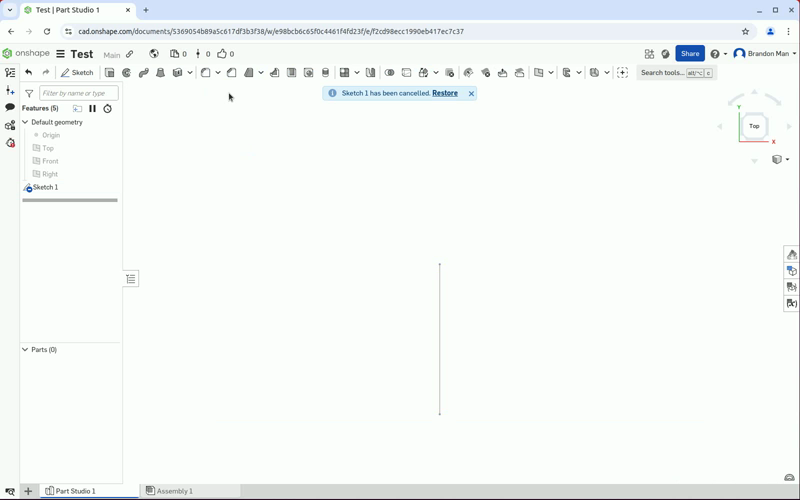
key(shift+h)
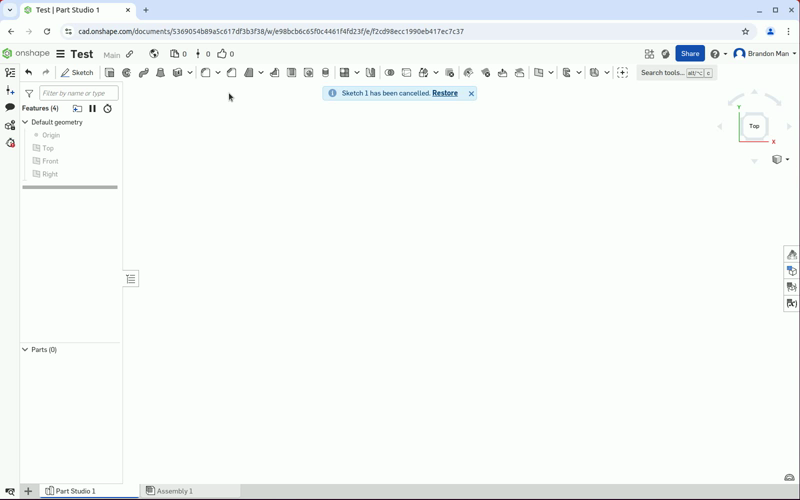
mouse_move(73, 352)
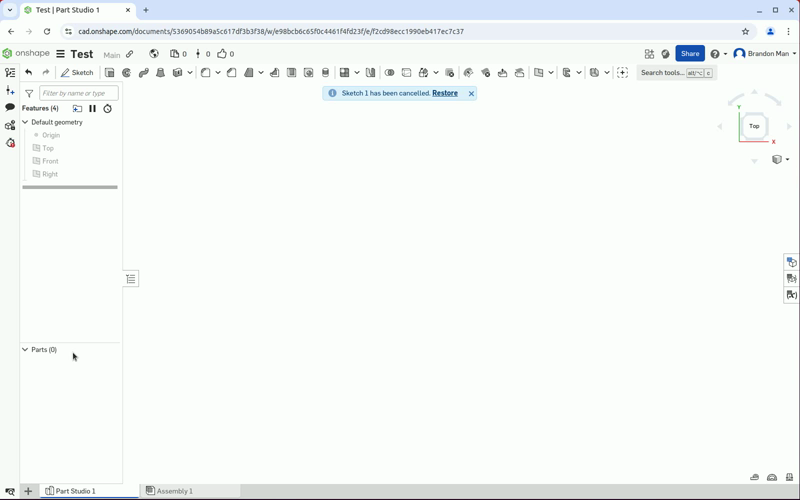
key(y)
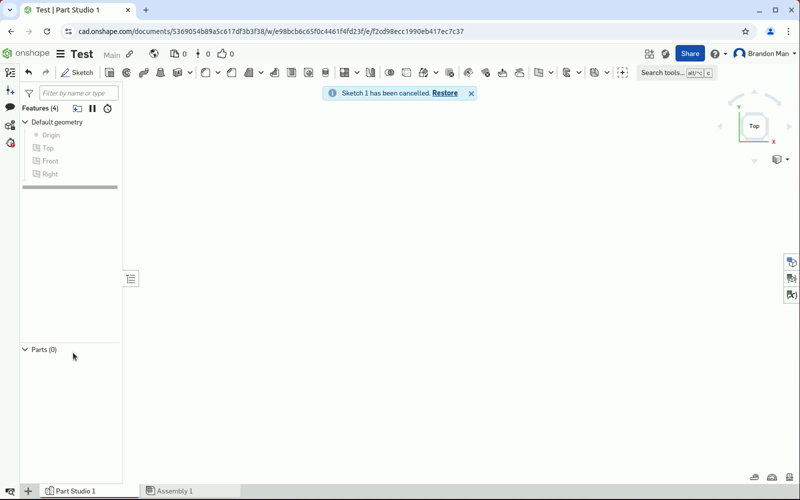
key(shift+p)
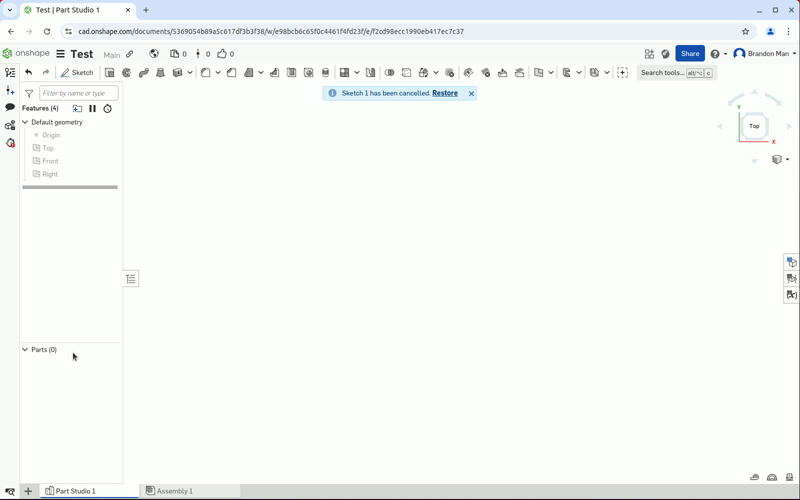
key(space)
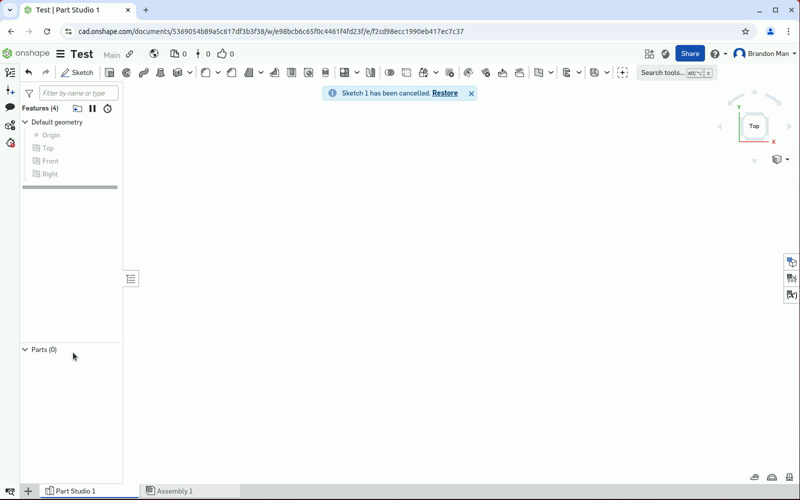
key_down(shift)
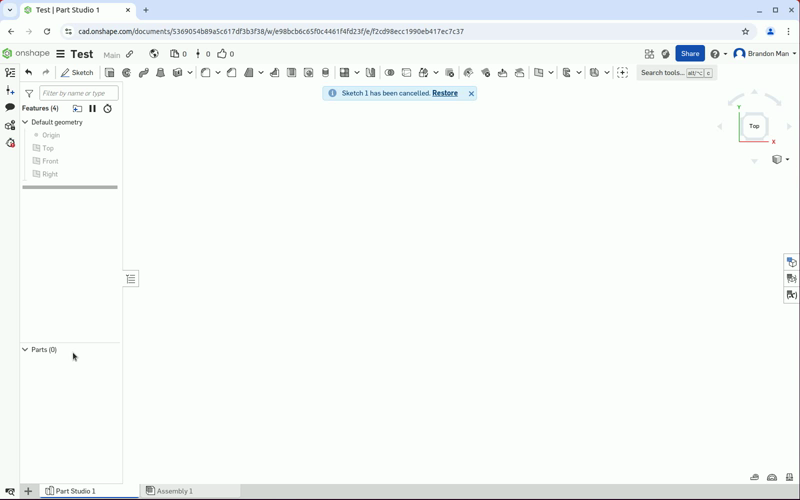
key(up)
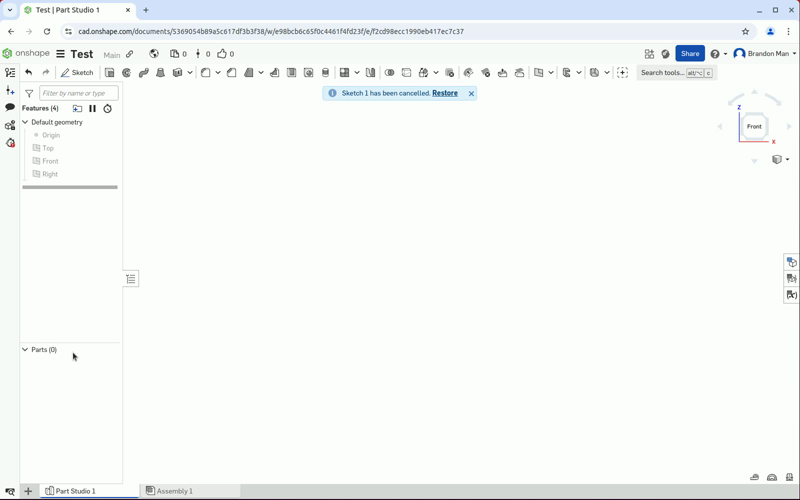
key_up(shift)
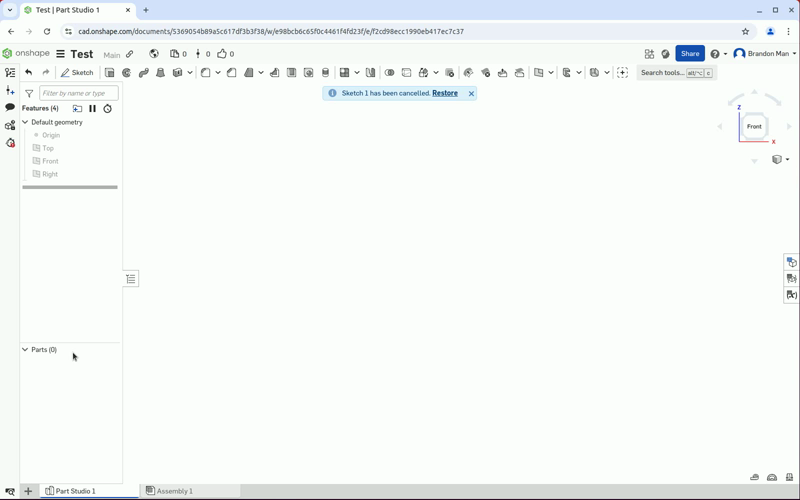
mouse_move(73, 352)
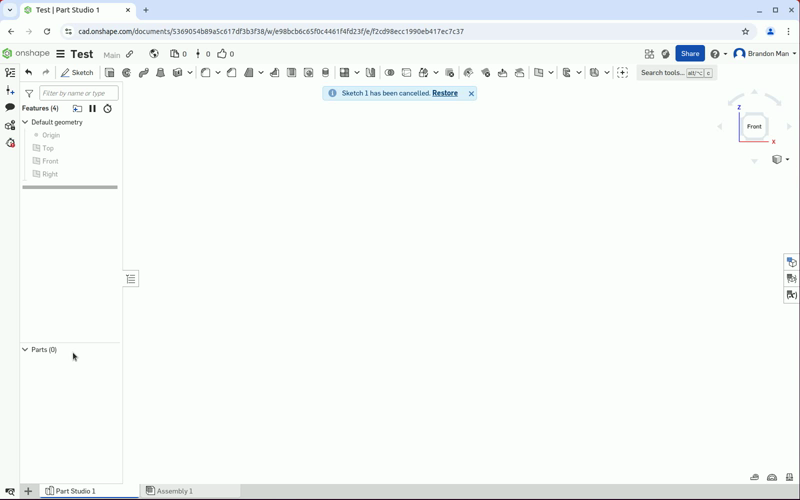
key(shift+y)
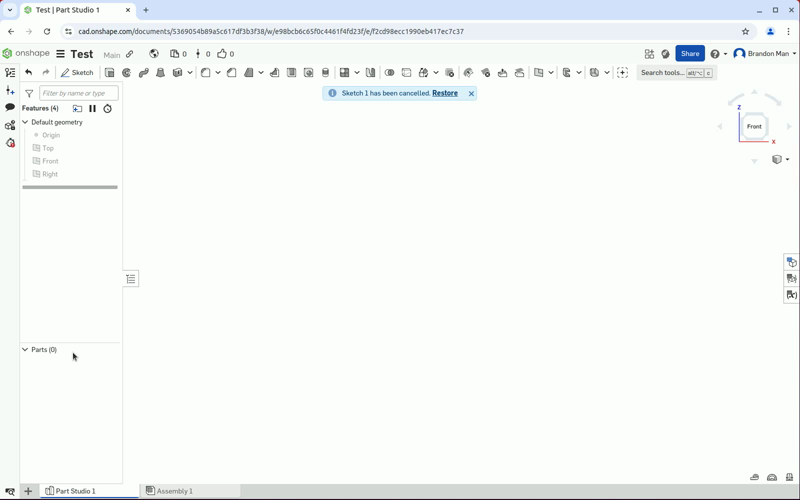
key(shift+s)
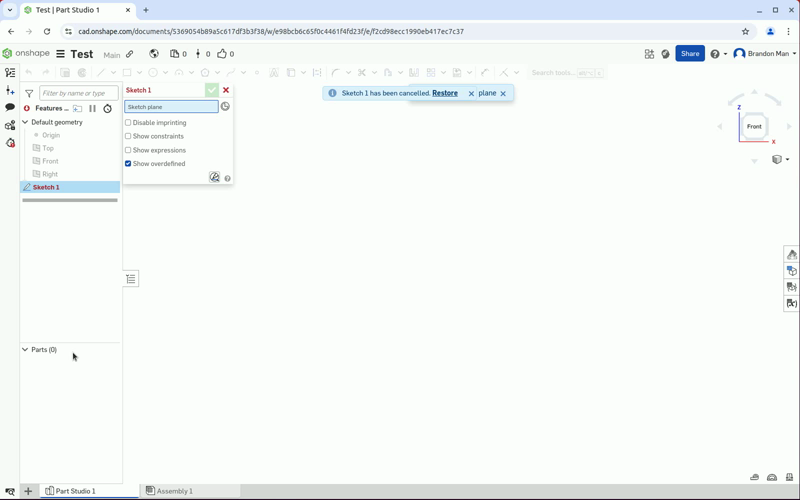
mouse_move(73, 163)
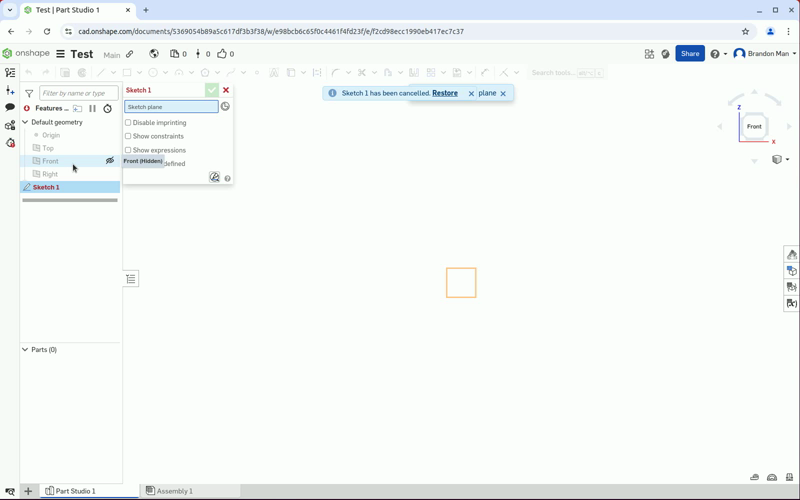
click(73, 163)
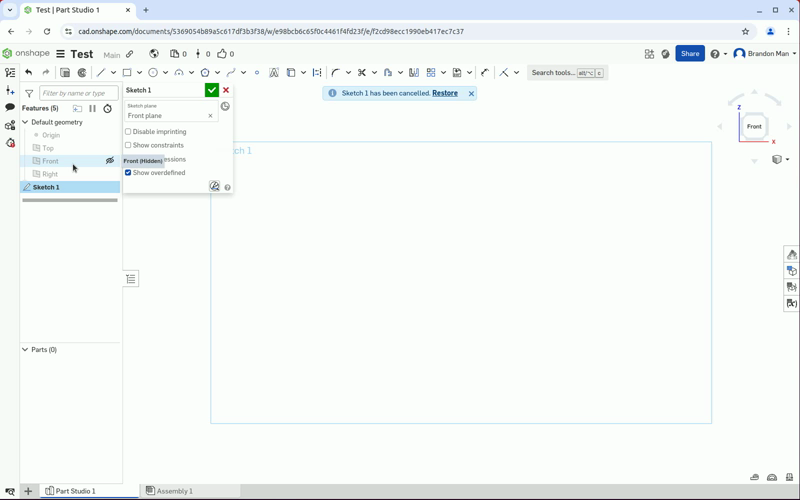
mouse_move(73, 352)
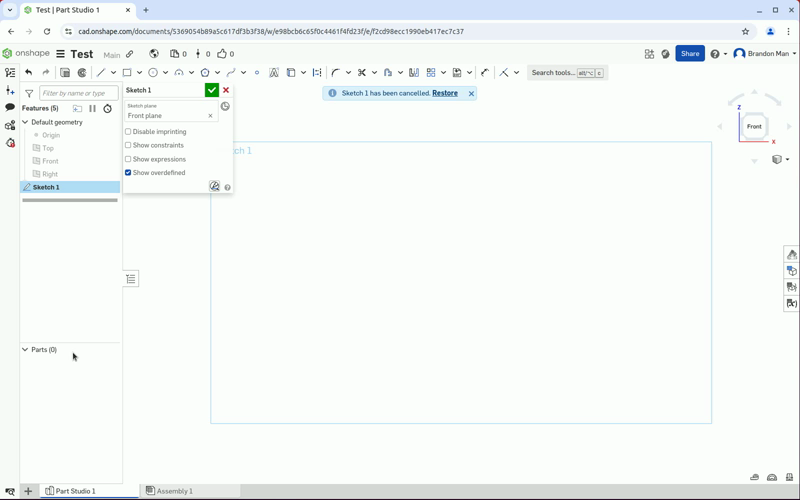
key(y)
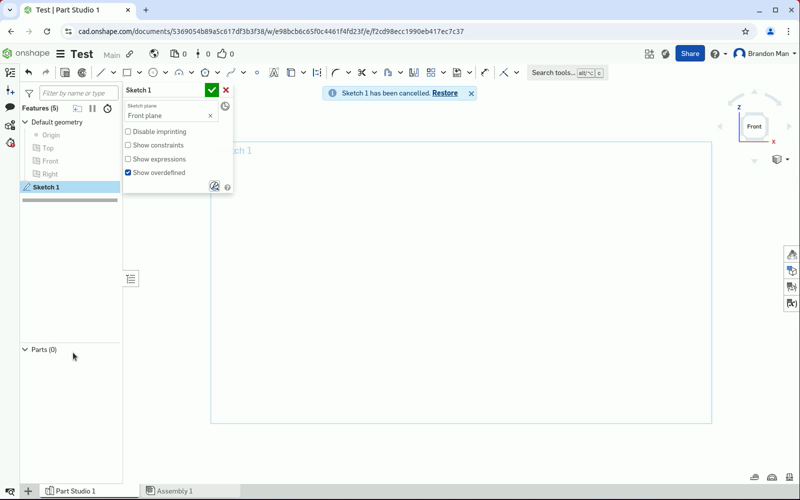
key(l)
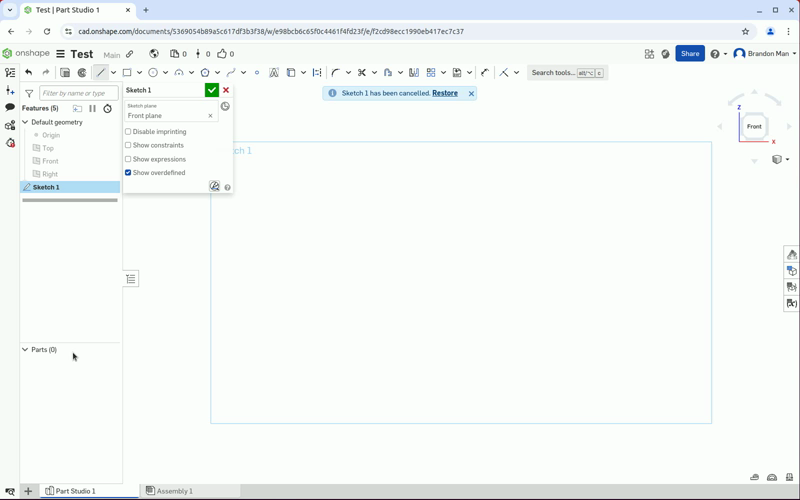
key_down(shift)
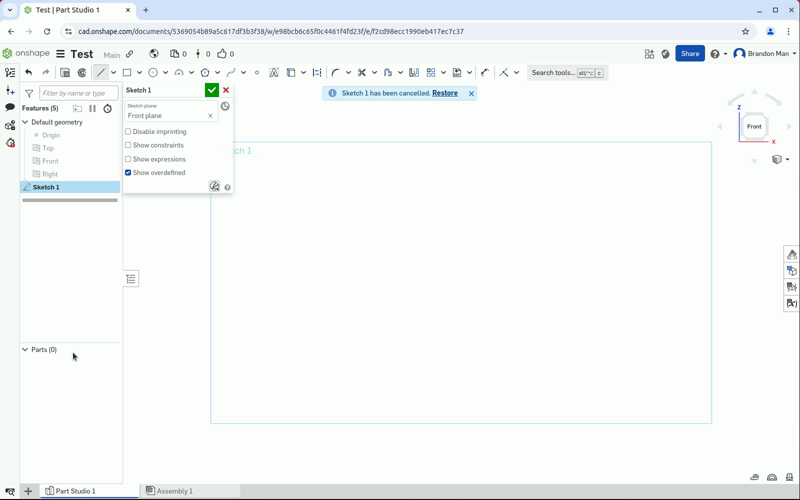
mouse_move(405, 315)
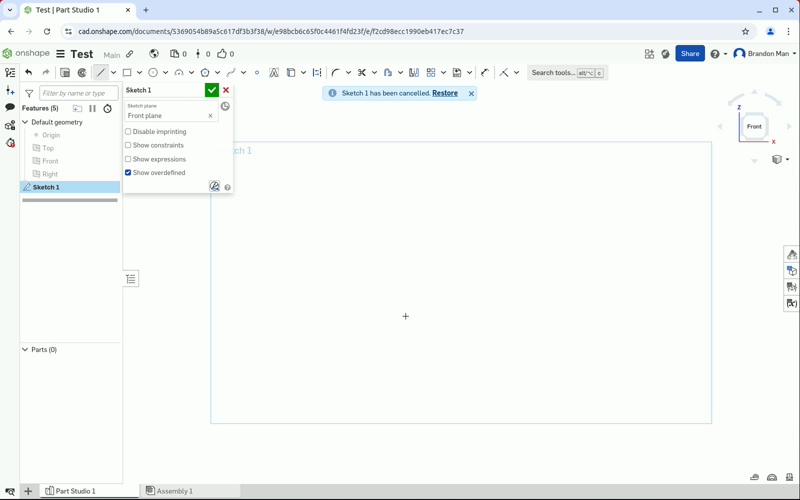
click(405, 315)
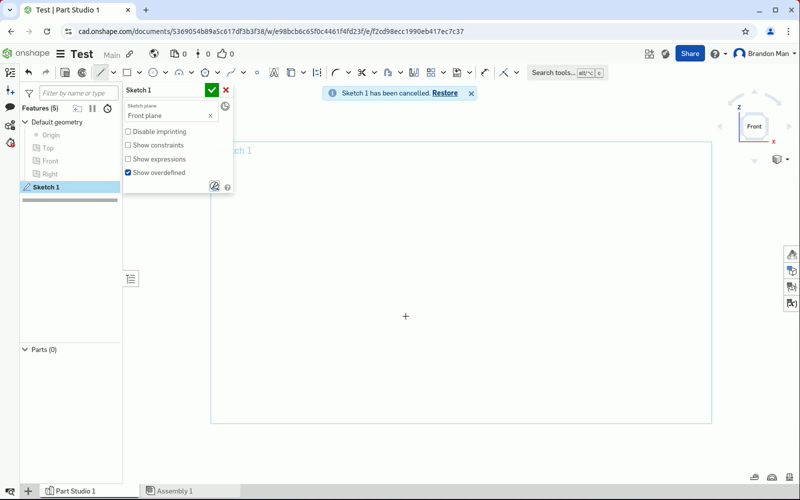
key_up(shift)
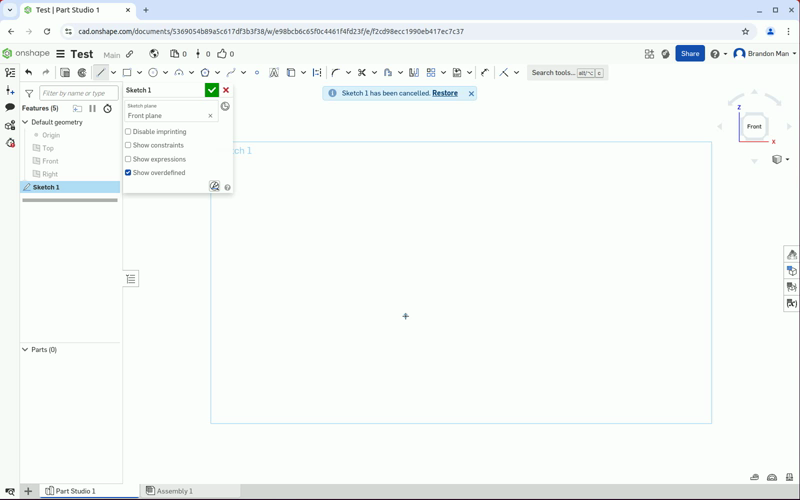
key_down(shift)
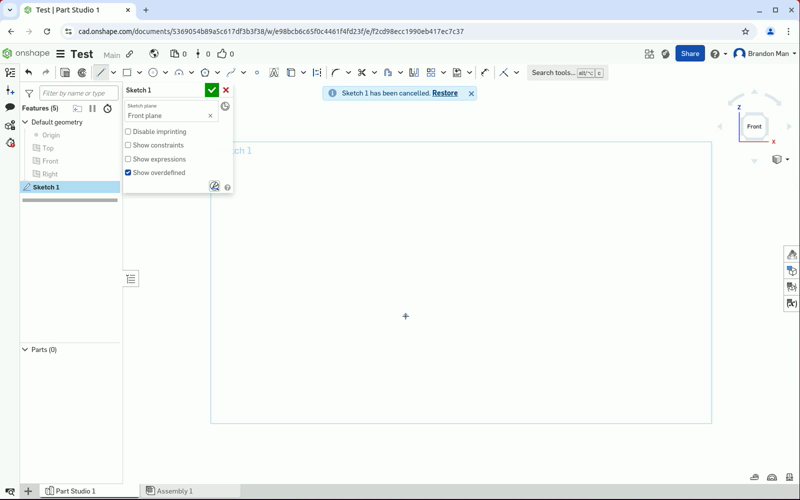
mouse_move(518, 315)
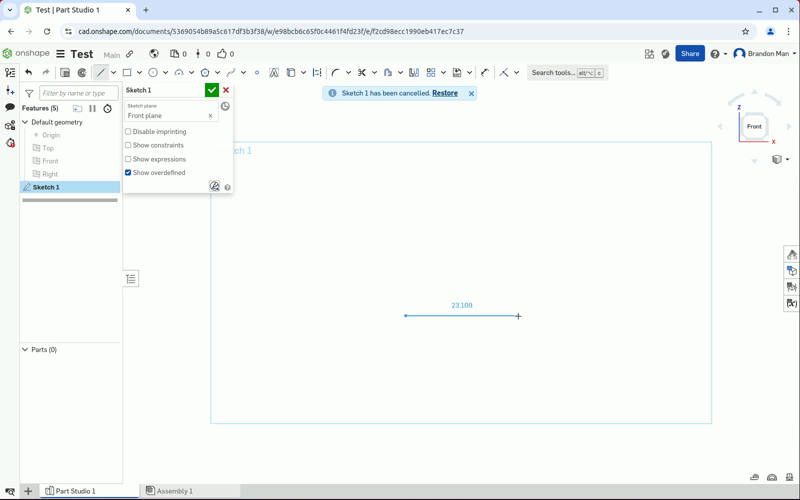
click(518, 315)
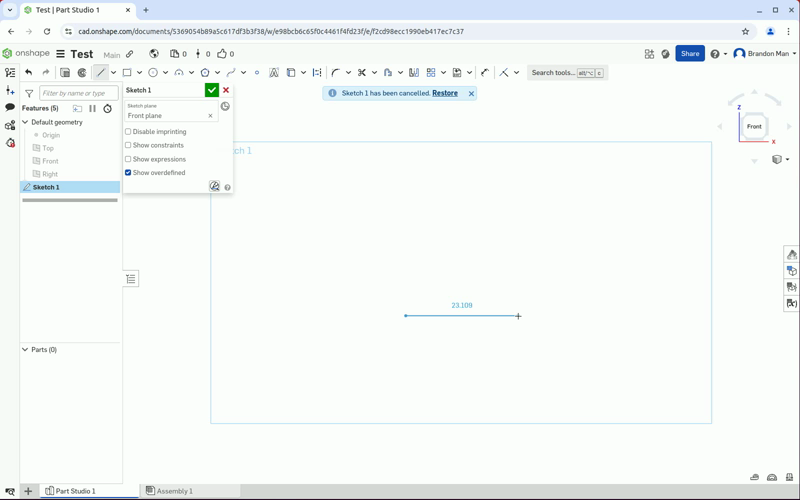
key_up(shift)
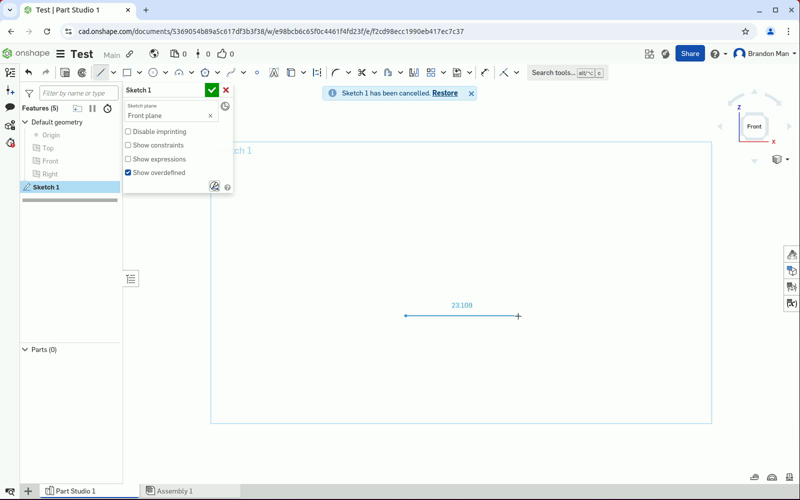
key_down(shift)
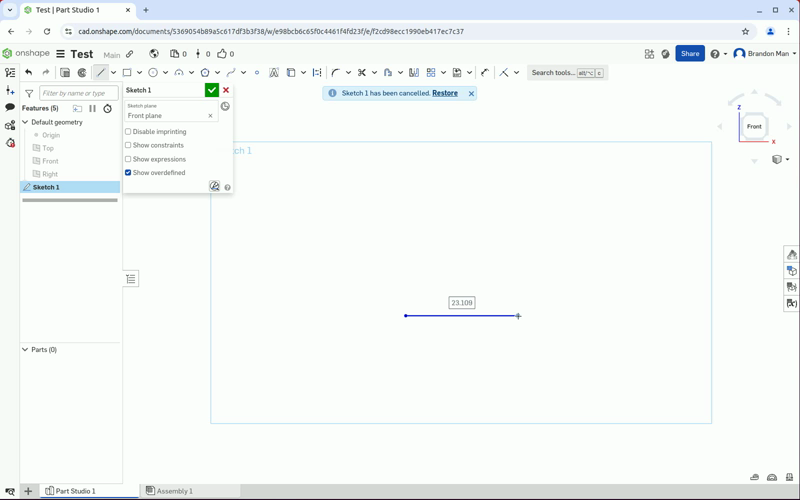
mouse_move(518, 248)
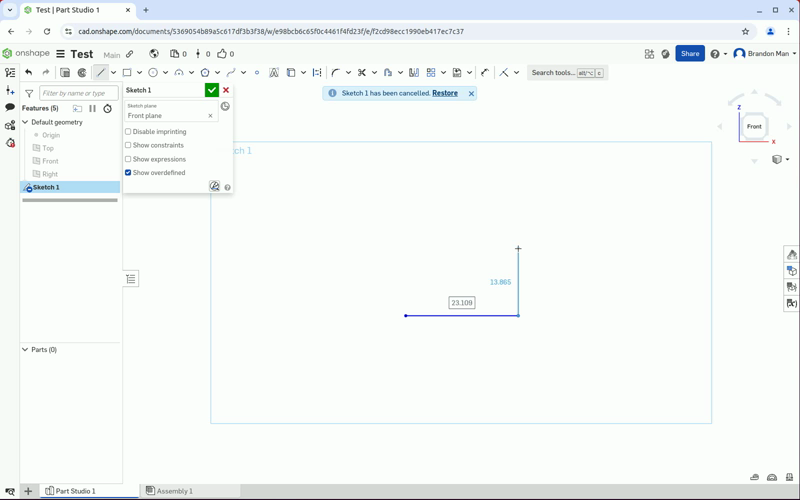
click(518, 248)
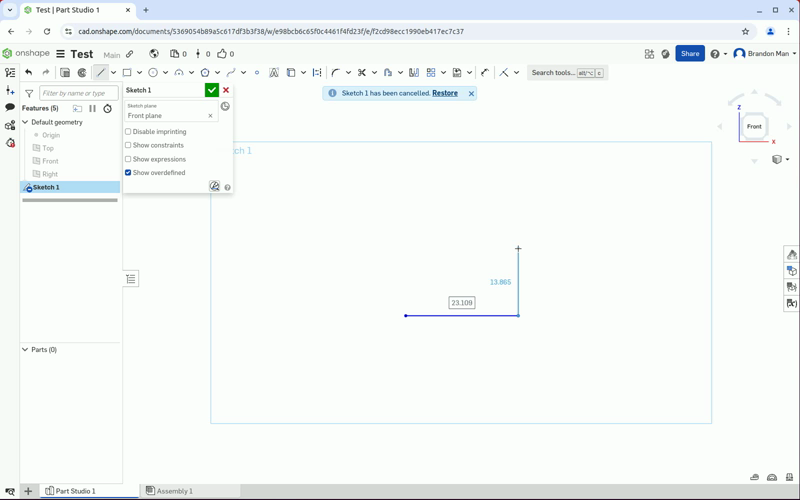
key_up(shift)
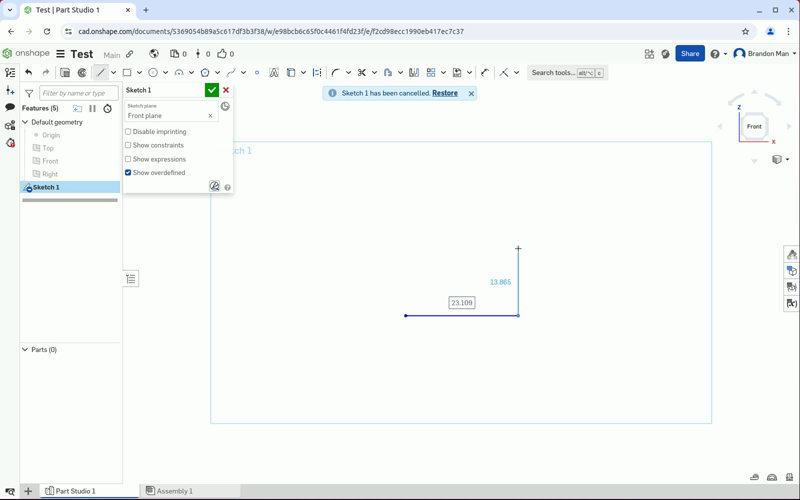
key_down(shift)
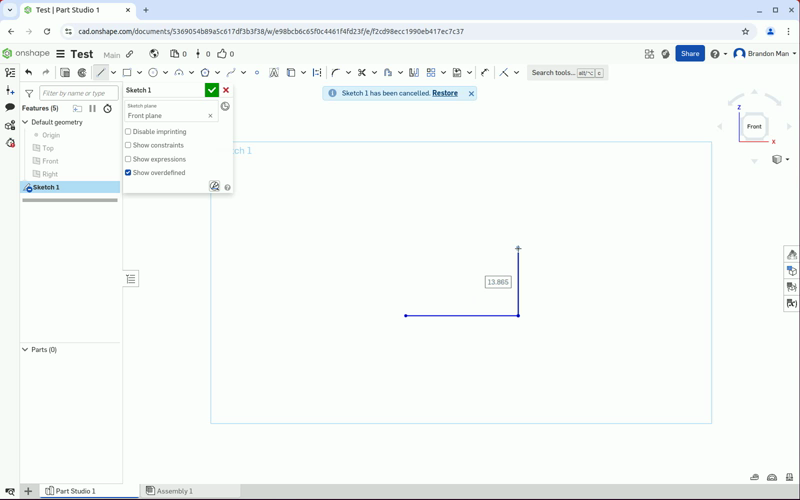
mouse_move(405, 248)
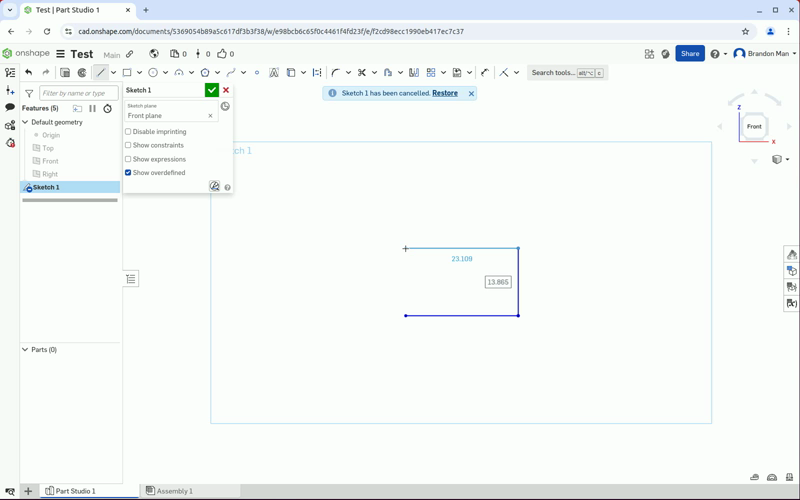
click(405, 248)
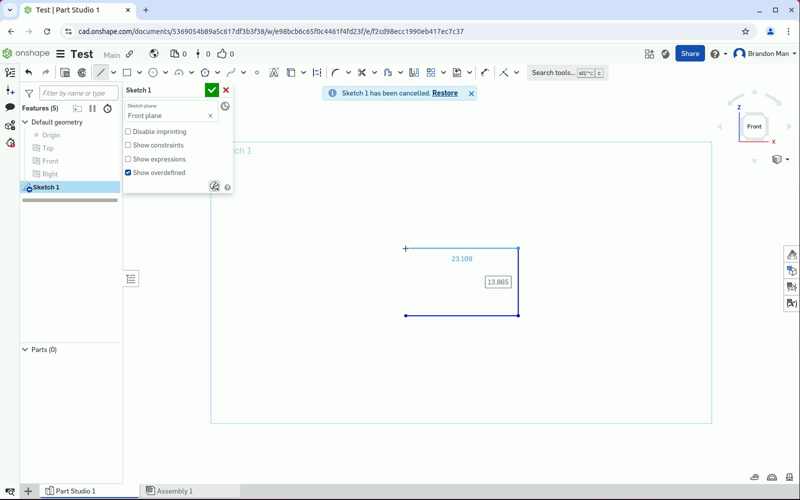
key_up(shift)
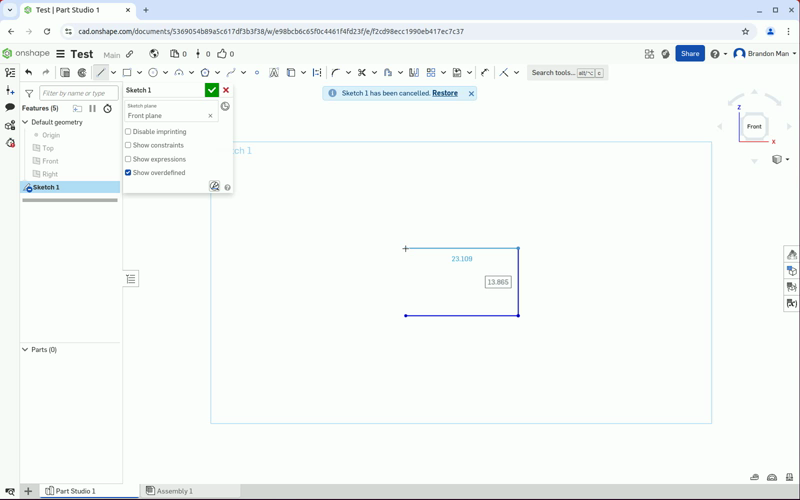
key_down(shift)
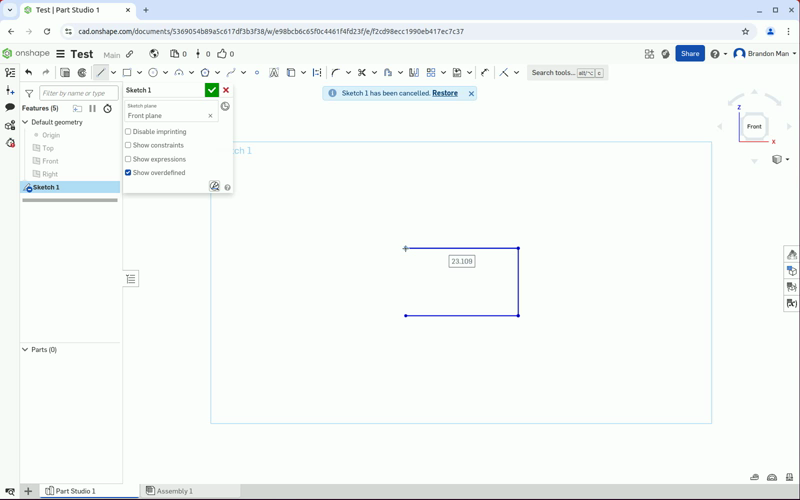
mouse_move(405, 315)
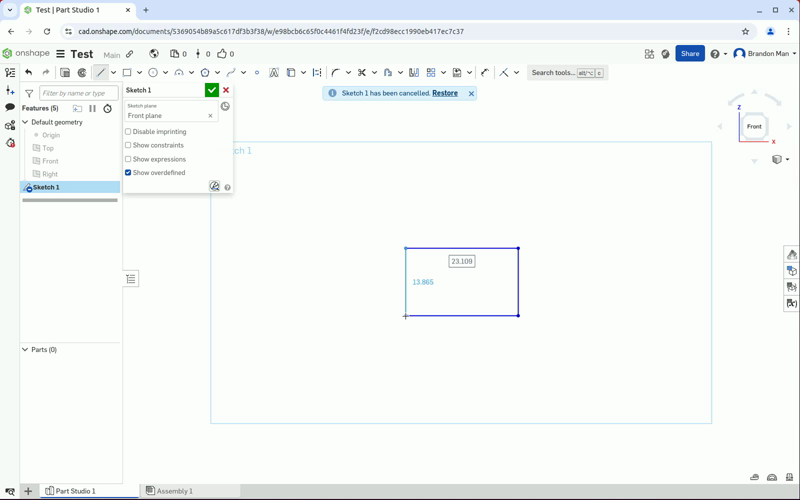
key_up(shift)
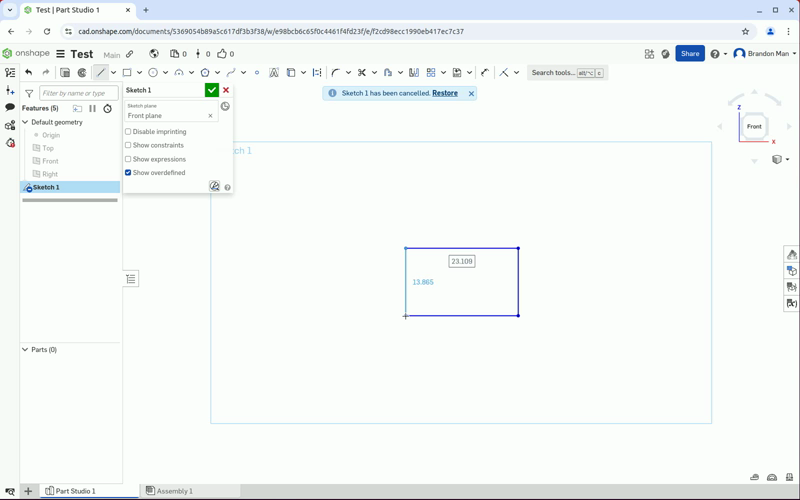
click(405, 315)
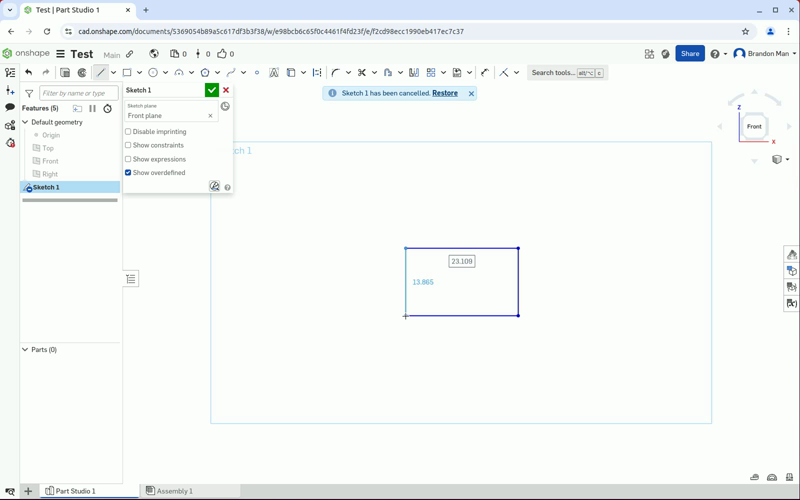
key(esc)
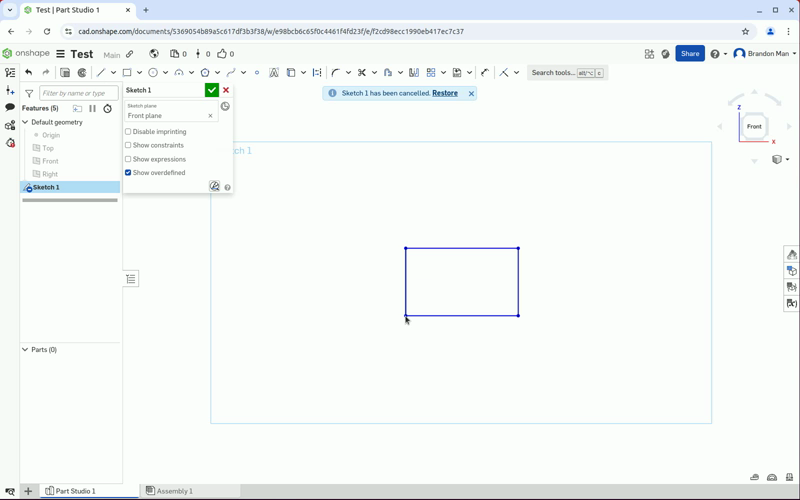
mouse_move(469, 289)
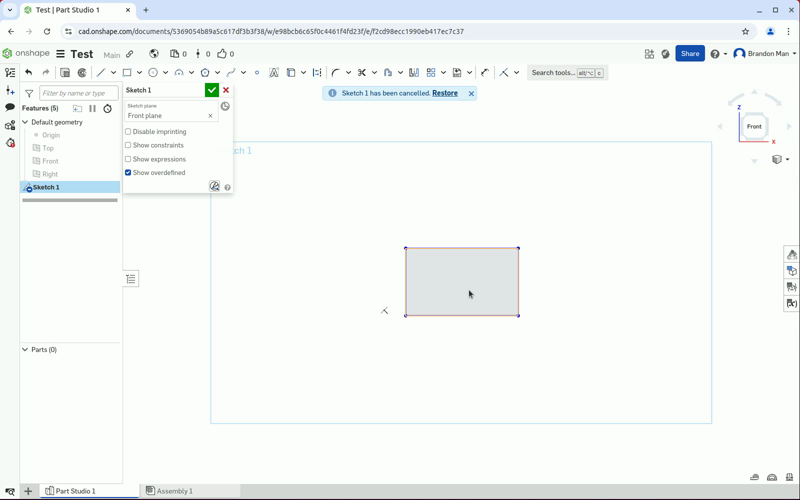
click(469, 289)
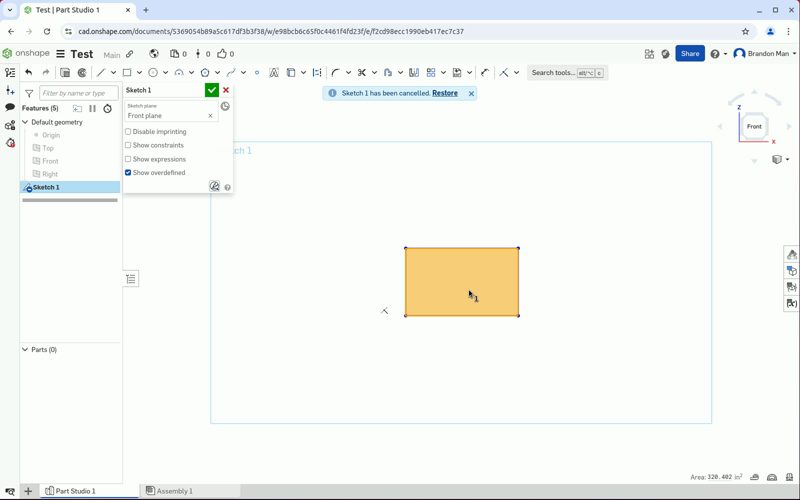
mouse_move(73, 352)
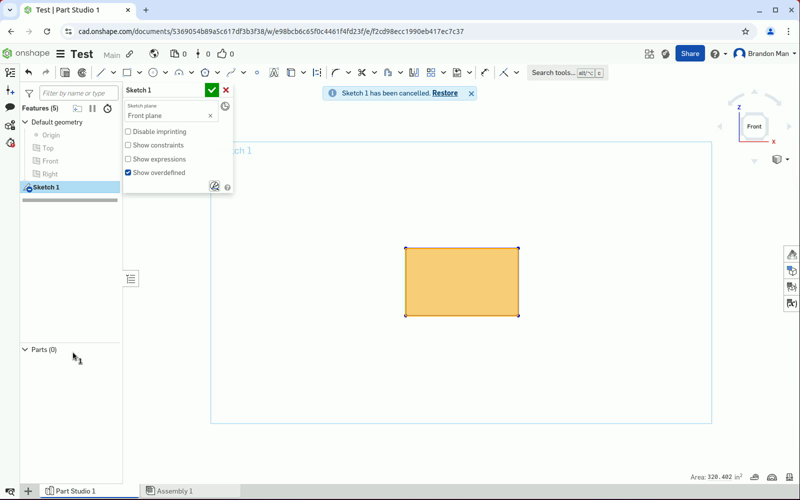
key(shift+y)
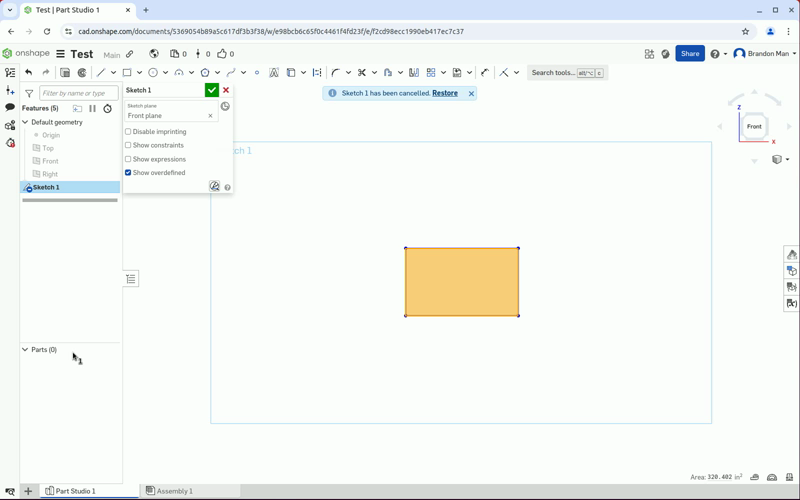
key(shift+e)
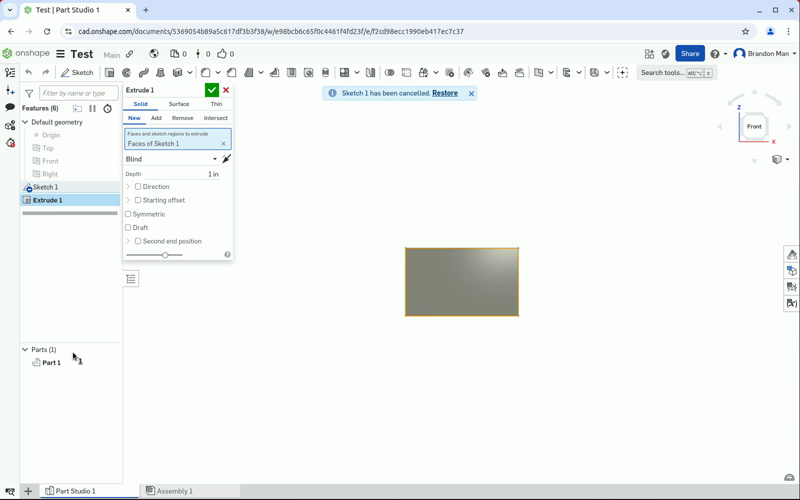
mouse_move(143, 106)
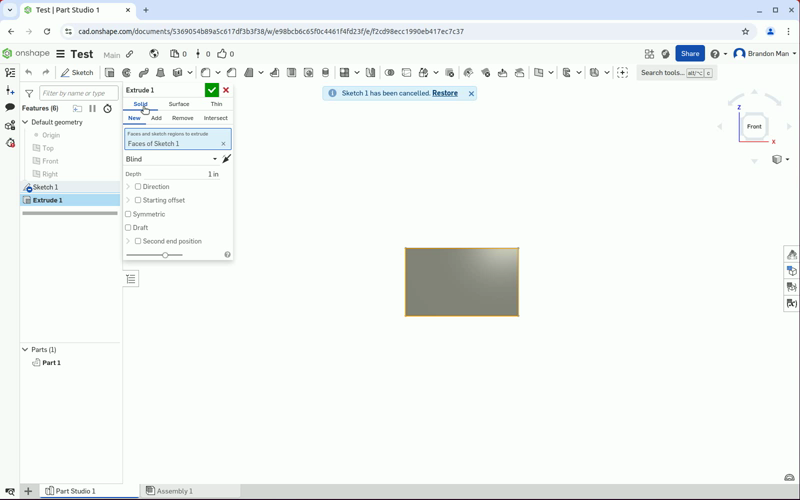
click(143, 106)
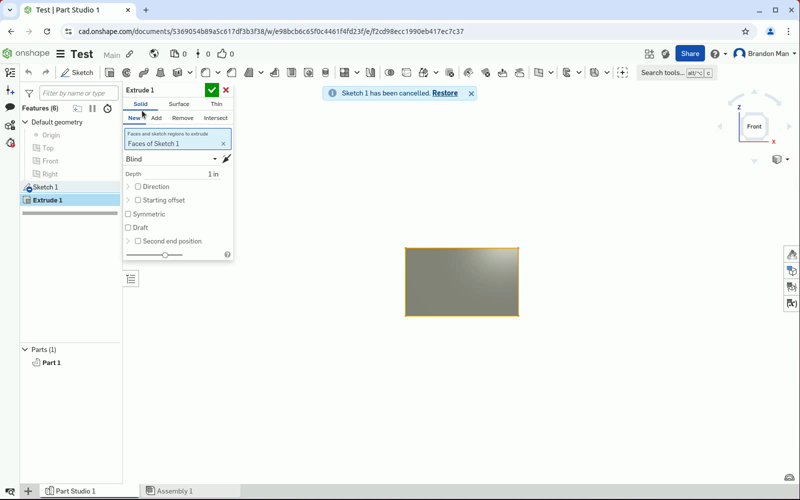
mouse_move(137, 120)
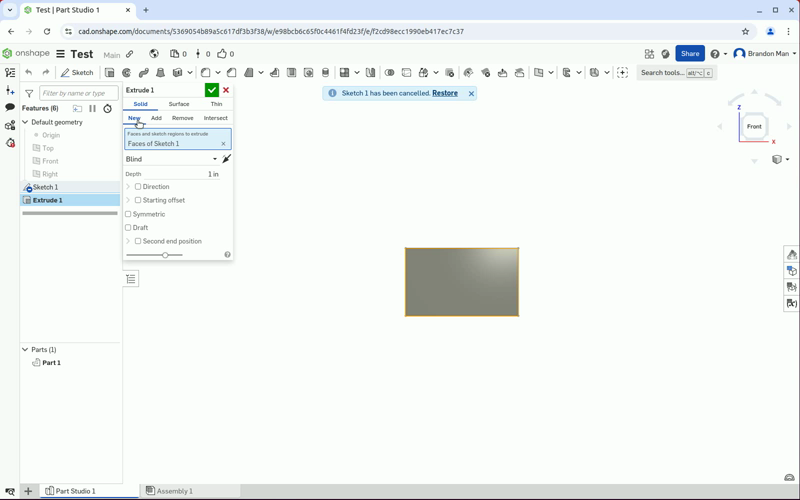
click(137, 120)
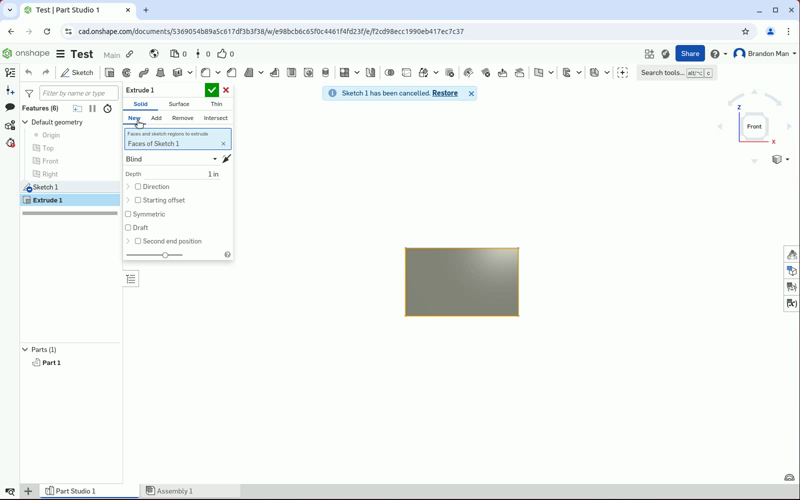
key(tab, 4)
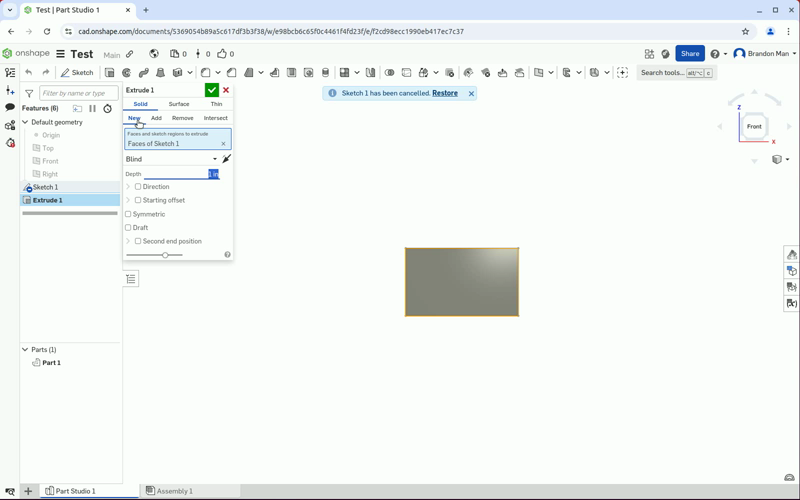
text(23.108)
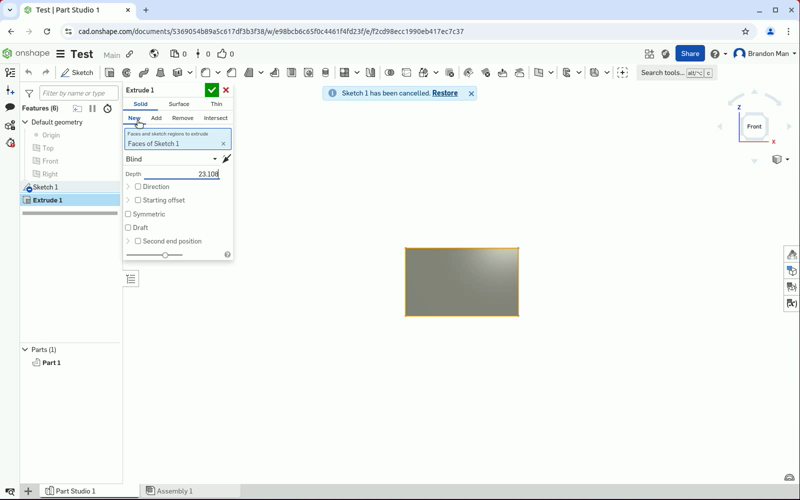
key(enter)
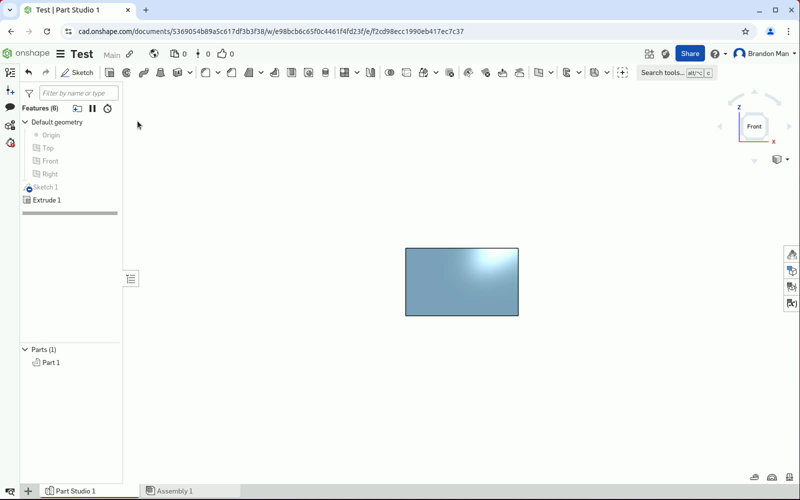
key(shift+h)
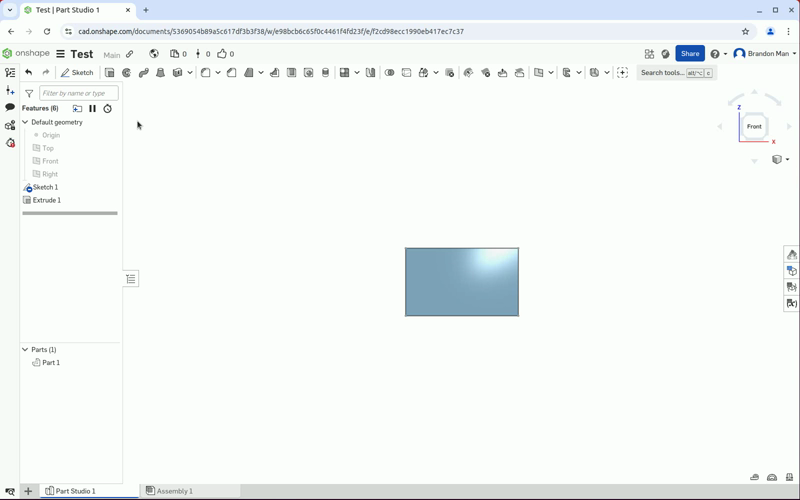
key(shift+h)
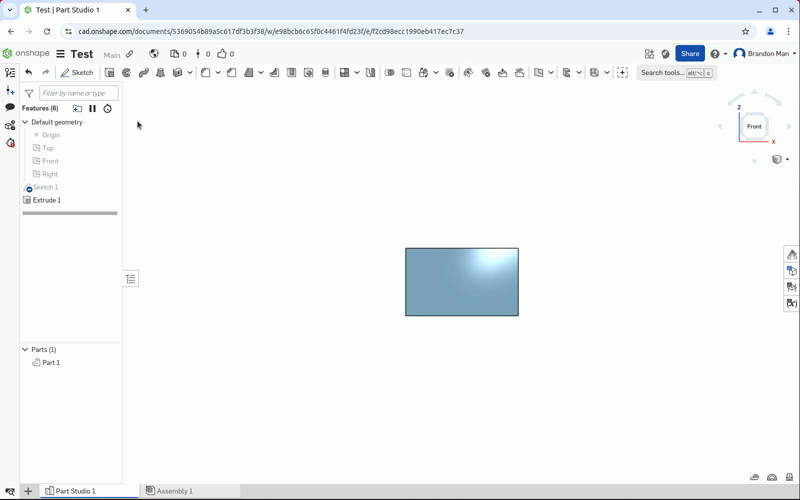
mouse_move(73, 189)
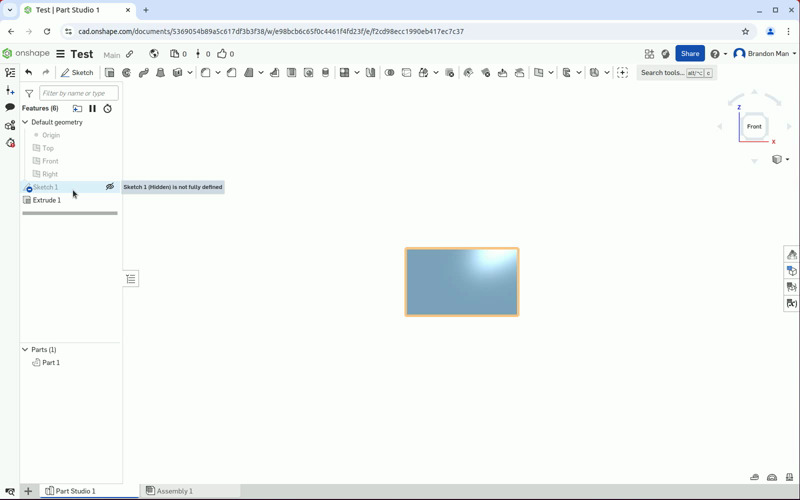
click(73, 189)
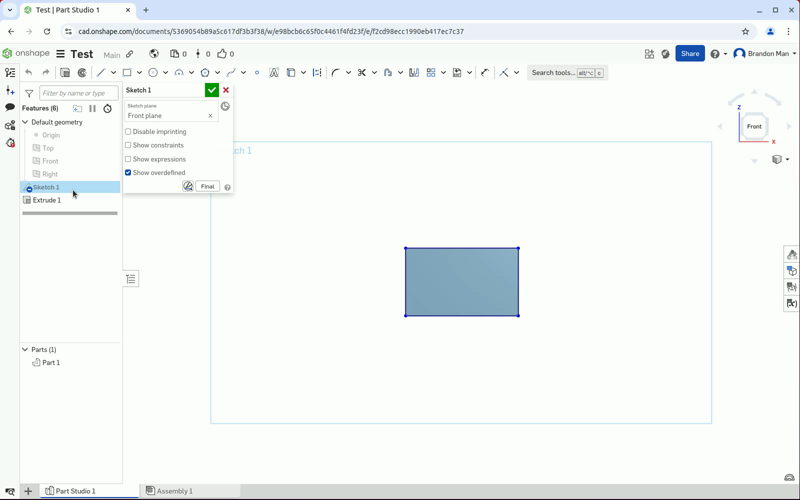
mouse_move(229, 92)
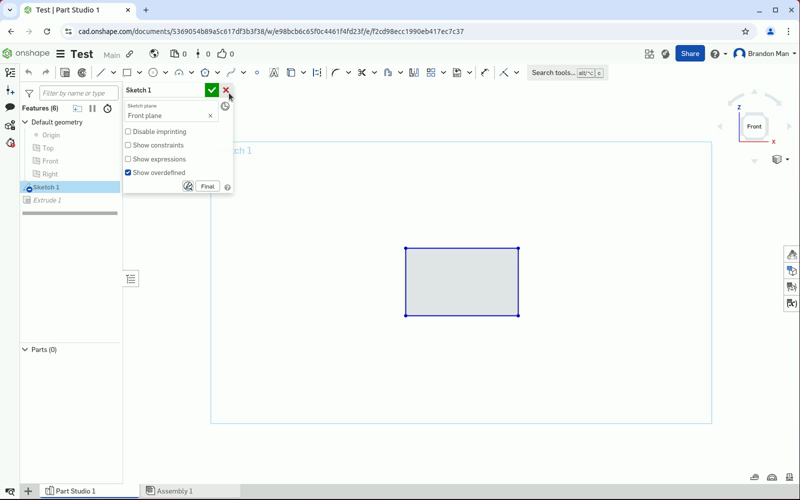
click(229, 92)
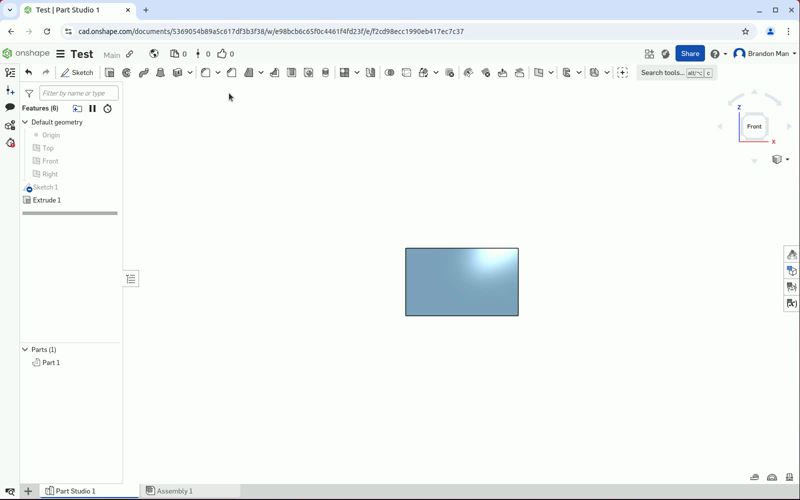
mouse_move(541, 75)
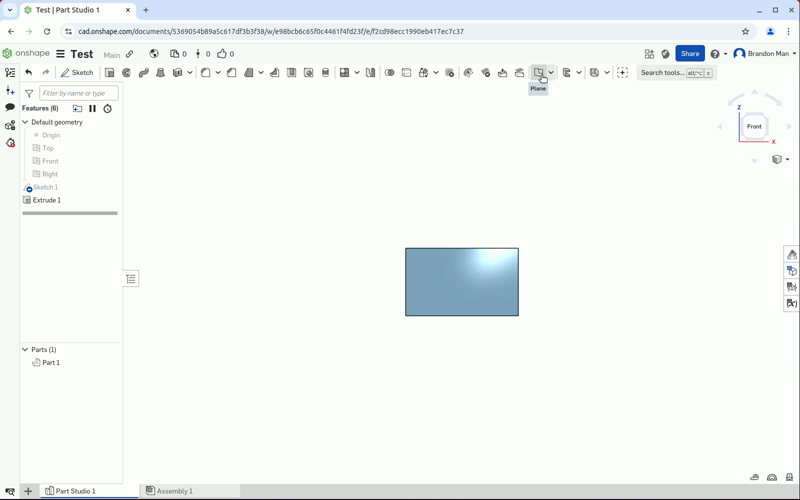
click(541, 75)
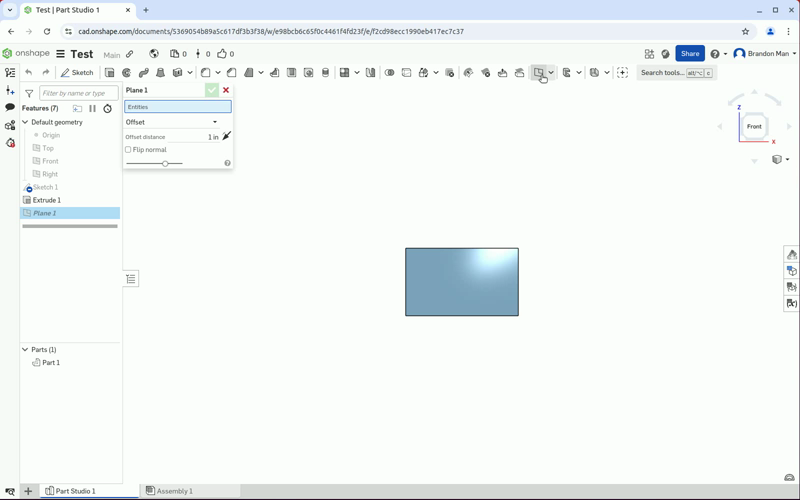
mouse_move(73, 163)
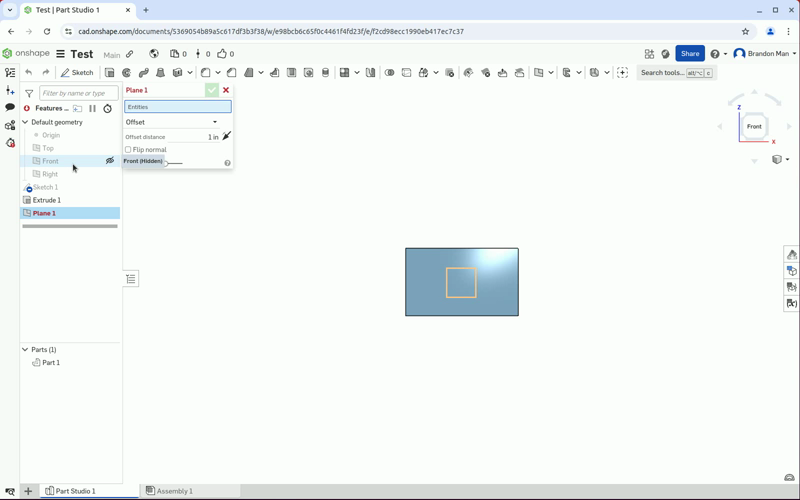
click(73, 163)
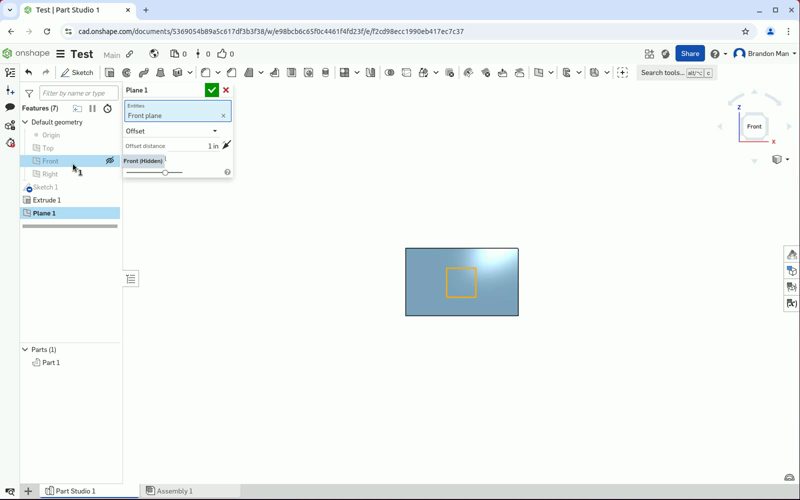
key(tab, 2)
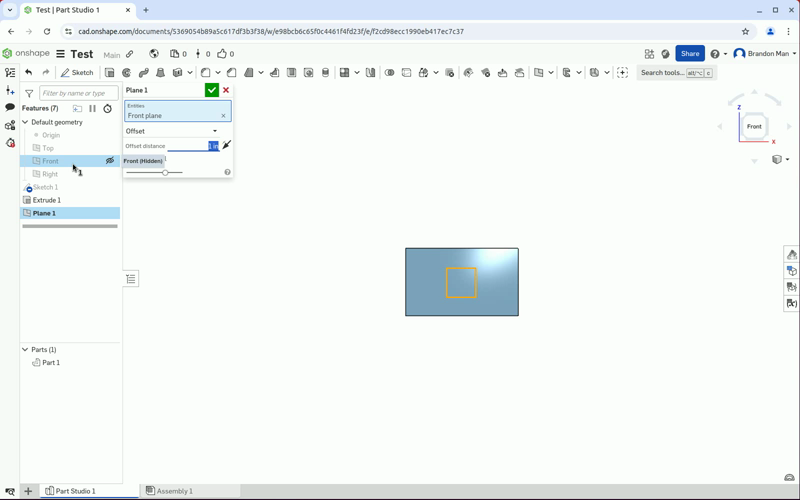
text(23.108)
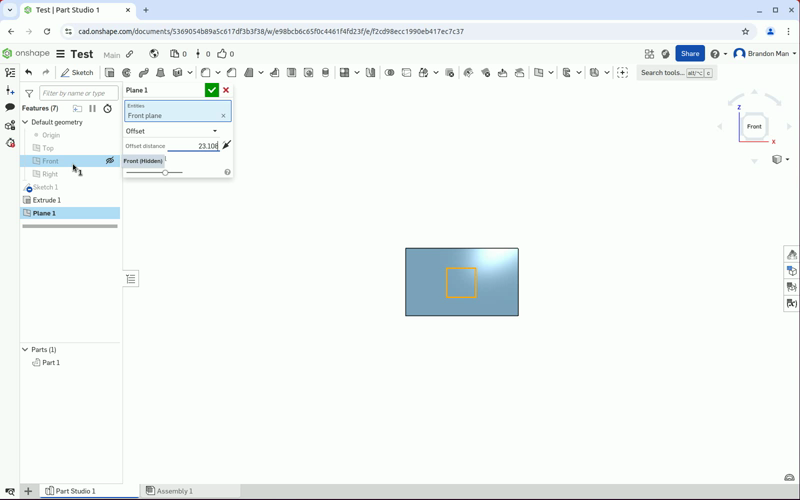
key(enter, 2)
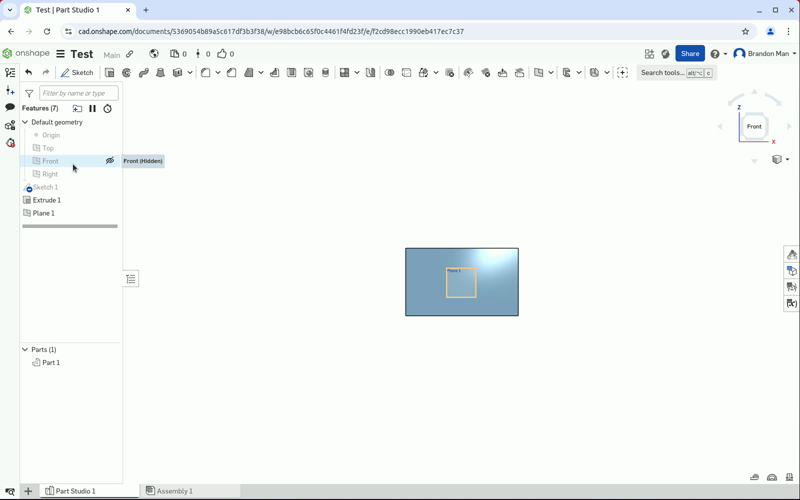
key(shift+s)
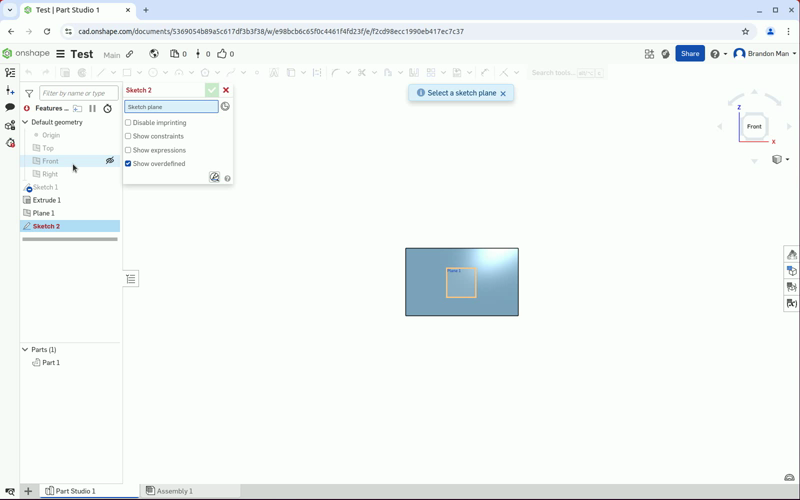
mouse_move(73, 215)
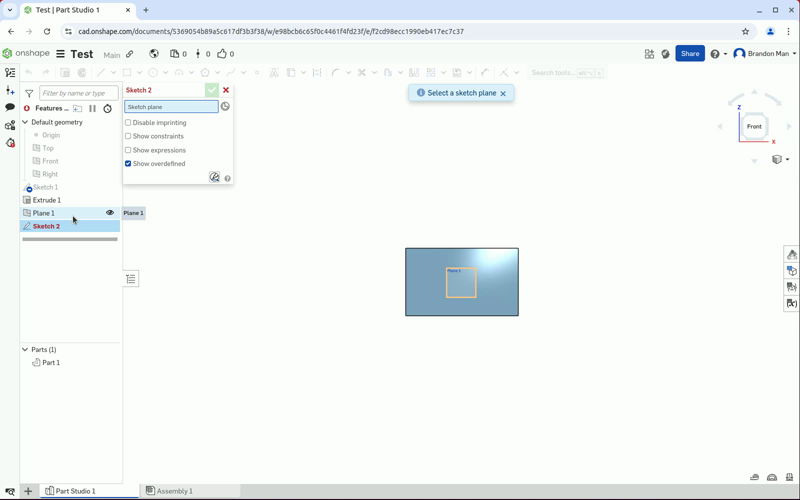
click(73, 215)
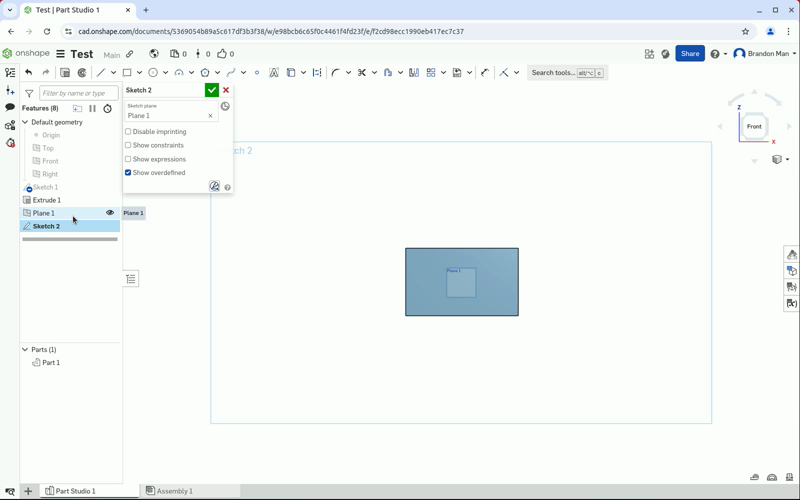
mouse_move(73, 352)
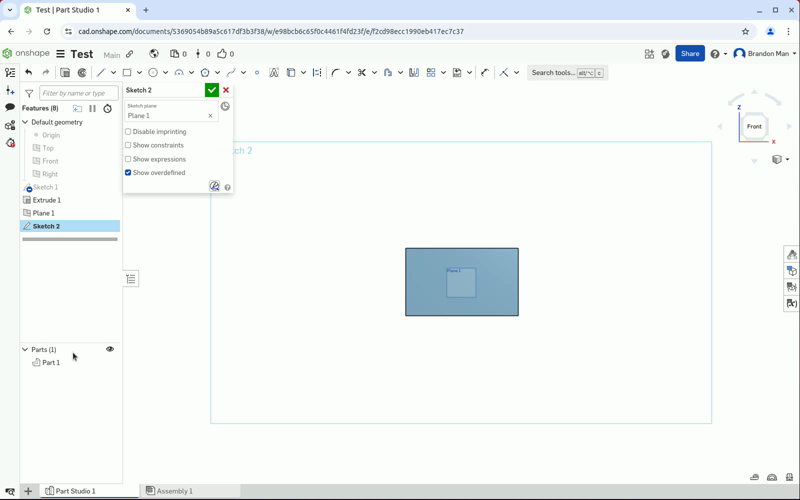
key(y)
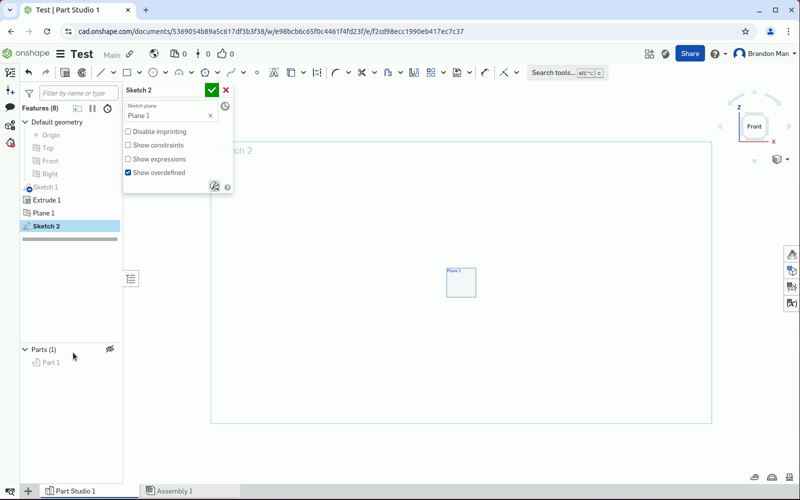
key(l)
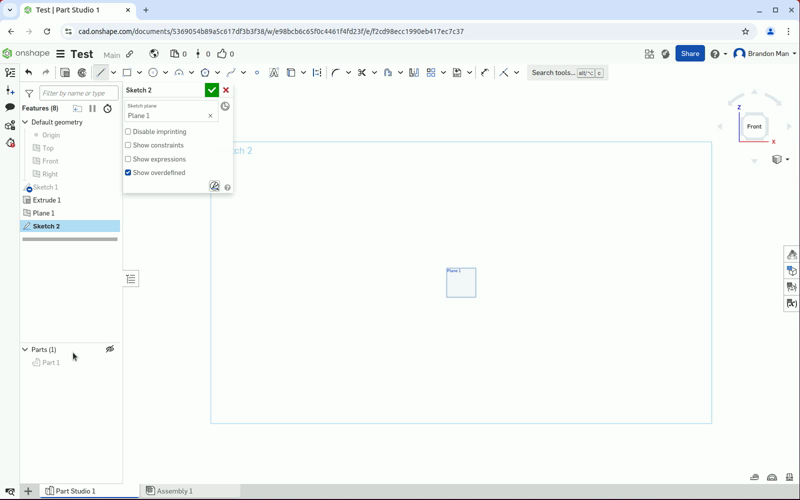
key_down(shift)
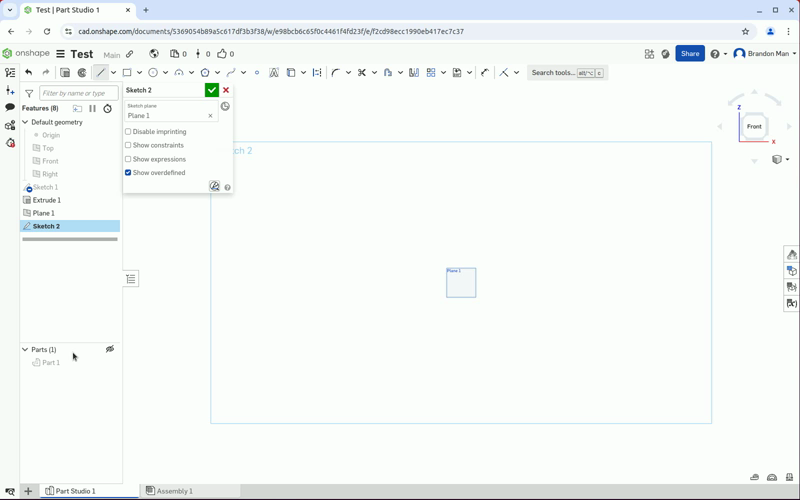
mouse_move(484, 315)
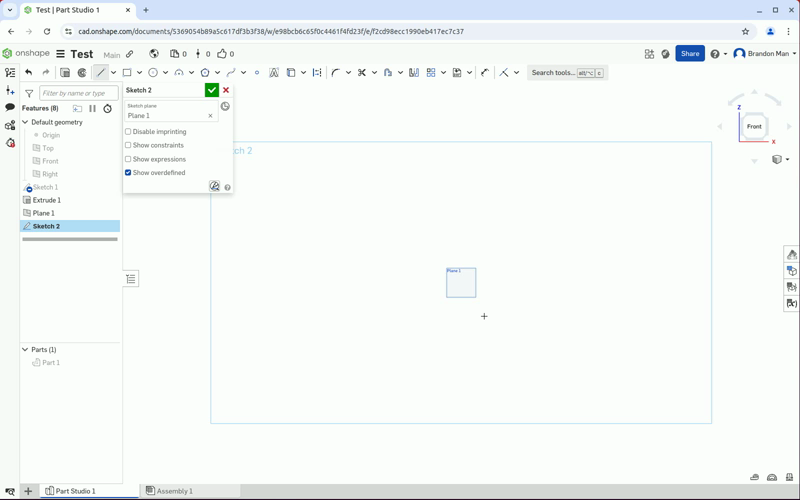
click(484, 315)
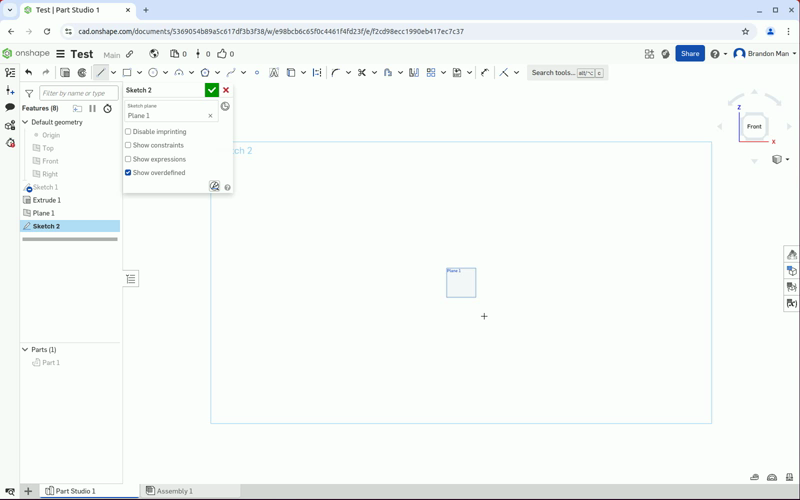
key_up(shift)
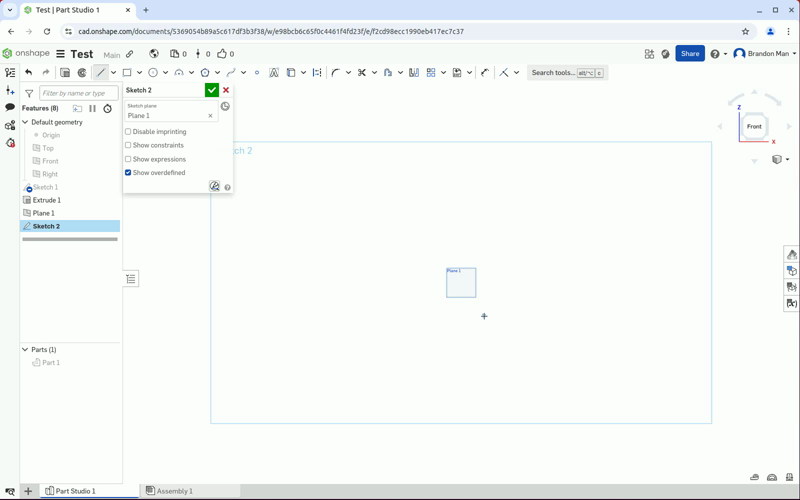
key_down(shift)
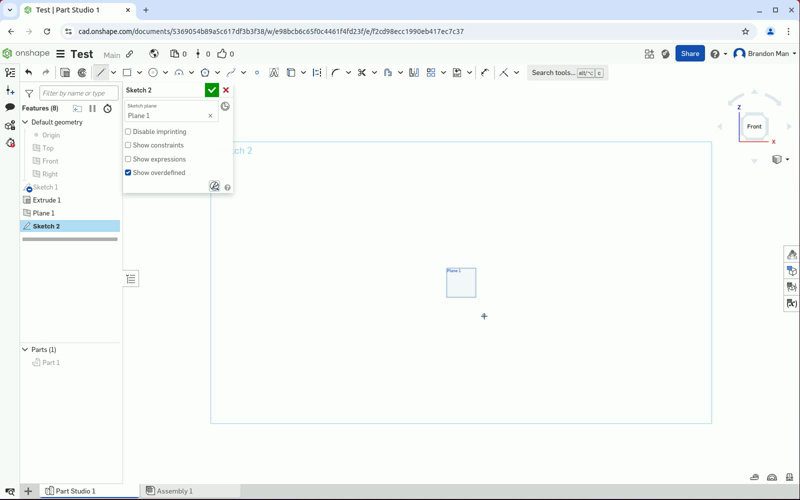
mouse_move(514, 315)
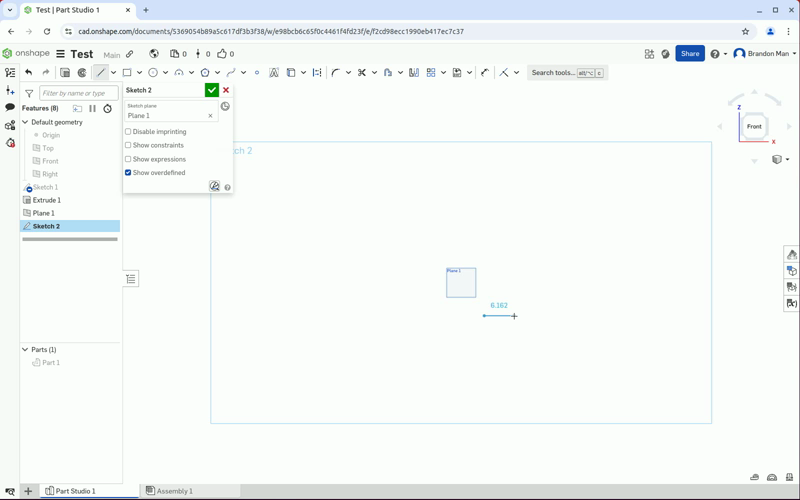
mouse_move(507, 315)
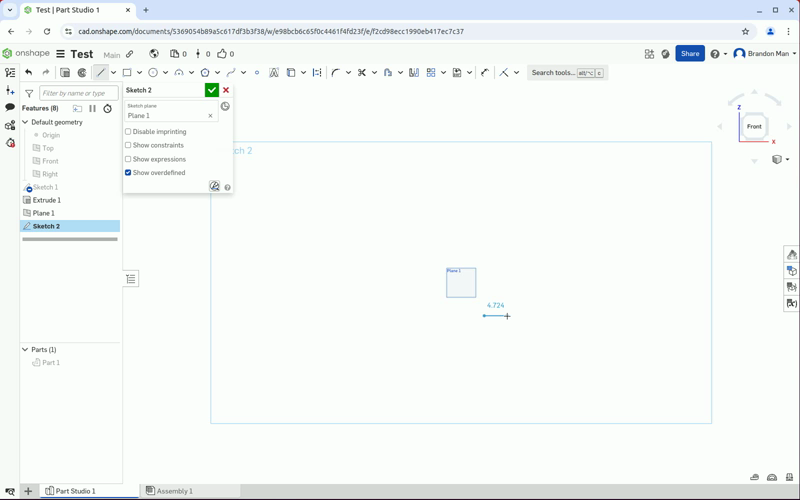
click(507, 315)
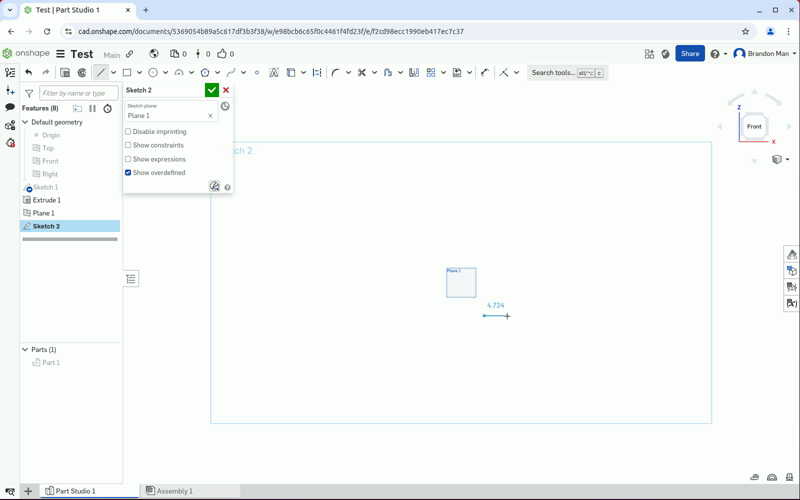
key_up(shift)
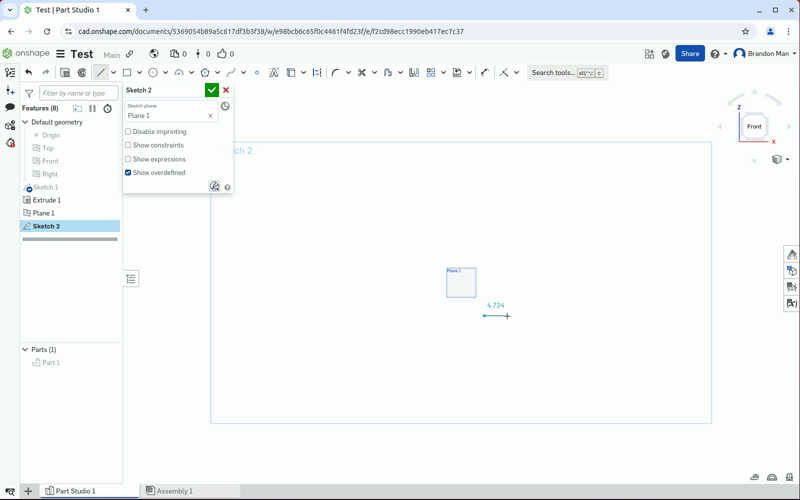
key_down(shift)
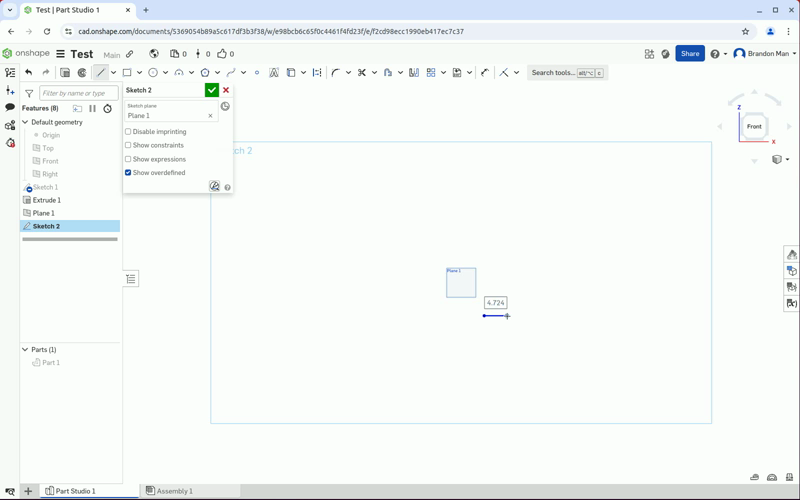
mouse_move(537, 315)
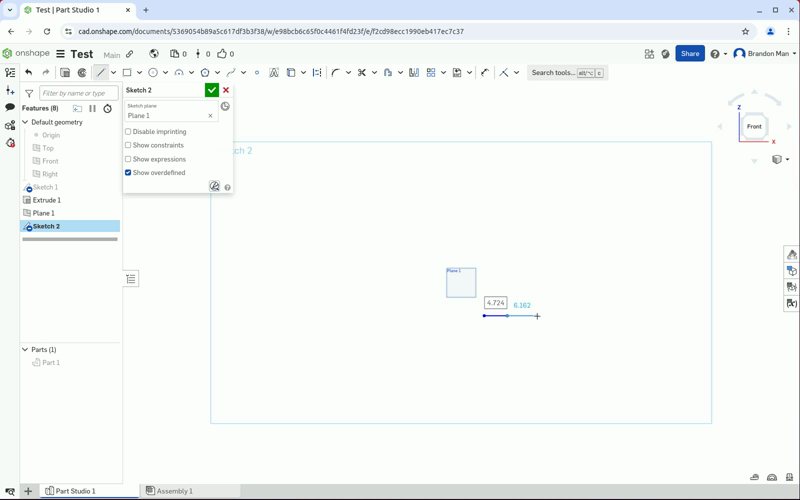
mouse_move(507, 275)
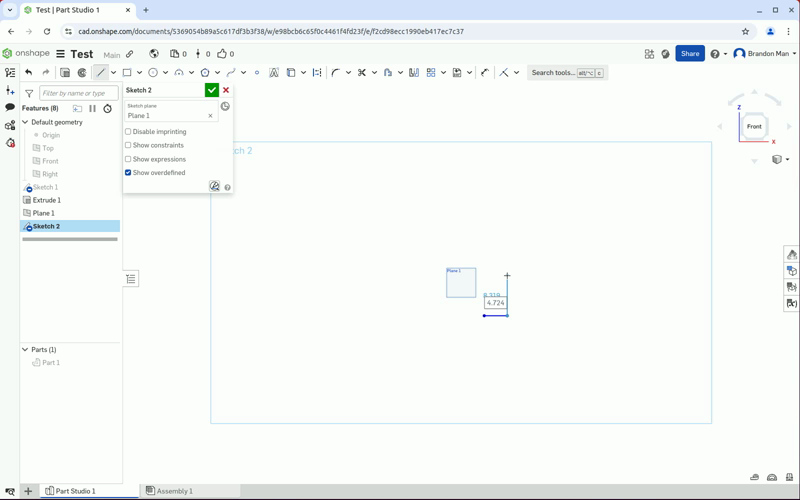
click(507, 275)
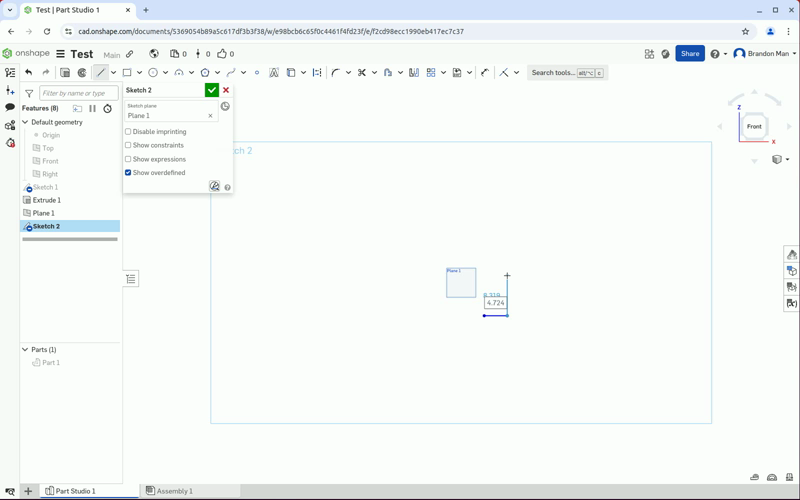
key_up(shift)
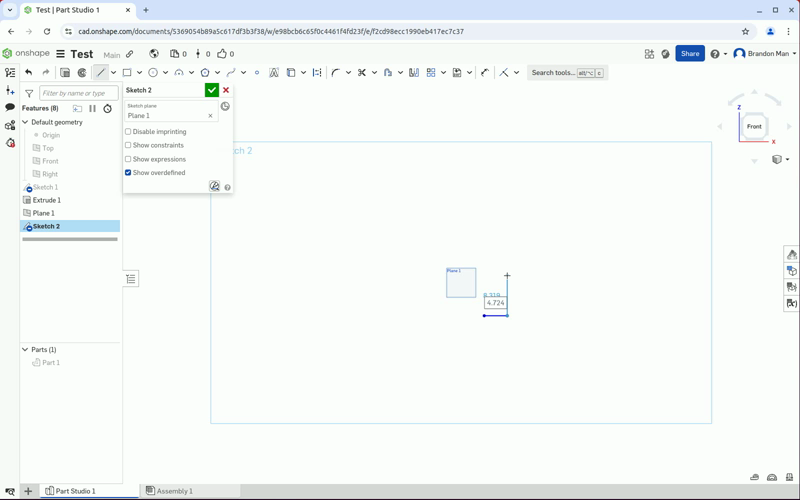
key_down(shift)
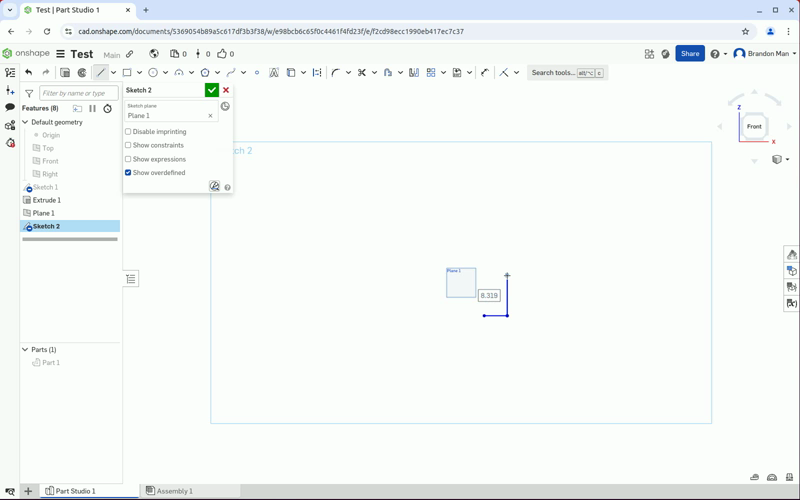
mouse_move(537, 275)
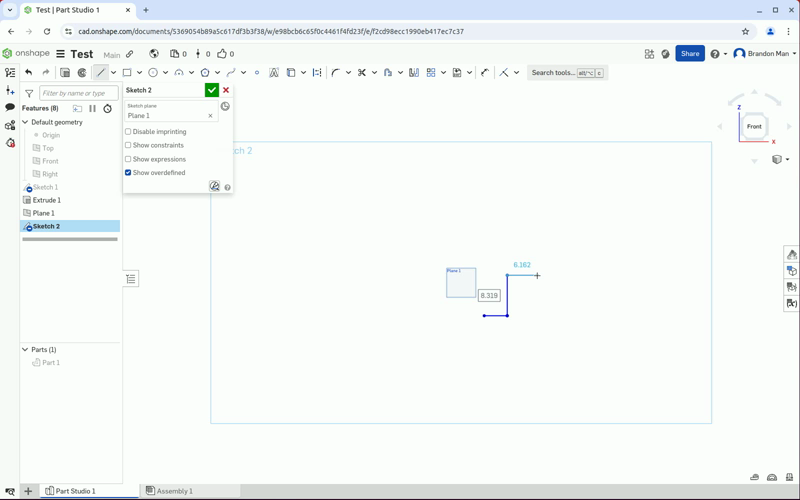
mouse_move(484, 275)
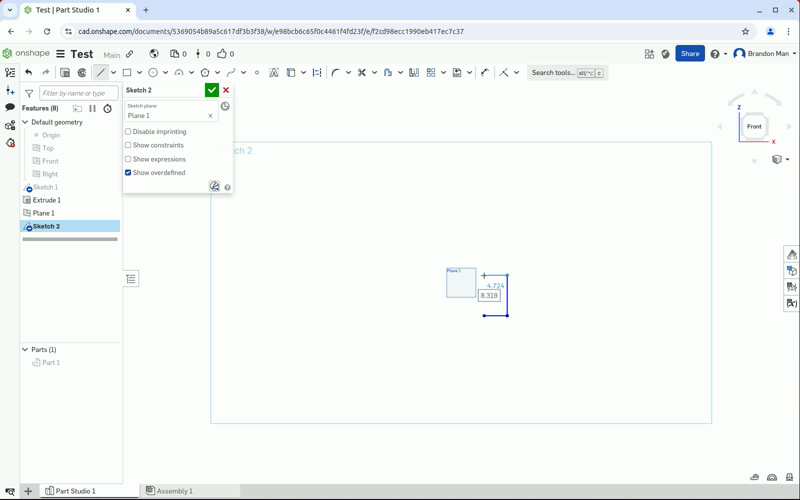
click(484, 275)
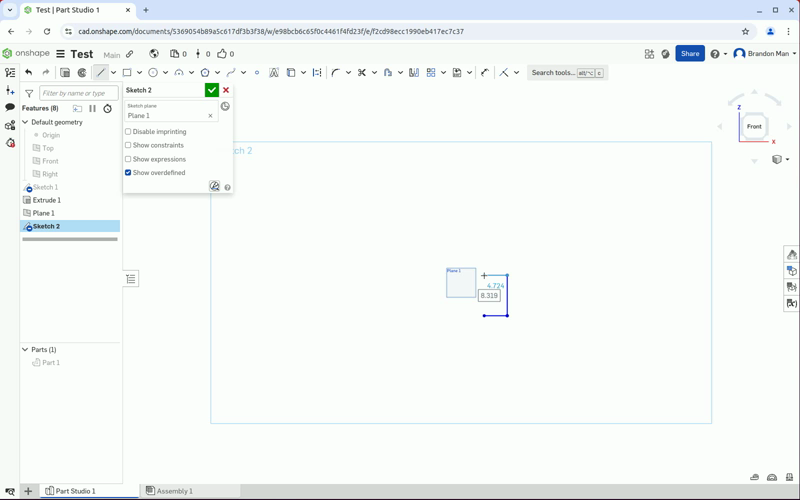
key_up(shift)
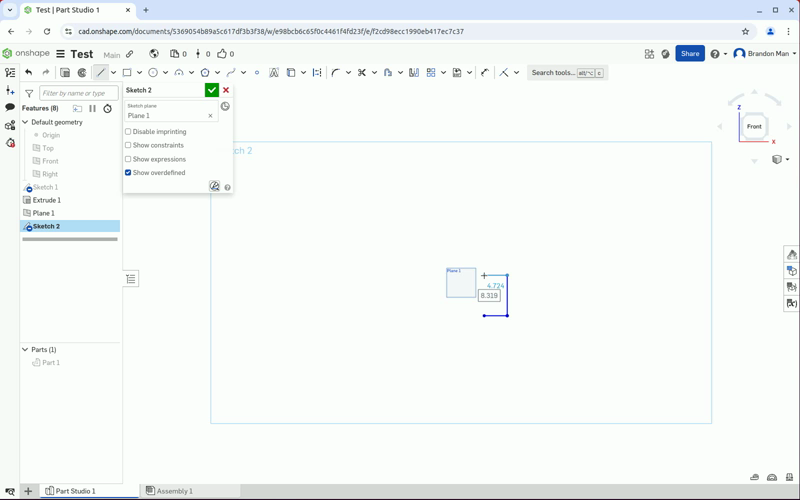
mouse_move(514, 275)
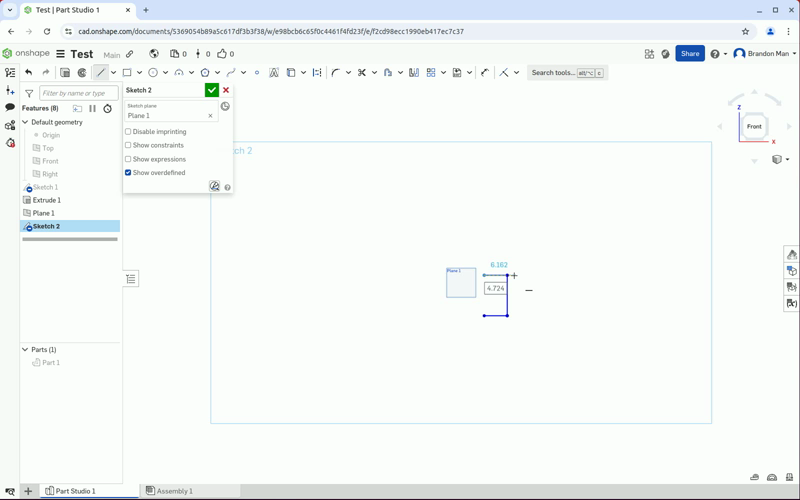
key_down(shift)
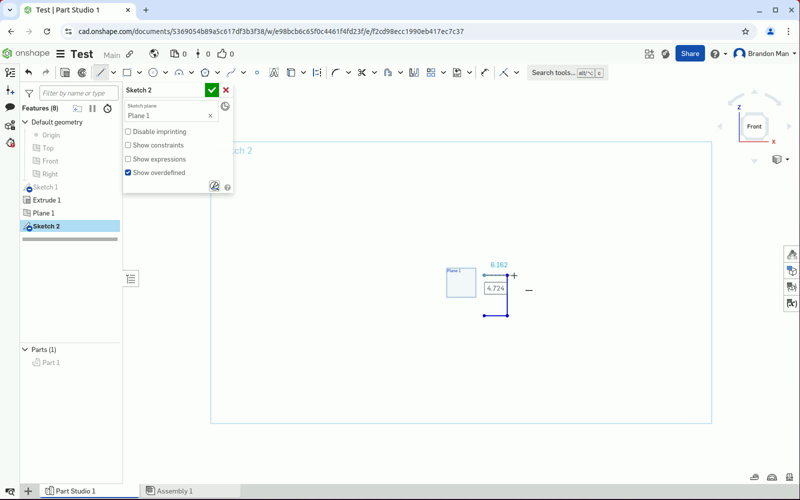
mouse_move(484, 315)
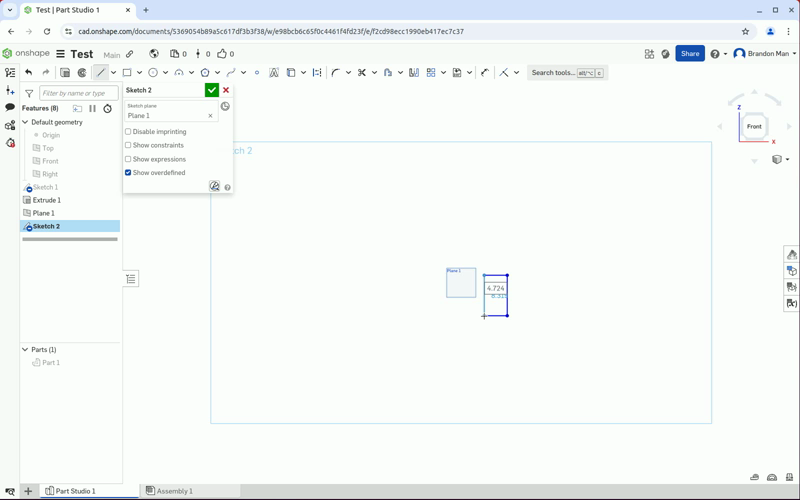
key_up(shift)
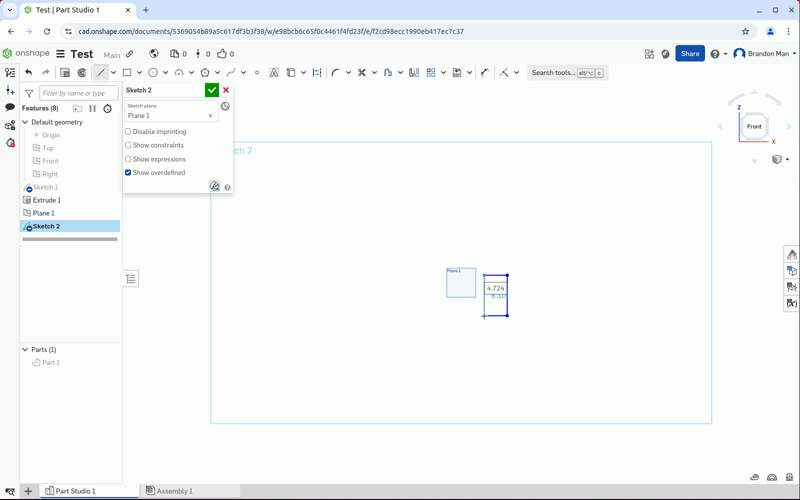
click(484, 315)
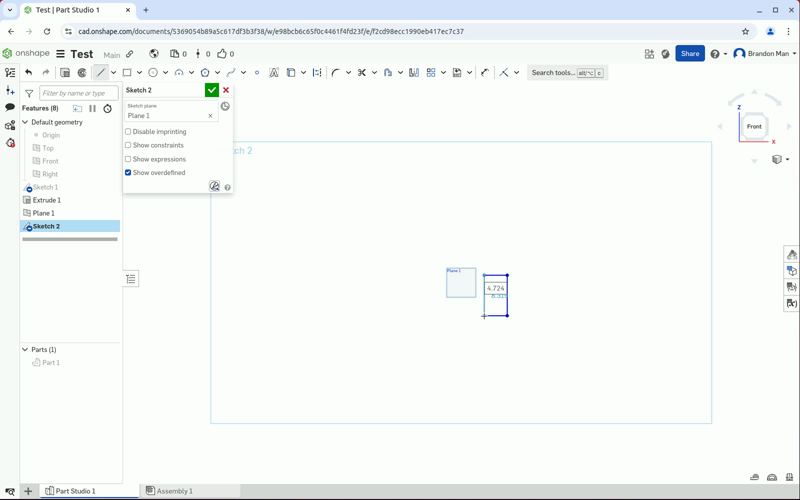
key(esc)
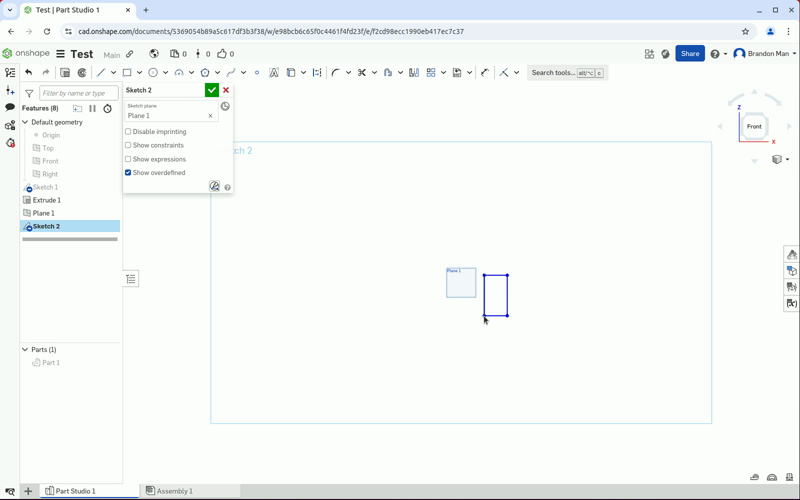
mouse_move(506, 311)
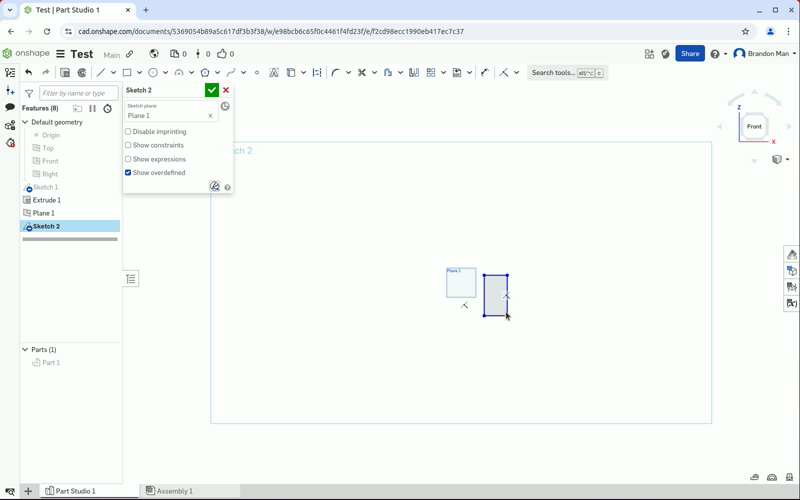
scroll(6)
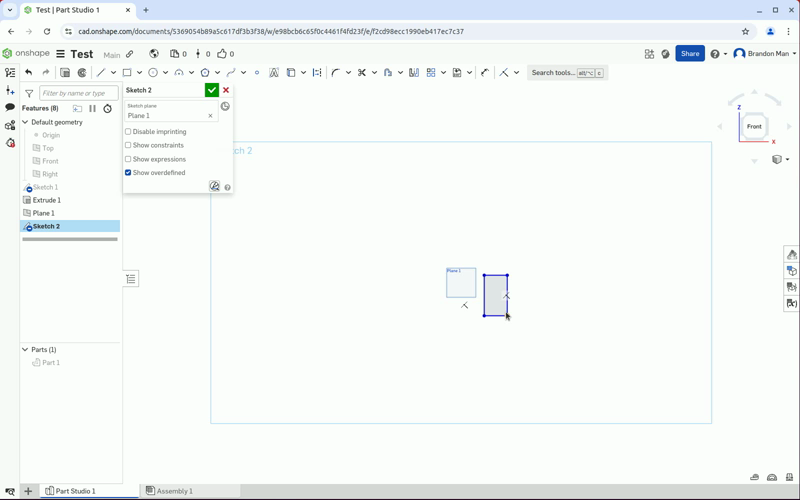
scroll(6)
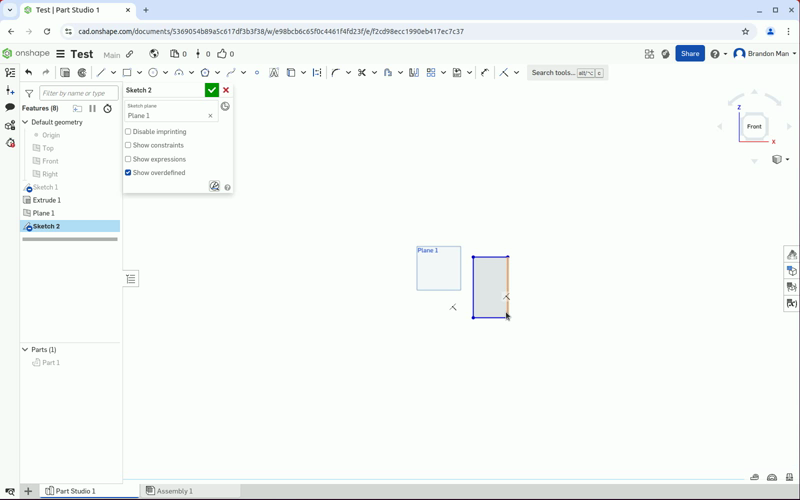
scroll(6)
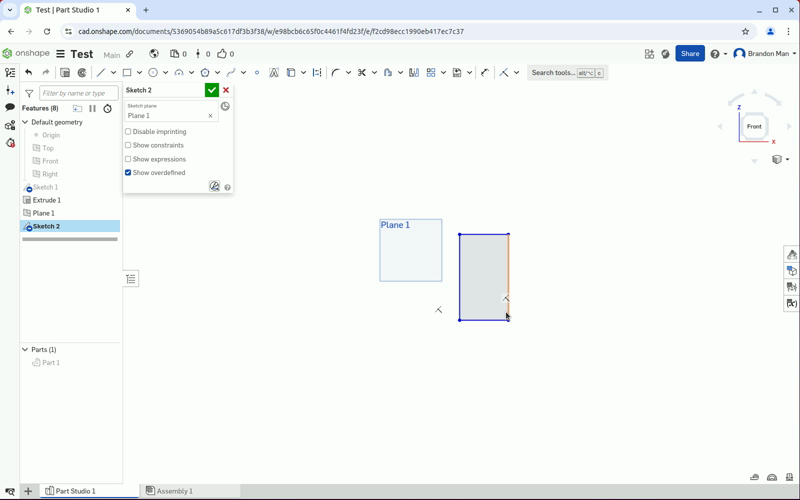
scroll(6)
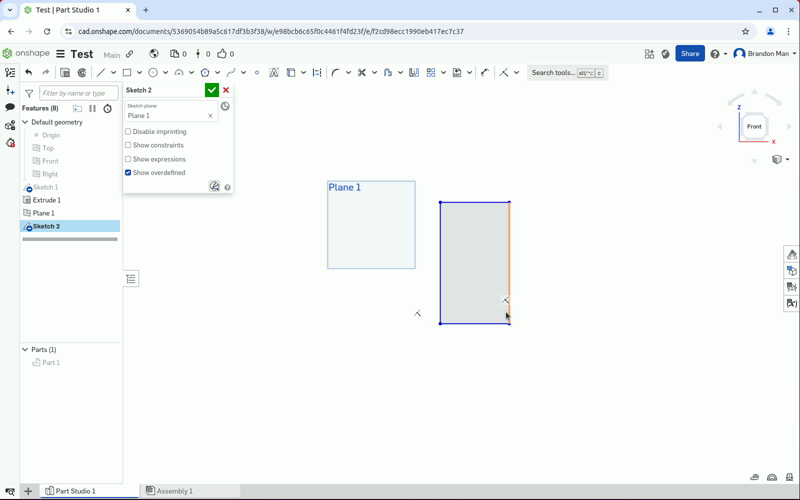
scroll(6)
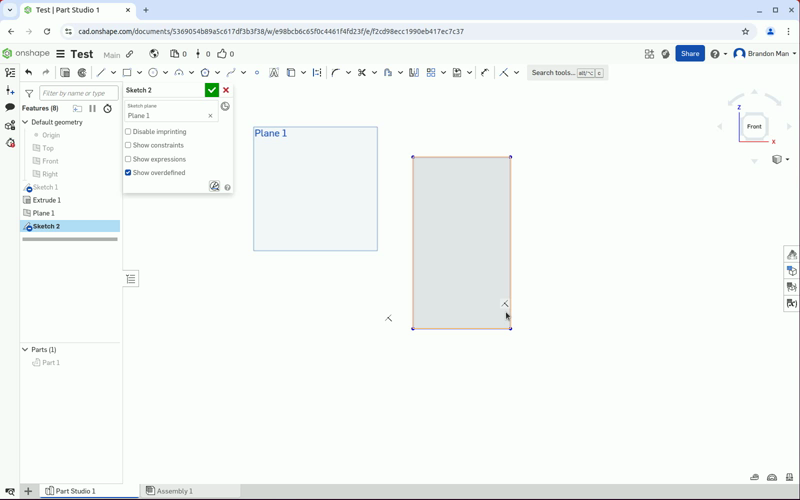
scroll(6)
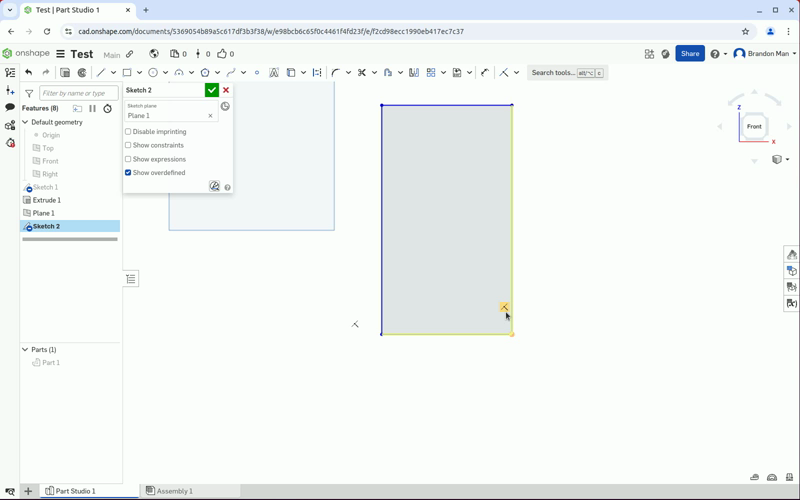
scroll(6)
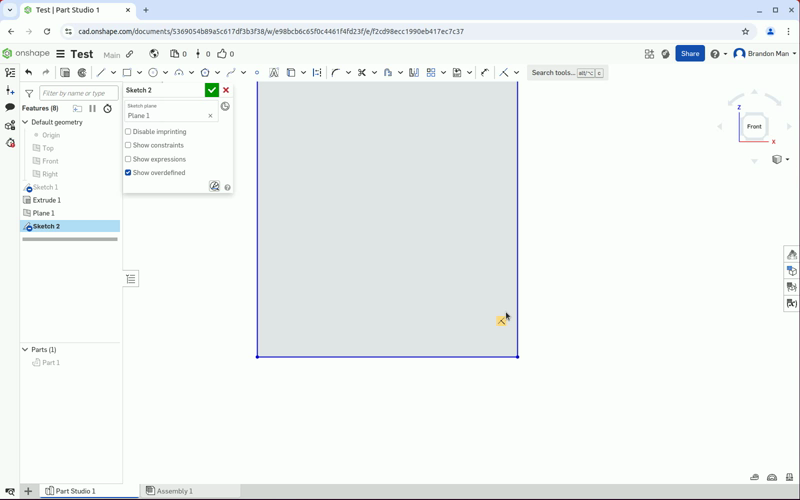
click(506, 311)
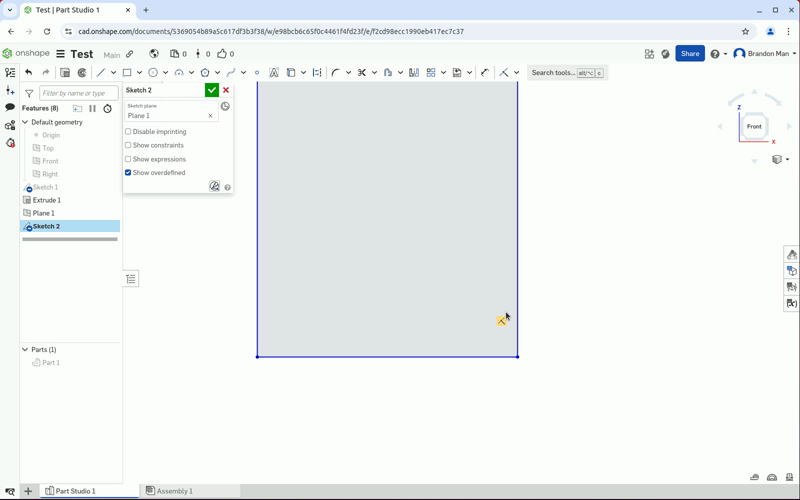
scroll(-6)
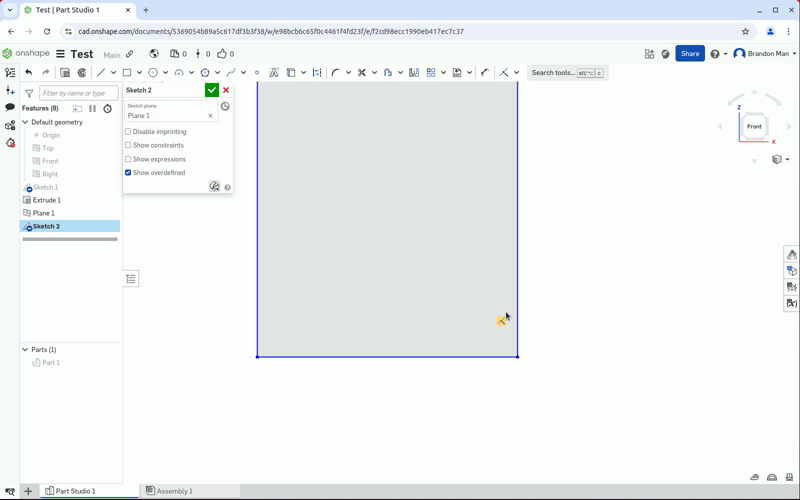
scroll(-6)
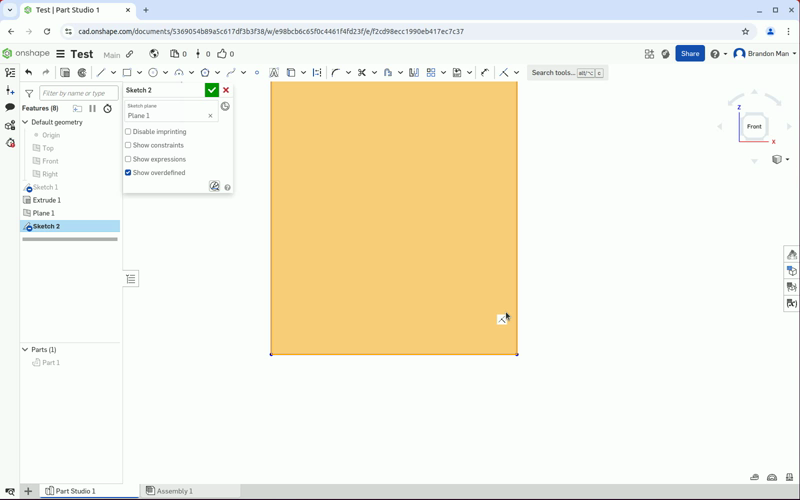
scroll(-6)
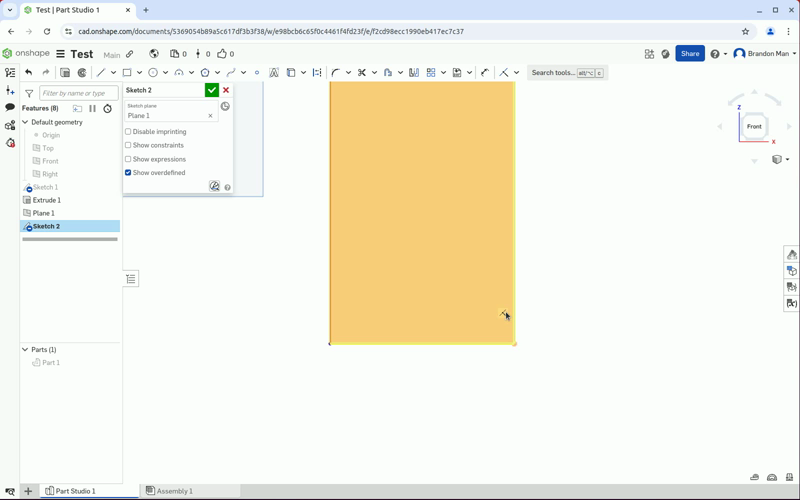
scroll(-6)
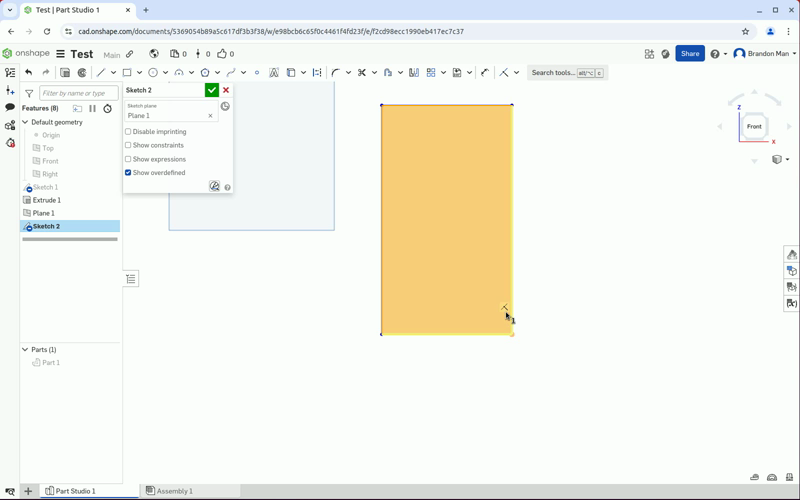
scroll(-6)
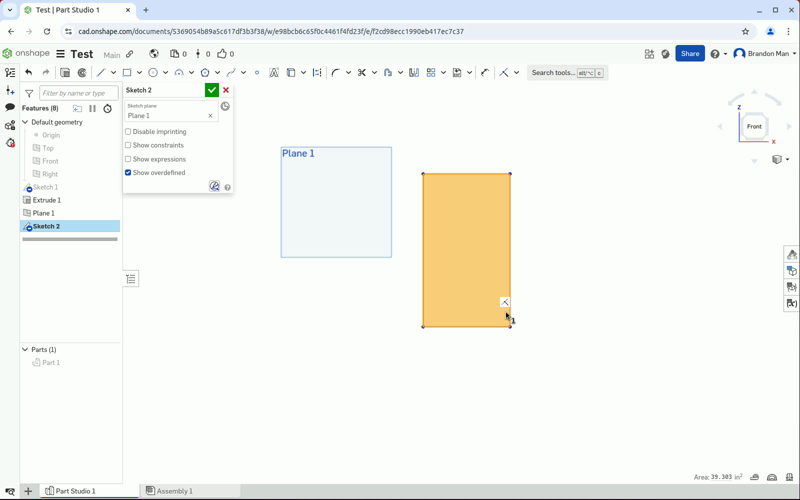
scroll(-6)
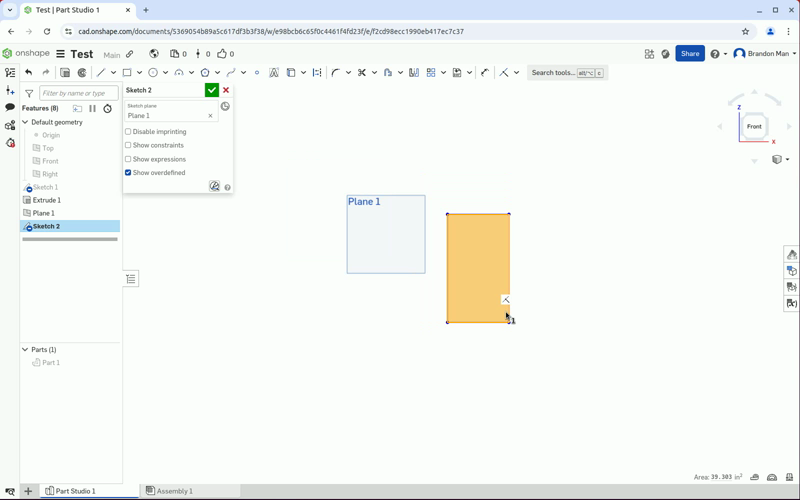
scroll(-6)
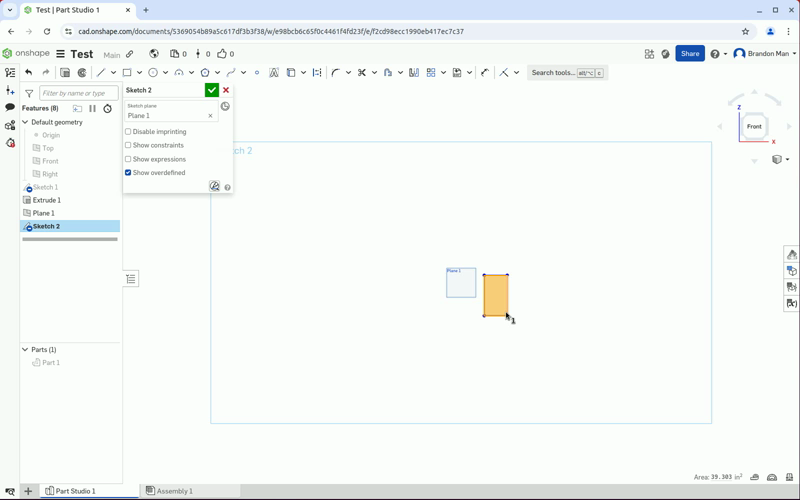
mouse_move(73, 352)
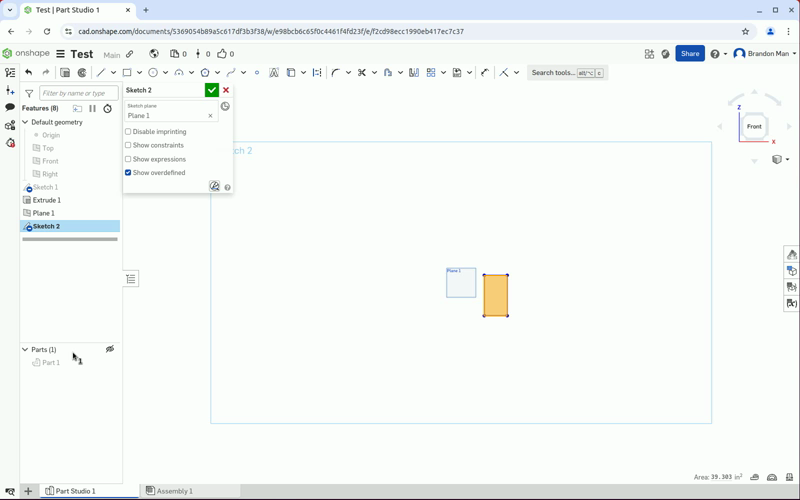
key(shift+y)
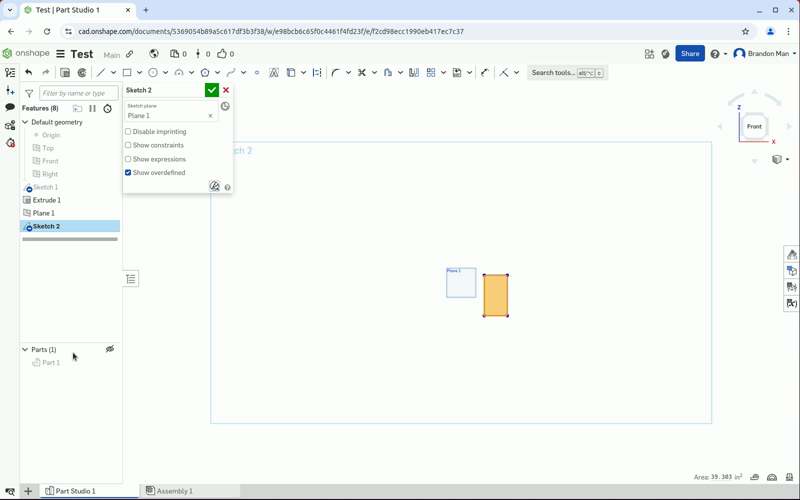
key(shift+e)
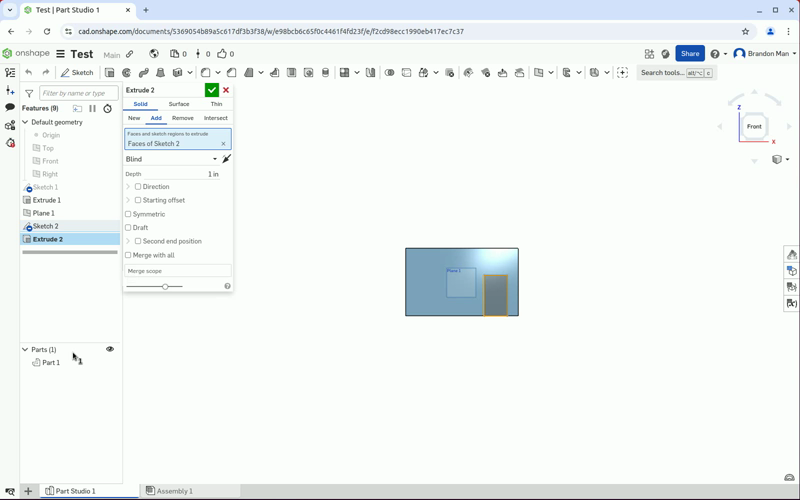
mouse_move(143, 106)
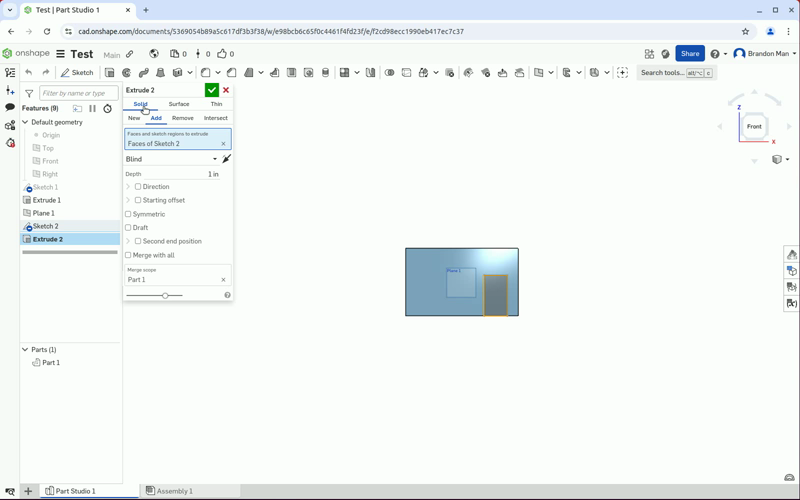
click(143, 106)
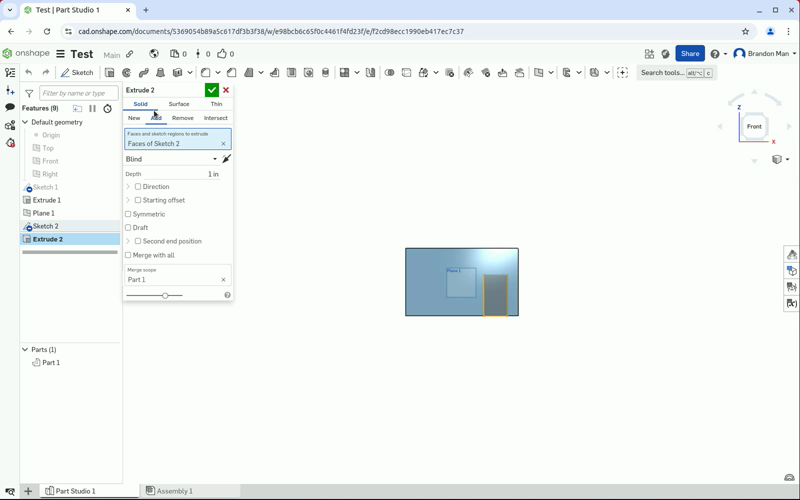
mouse_move(186, 120)
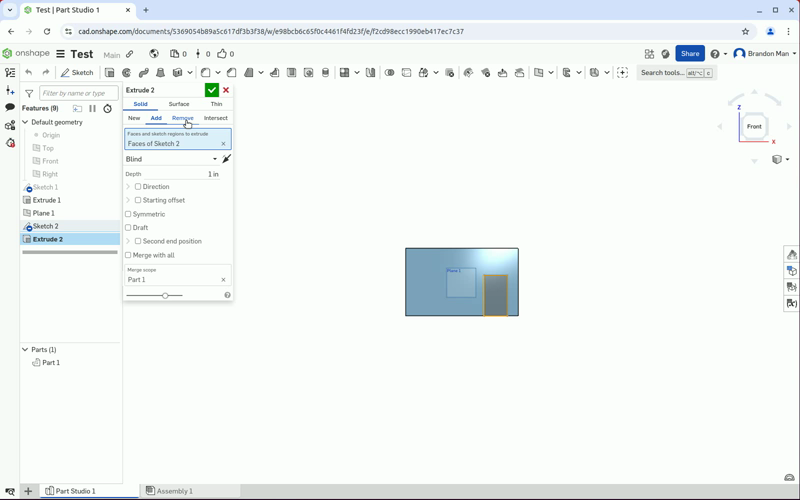
click(186, 120)
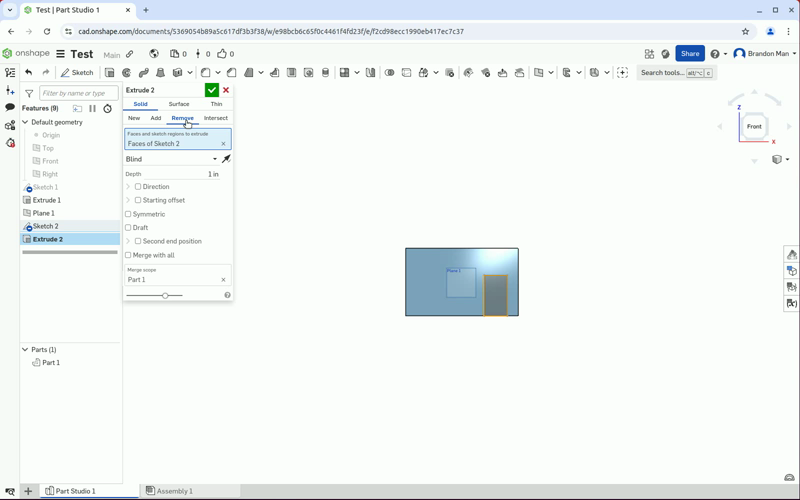
key(tab, 4)
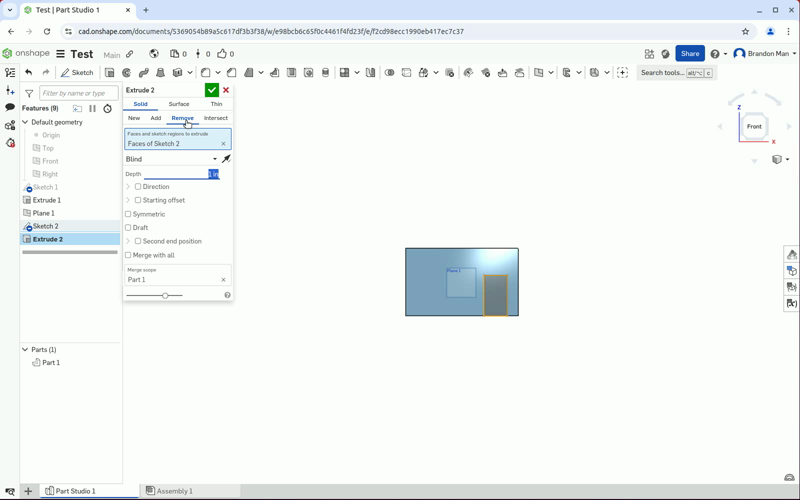
text(3.37)
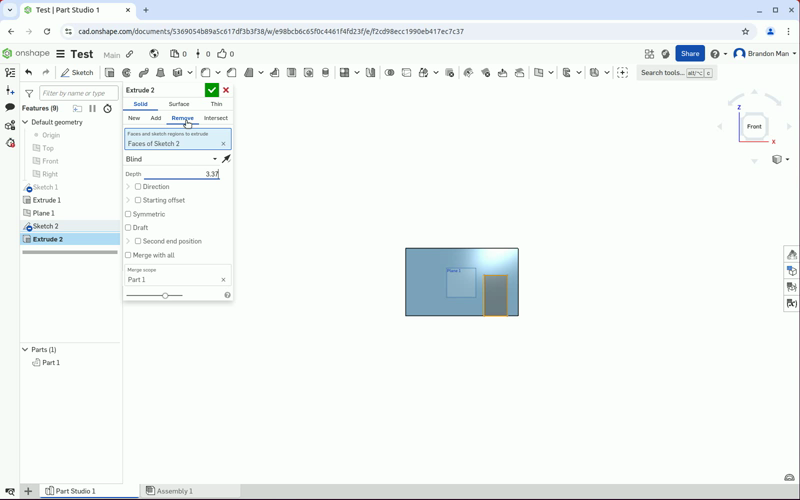
key(tab, 6)
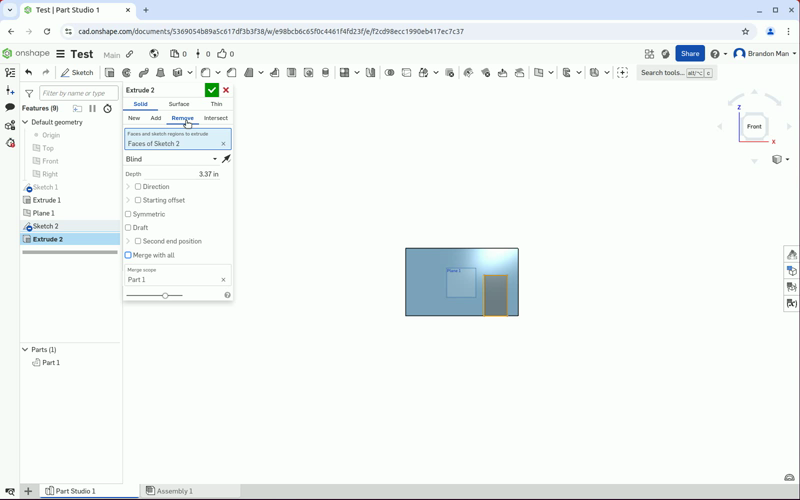
key(space)
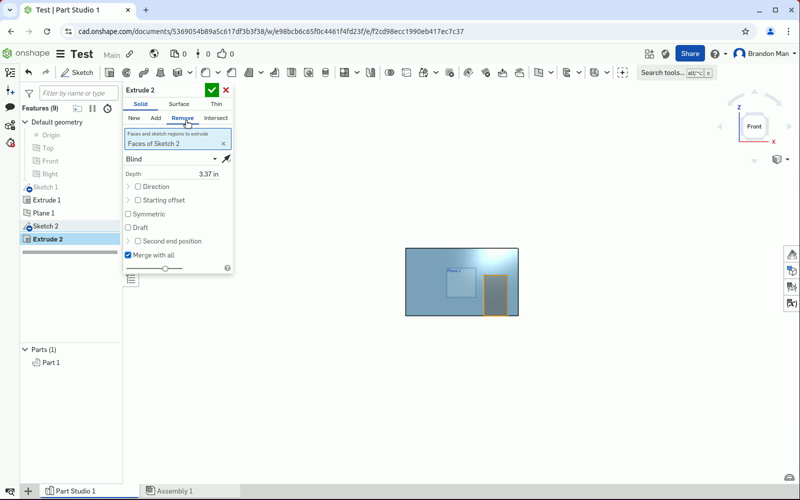
key(enter)
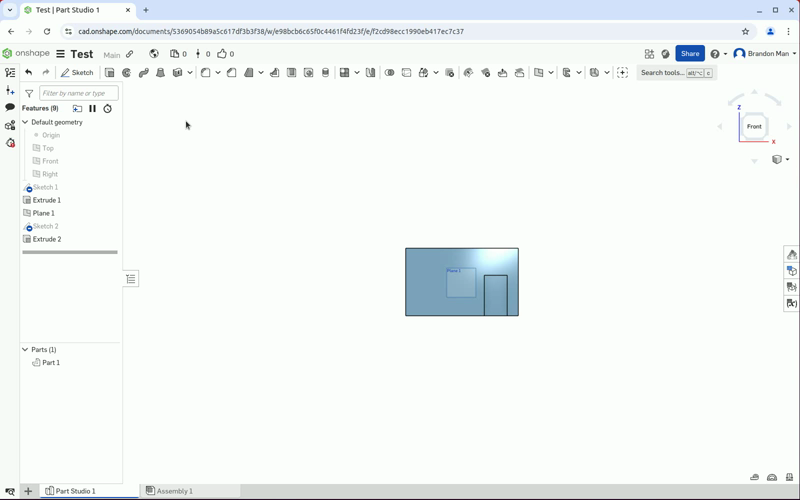
key(shift+h)
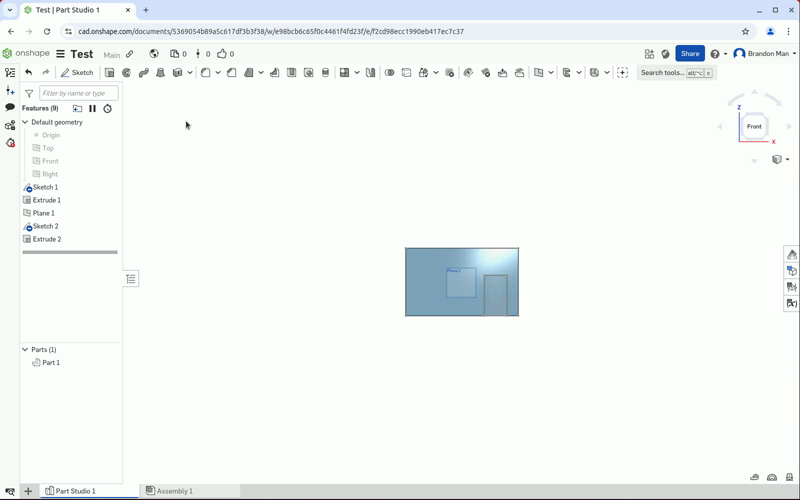
key(shift+h)
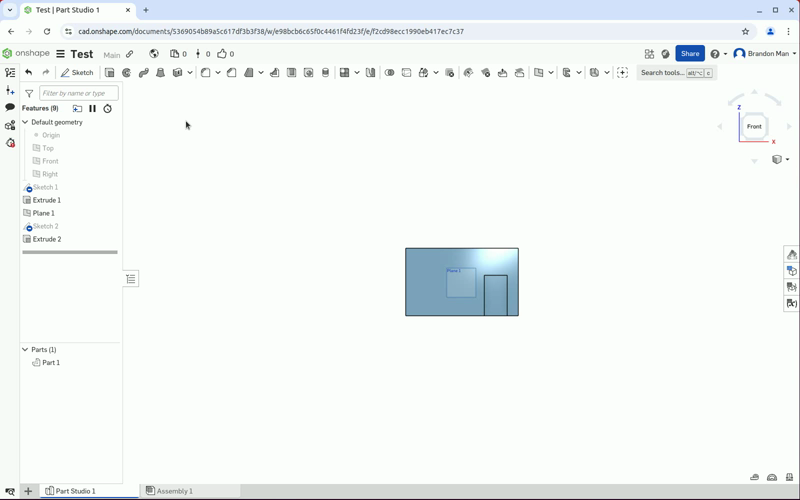
mouse_move(73, 189)
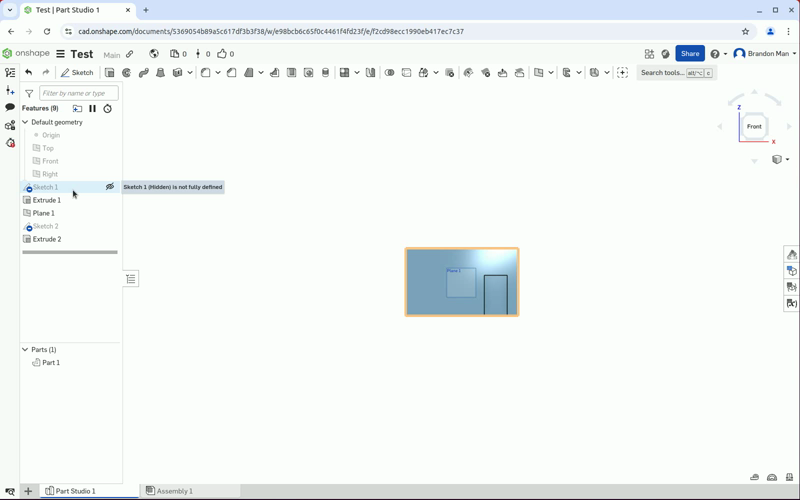
click(73, 189)
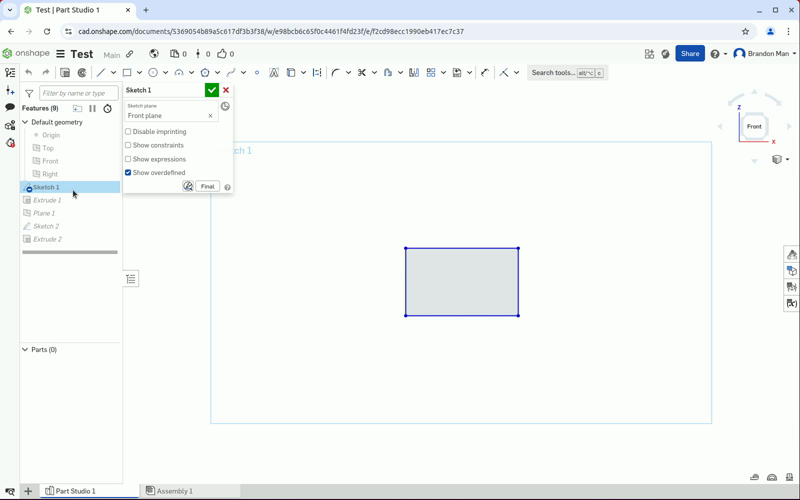
mouse_move(229, 92)
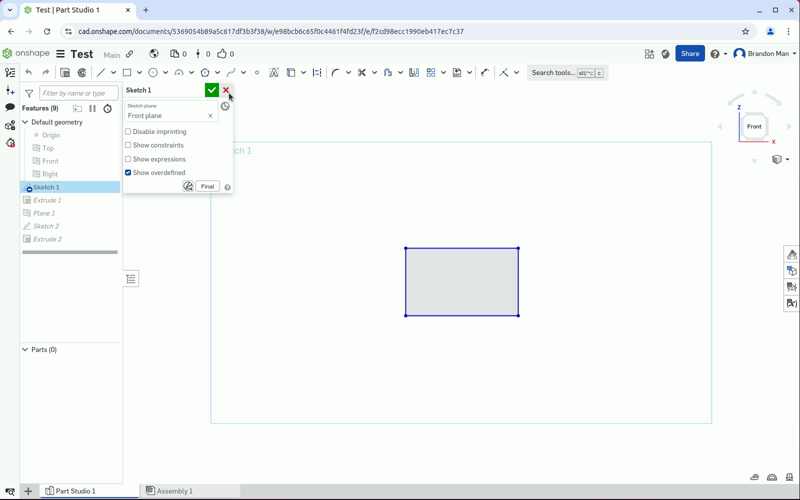
click(229, 92)
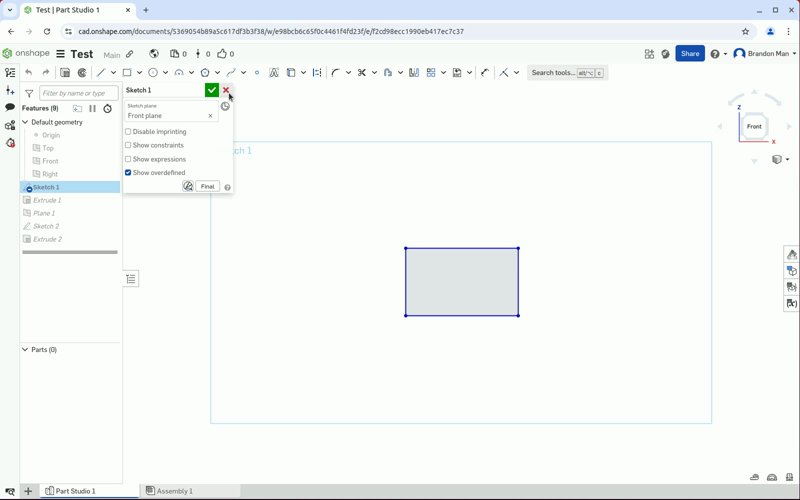
key(shift+s)
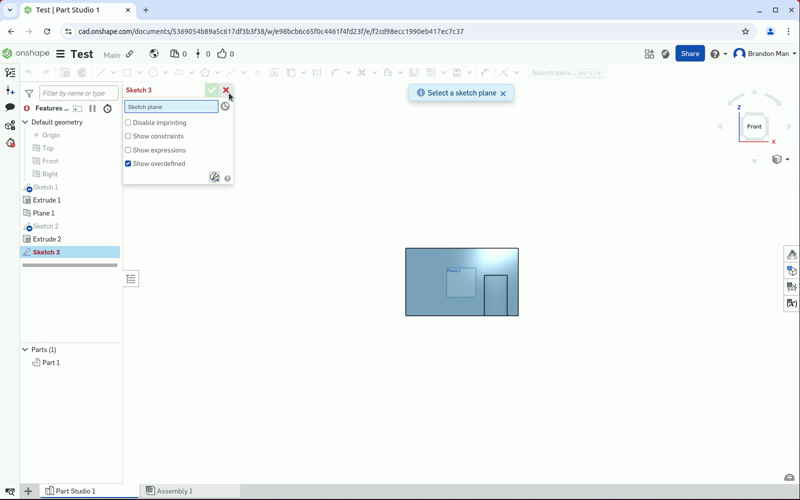
mouse_move(73, 163)
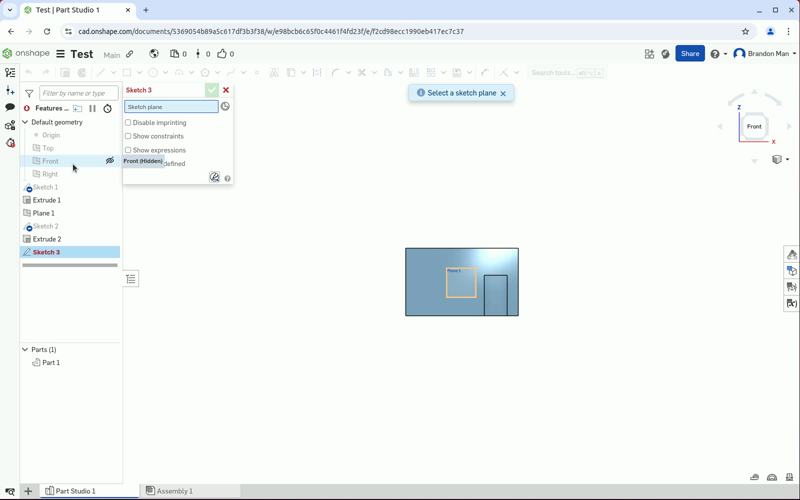
click(73, 163)
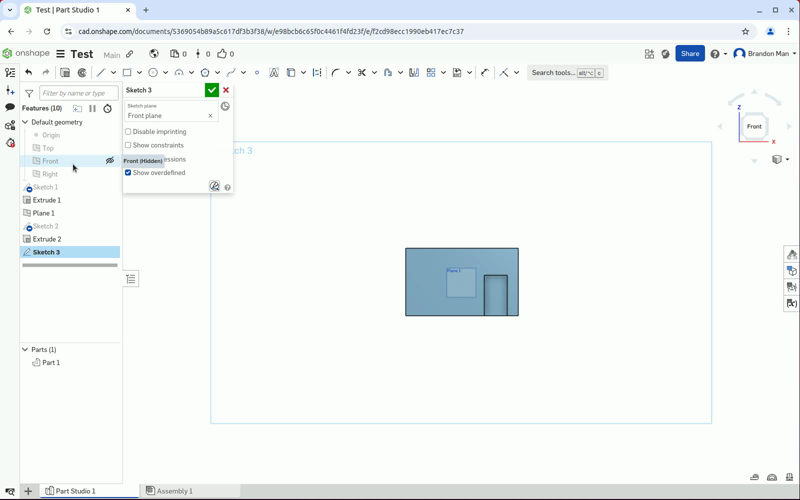
mouse_move(73, 352)
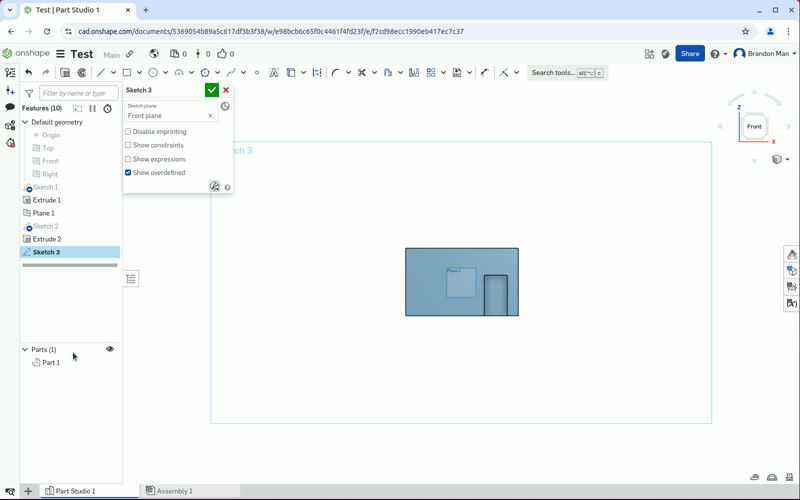
key(y)
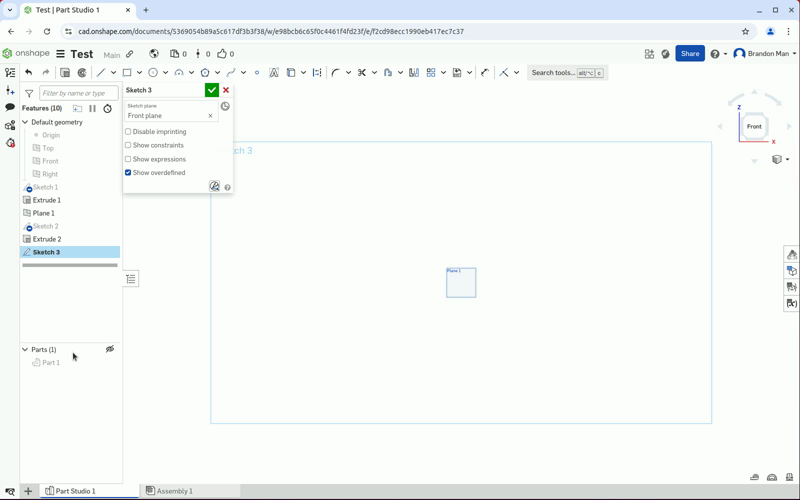
key(l)
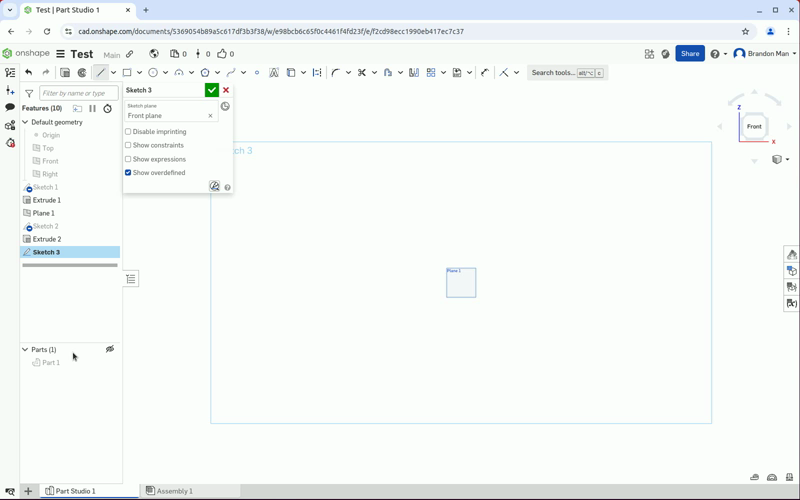
key_down(shift)
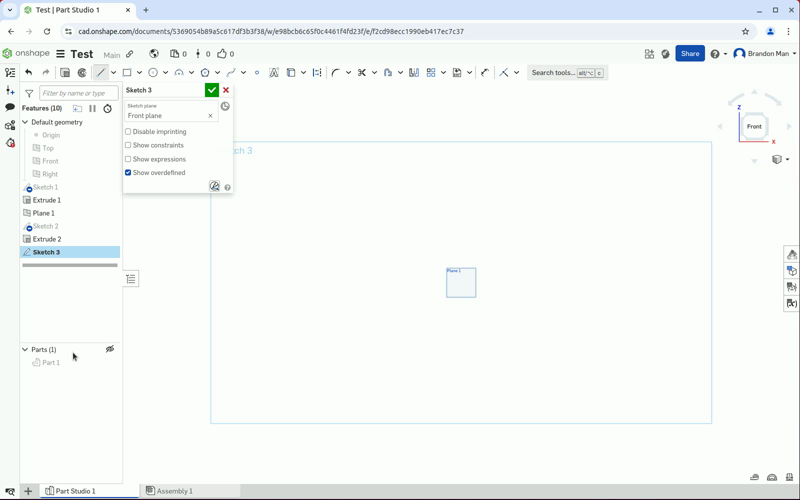
mouse_move(352, 297)
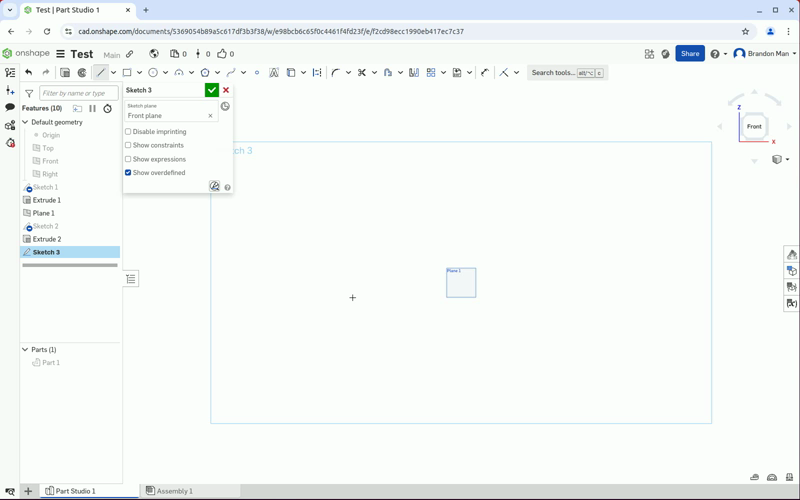
click(352, 297)
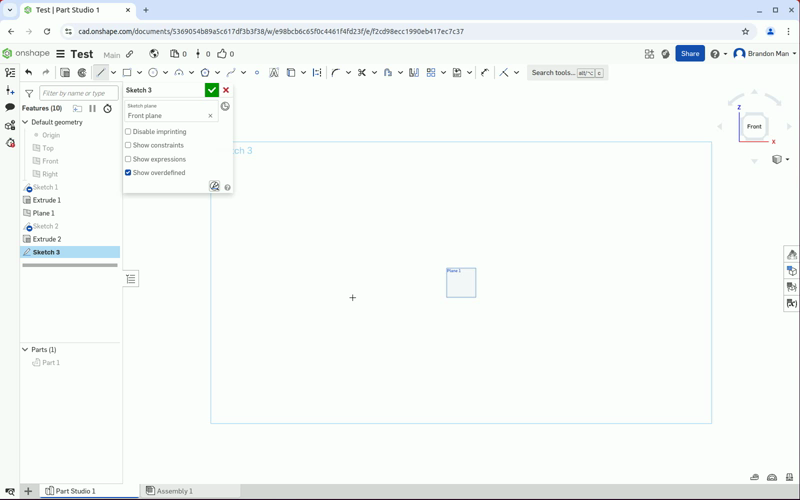
key_up(shift)
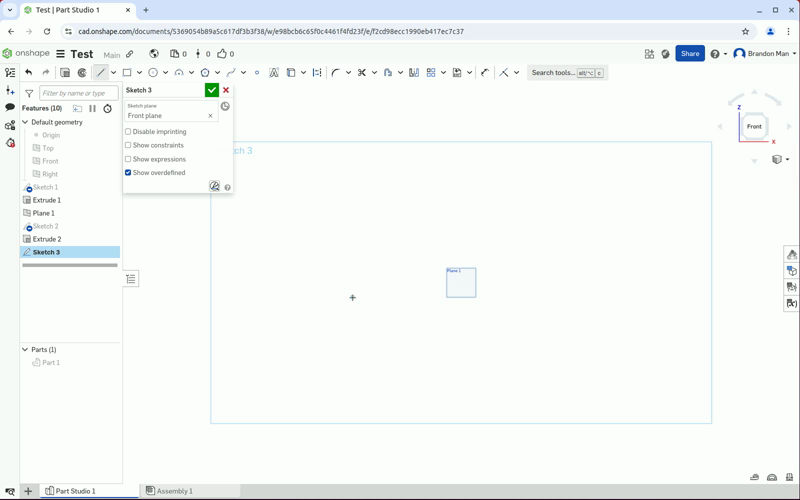
key_down(shift)
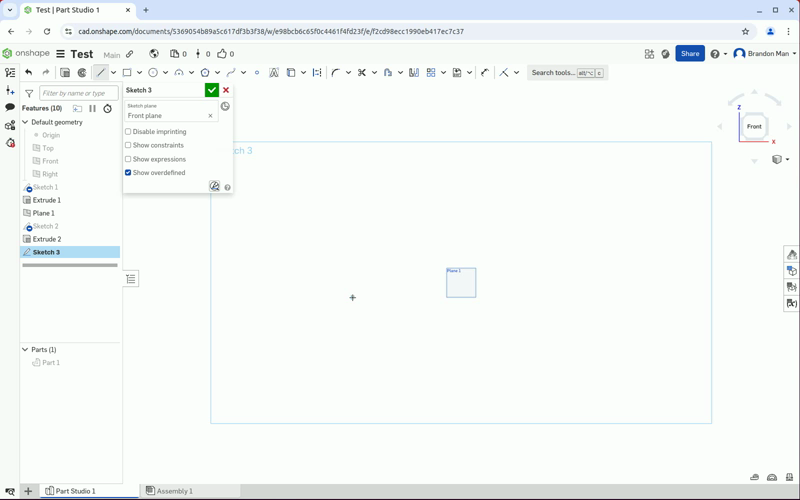
mouse_move(382, 297)
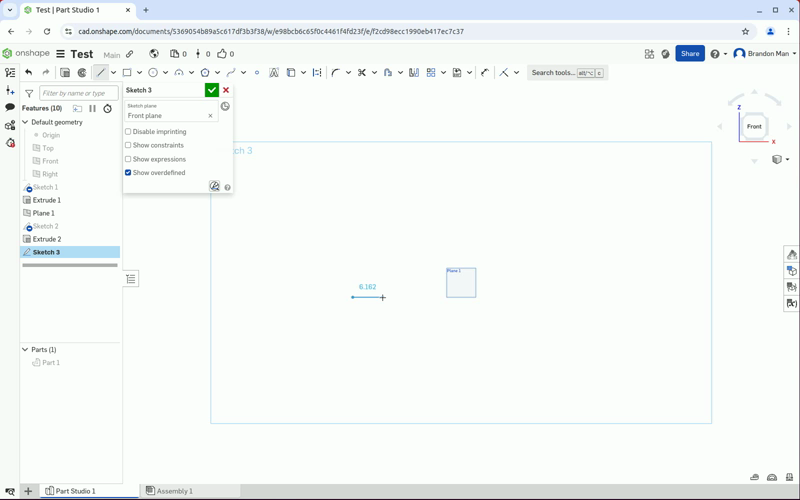
mouse_move(375, 297)
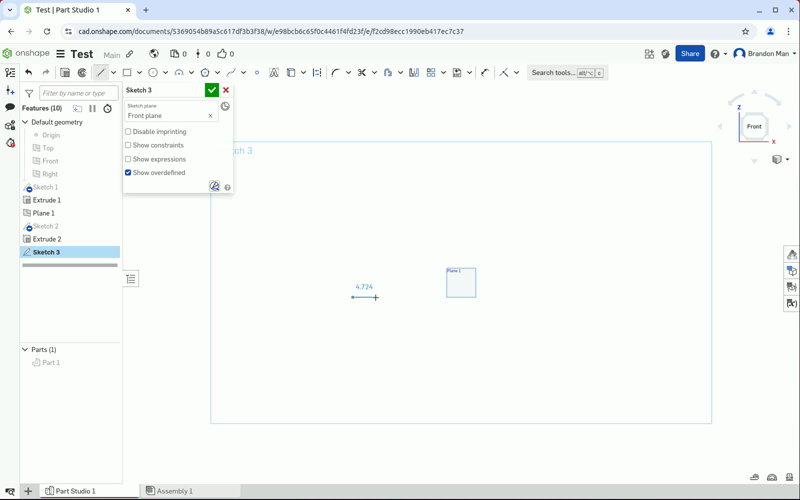
click(375, 297)
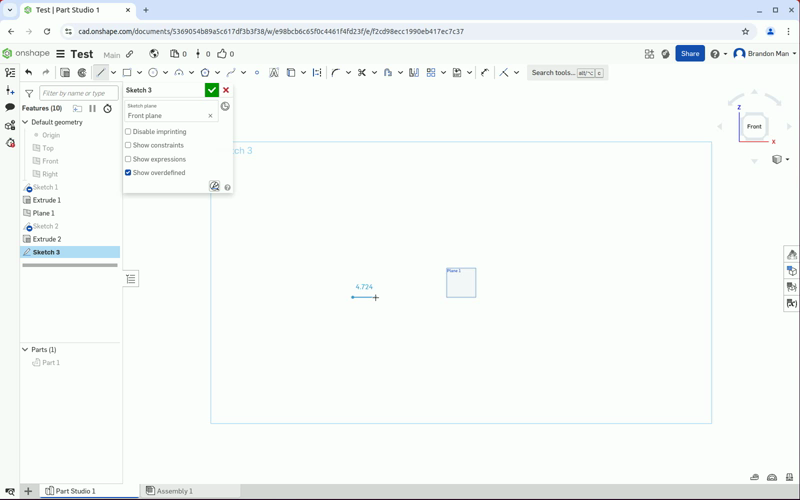
key_up(shift)
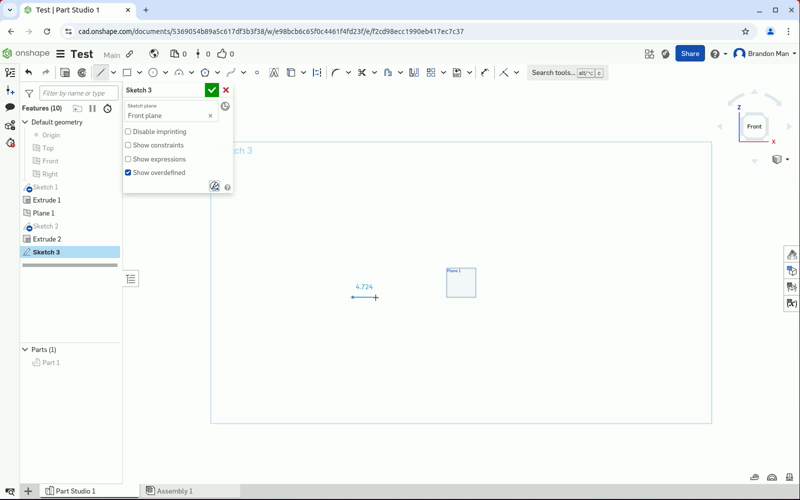
key_down(shift)
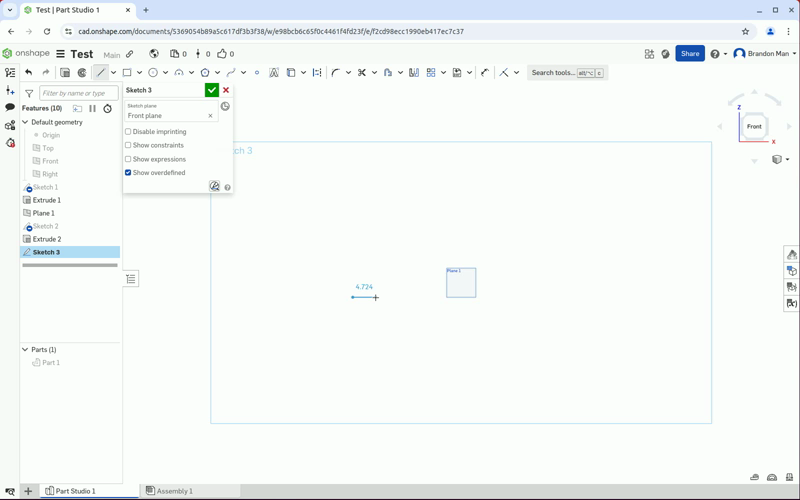
mouse_move(405, 297)
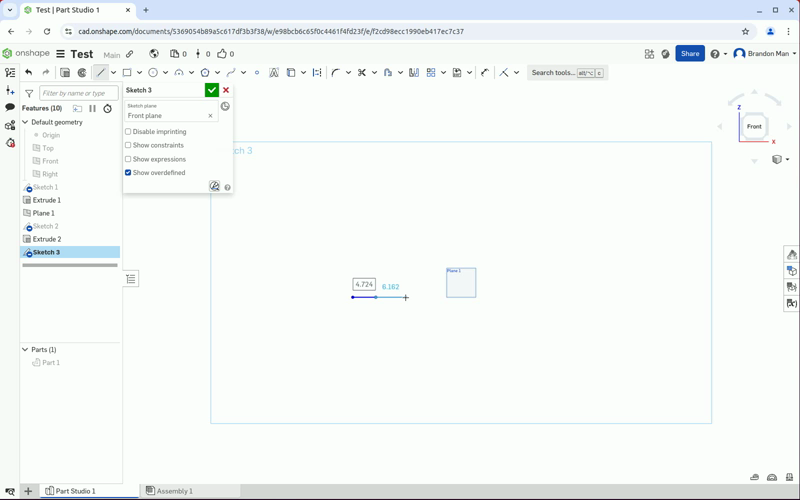
mouse_move(375, 256)
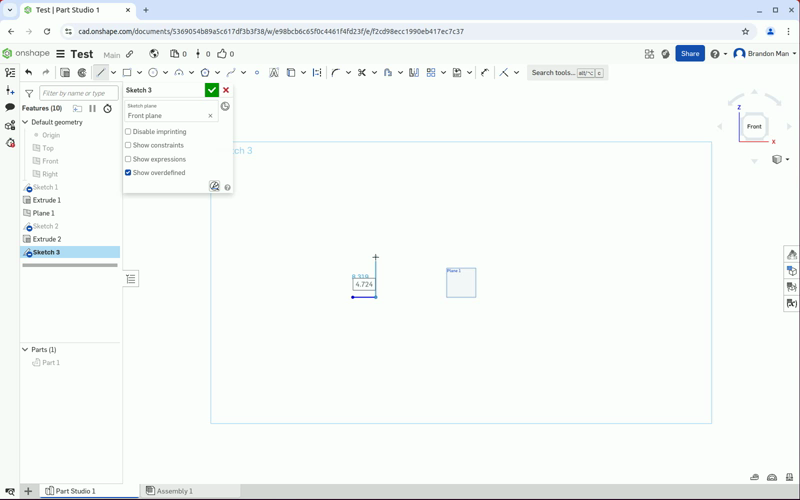
click(375, 256)
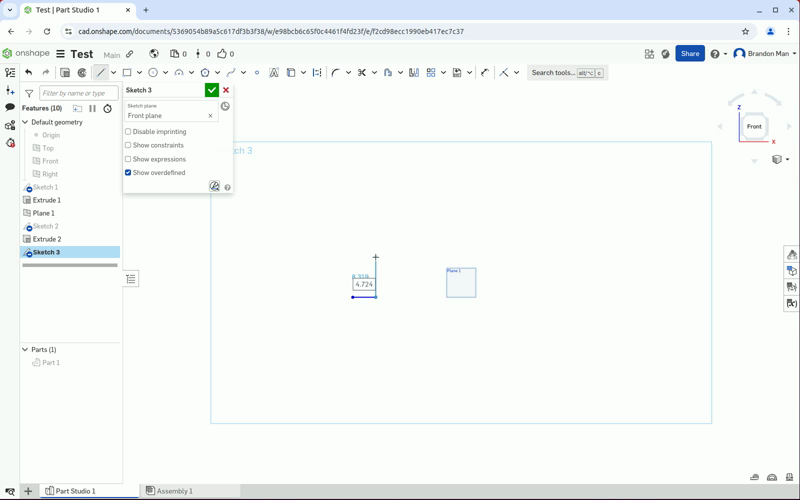
key_up(shift)
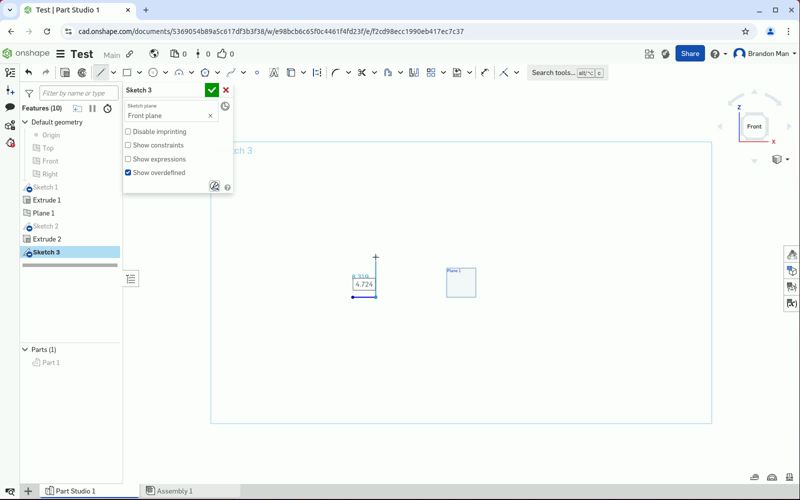
key_down(shift)
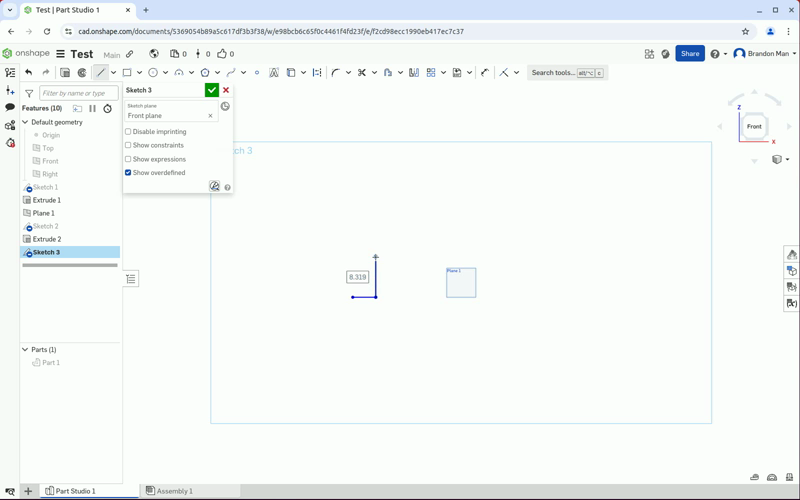
mouse_move(405, 256)
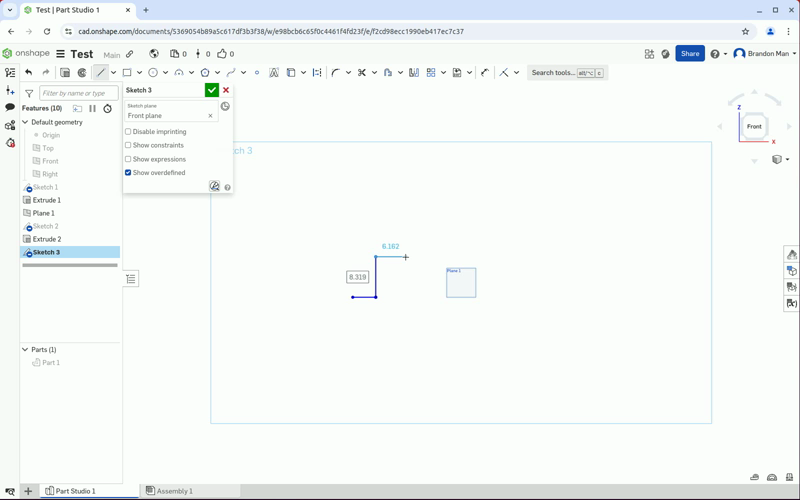
mouse_move(352, 256)
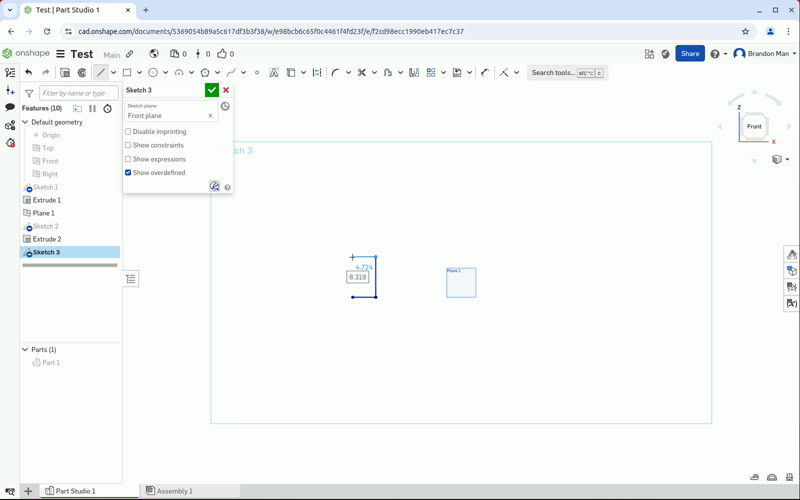
click(352, 256)
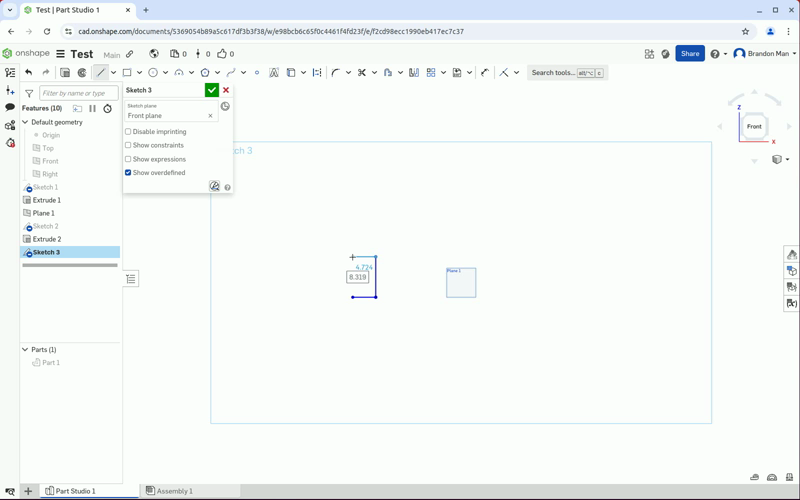
key_up(shift)
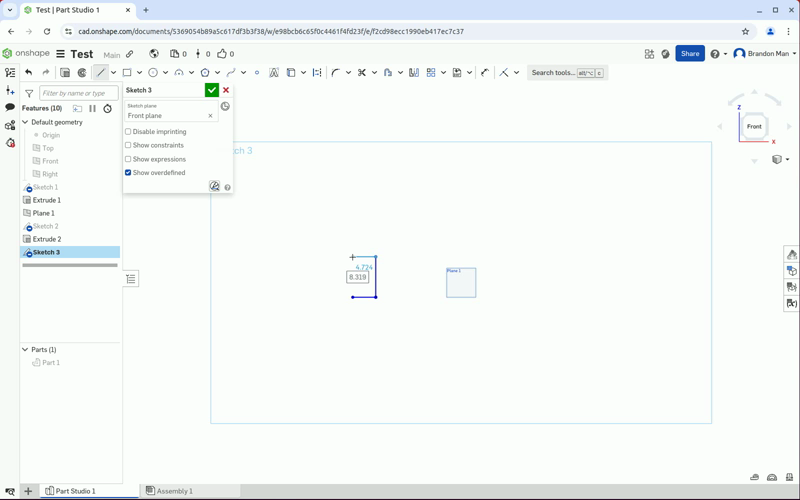
mouse_move(382, 256)
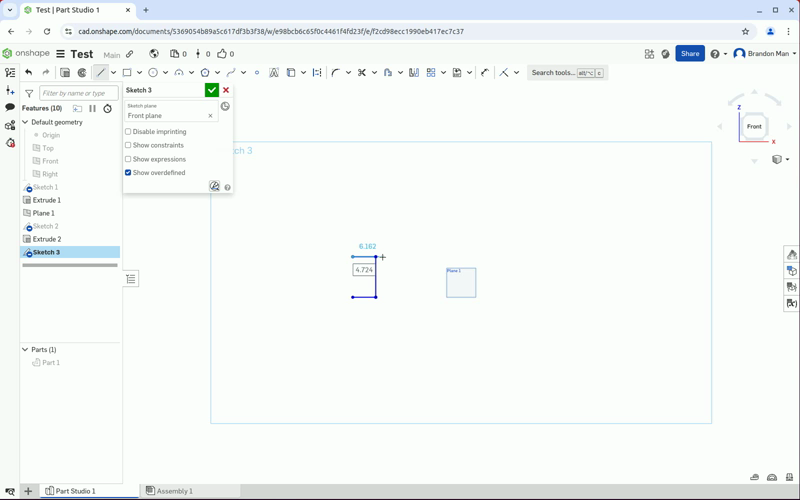
key_down(shift)
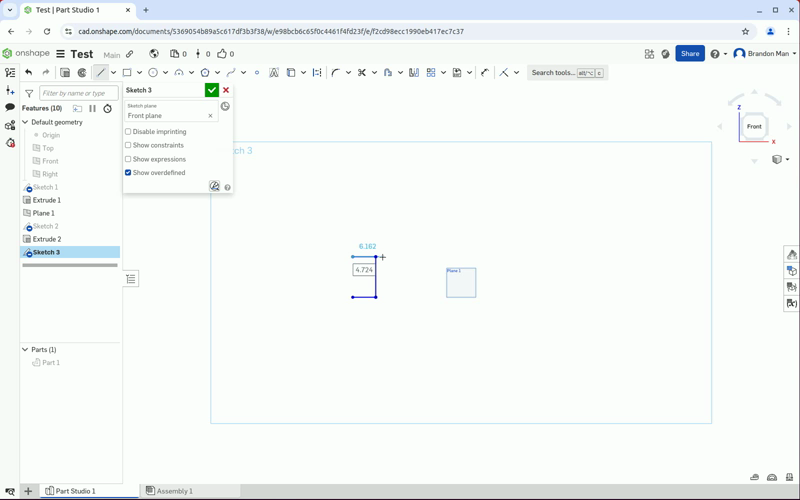
mouse_move(352, 297)
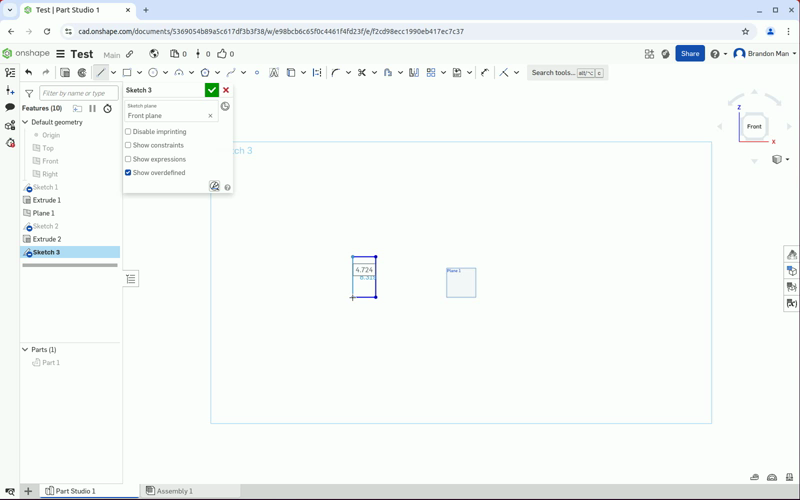
key_up(shift)
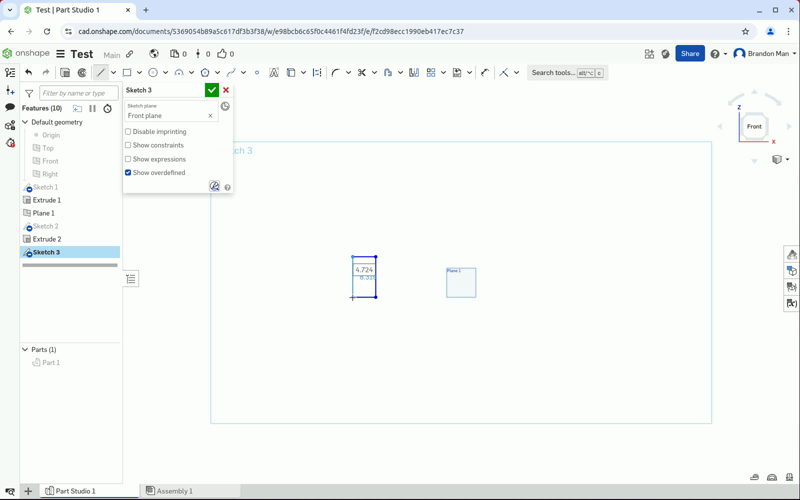
click(352, 297)
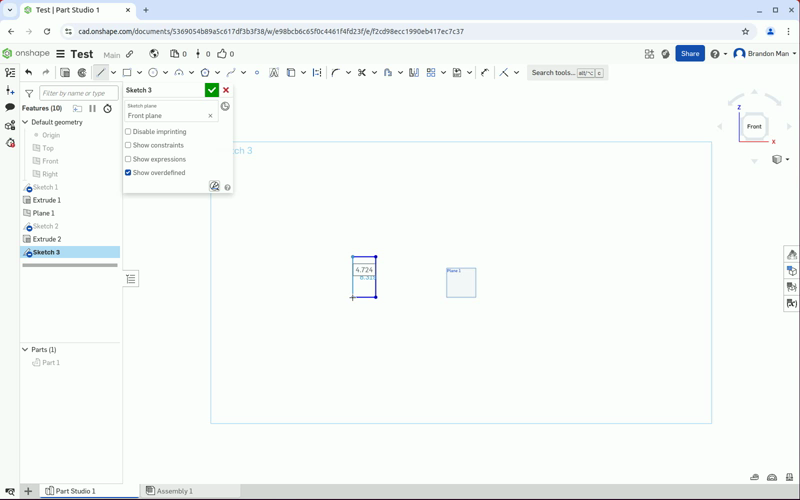
key(esc)
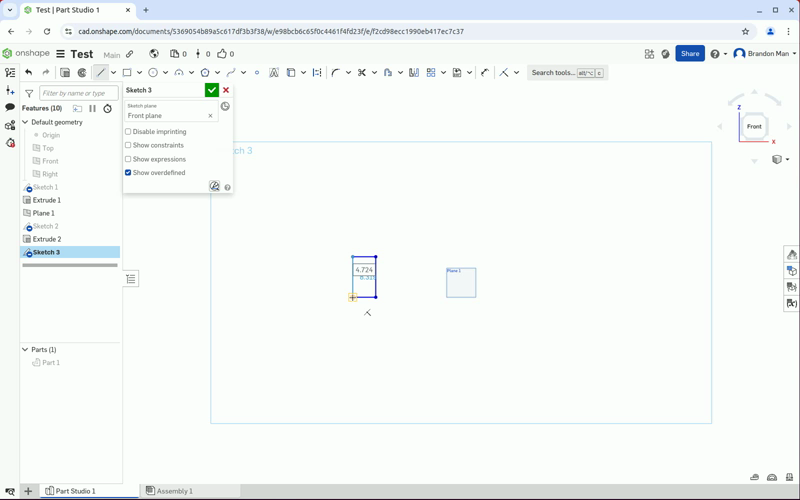
mouse_move(360, 267)
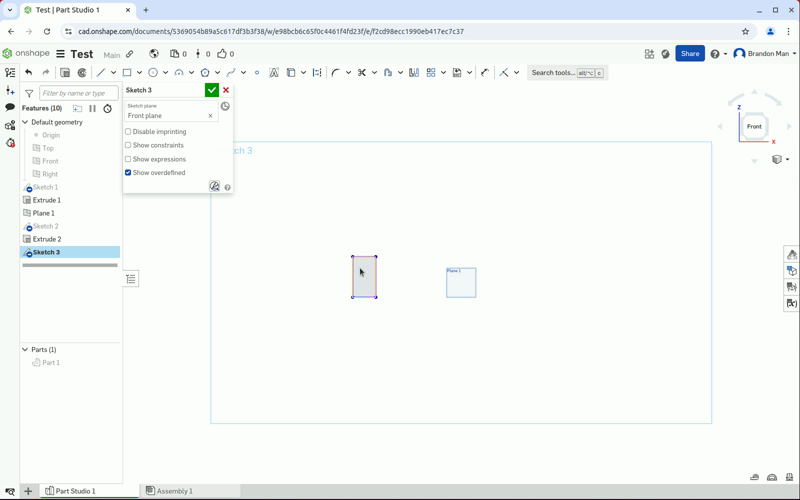
scroll(6)
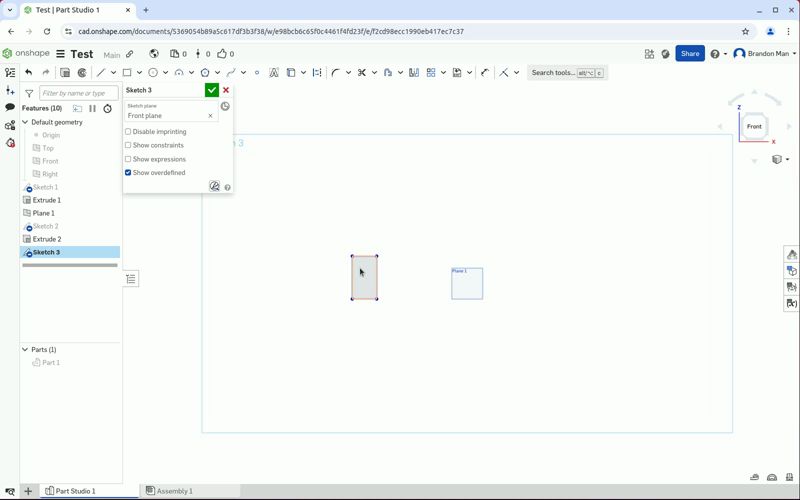
scroll(6)
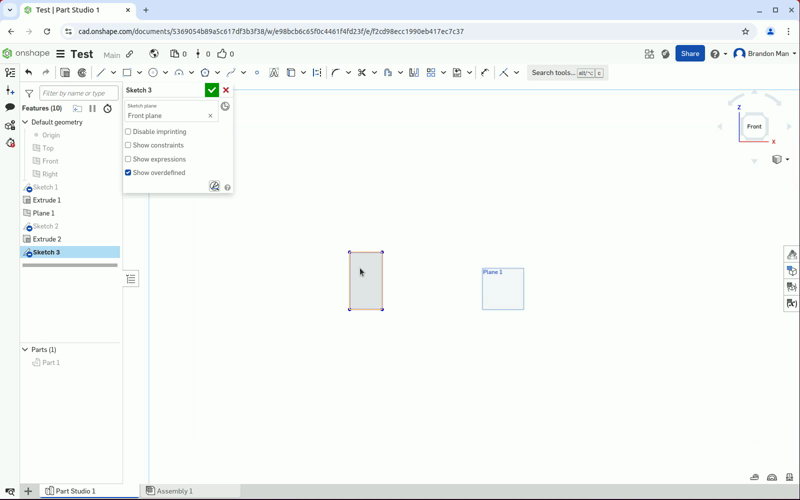
scroll(6)
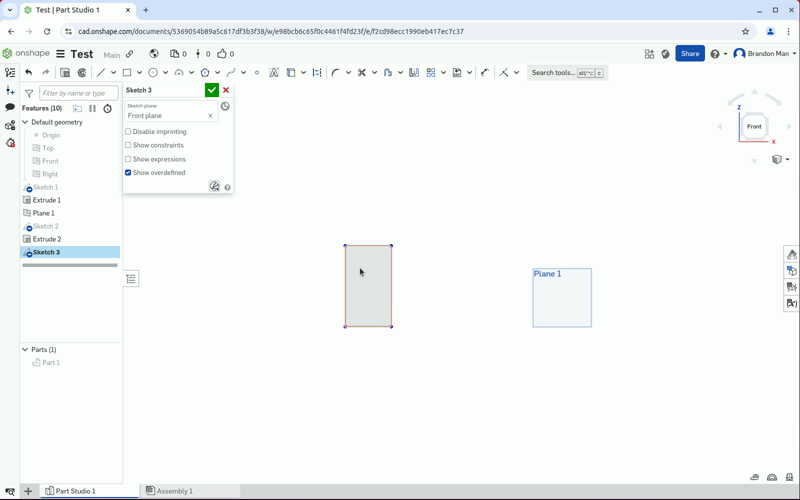
scroll(6)
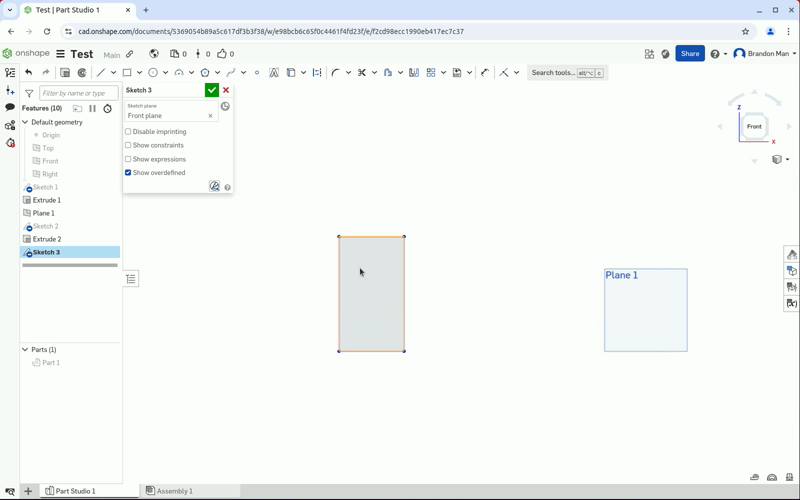
scroll(6)
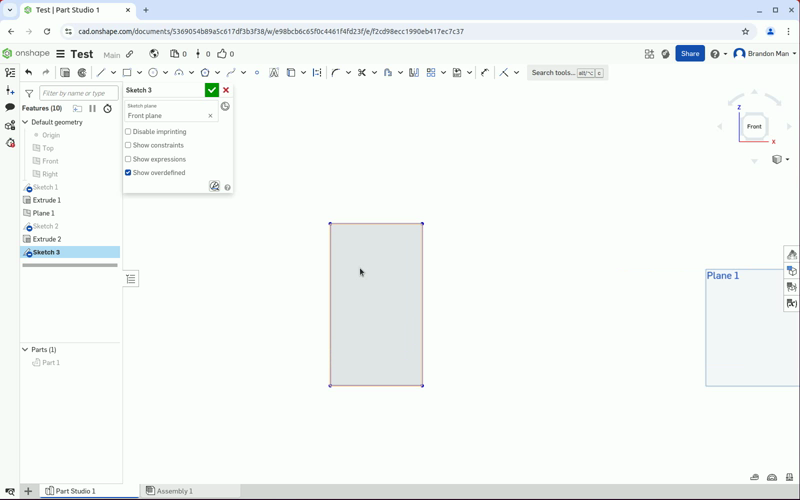
scroll(6)
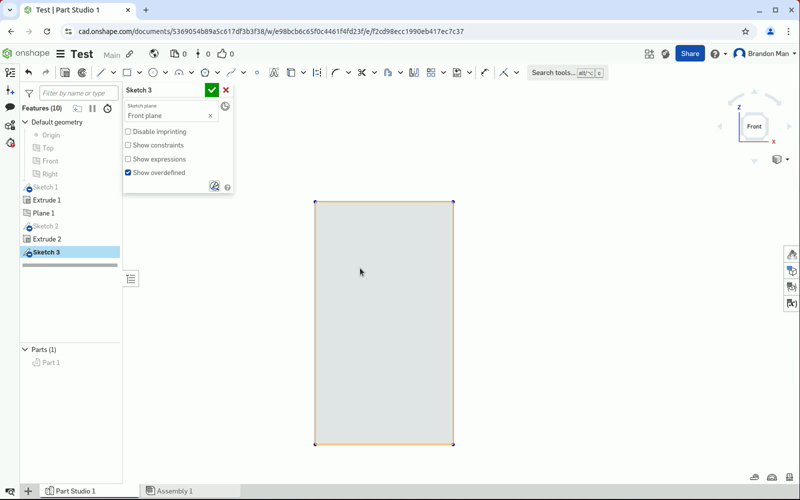
scroll(6)
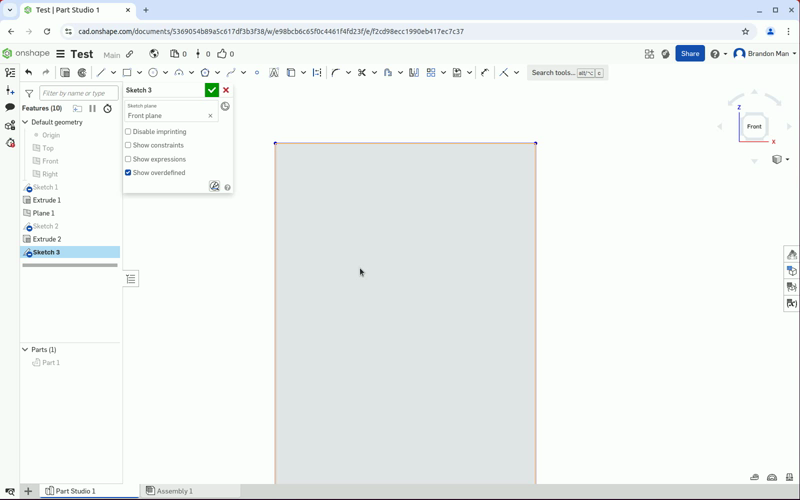
click(360, 267)
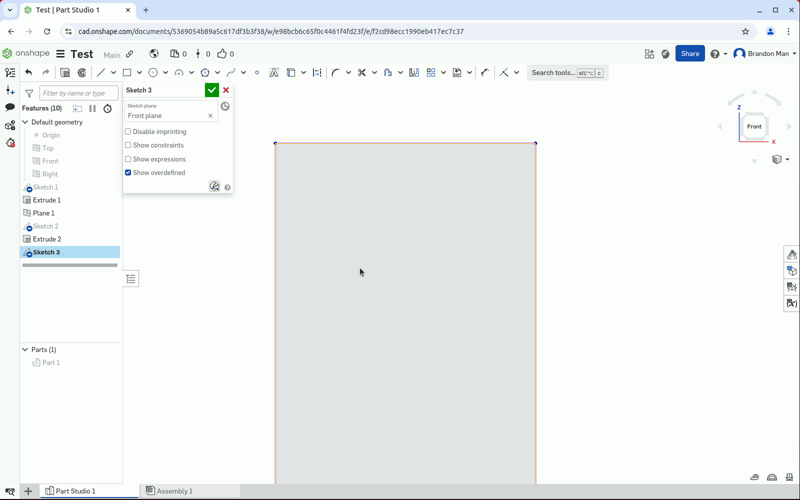
scroll(-6)
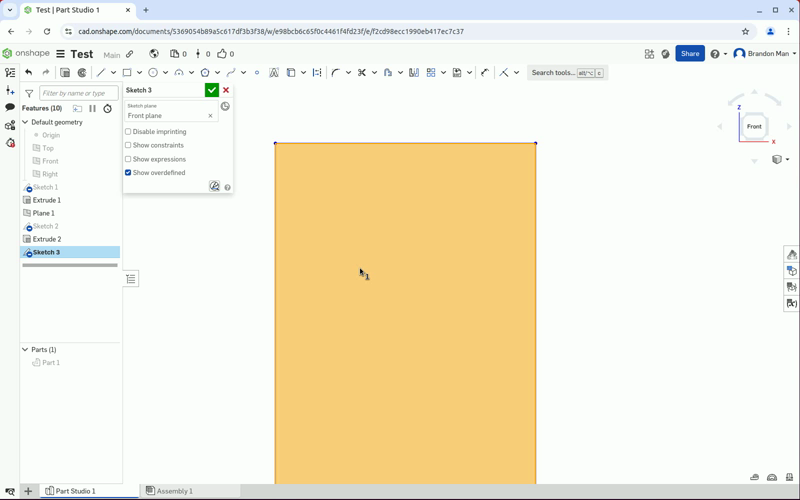
scroll(-6)
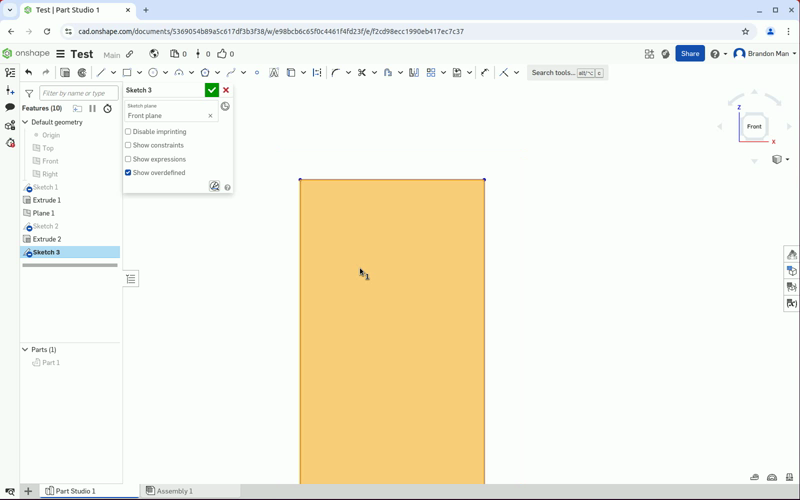
scroll(-6)
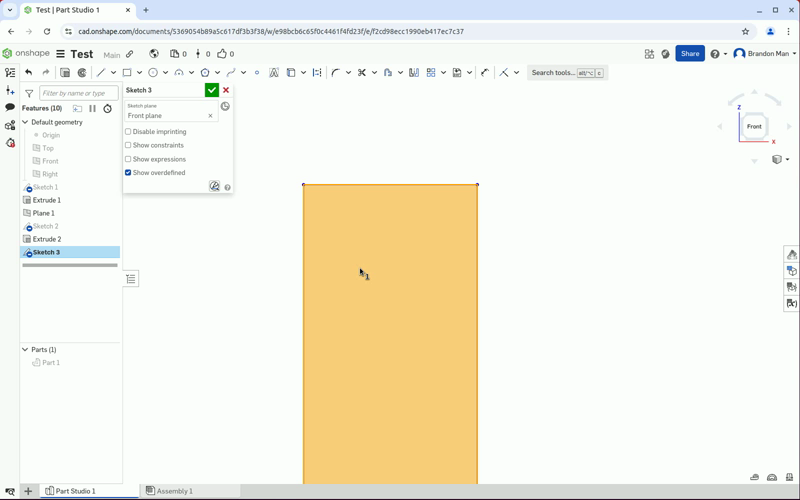
scroll(-6)
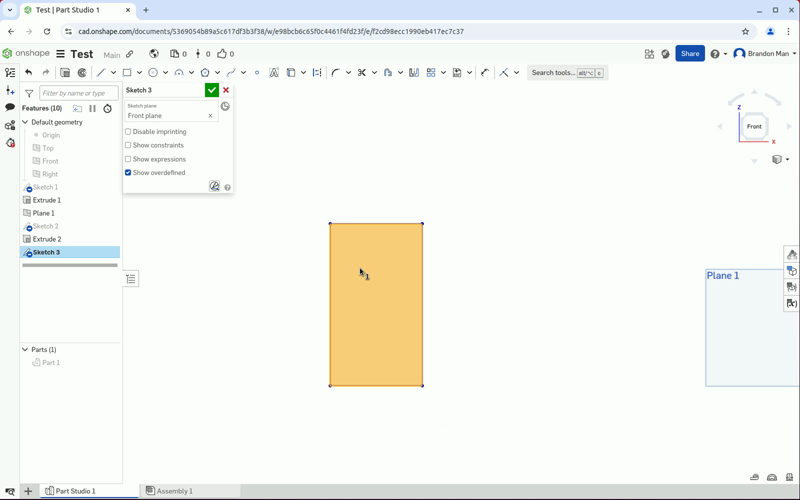
scroll(-6)
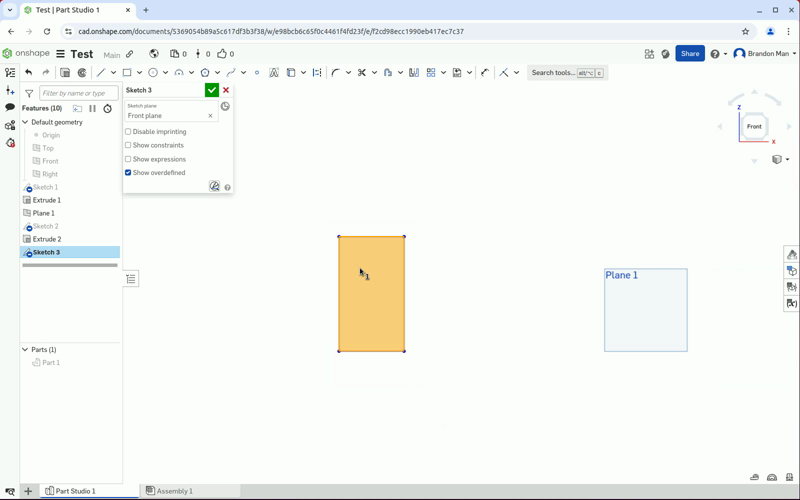
scroll(-6)
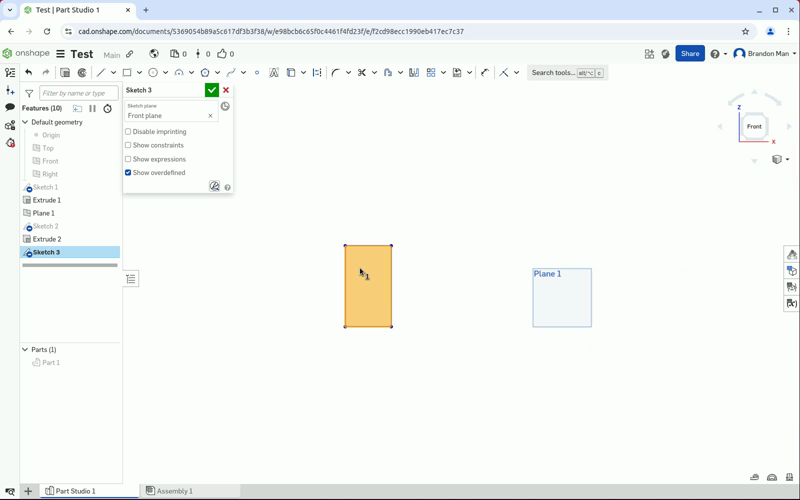
scroll(-6)
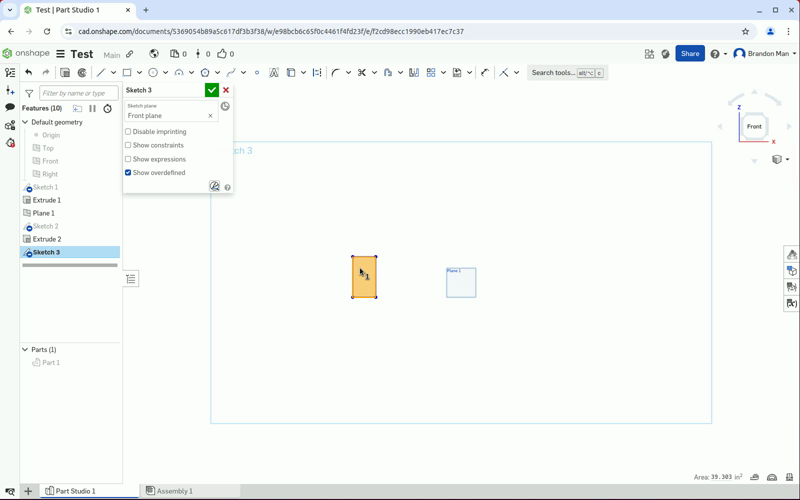
mouse_move(73, 352)
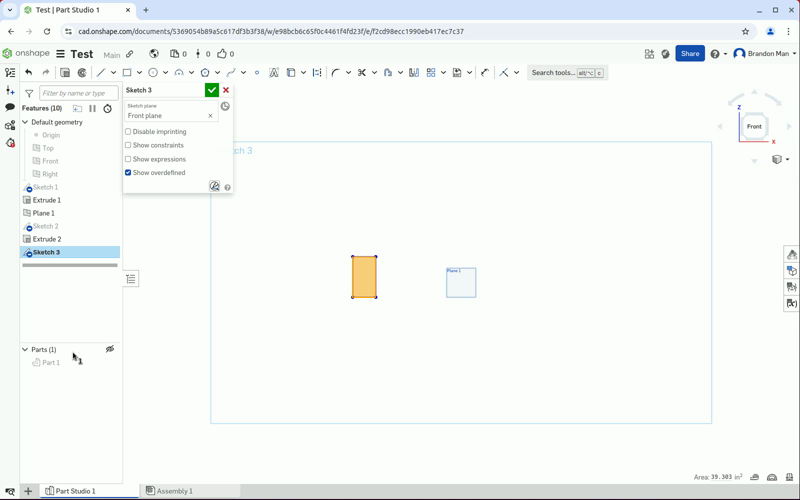
key(shift+y)
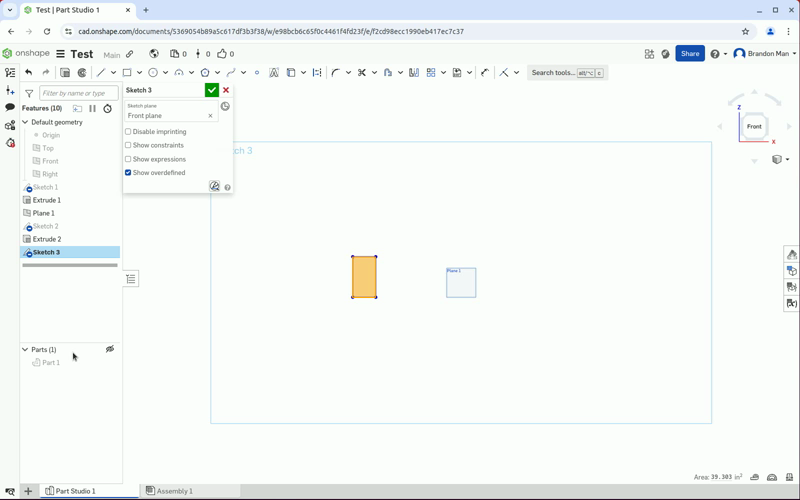
key(shift+e)
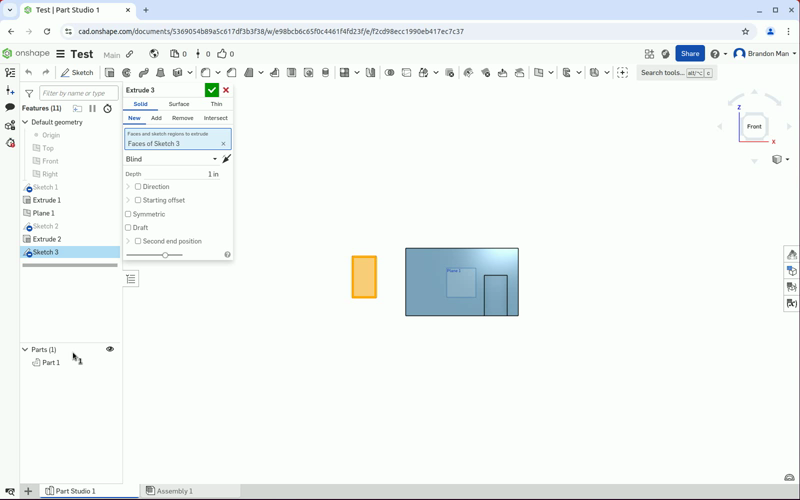
mouse_move(143, 106)
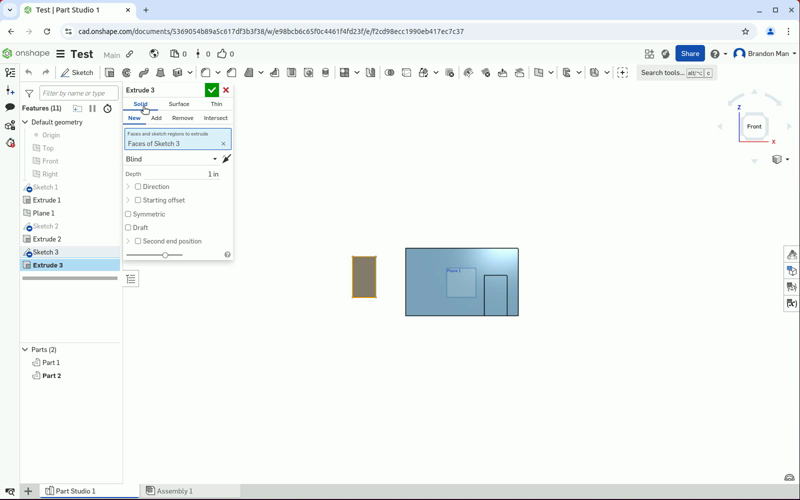
click(143, 106)
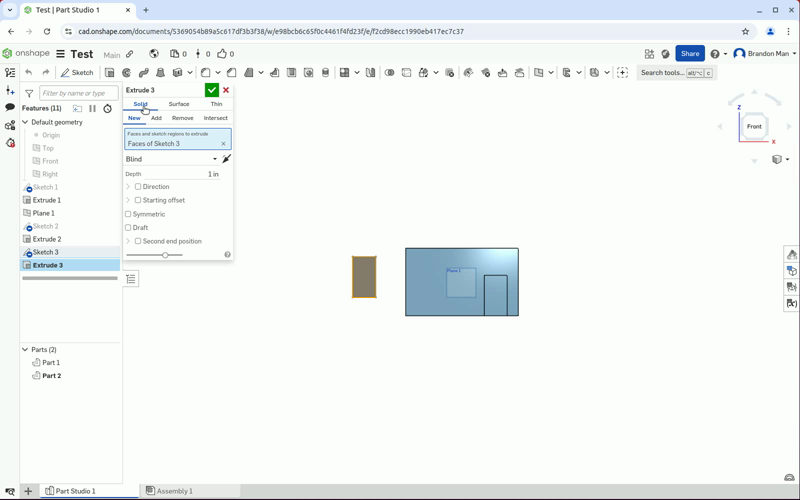
mouse_move(137, 120)
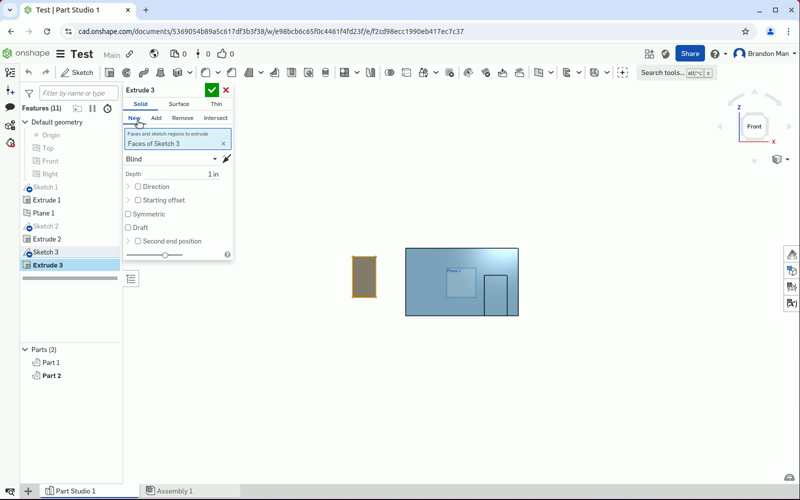
click(137, 120)
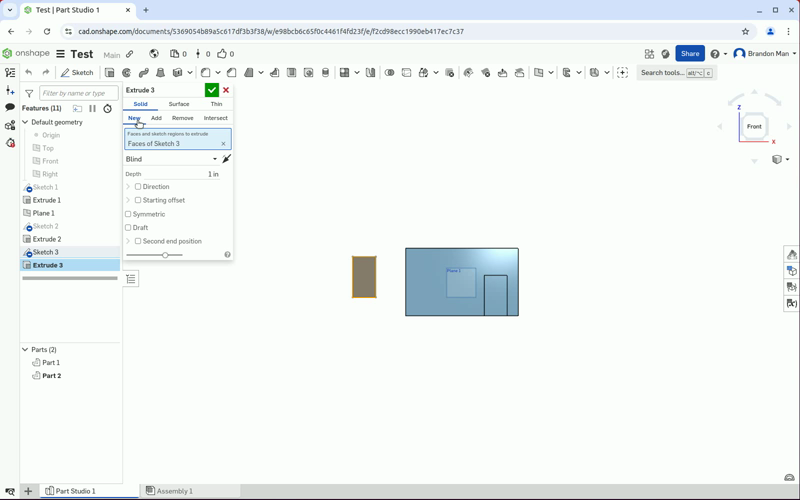
key(tab, 4)
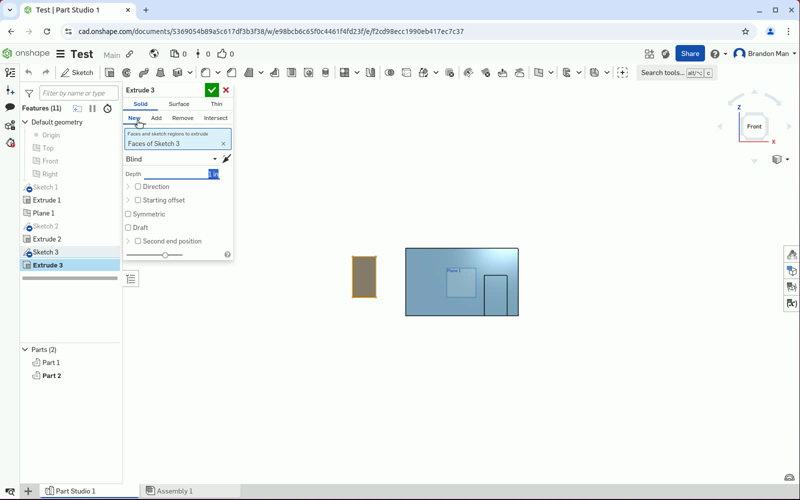
text(3.37)
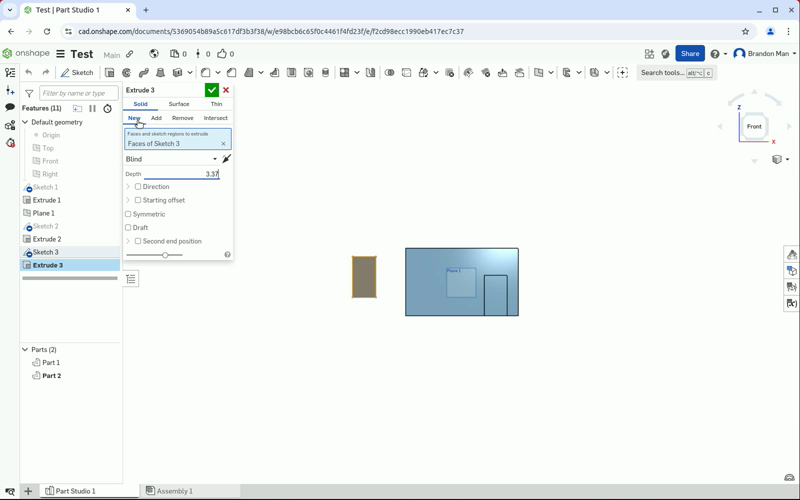
key(enter)
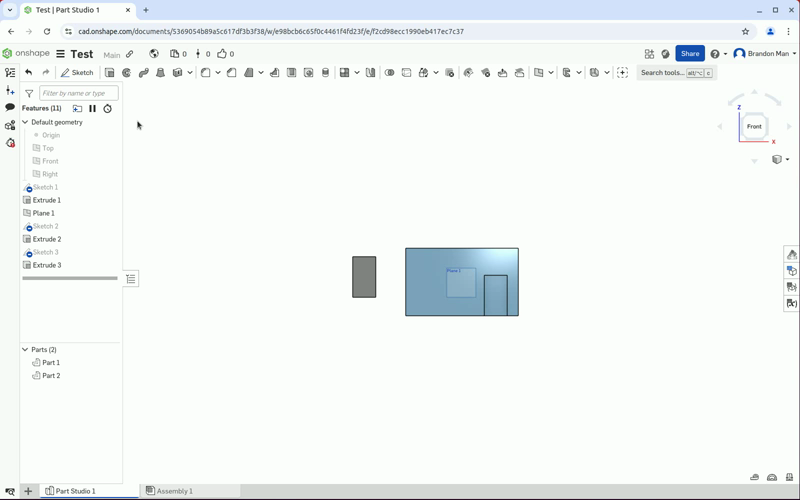
key(shift+h)
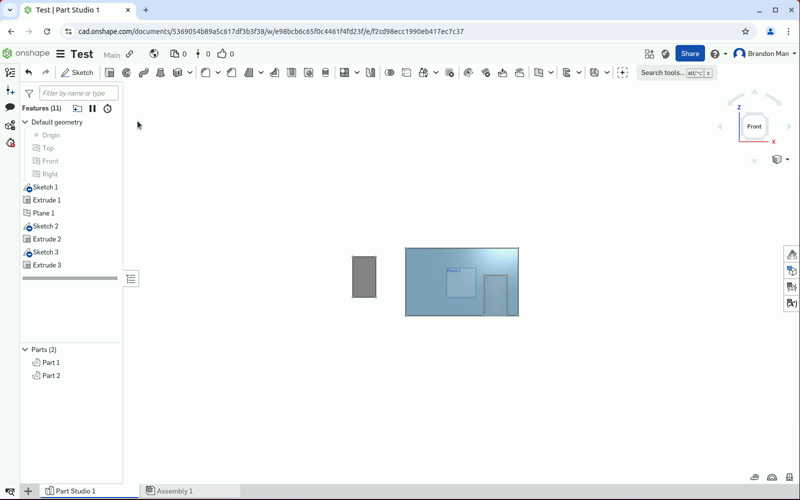
key(shift+h)
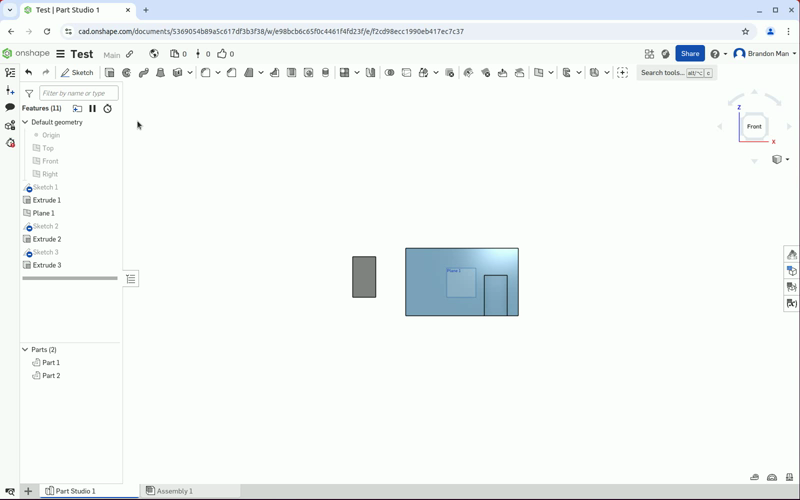
mouse_move(73, 189)
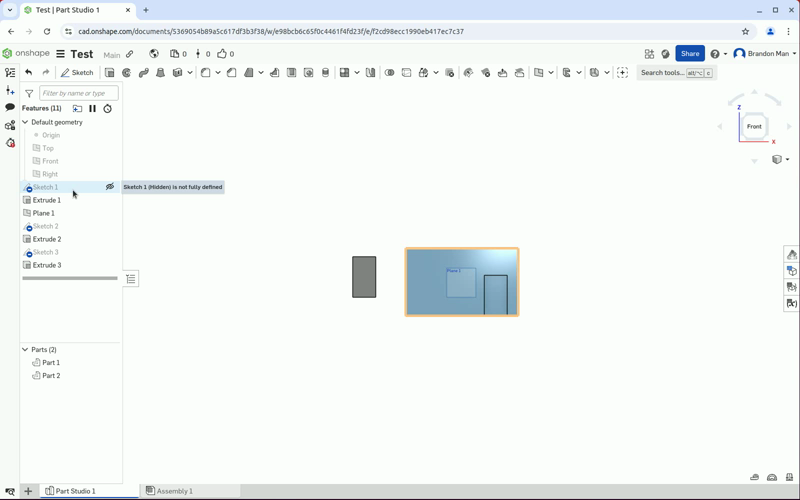
click(73, 189)
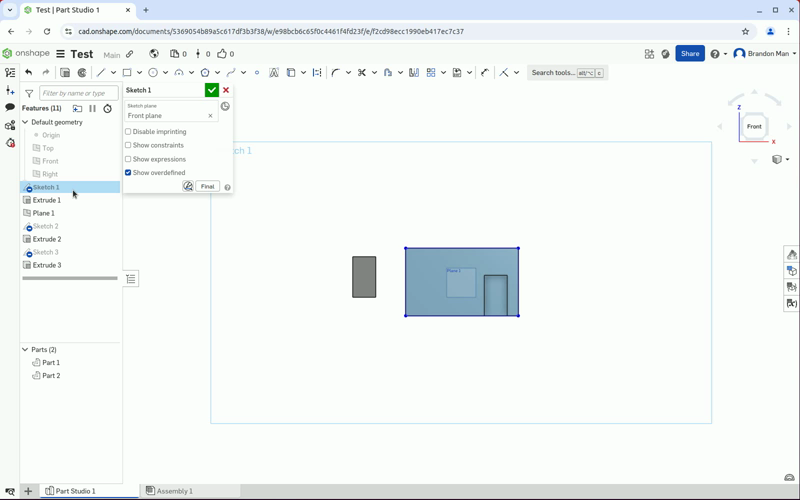
mouse_move(229, 92)
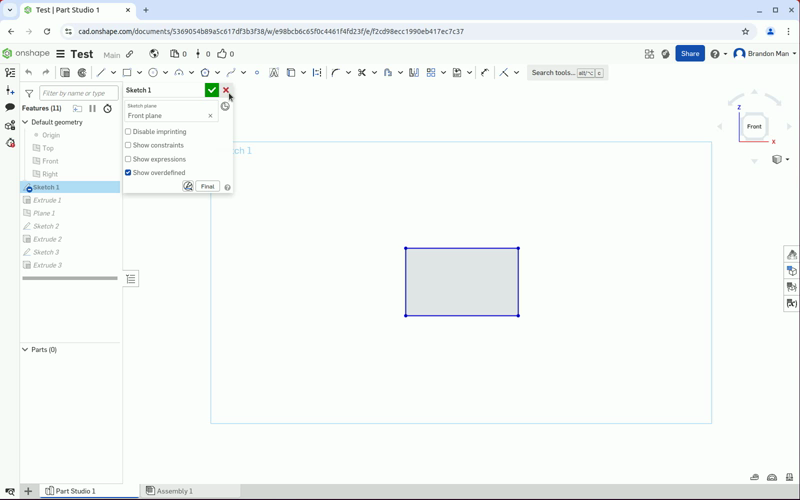
click(229, 92)
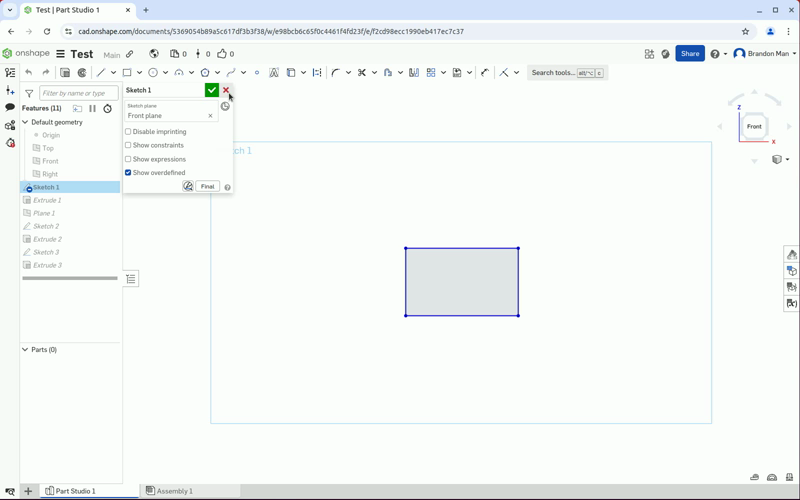
key(shift+s)
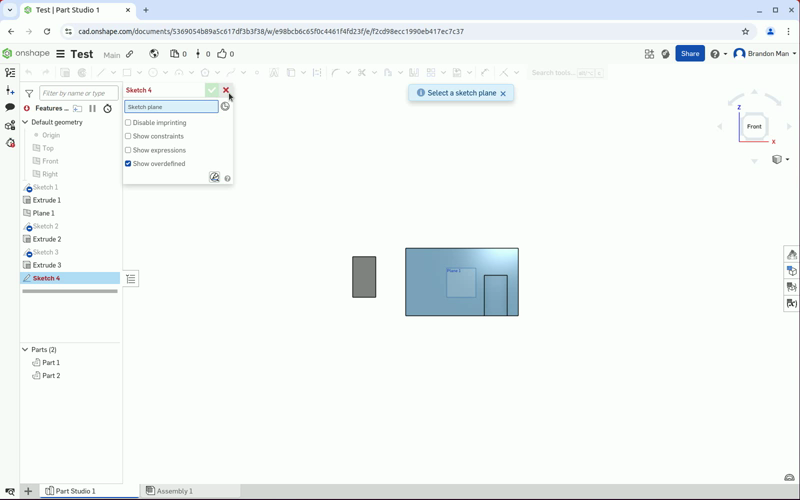
mouse_move(73, 215)
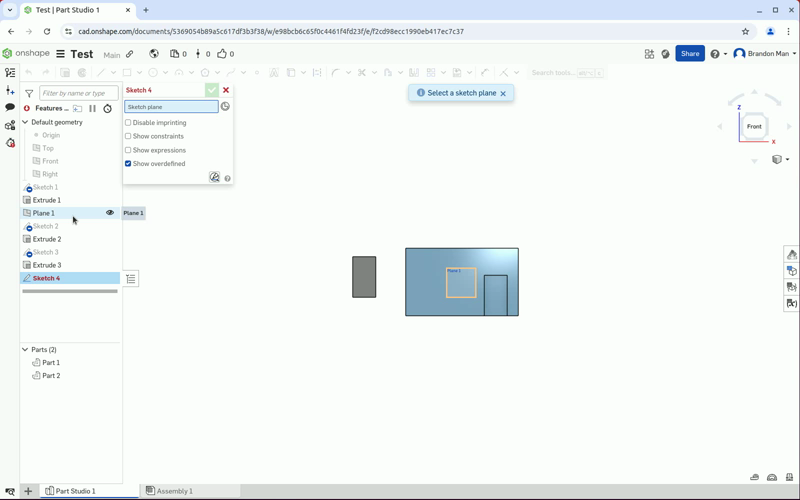
click(73, 215)
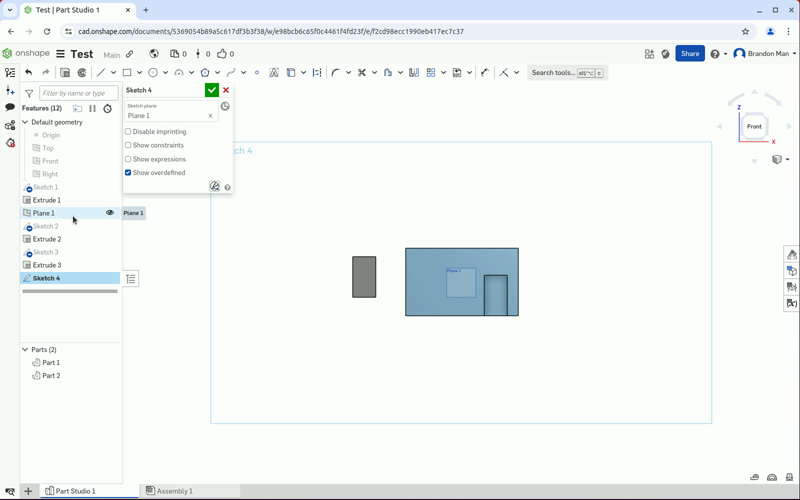
mouse_move(73, 352)
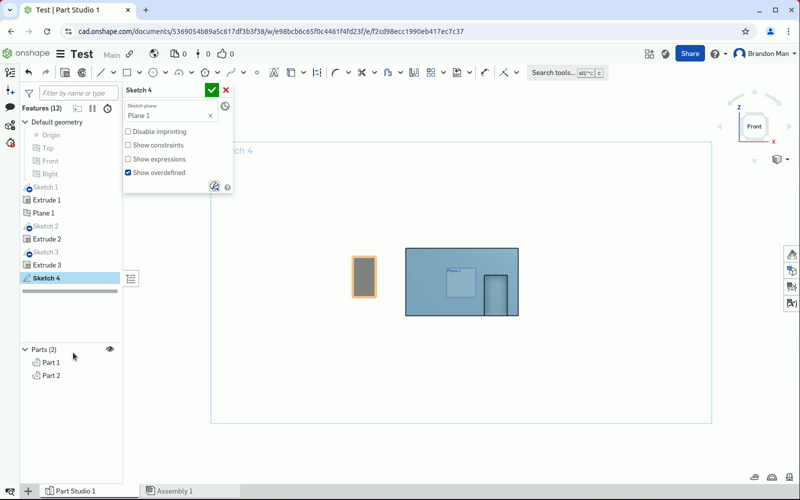
key(y)
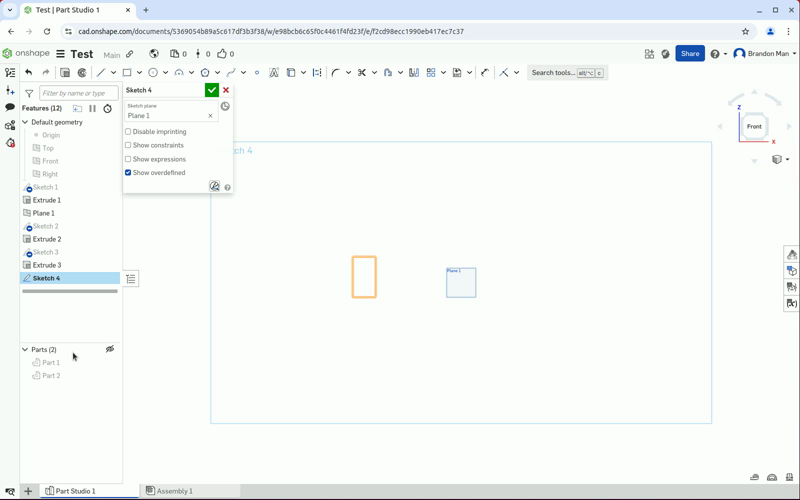
key(l)
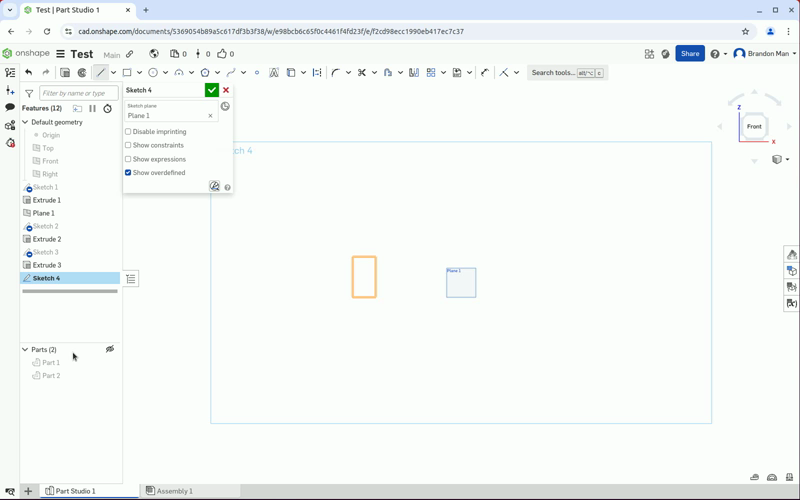
key_down(shift)
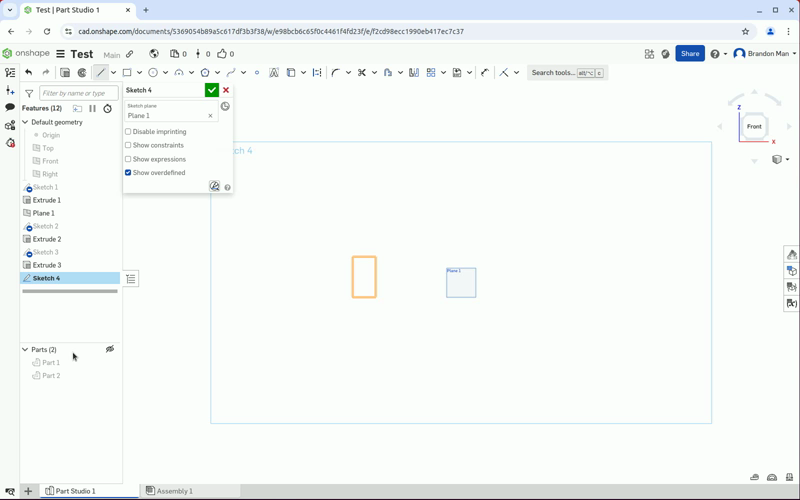
mouse_move(405, 315)
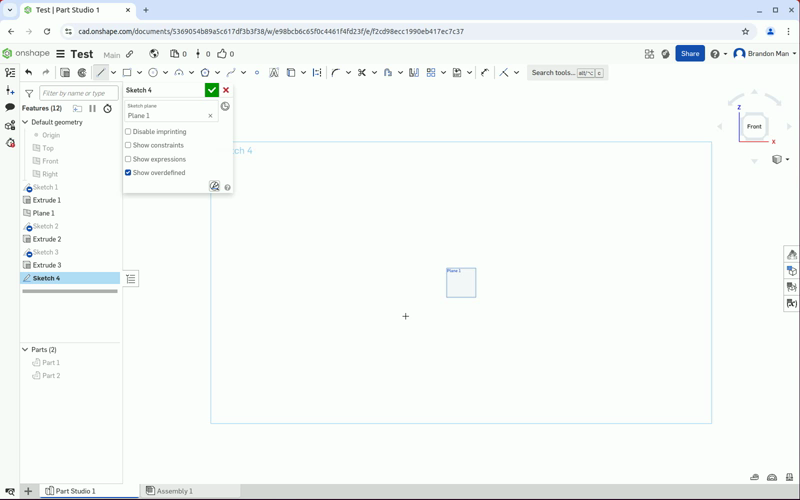
click(405, 315)
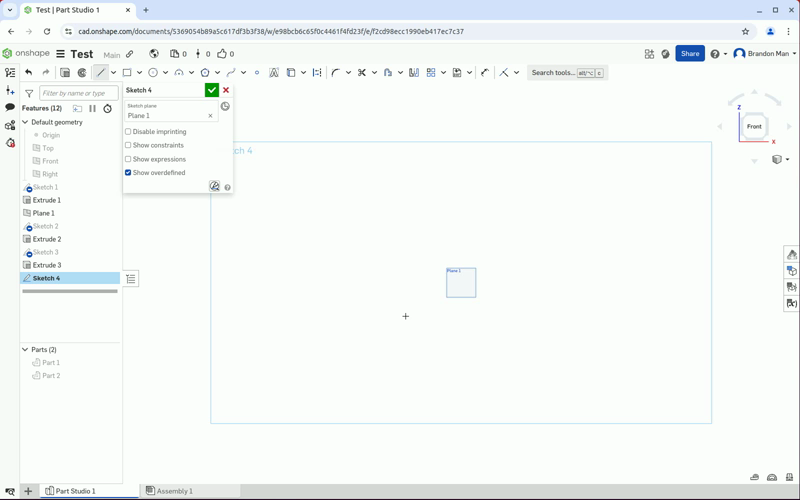
key_up(shift)
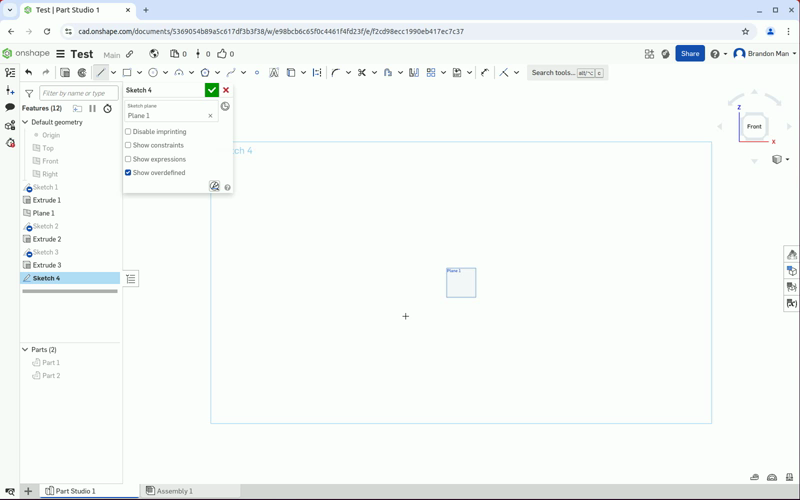
key_down(shift)
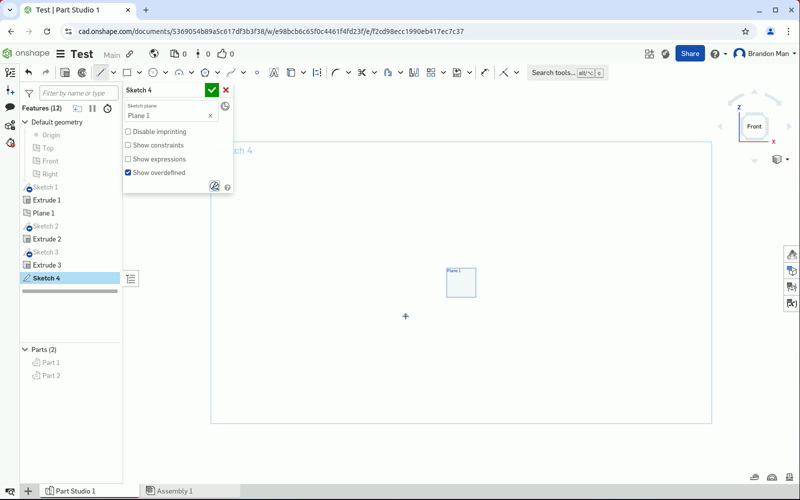
mouse_move(435, 315)
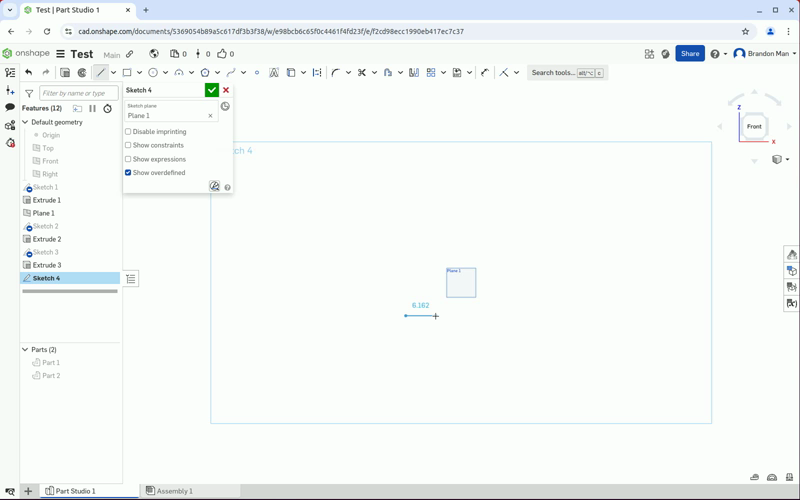
mouse_move(409, 315)
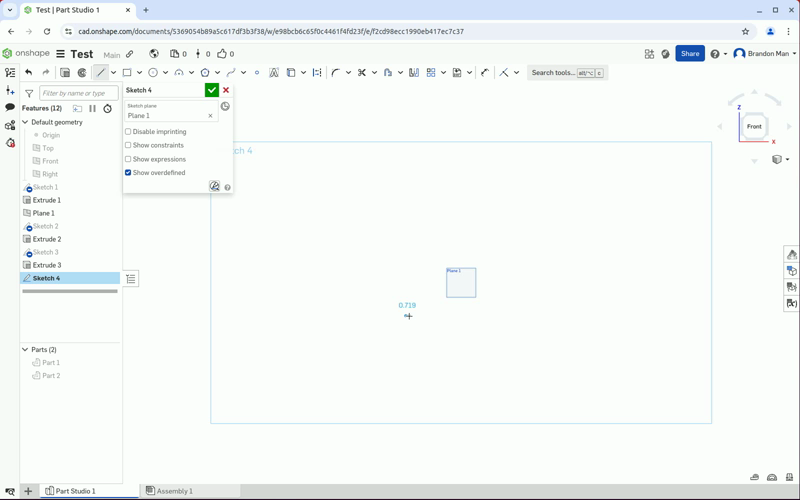
scroll(6)
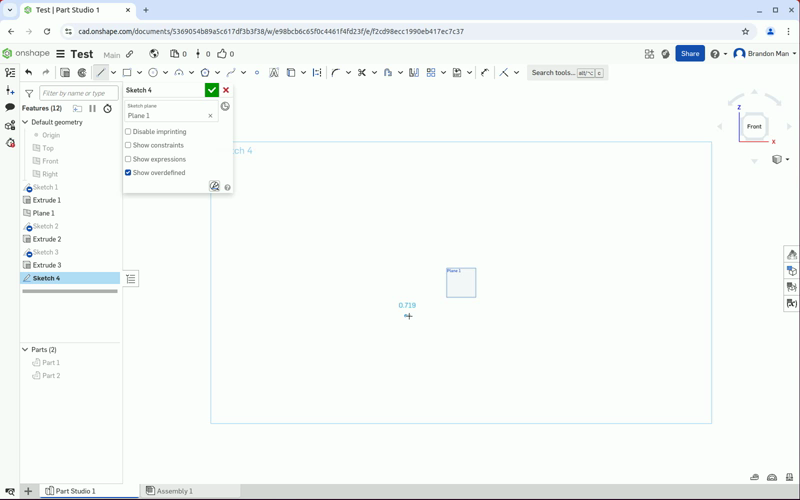
scroll(6)
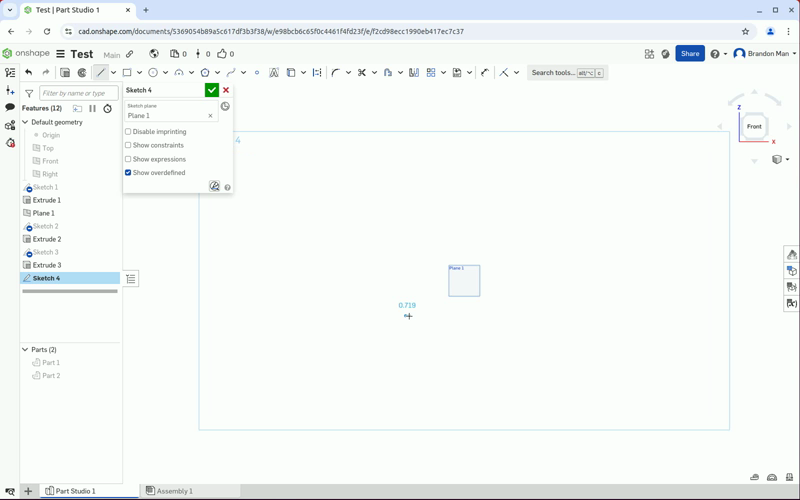
scroll(6)
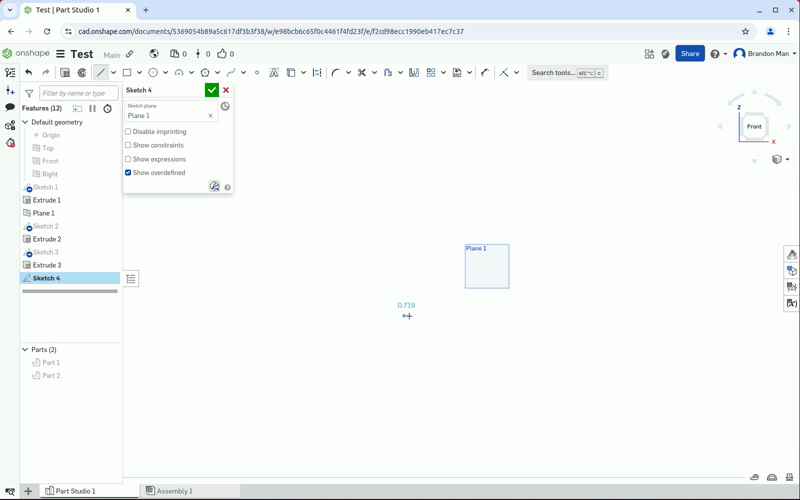
scroll(6)
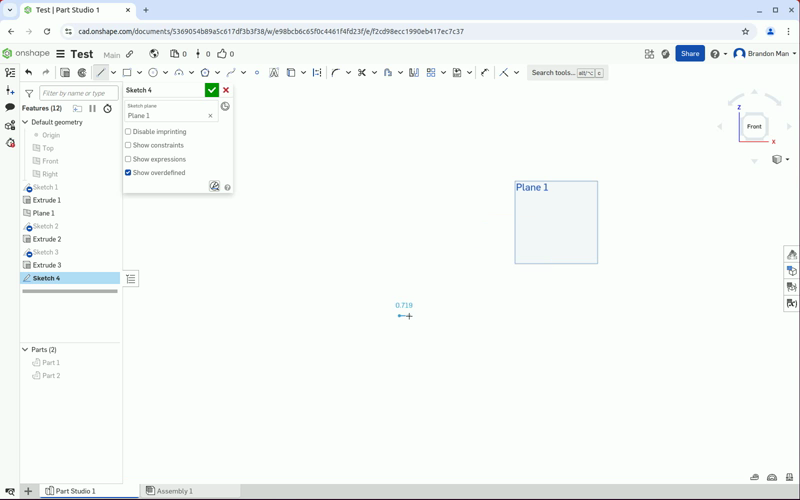
scroll(6)
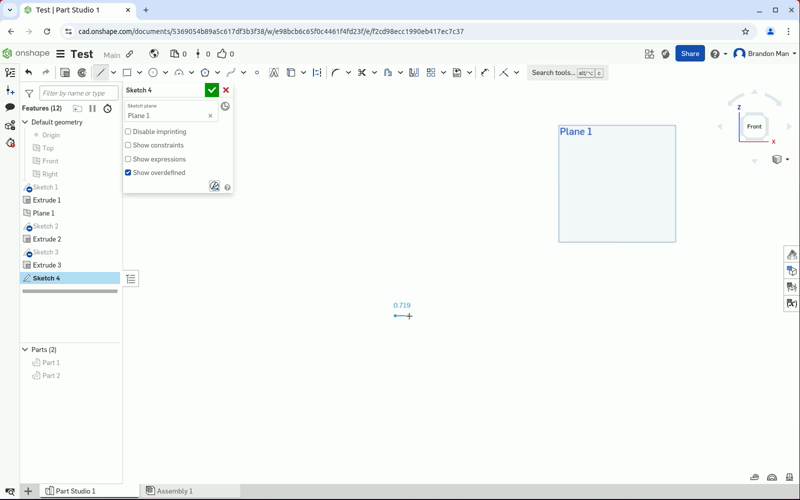
scroll(6)
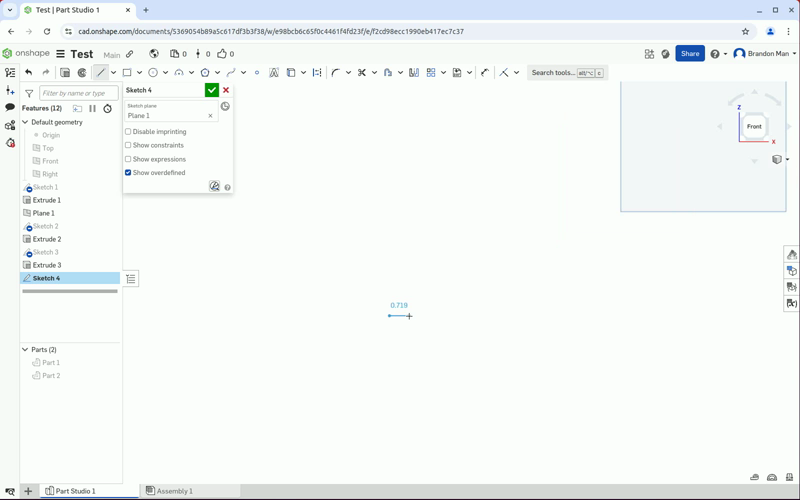
scroll(6)
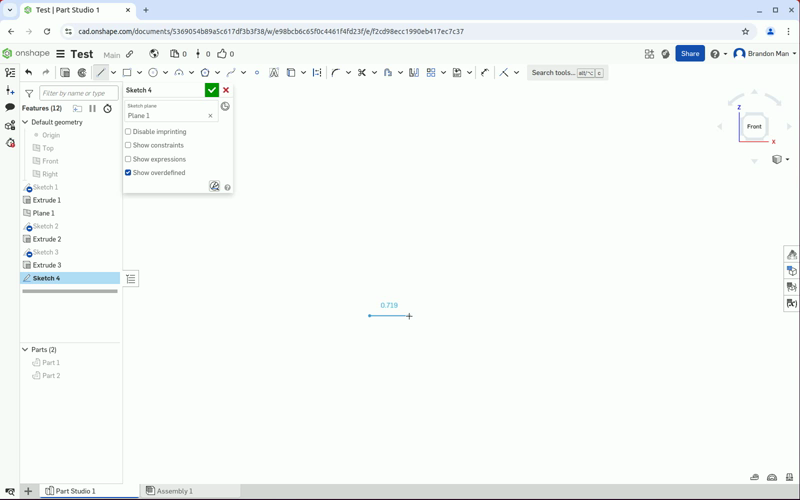
click(409, 315)
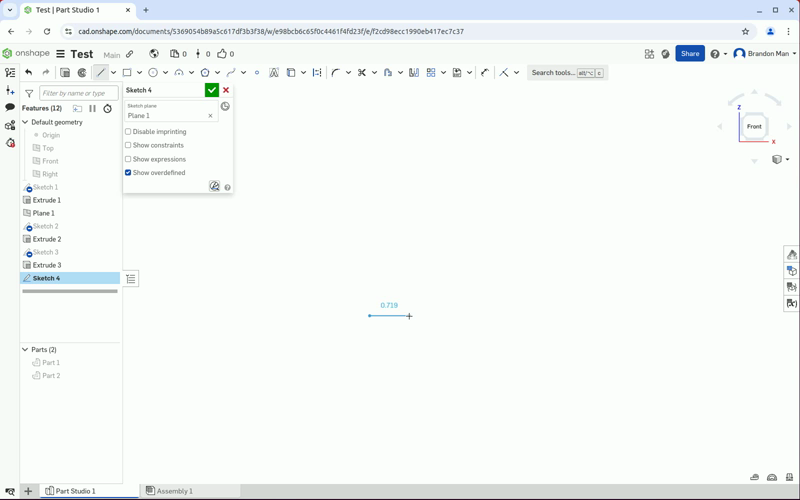
scroll(-6)
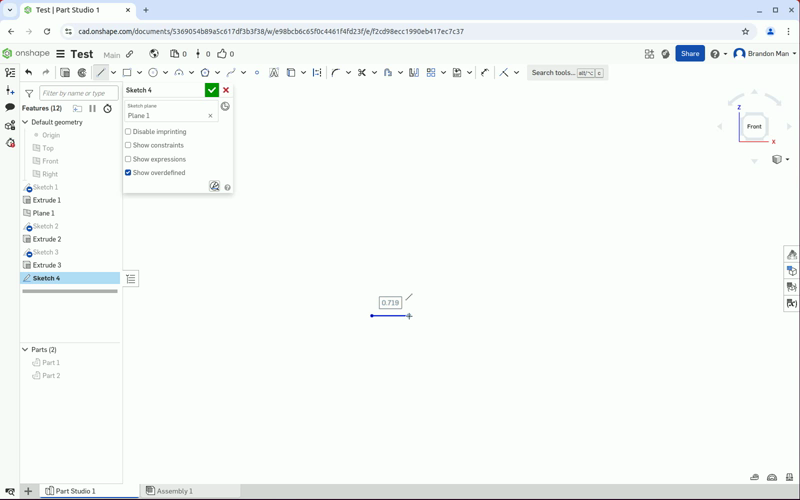
scroll(-6)
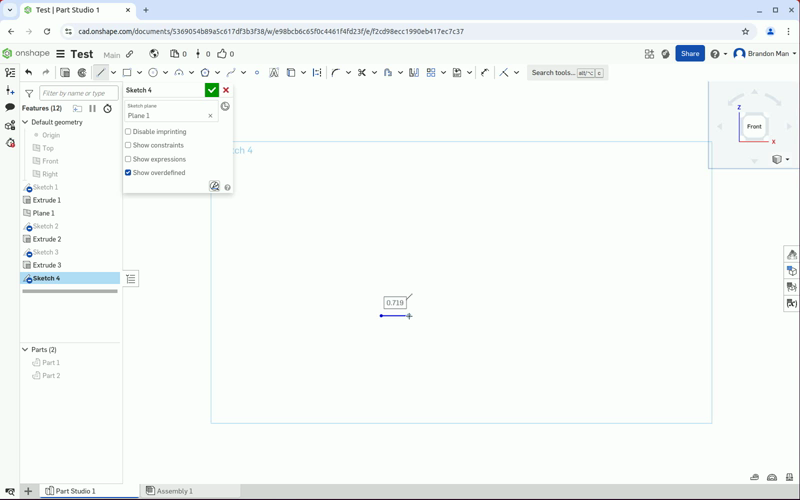
scroll(-6)
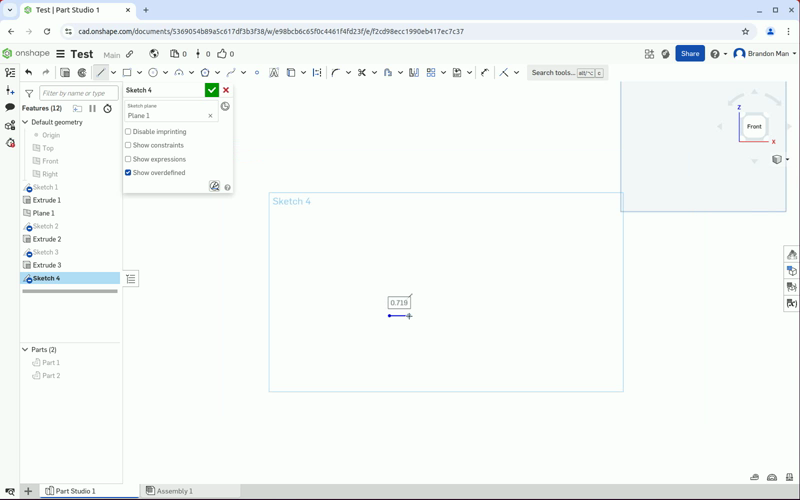
scroll(-6)
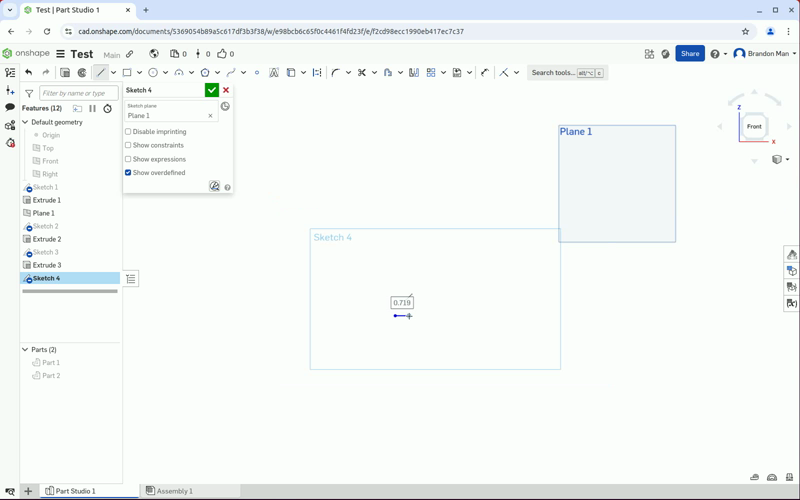
scroll(-6)
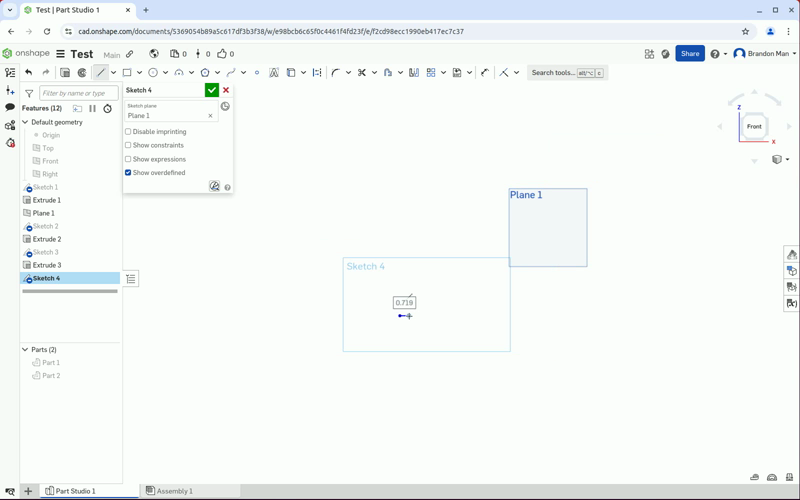
scroll(-6)
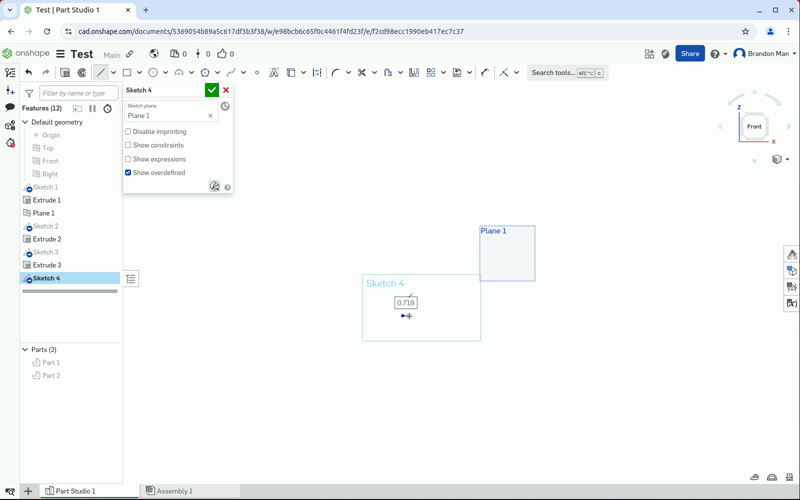
scroll(-6)
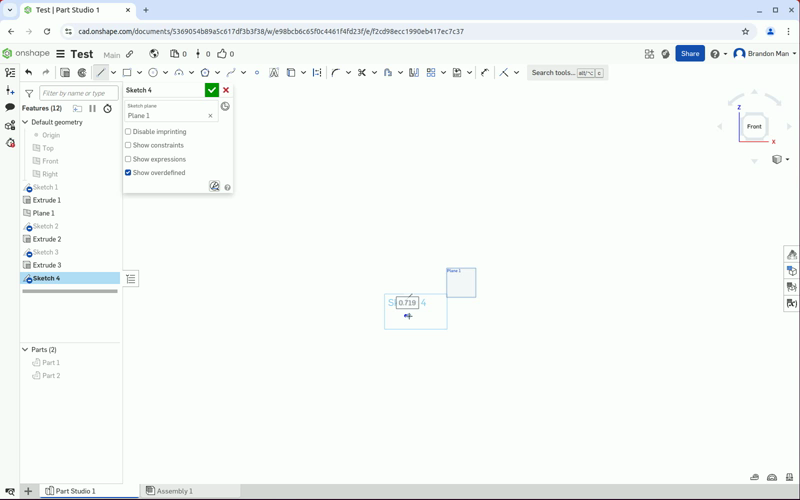
key_up(shift)
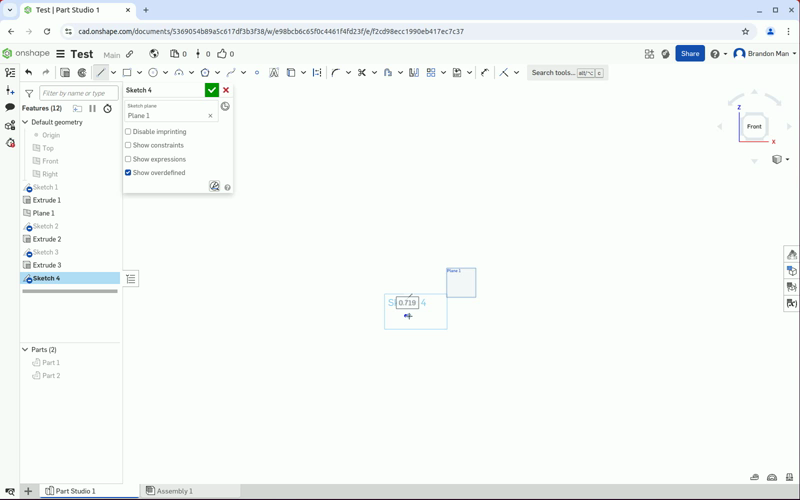
key_down(shift)
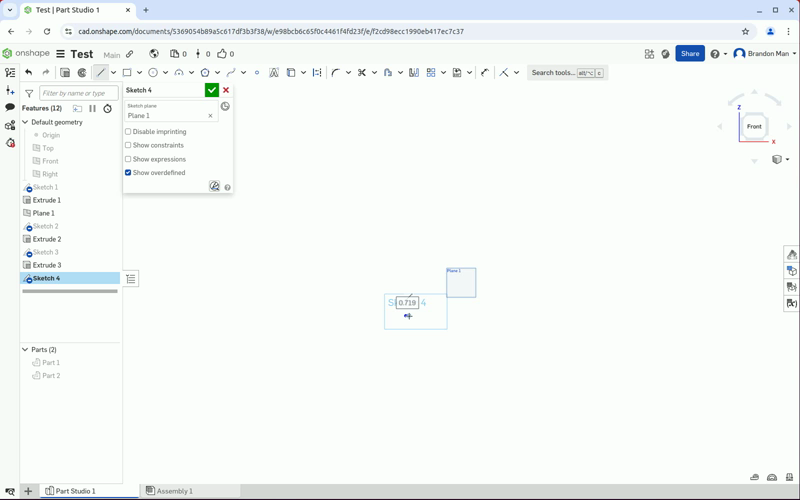
mouse_move(409, 252)
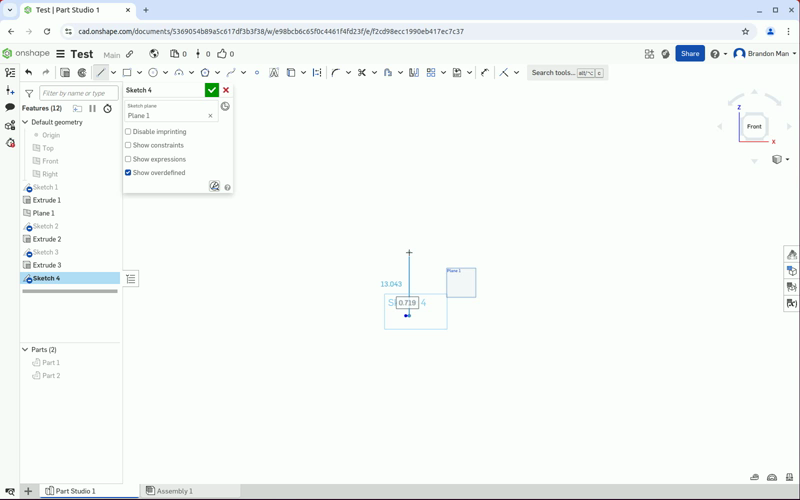
click(409, 252)
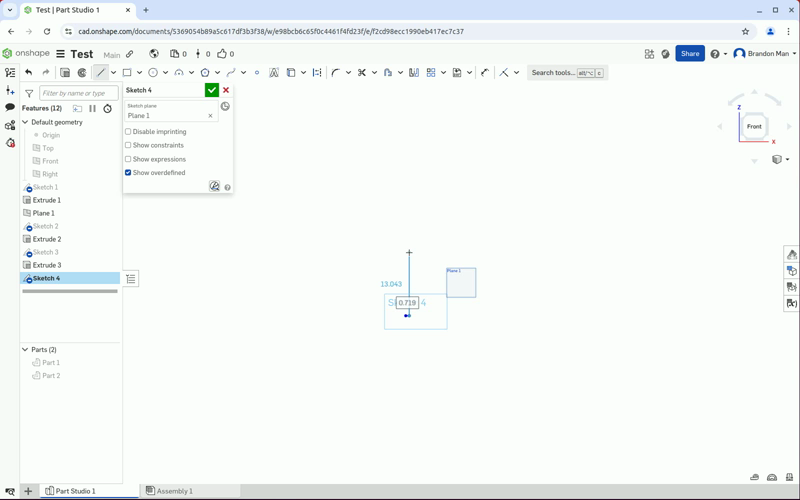
key_up(shift)
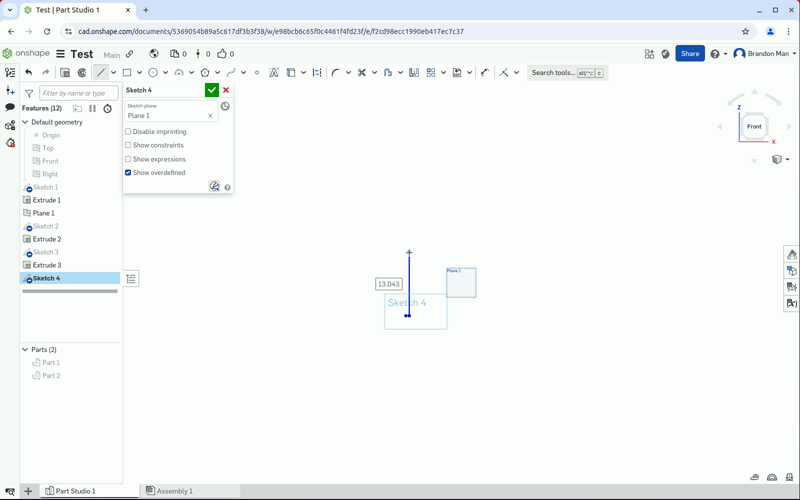
key_down(shift)
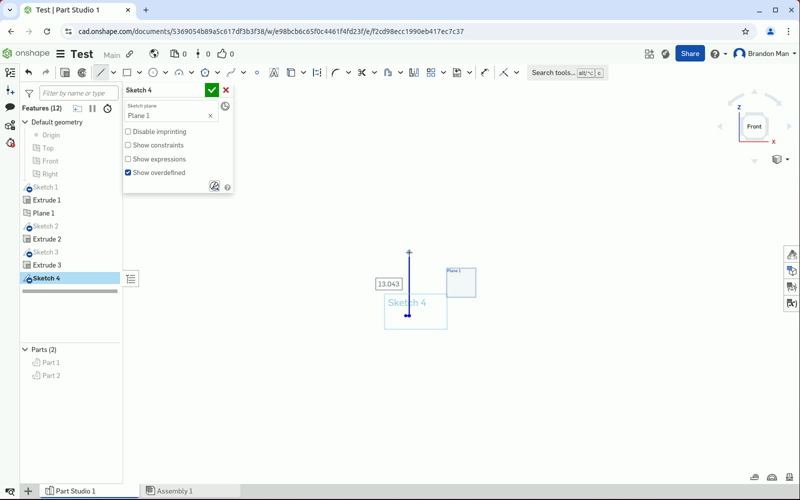
mouse_move(439, 252)
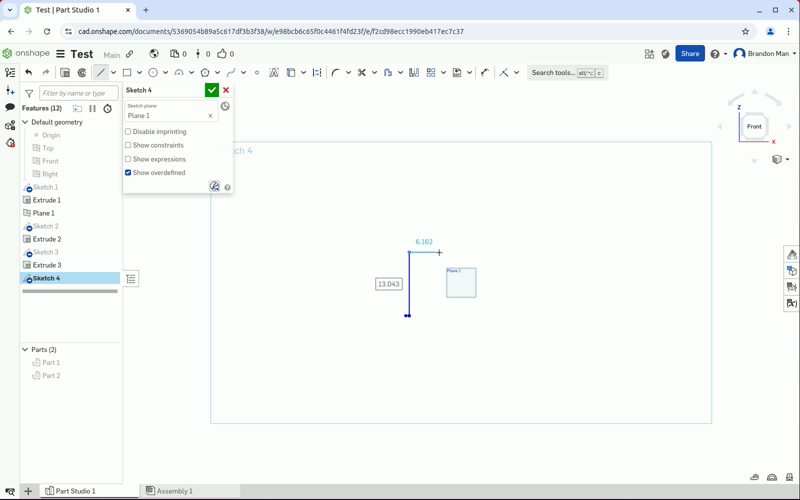
mouse_move(405, 252)
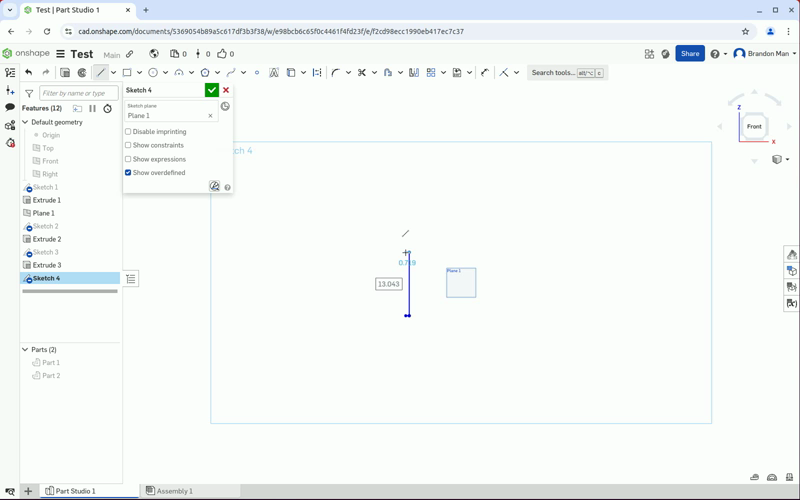
scroll(6)
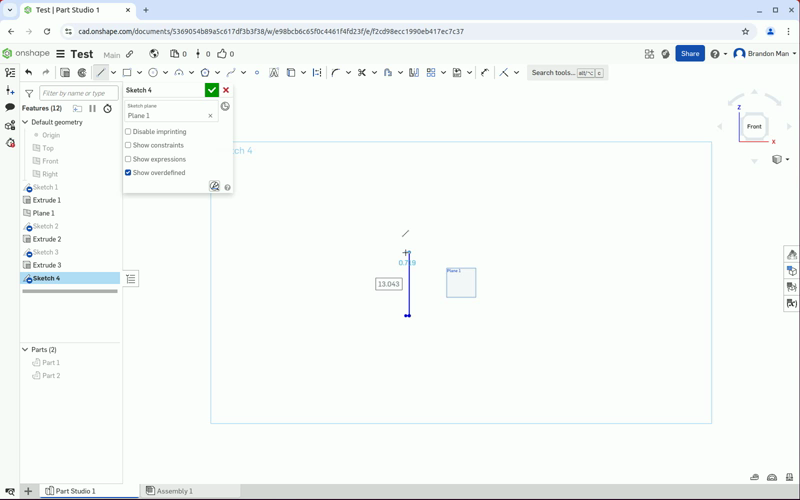
scroll(6)
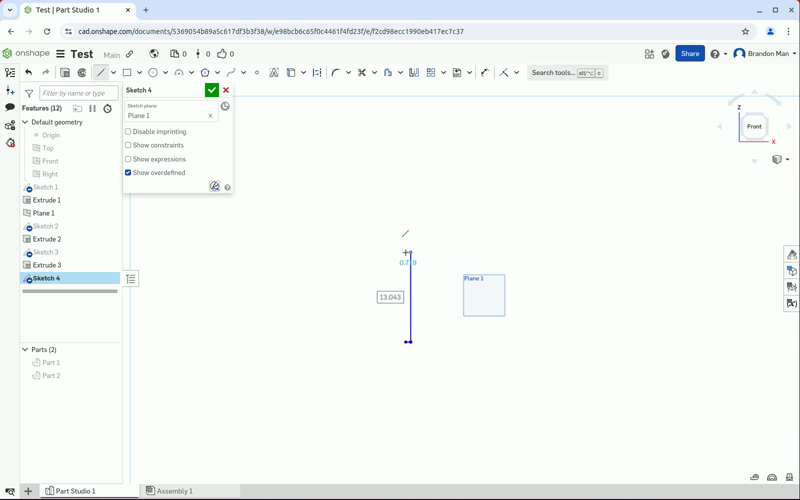
scroll(6)
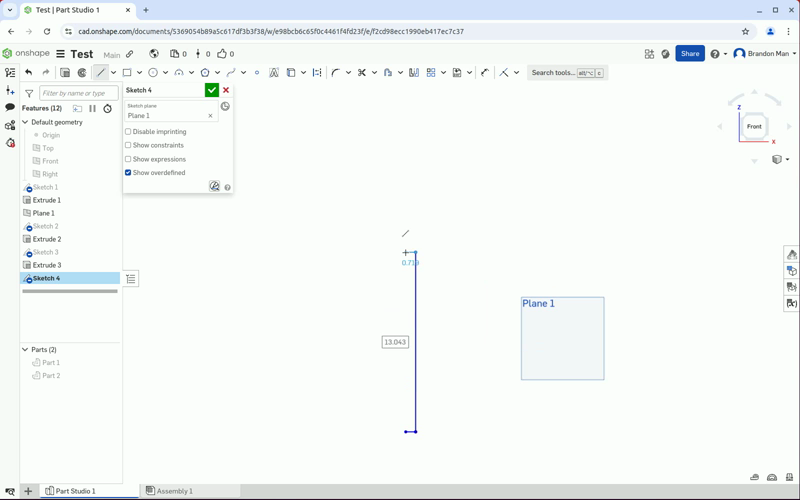
scroll(6)
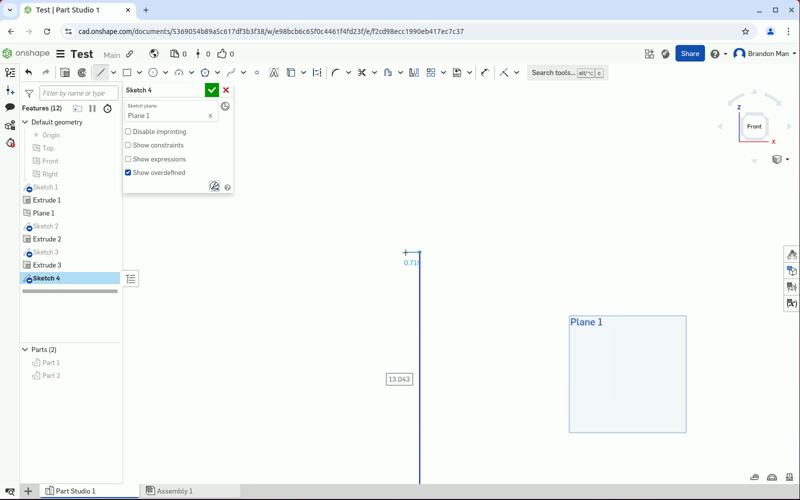
scroll(6)
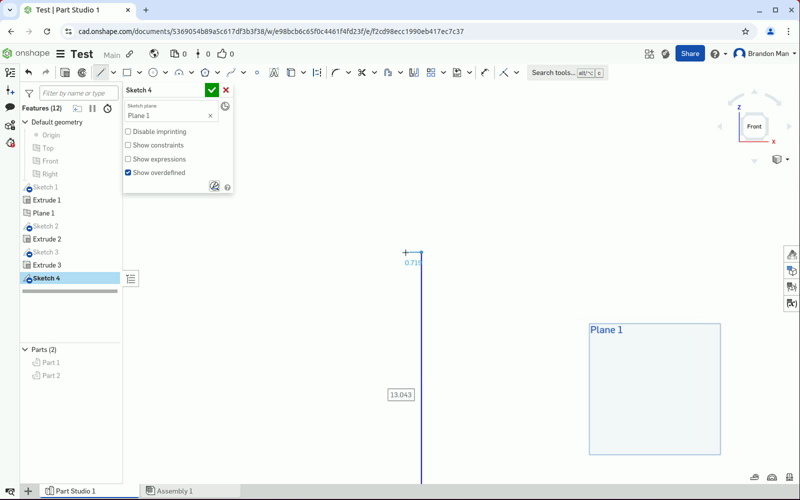
scroll(6)
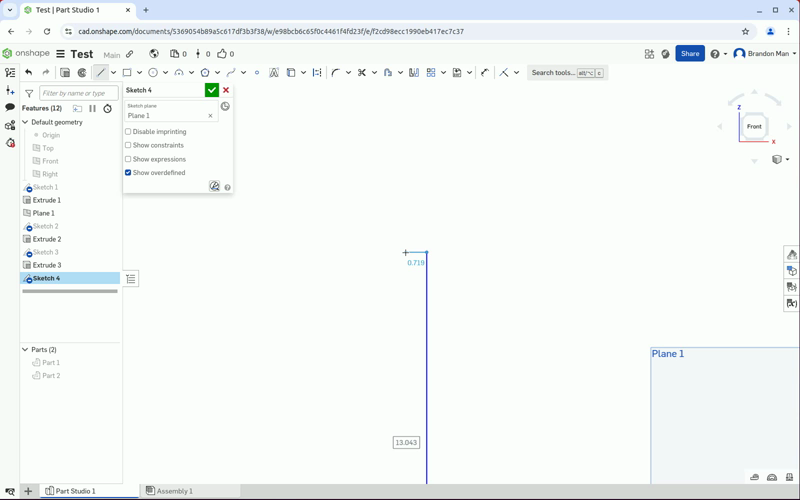
scroll(6)
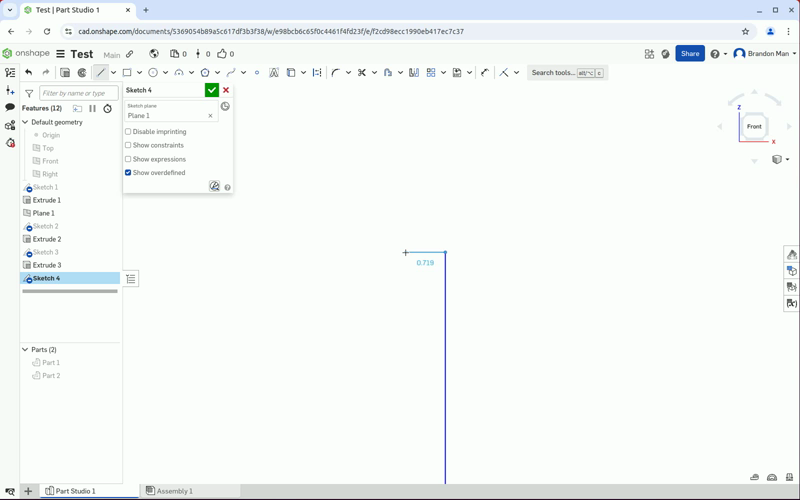
click(405, 252)
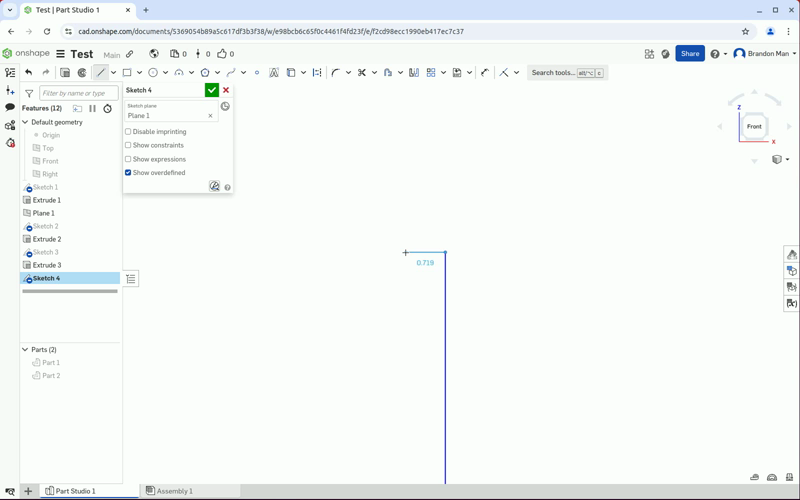
scroll(-6)
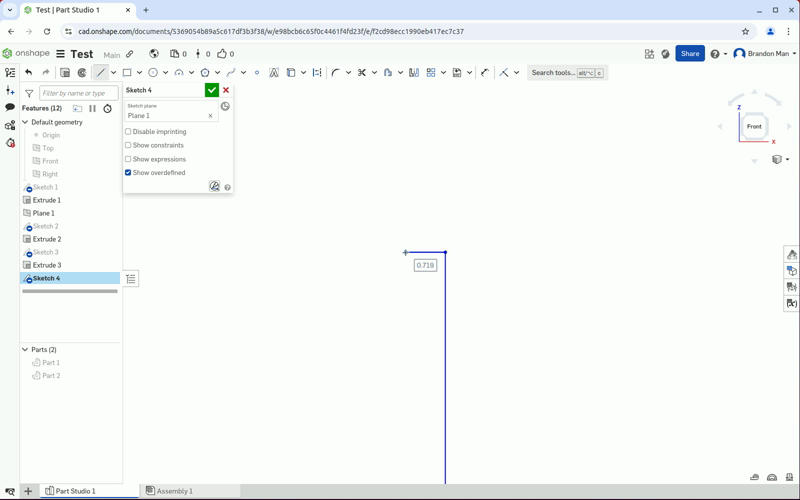
scroll(-6)
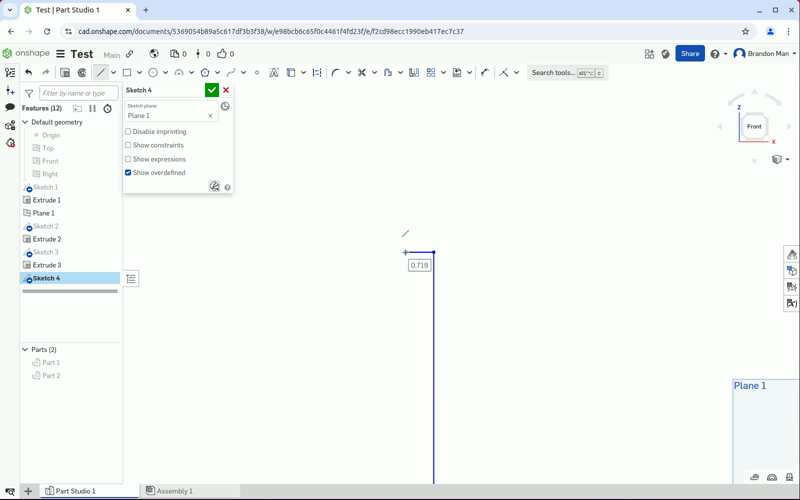
scroll(-6)
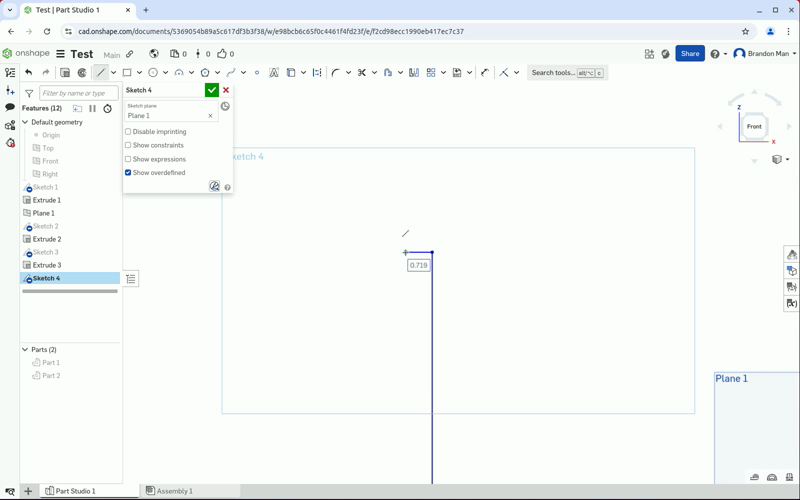
scroll(-6)
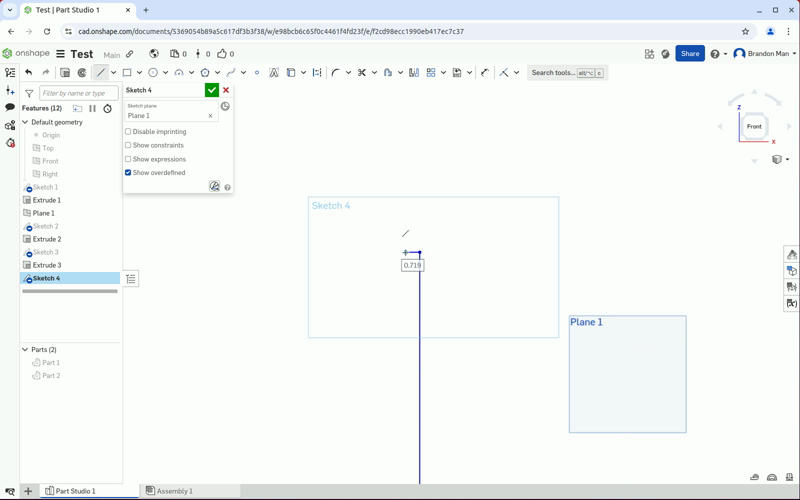
scroll(-6)
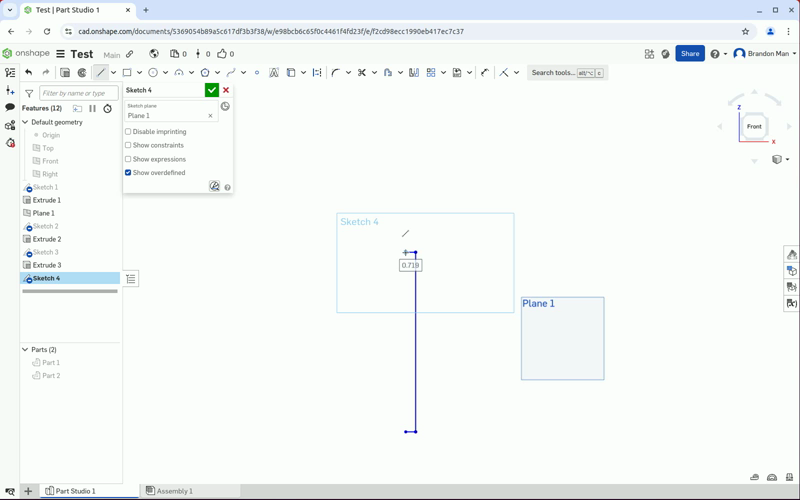
scroll(-6)
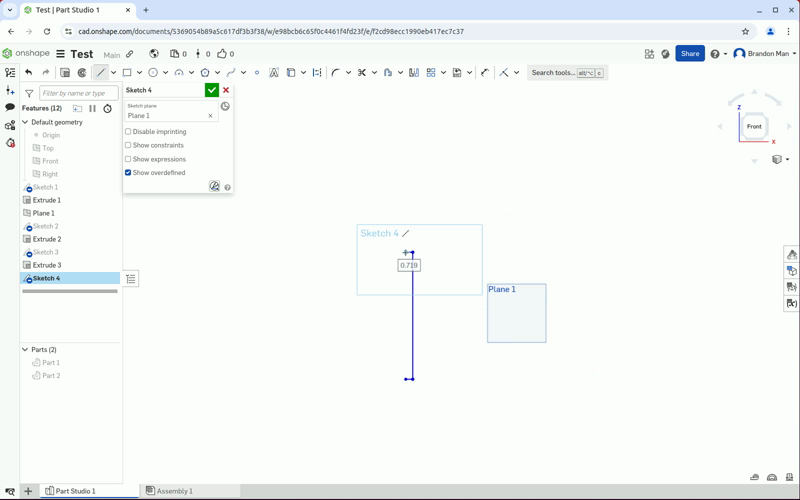
scroll(-6)
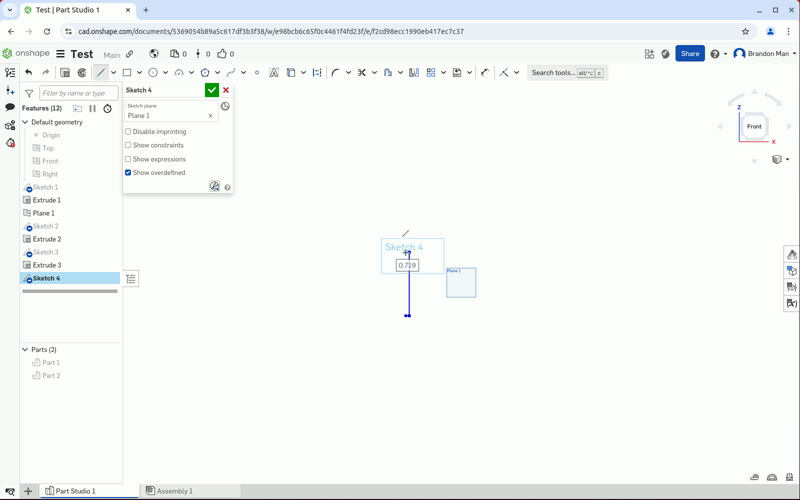
key_up(shift)
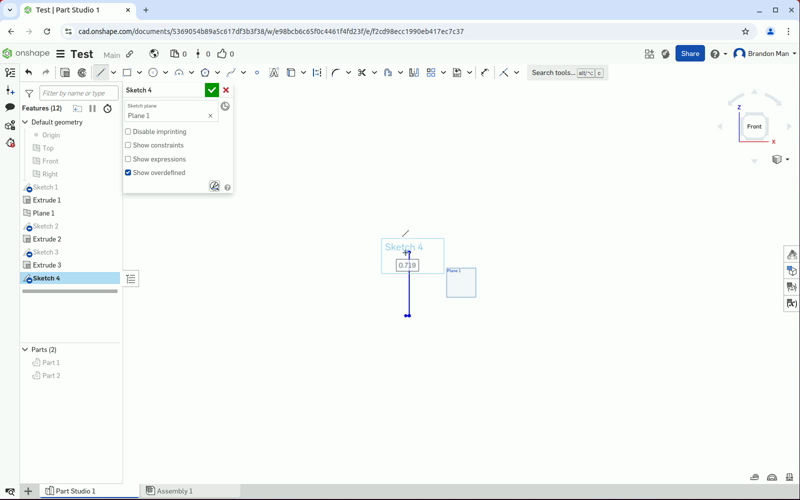
key_down(shift)
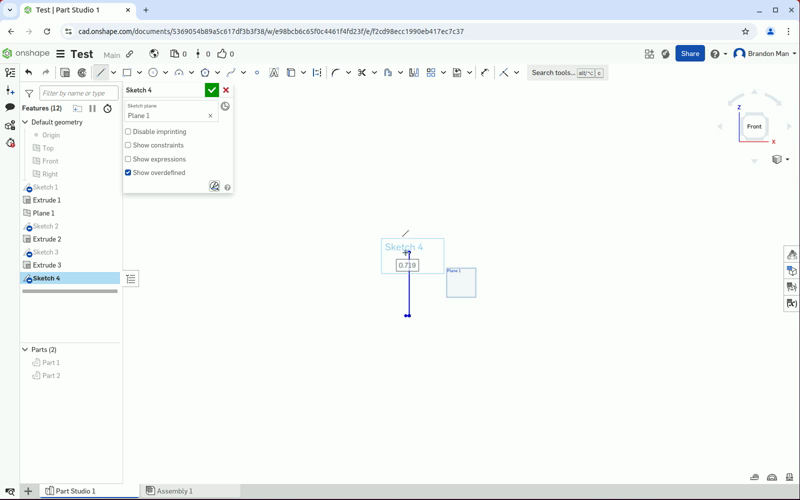
mouse_move(405, 315)
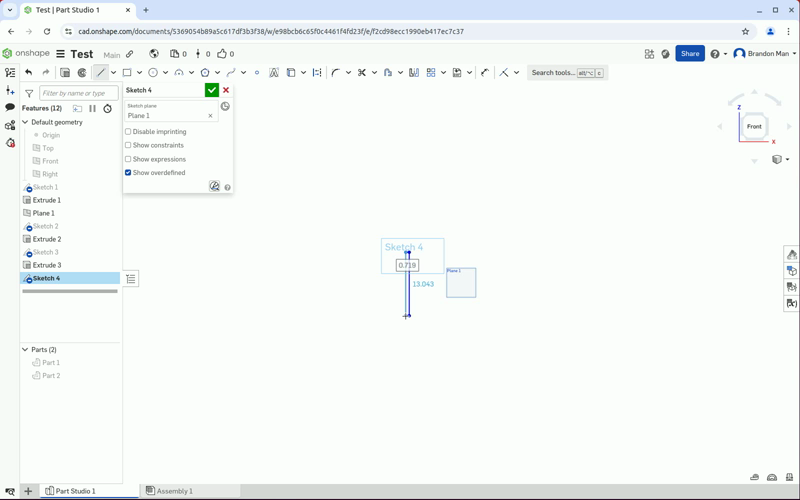
scroll(6)
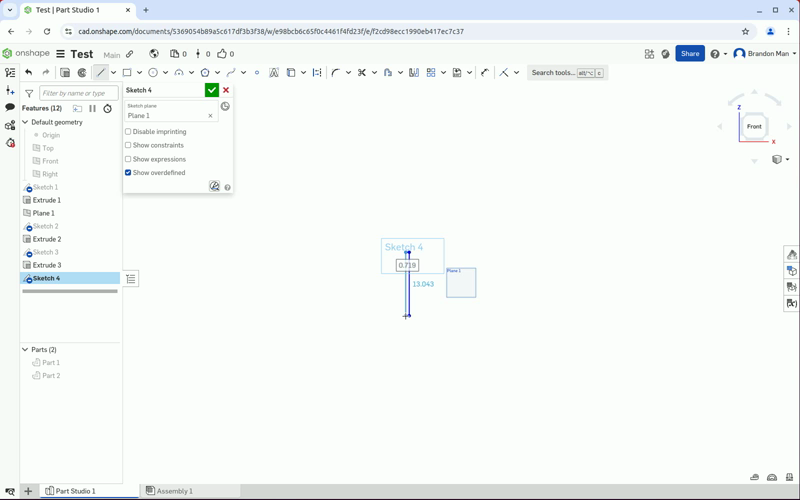
scroll(6)
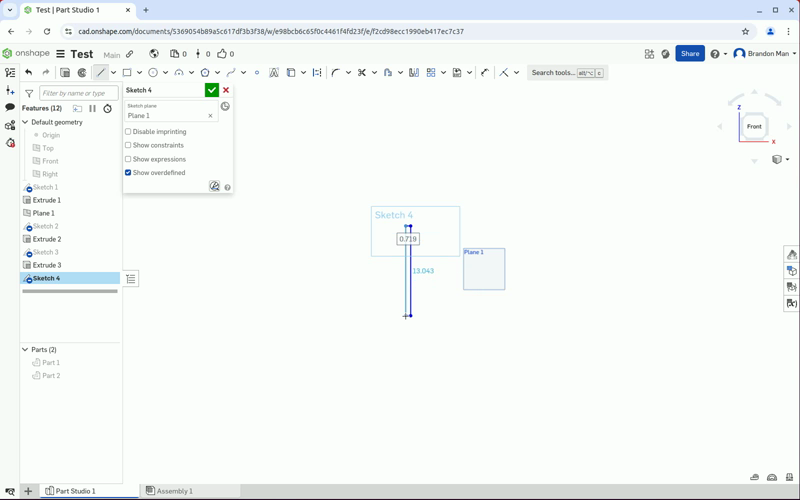
scroll(6)
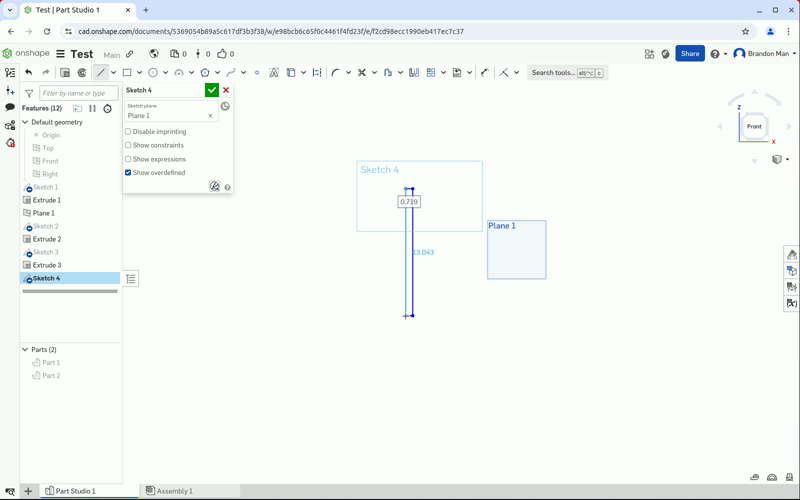
scroll(6)
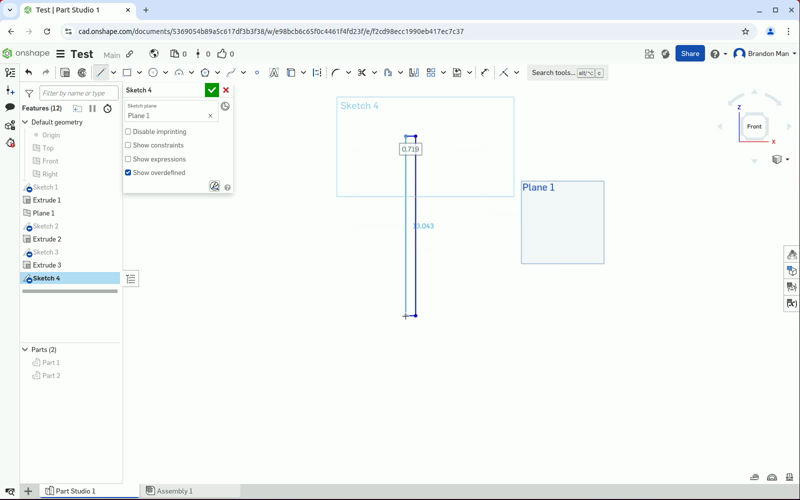
scroll(6)
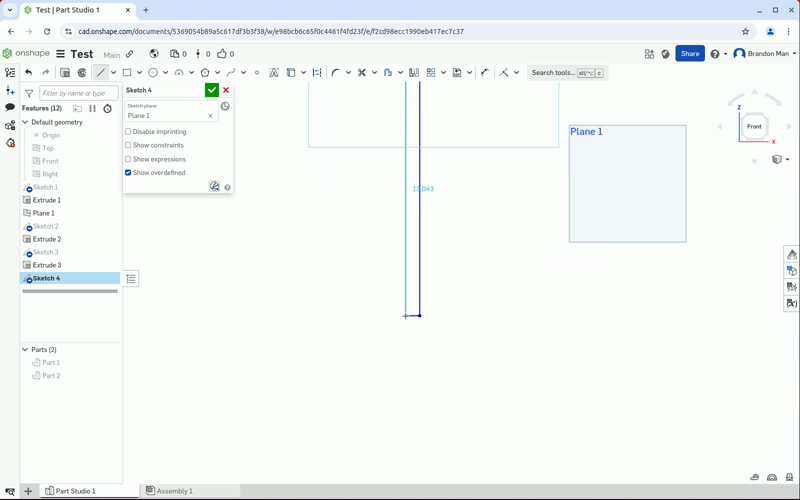
scroll(6)
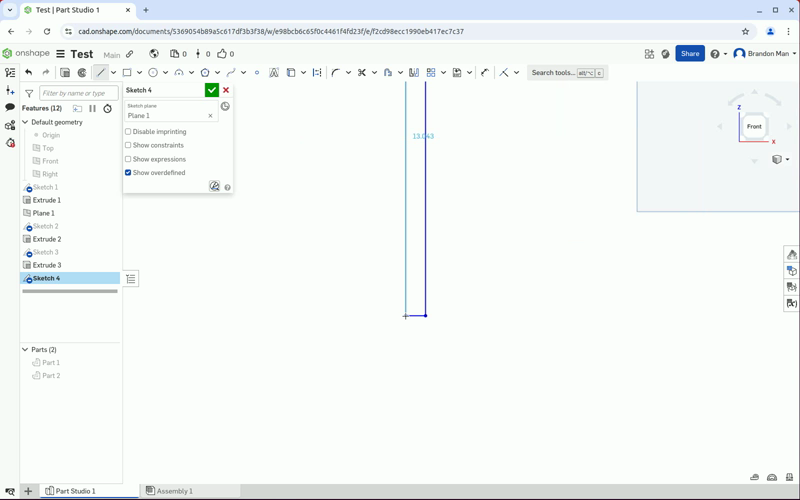
scroll(6)
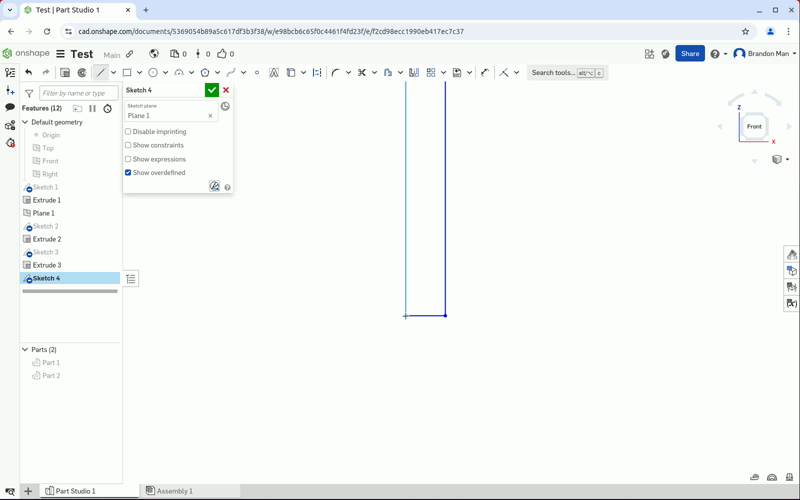
key_up(shift)
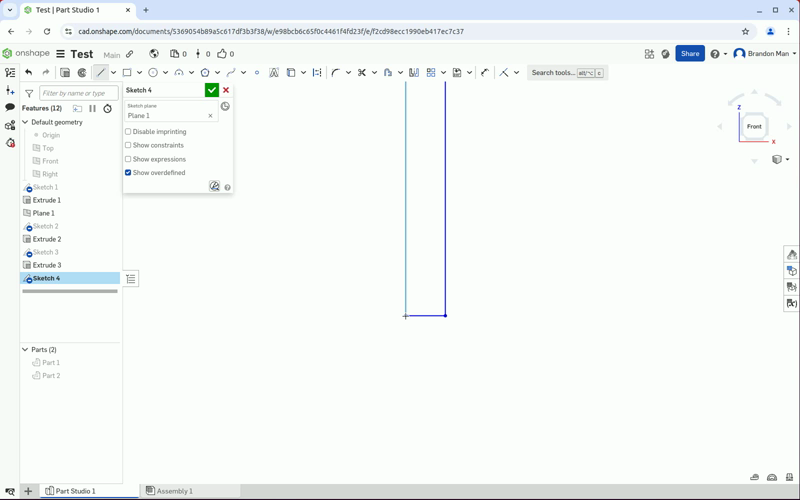
click(405, 315)
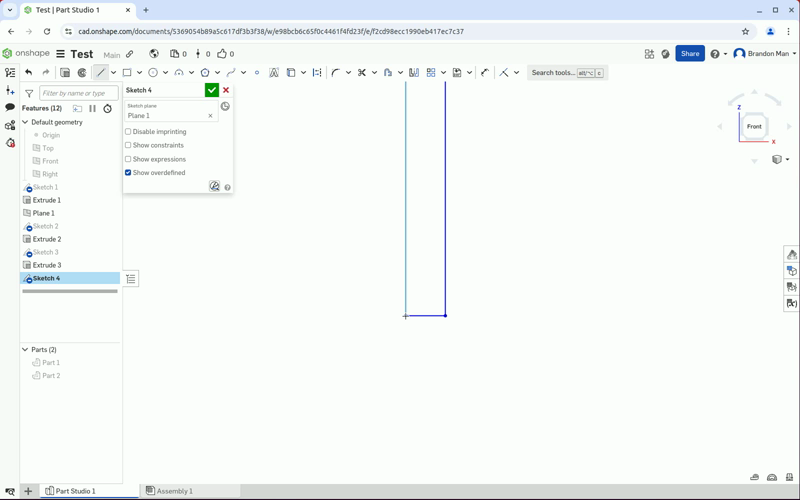
scroll(-6)
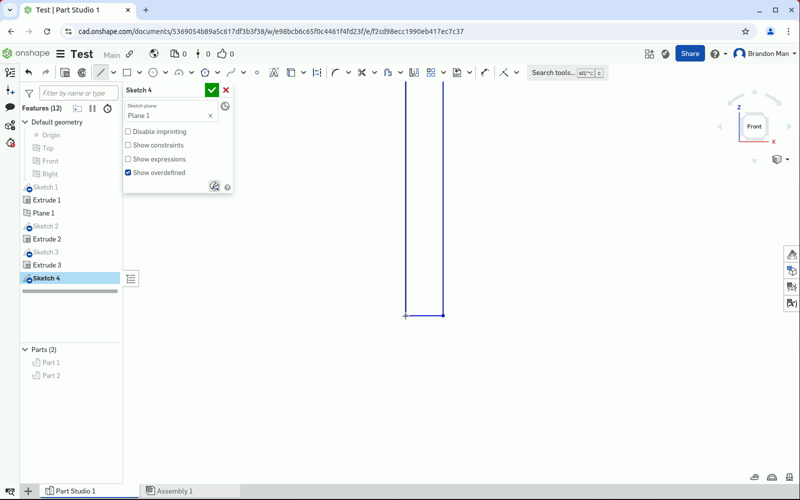
scroll(-6)
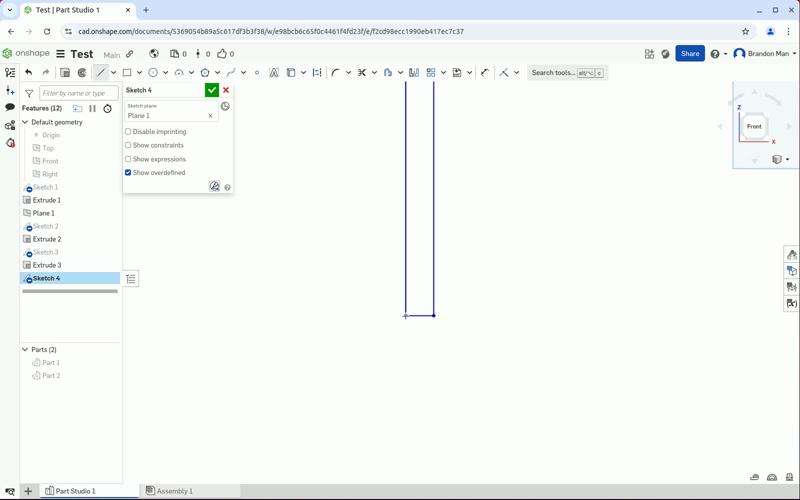
scroll(-6)
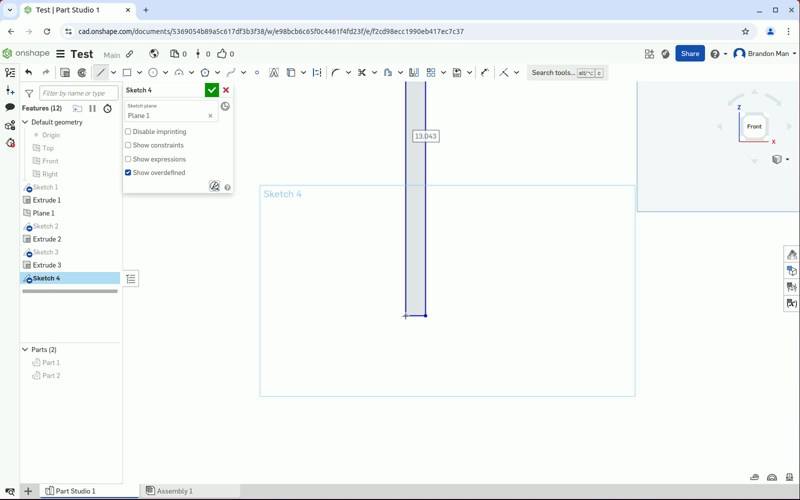
scroll(-6)
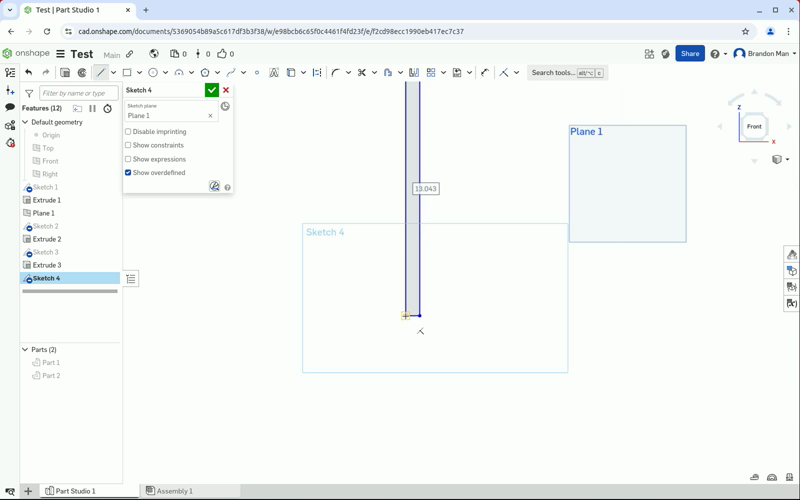
scroll(-6)
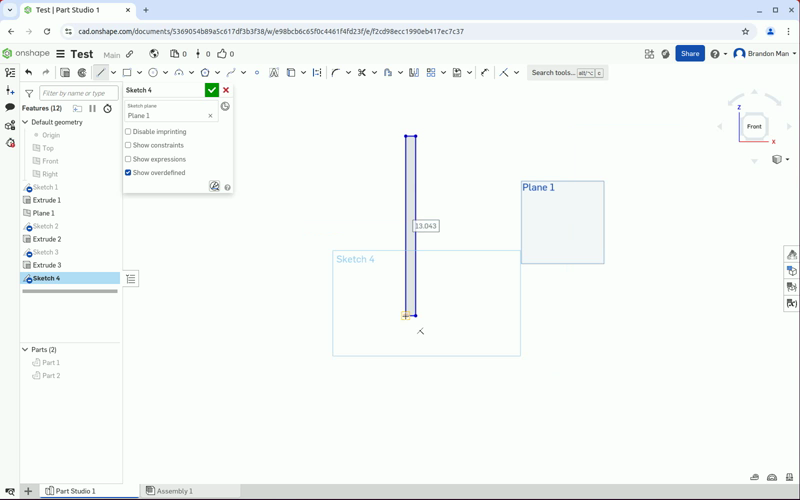
scroll(-6)
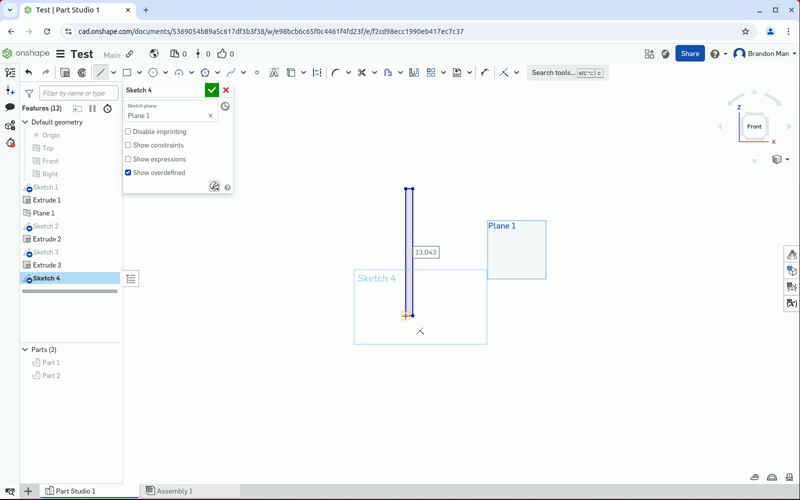
scroll(-6)
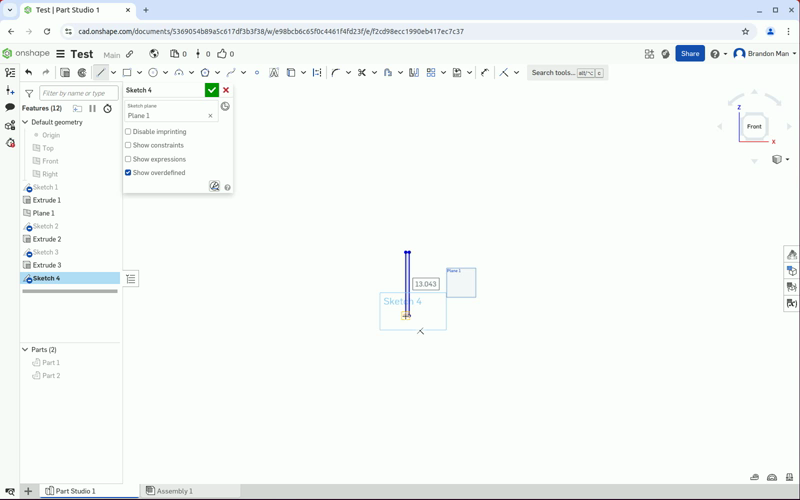
key(esc)
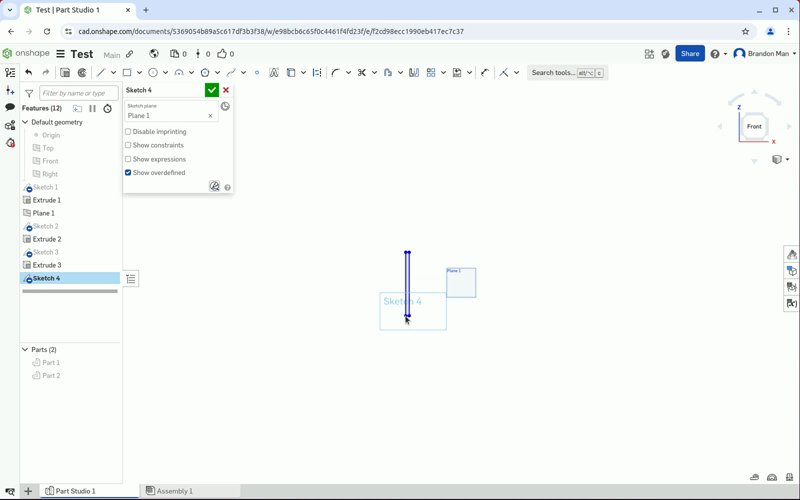
mouse_move(407, 260)
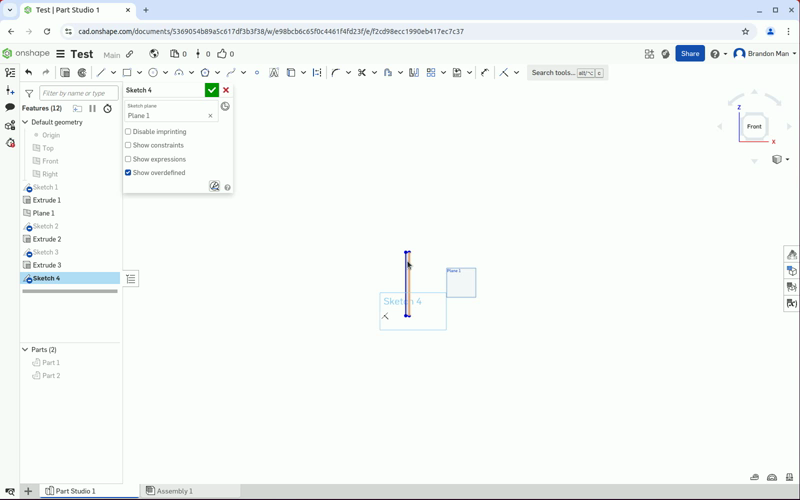
scroll(6)
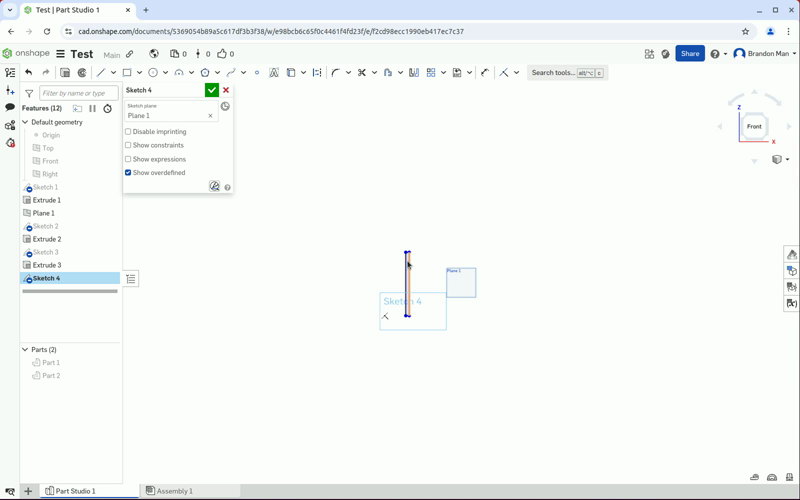
scroll(6)
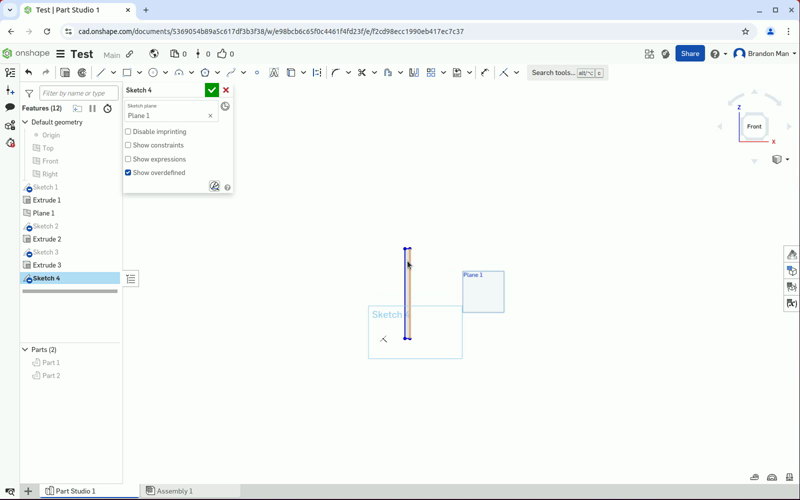
scroll(6)
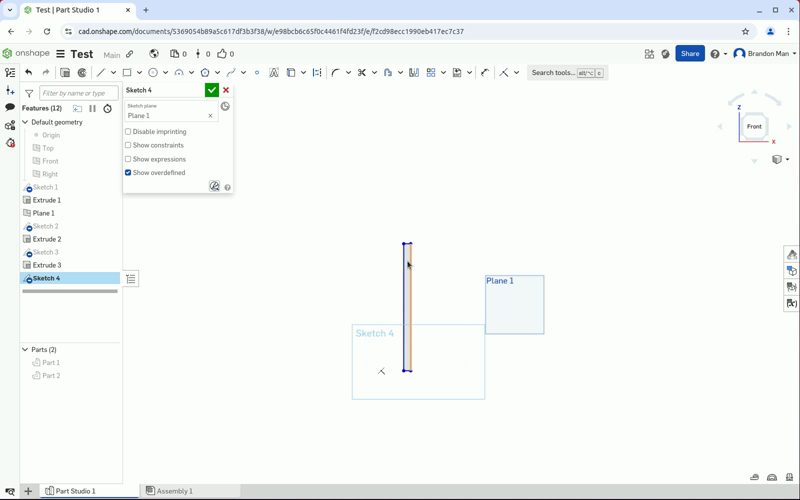
scroll(6)
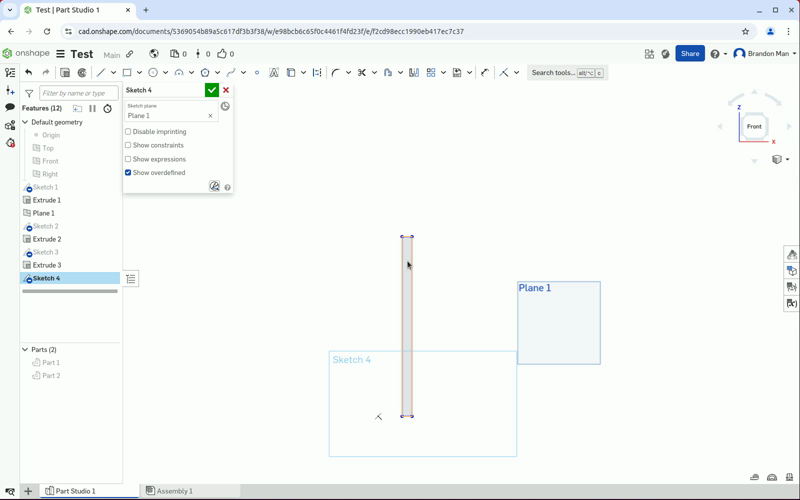
scroll(6)
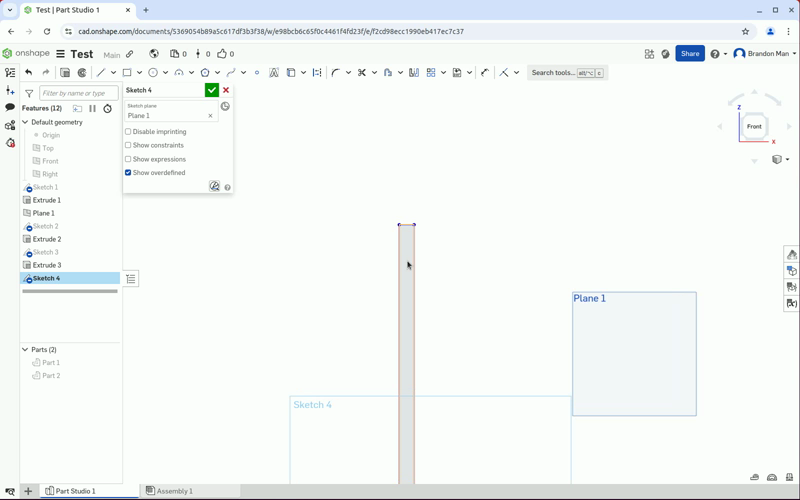
scroll(6)
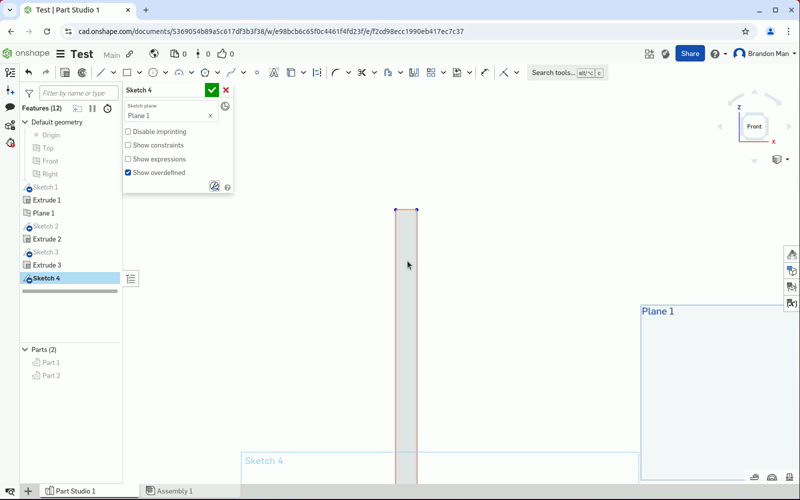
scroll(6)
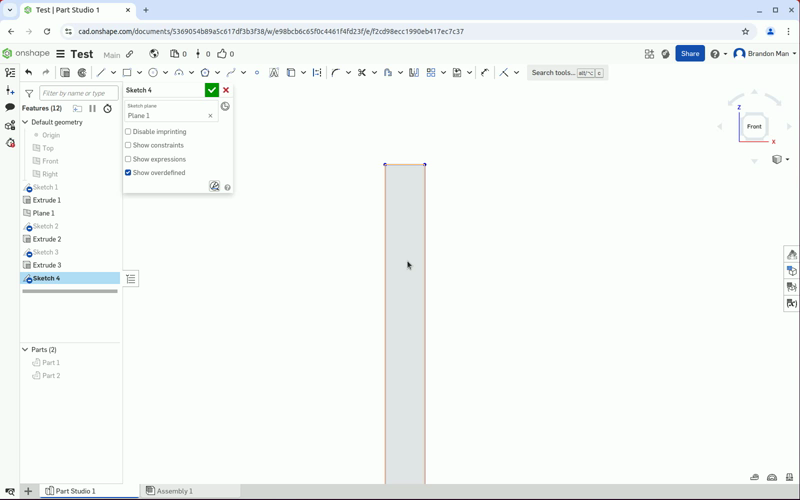
click(407, 260)
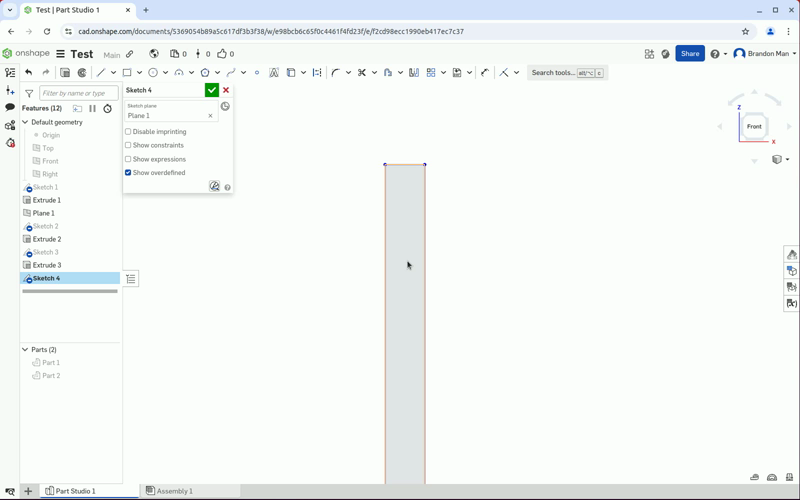
scroll(-6)
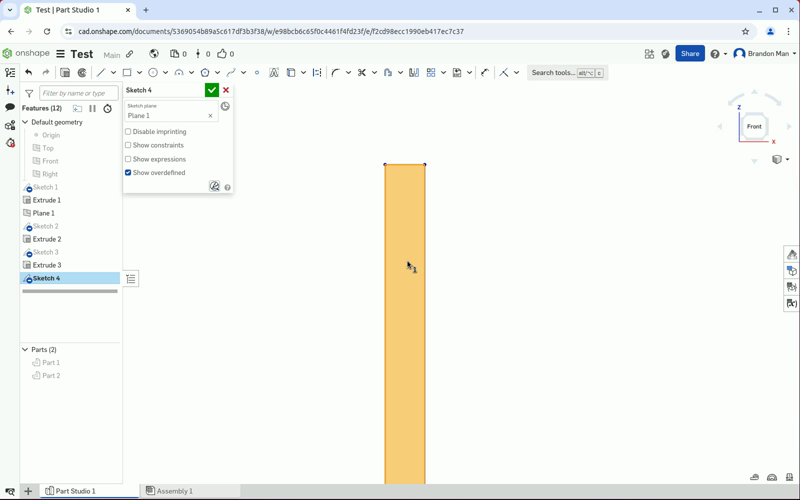
scroll(-6)
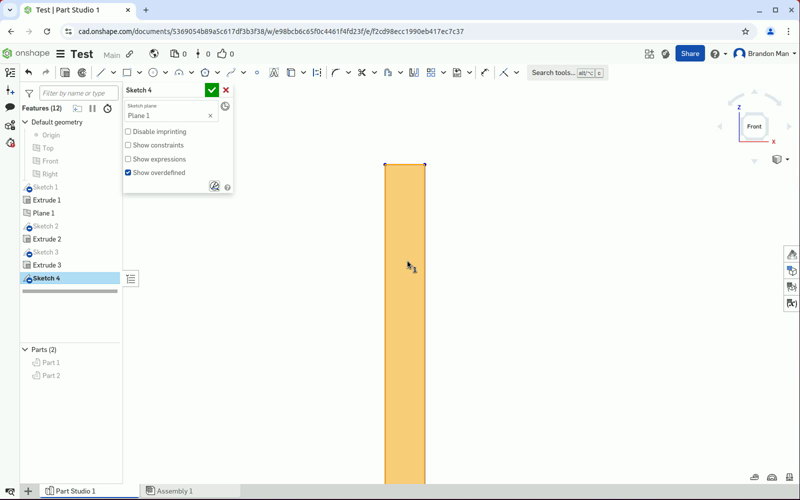
scroll(-6)
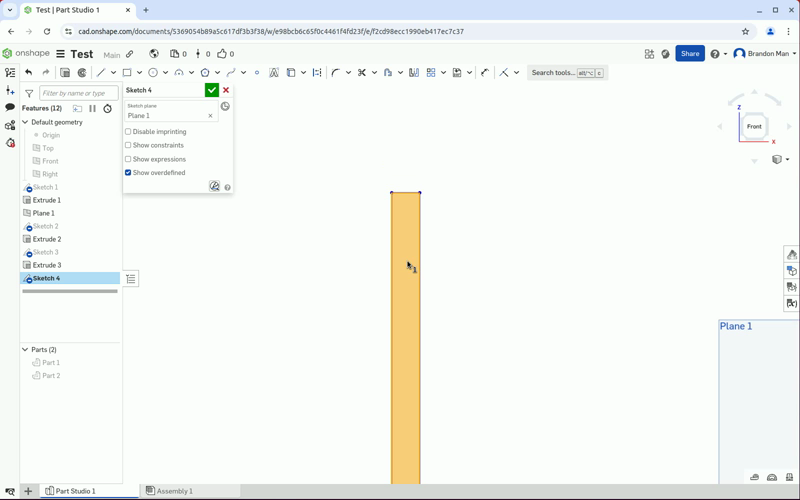
scroll(-6)
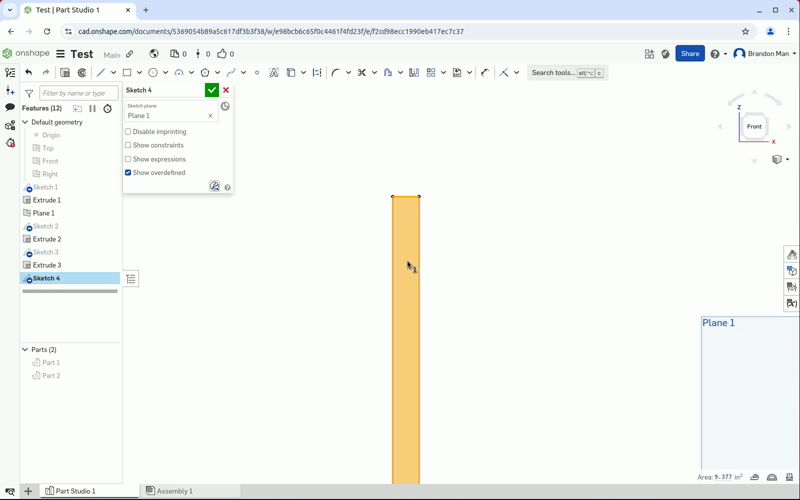
scroll(-6)
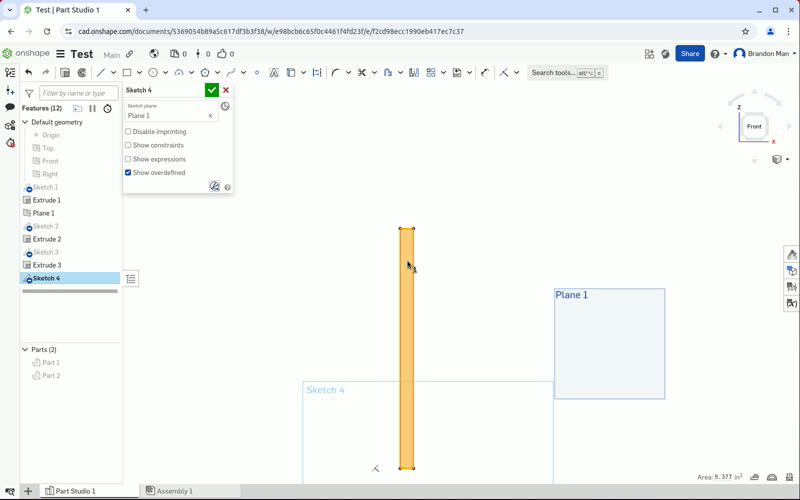
scroll(-6)
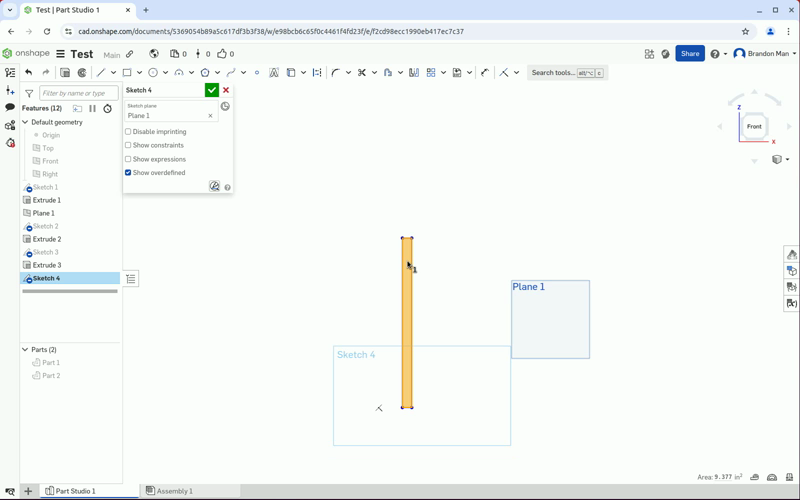
scroll(-6)
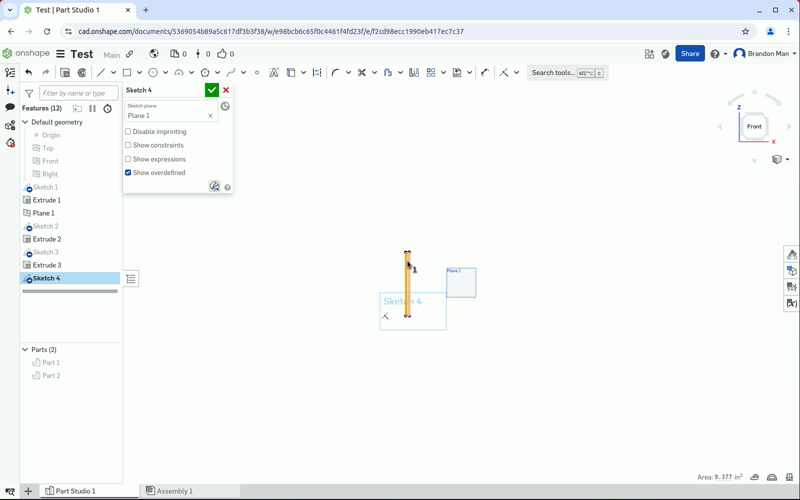
mouse_move(73, 352)
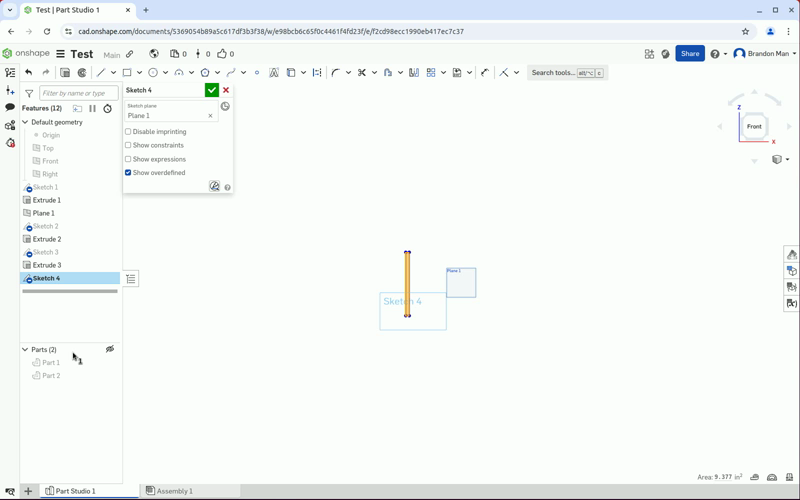
key(shift+y)
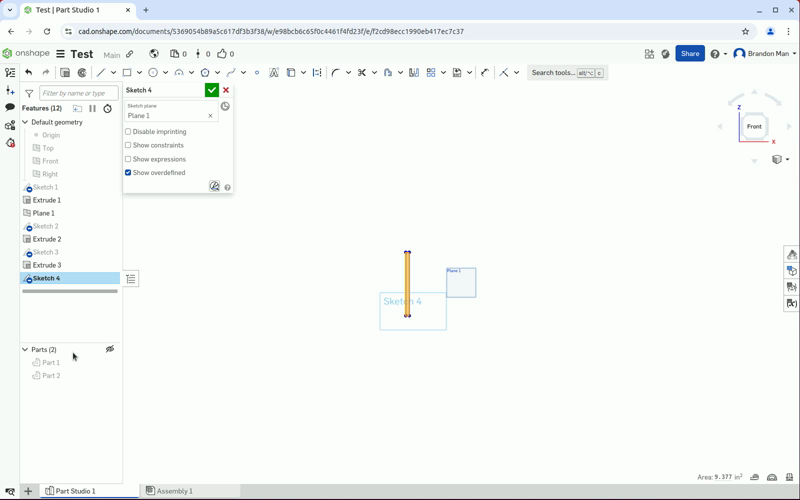
key(shift+e)
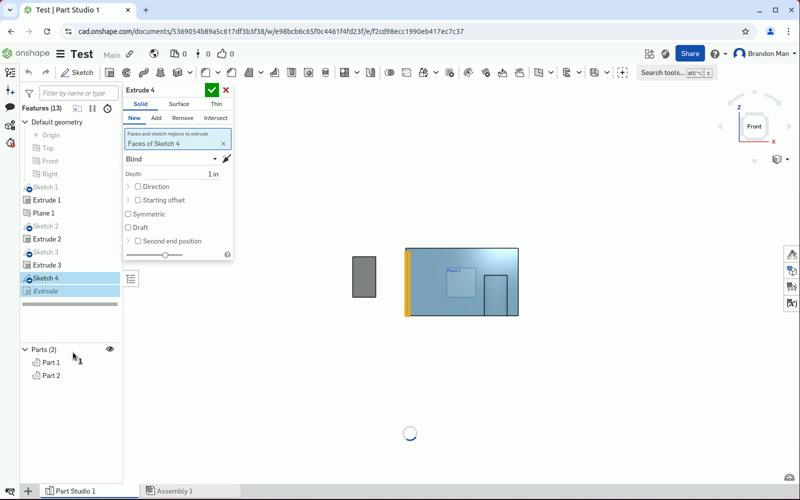
mouse_move(143, 106)
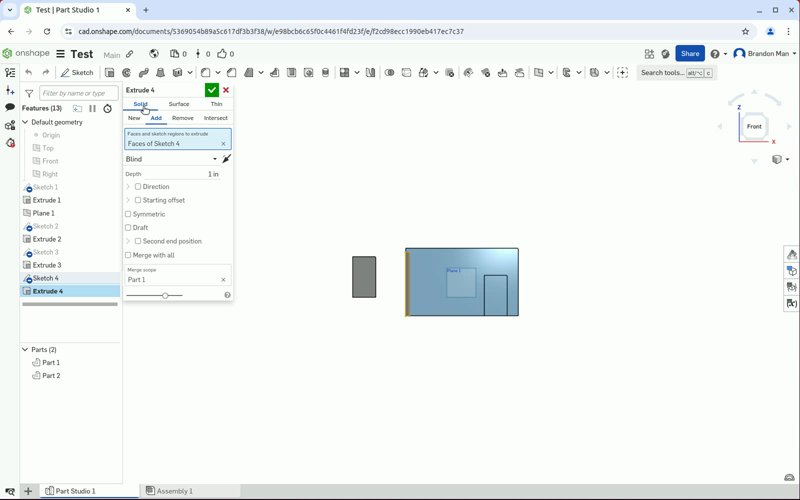
click(143, 106)
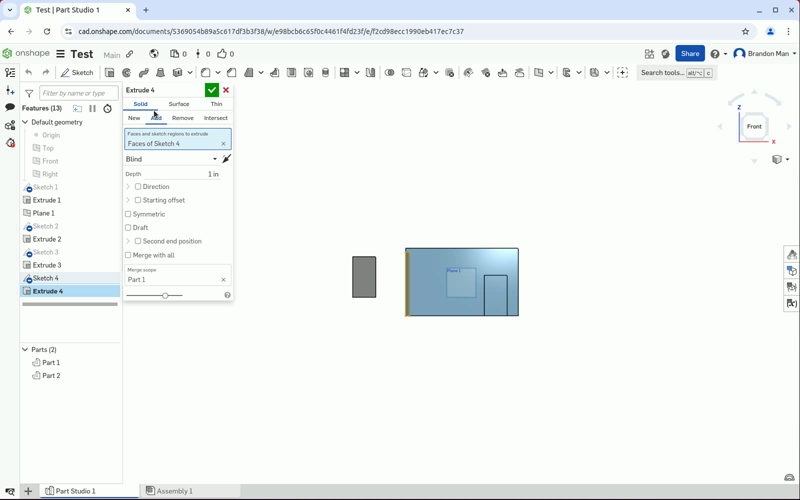
mouse_move(186, 120)
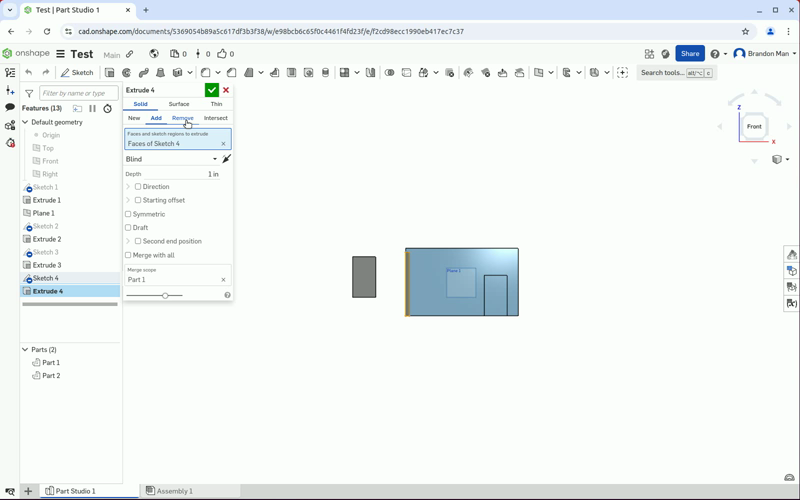
click(186, 120)
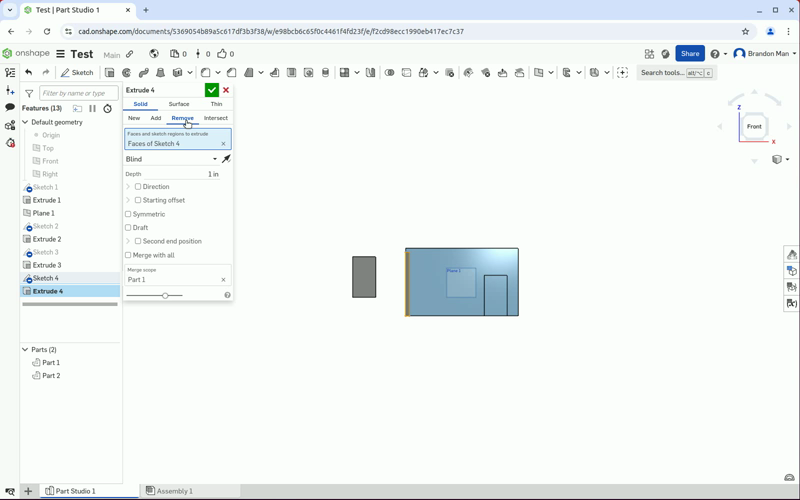
key(tab, 4)
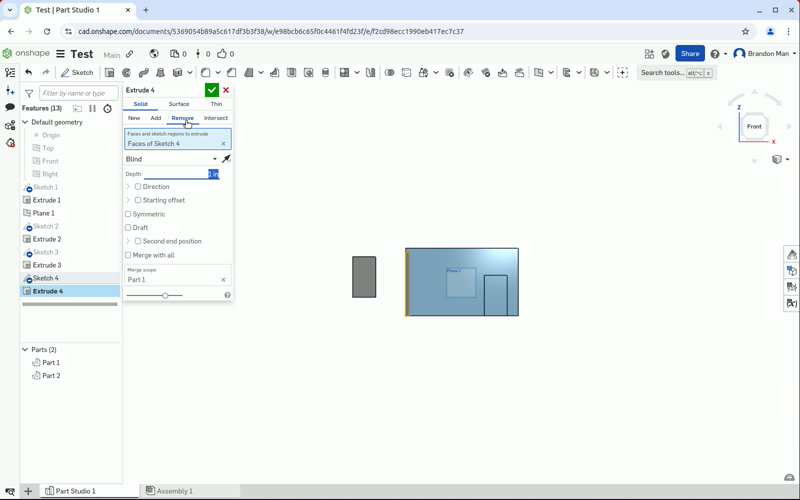
text(23.108)
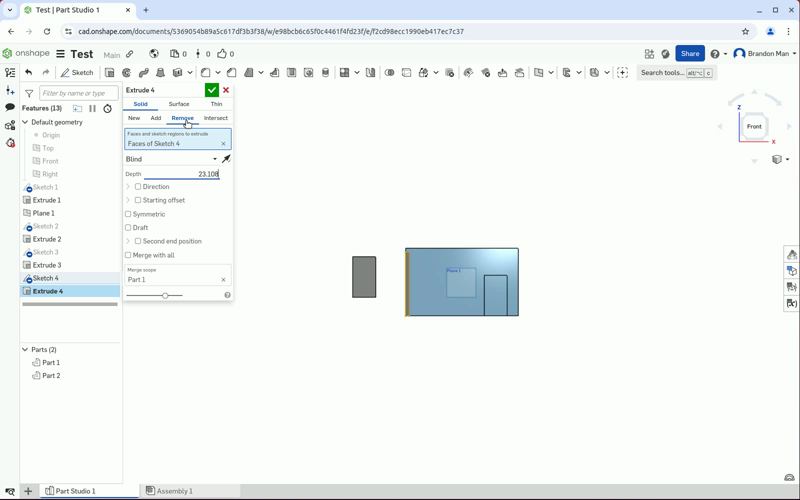
key(tab, 6)
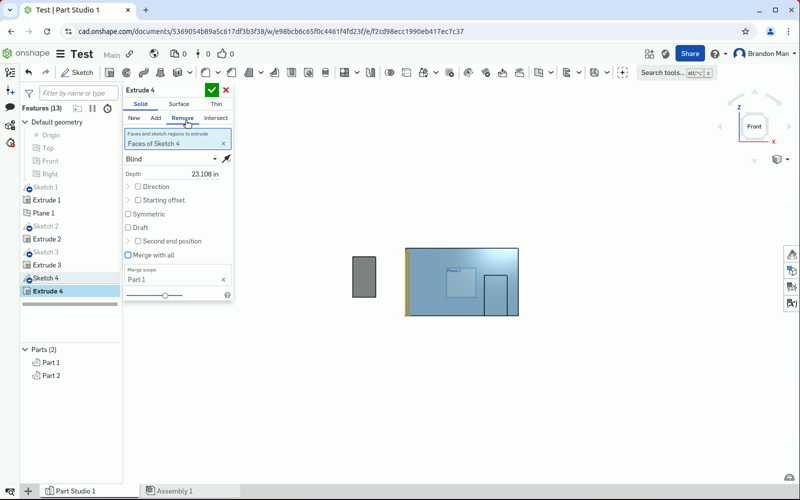
key(space)
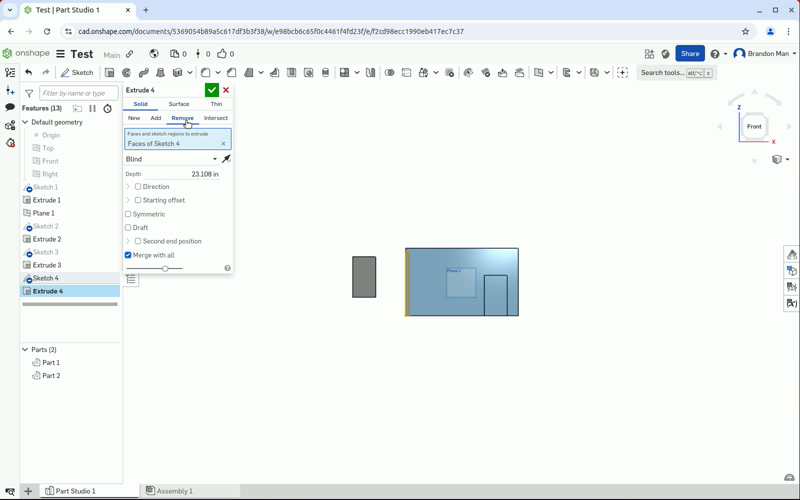
key(enter)
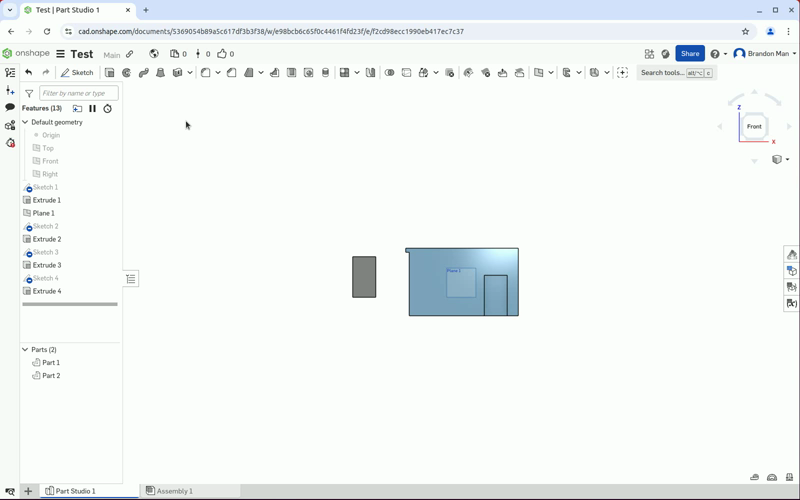
key(shift+h)
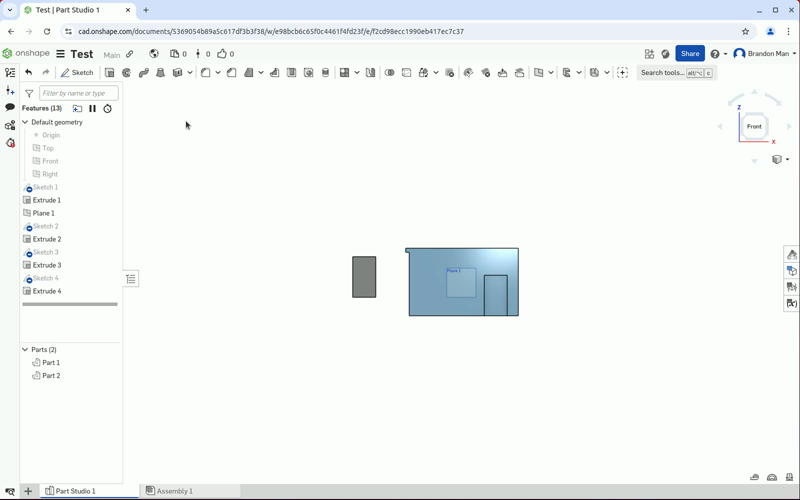
key(shift+h)
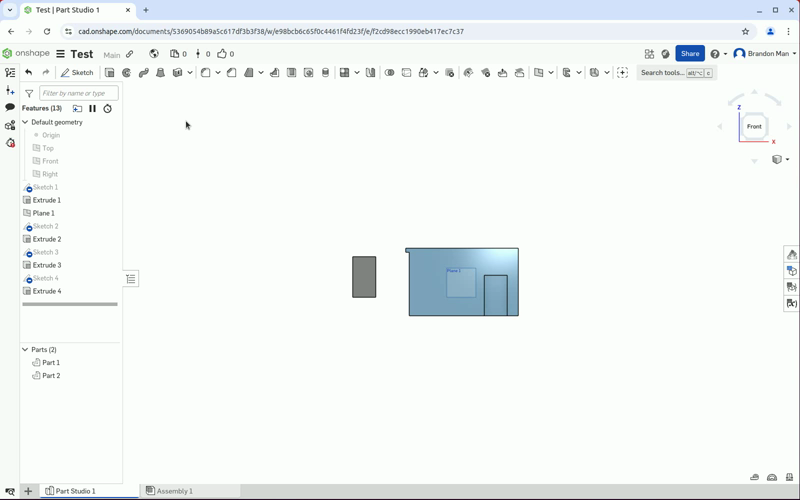
mouse_move(73, 189)
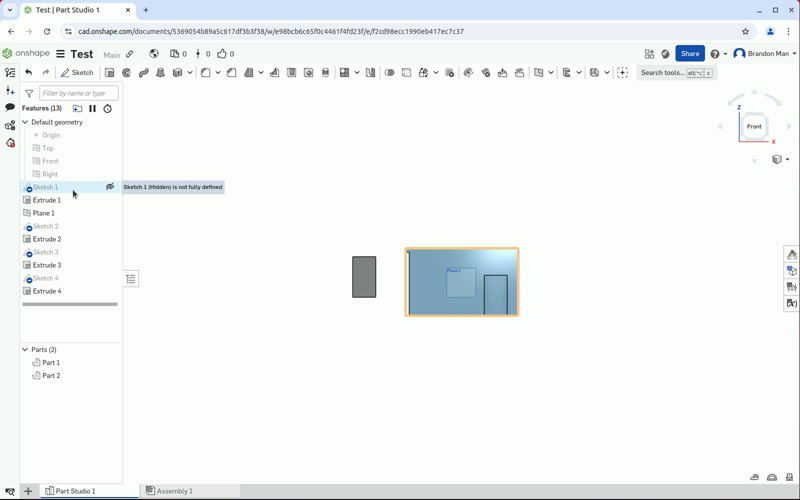
click(73, 189)
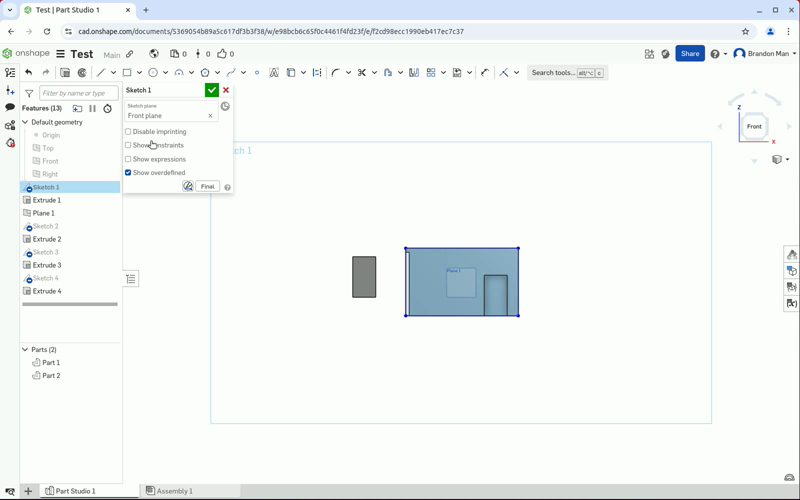
mouse_move(229, 92)
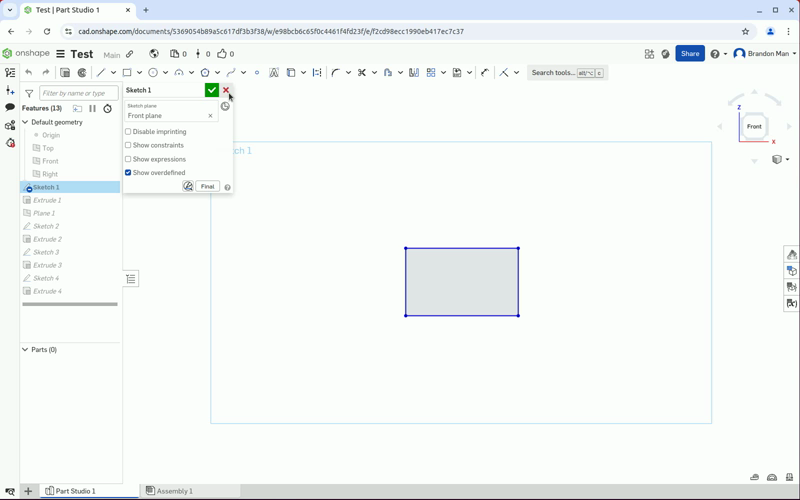
click(229, 92)
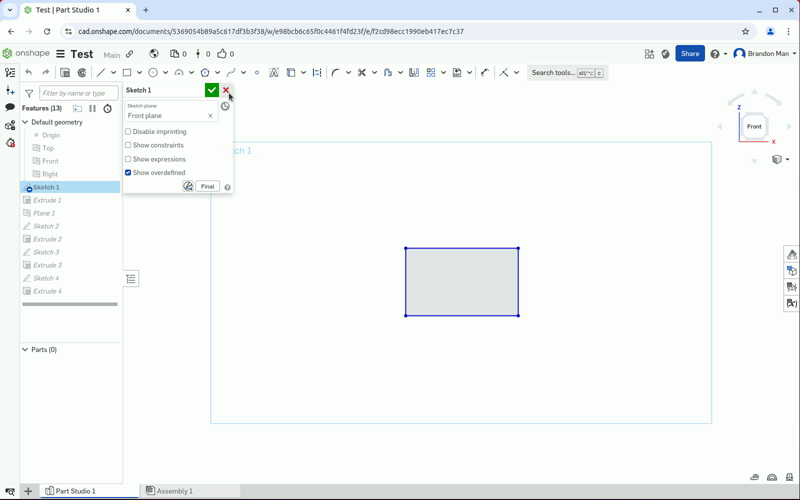
key(shift+s)
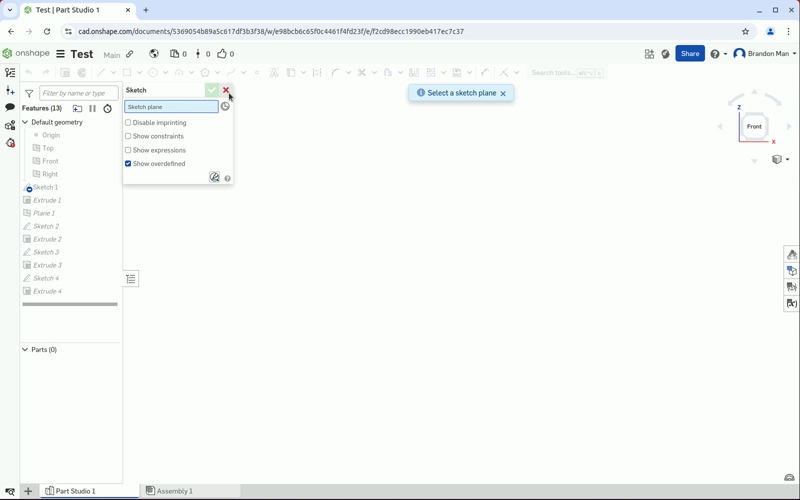
mouse_move(73, 215)
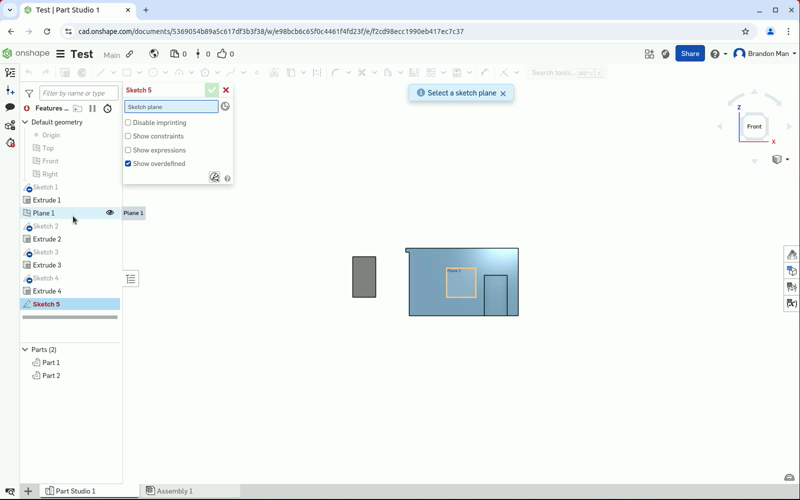
click(73, 215)
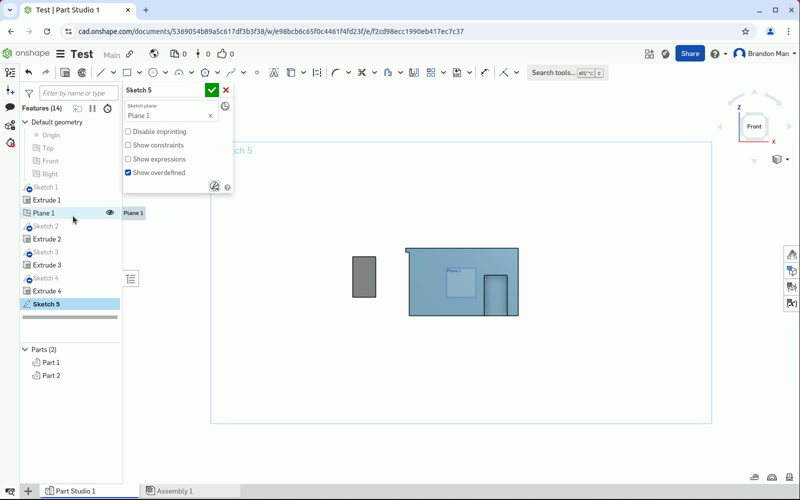
mouse_move(73, 352)
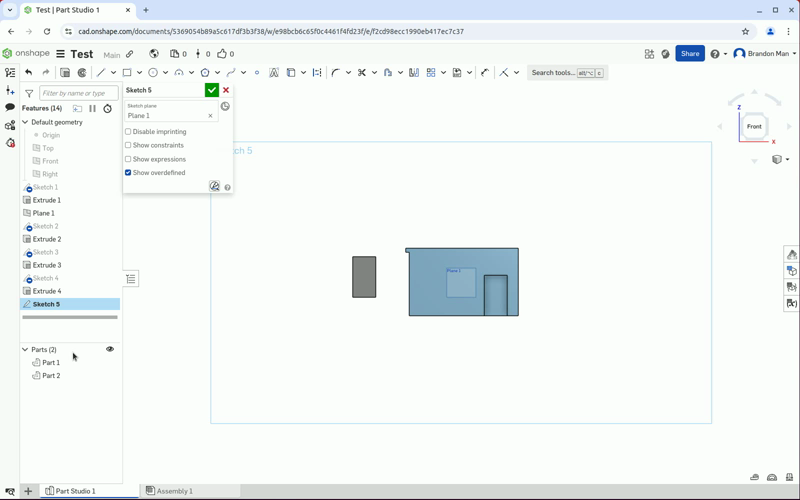
key(y)
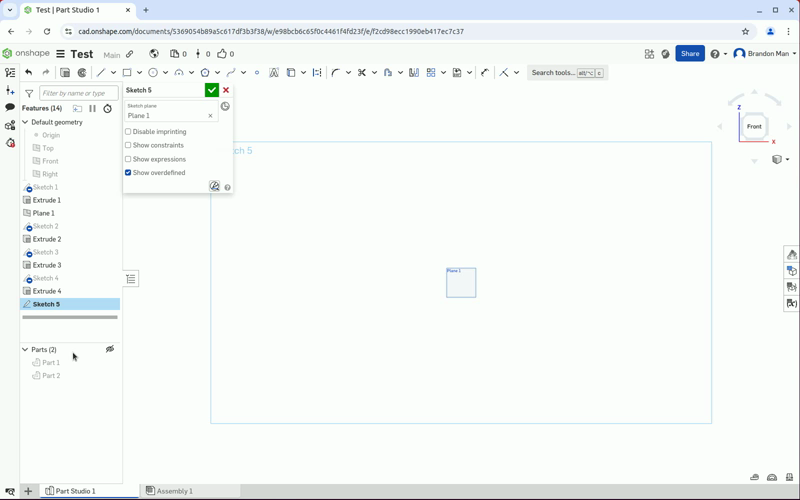
key(l)
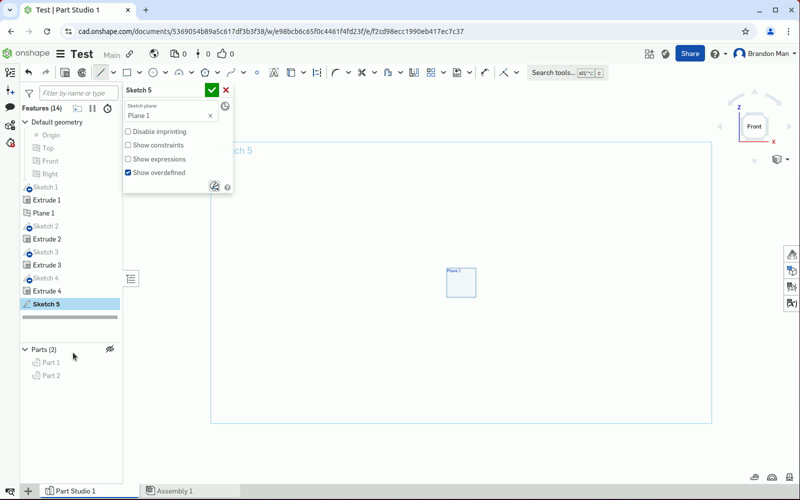
key_down(shift)
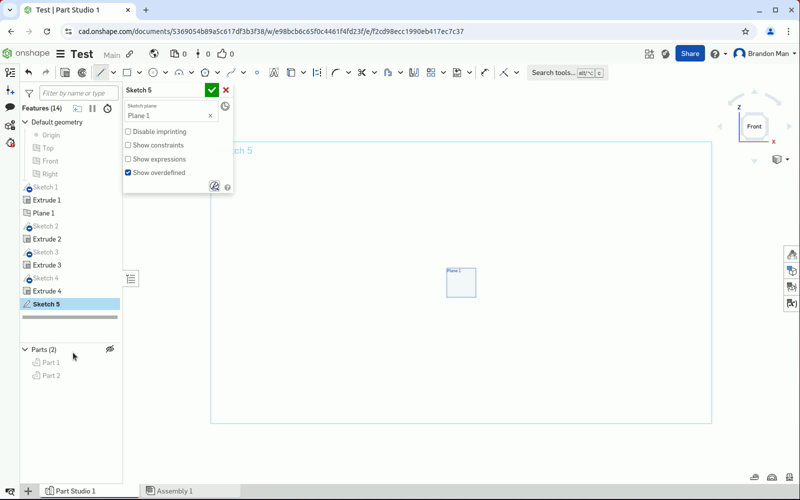
mouse_move(514, 315)
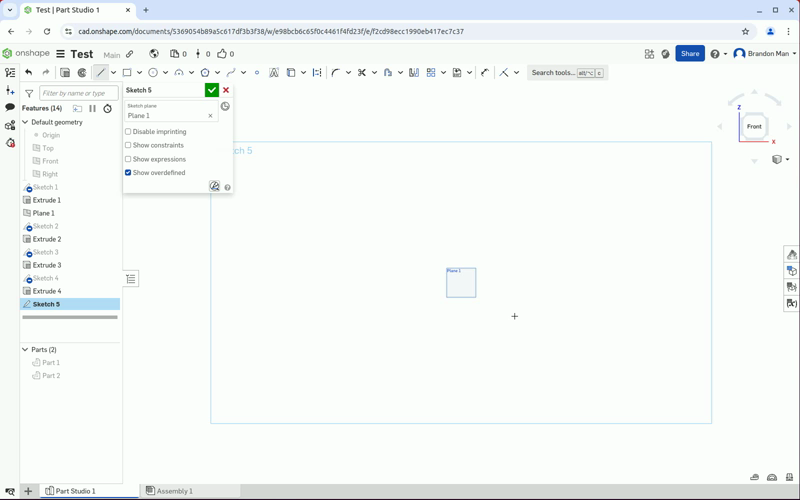
click(514, 315)
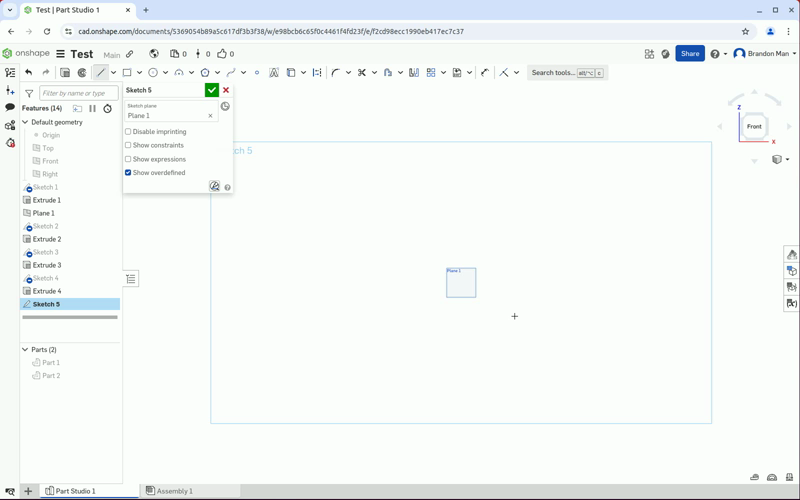
key_up(shift)
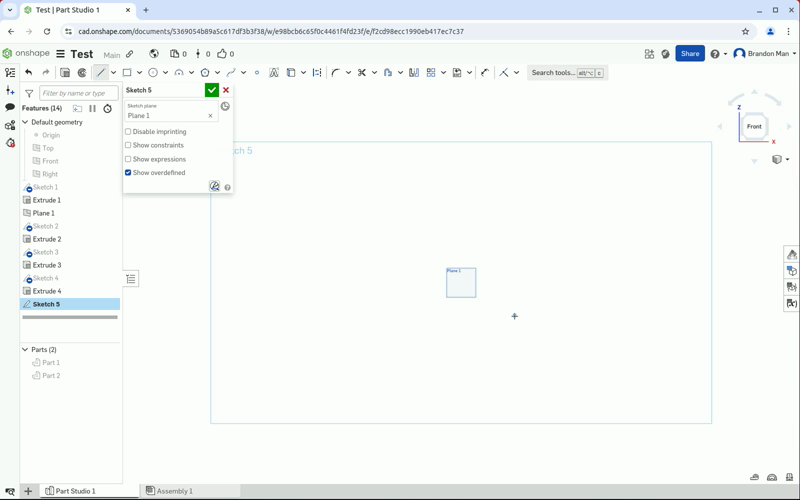
key_down(shift)
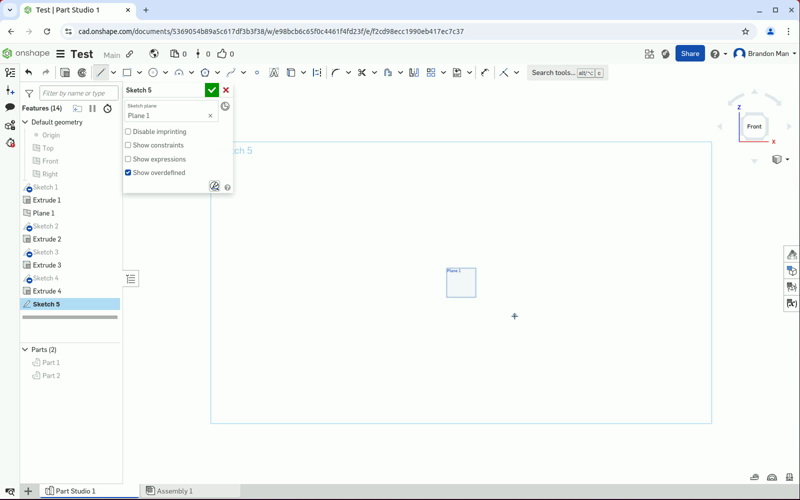
mouse_move(544, 315)
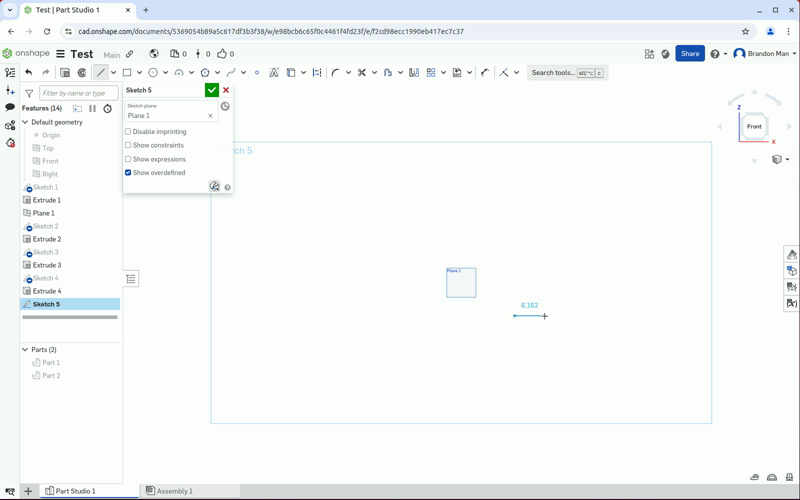
mouse_move(518, 315)
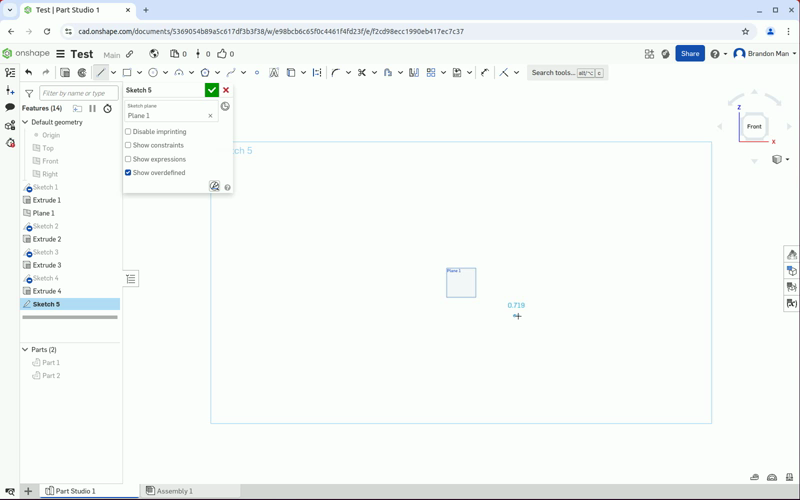
scroll(6)
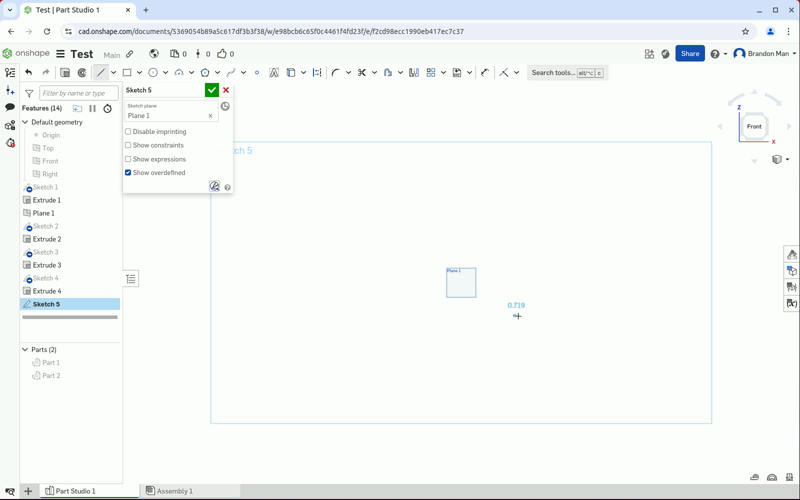
scroll(6)
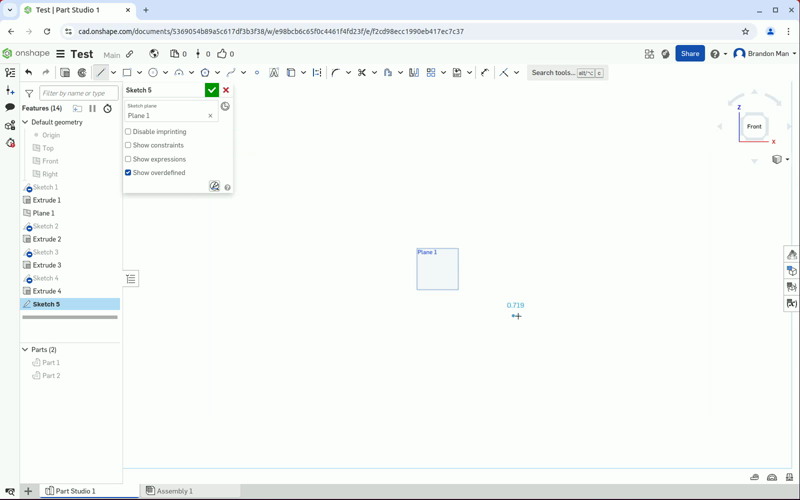
scroll(6)
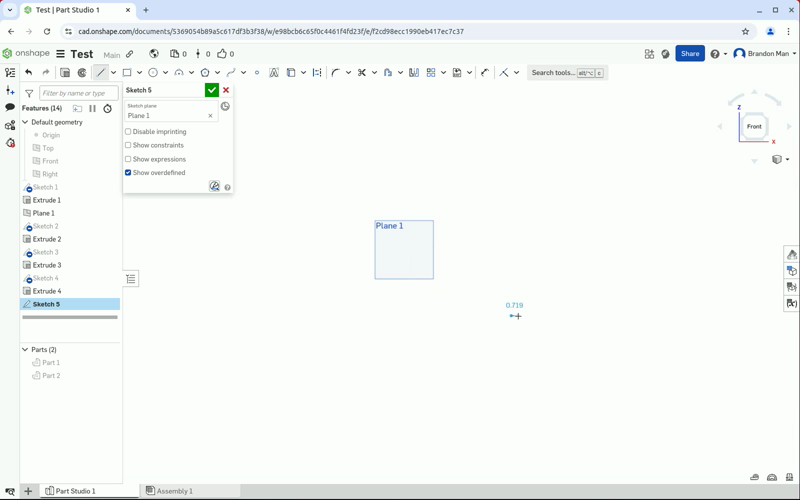
scroll(6)
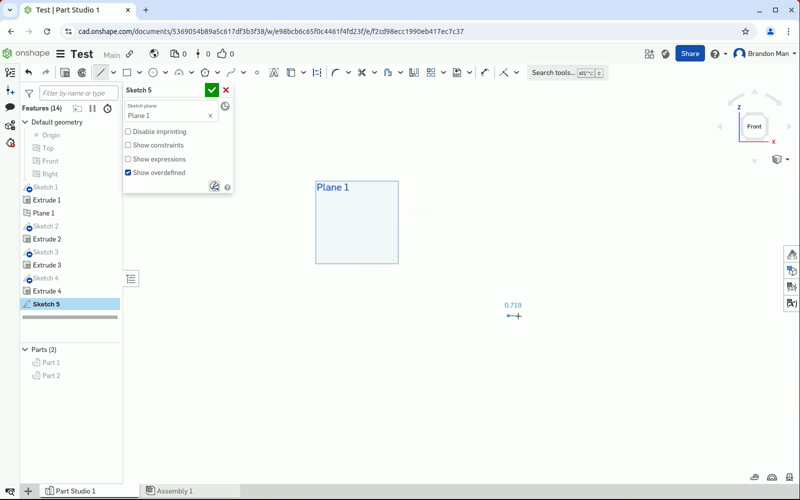
scroll(6)
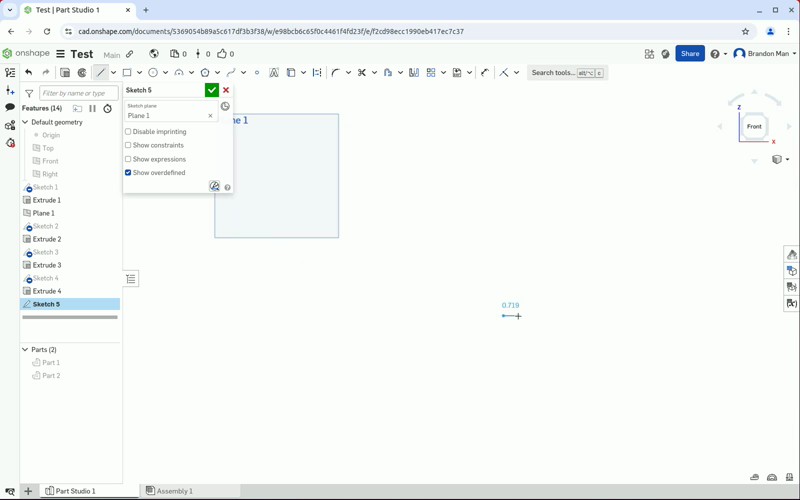
scroll(6)
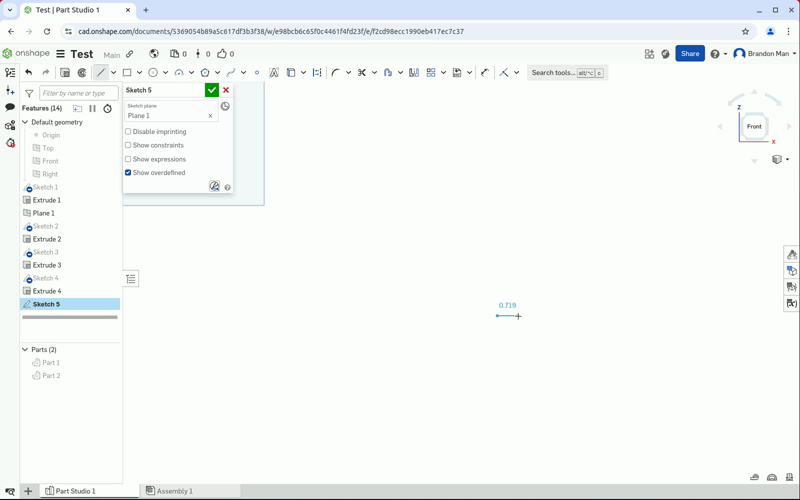
scroll(6)
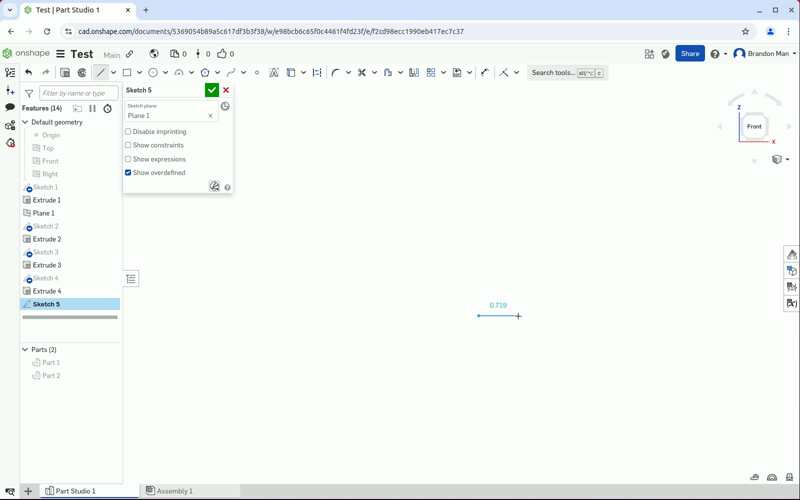
click(518, 315)
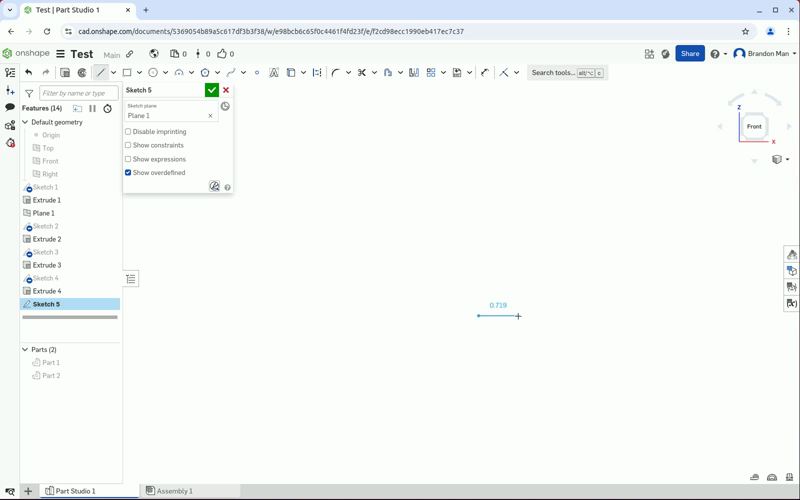
scroll(-6)
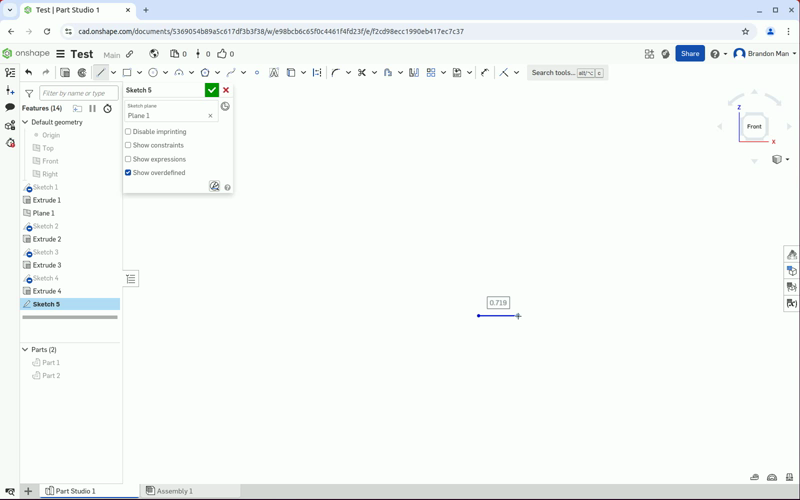
scroll(-6)
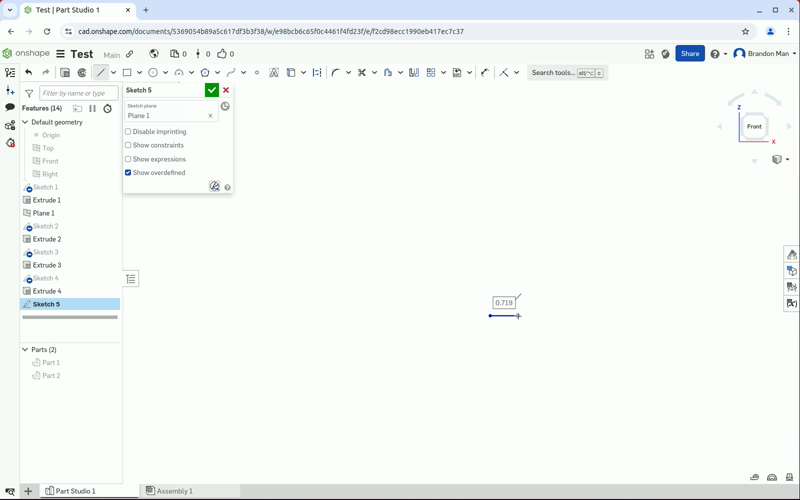
scroll(-6)
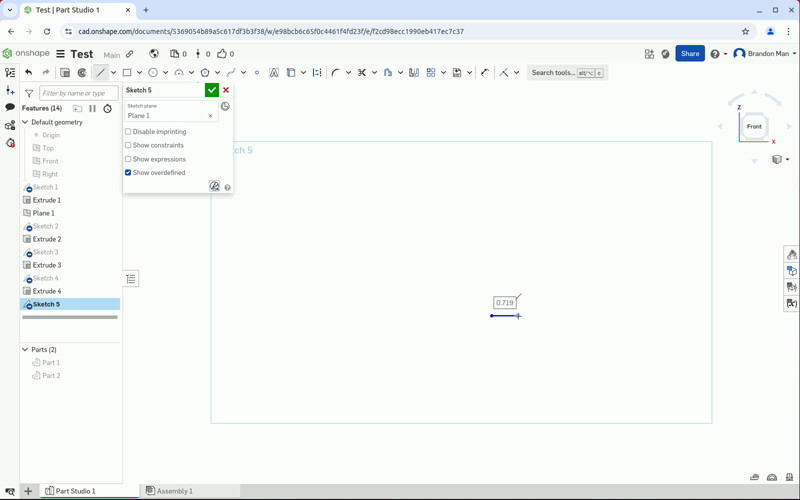
scroll(-6)
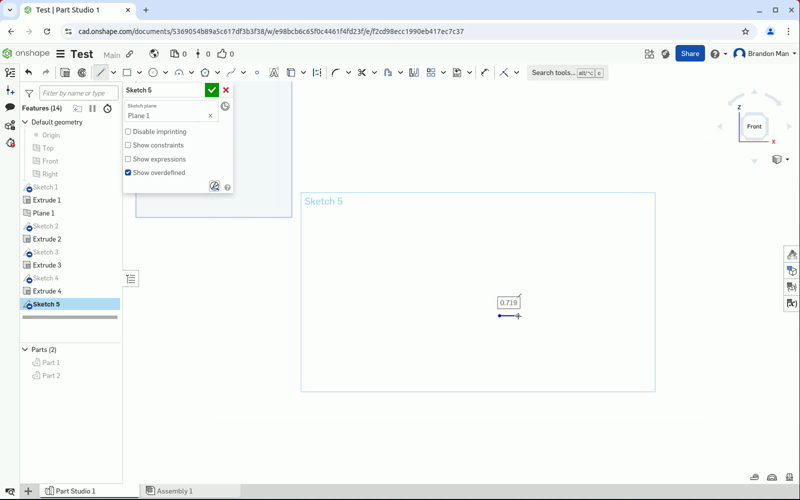
scroll(-6)
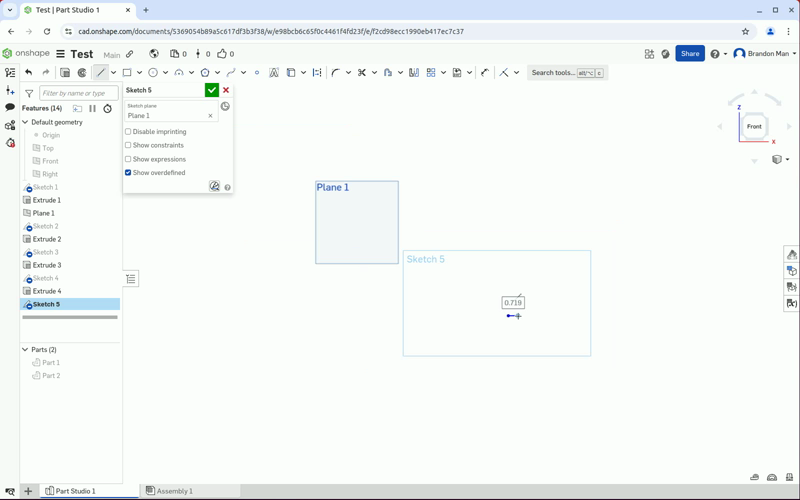
scroll(-6)
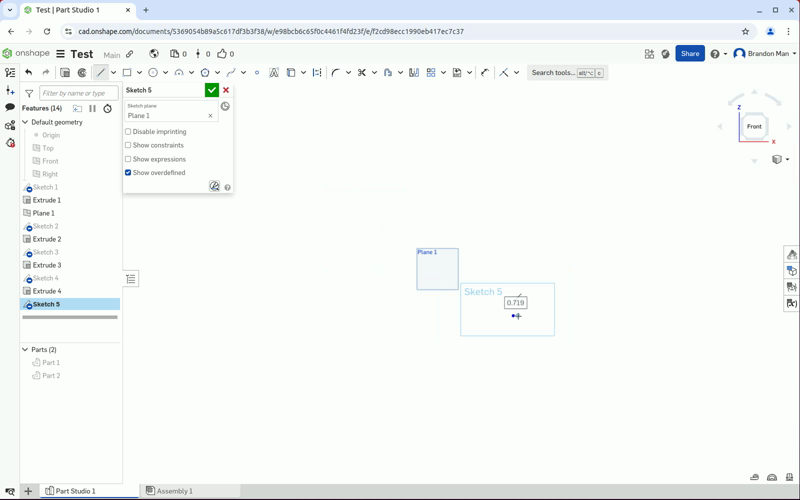
scroll(-6)
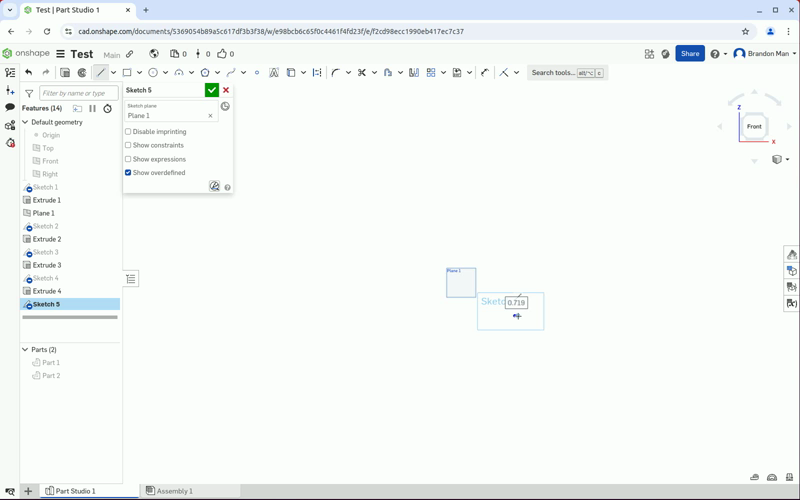
key_up(shift)
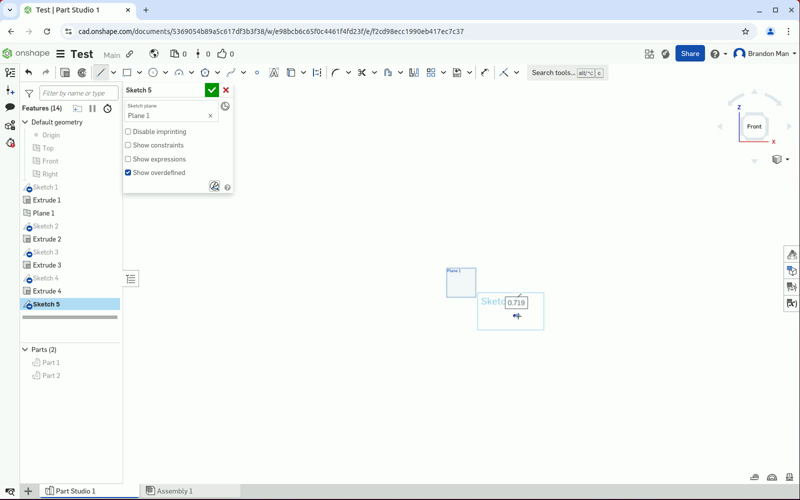
key_down(shift)
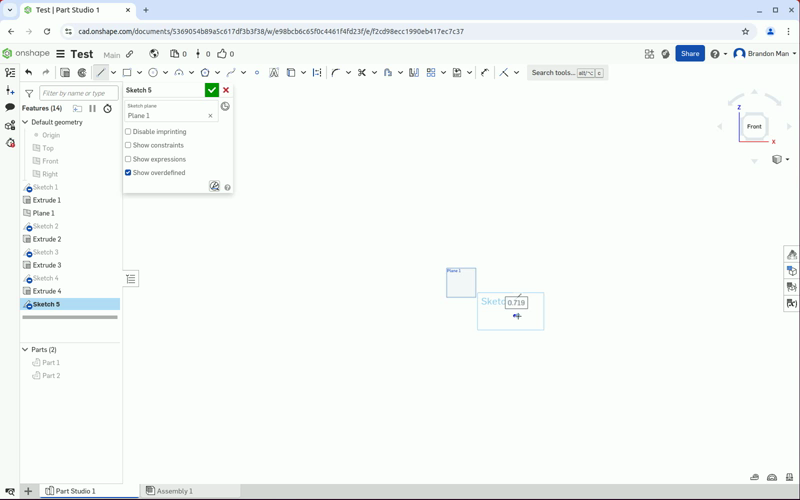
mouse_move(518, 252)
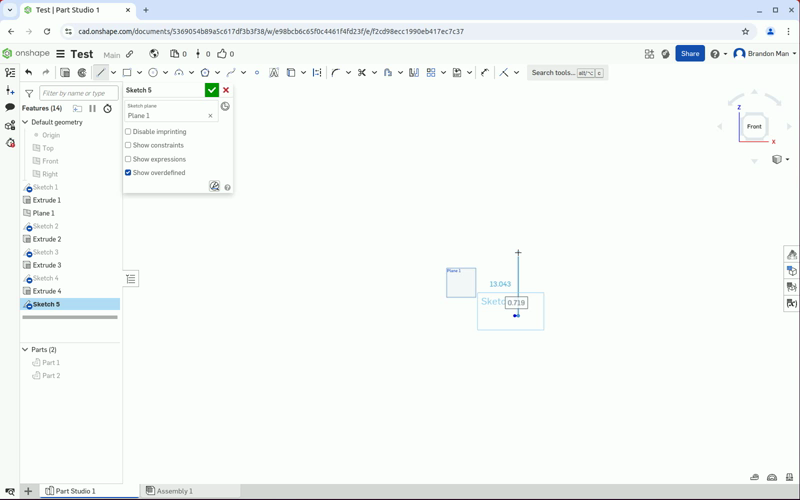
click(518, 252)
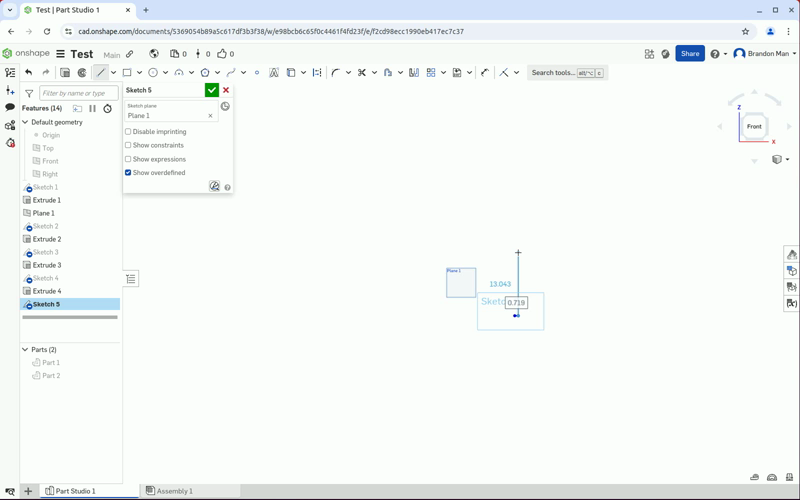
key_up(shift)
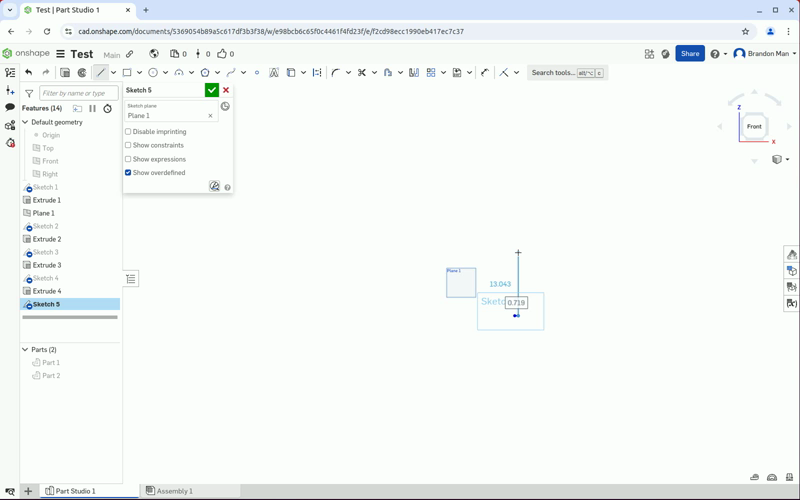
key_down(shift)
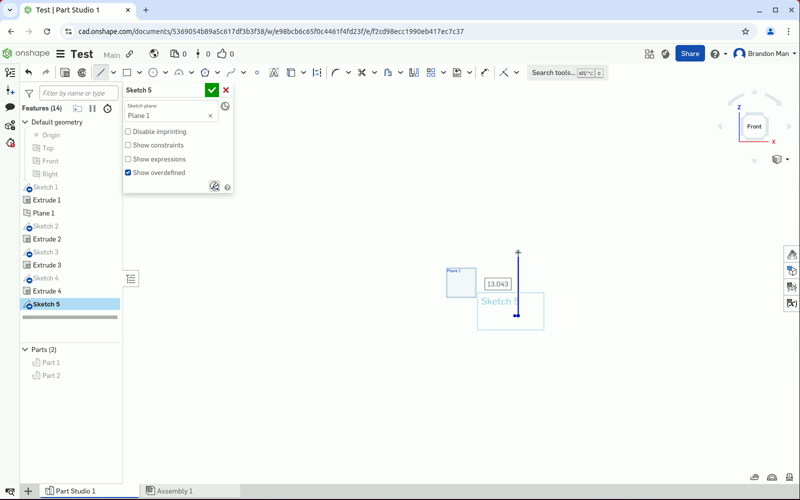
mouse_move(548, 252)
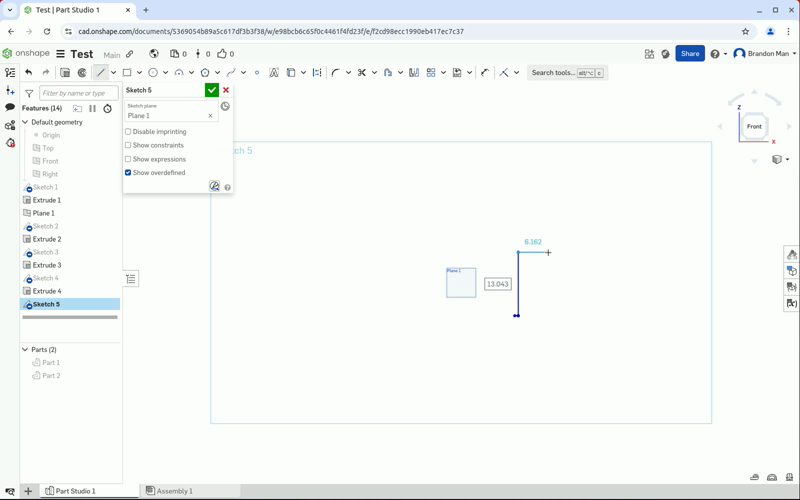
mouse_move(514, 252)
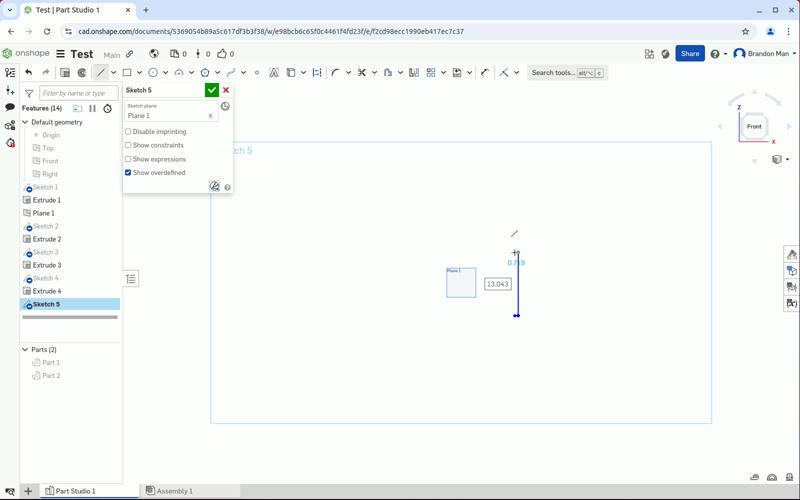
scroll(6)
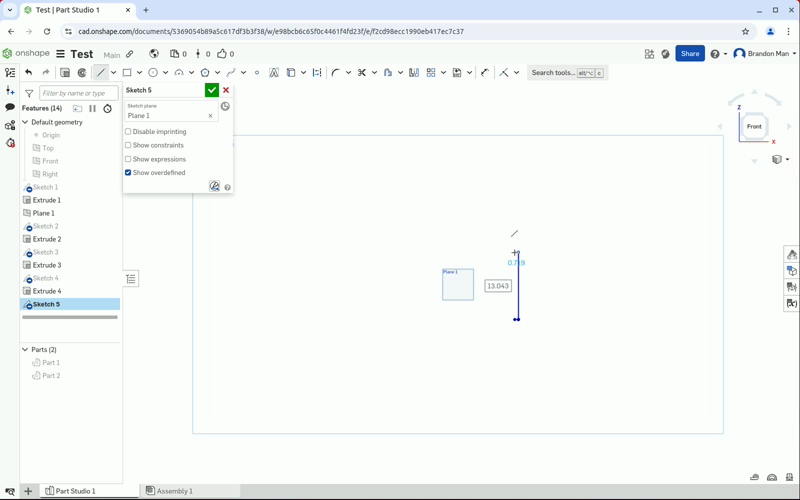
scroll(6)
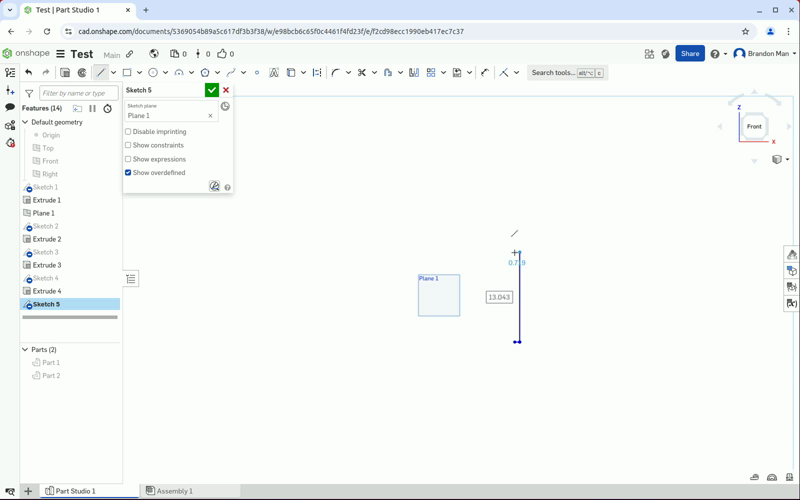
scroll(6)
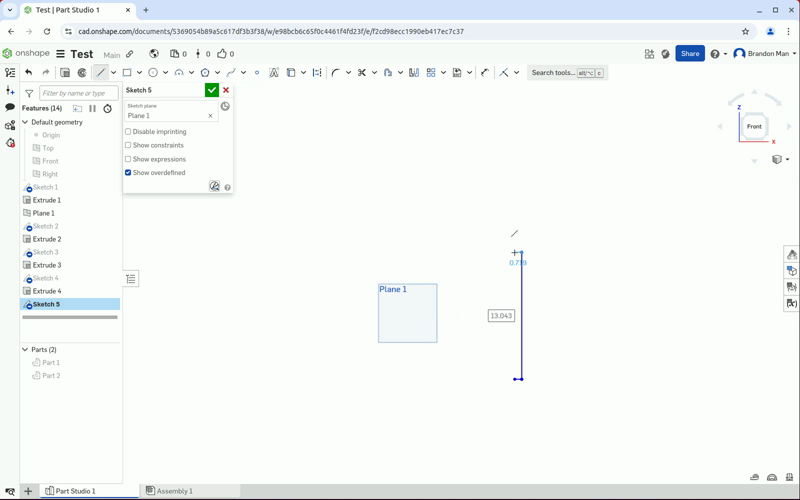
scroll(6)
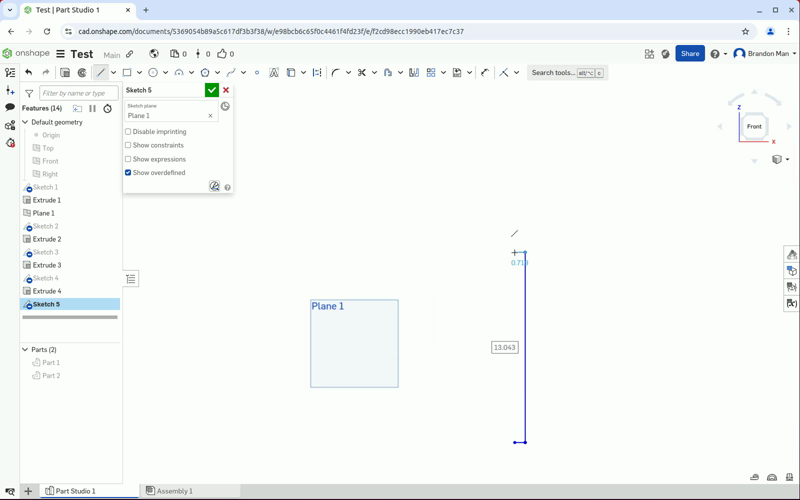
scroll(6)
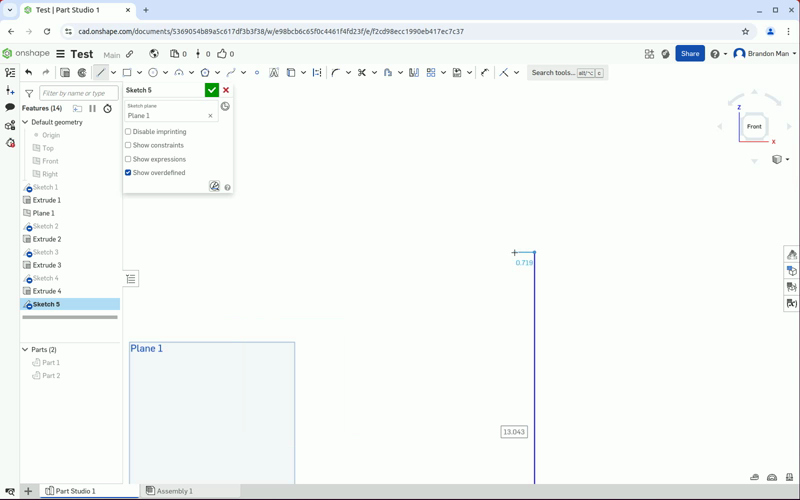
scroll(6)
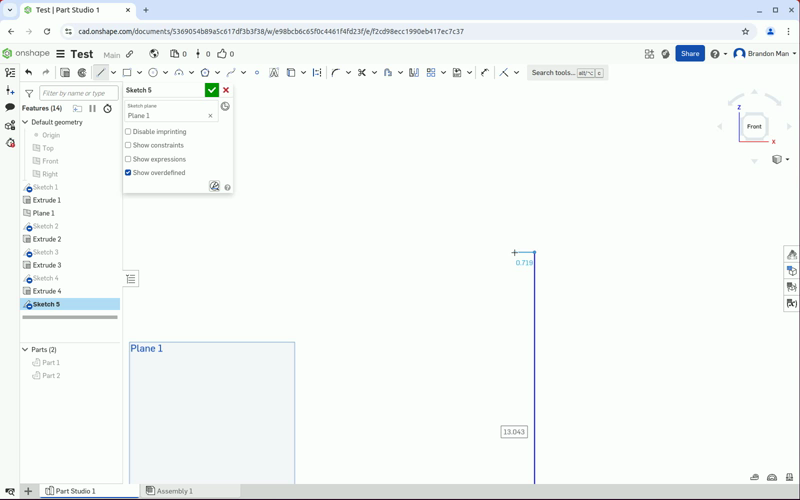
scroll(6)
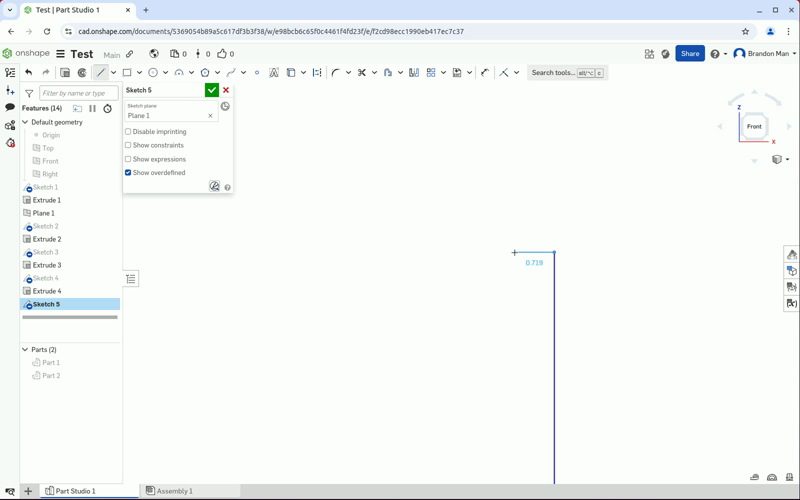
click(514, 252)
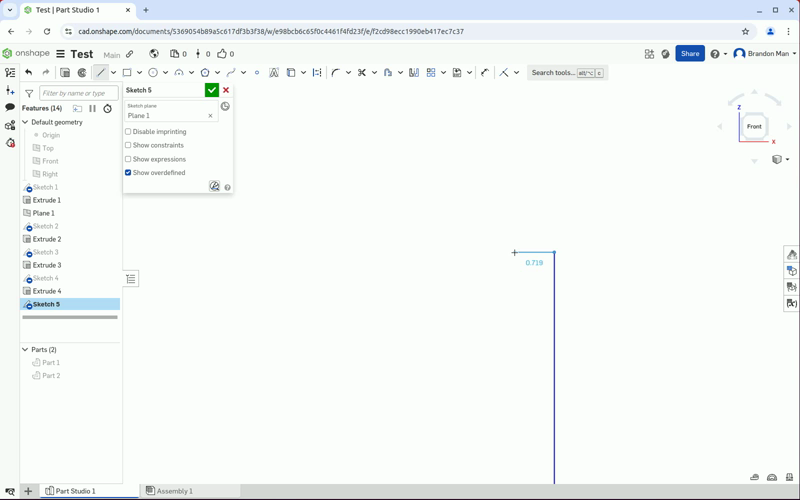
scroll(-6)
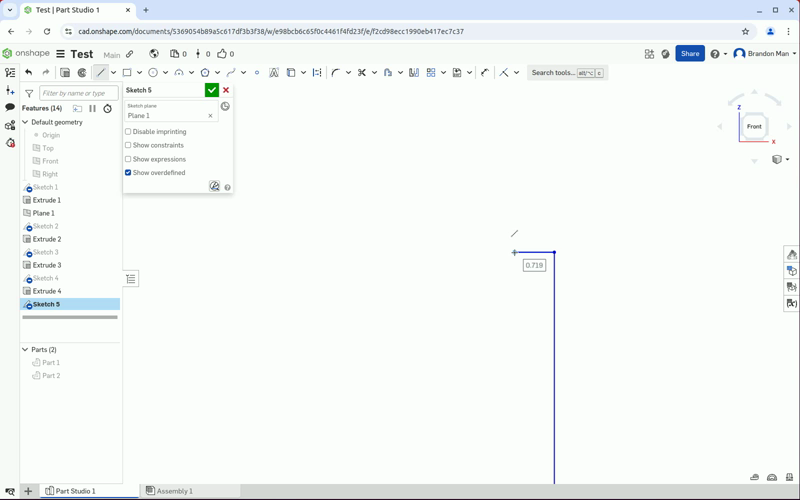
scroll(-6)
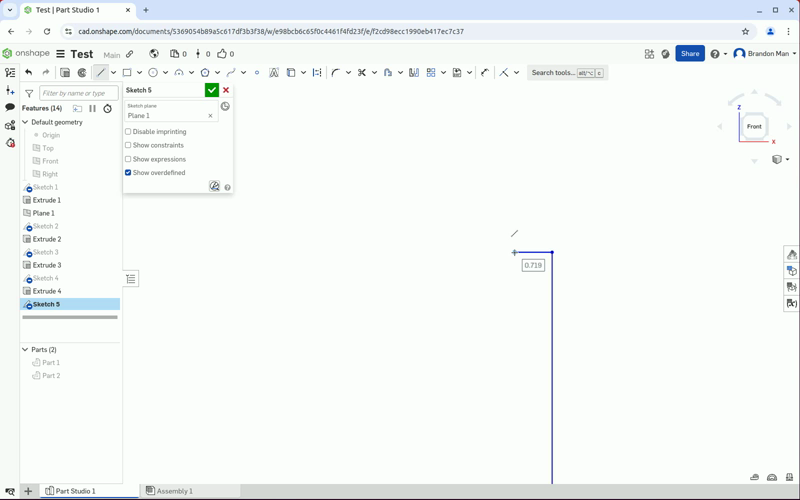
scroll(-6)
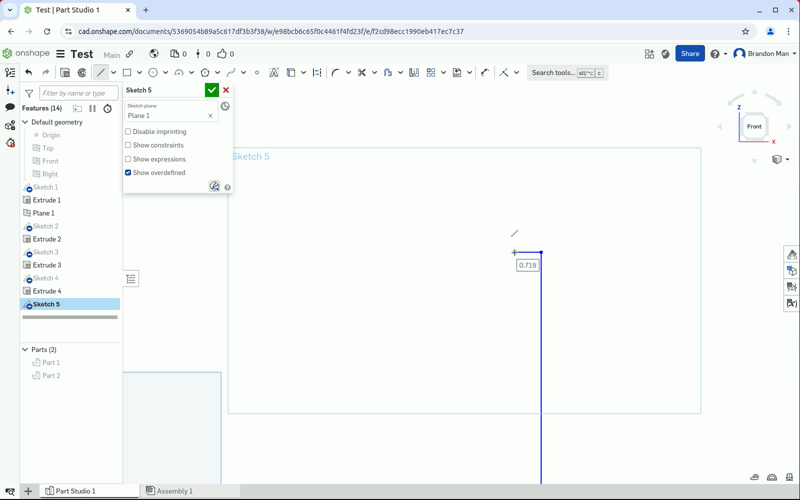
scroll(-6)
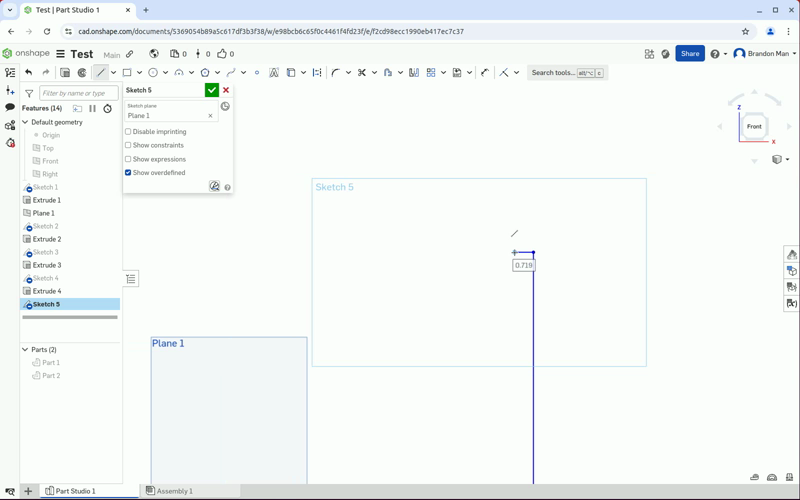
scroll(-6)
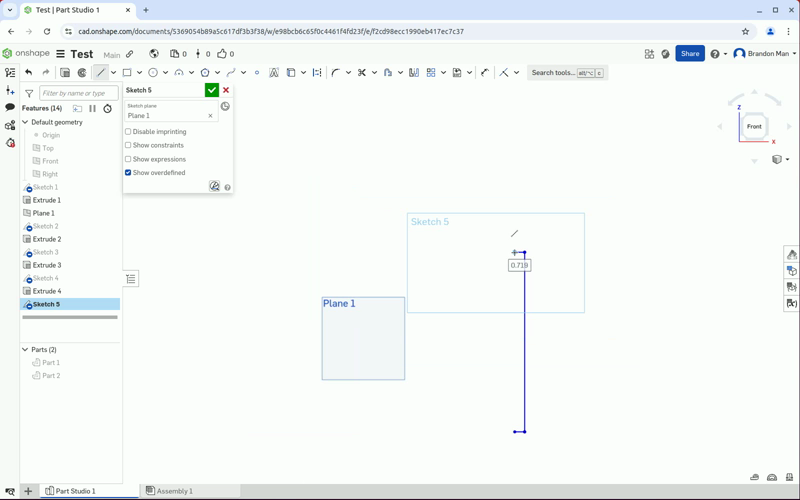
scroll(-6)
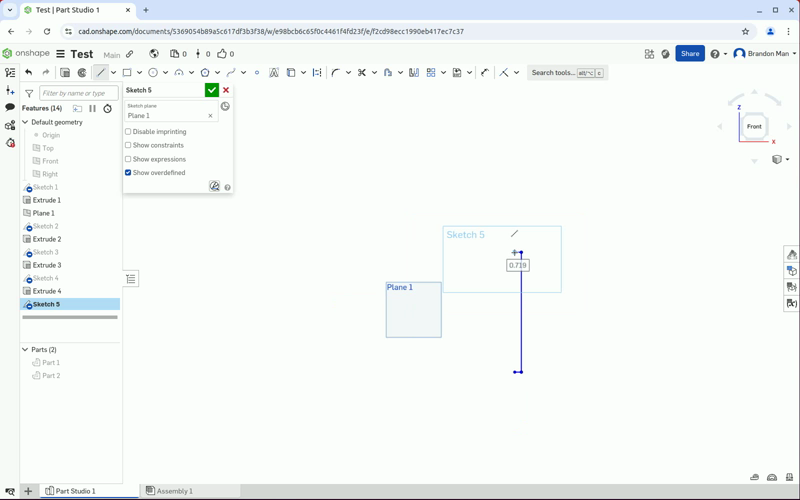
scroll(-6)
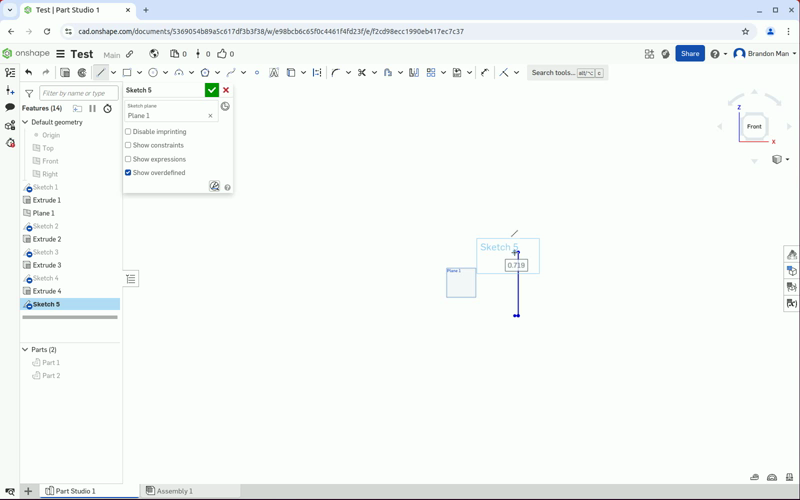
key_up(shift)
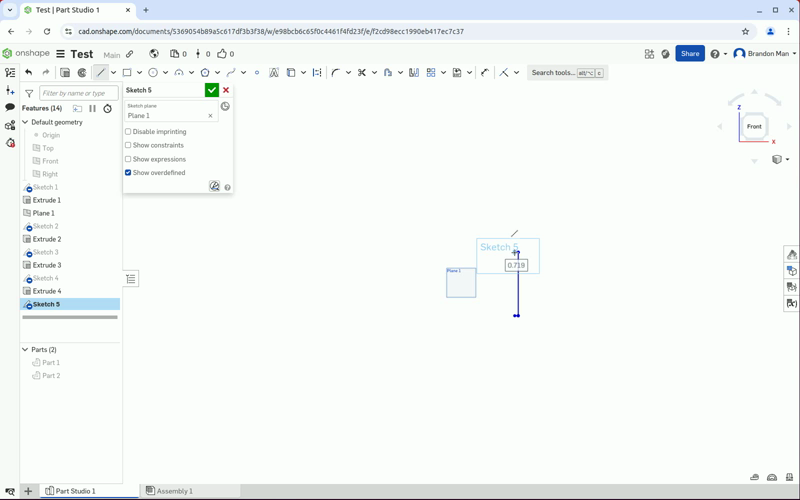
key_down(shift)
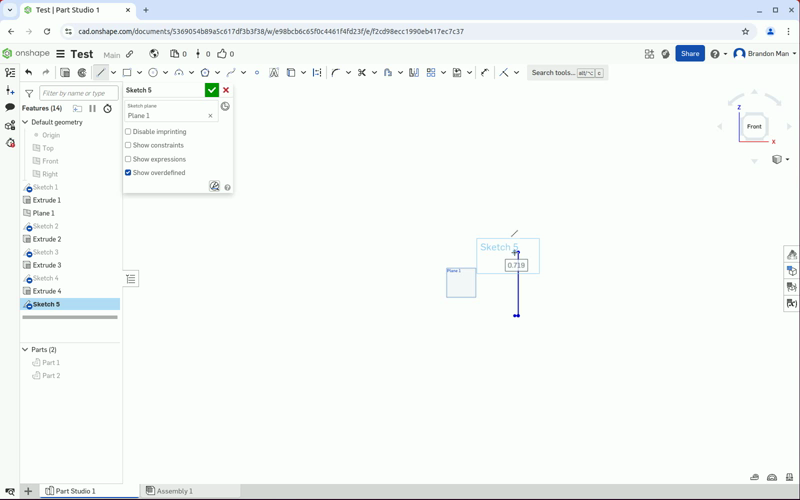
mouse_move(514, 315)
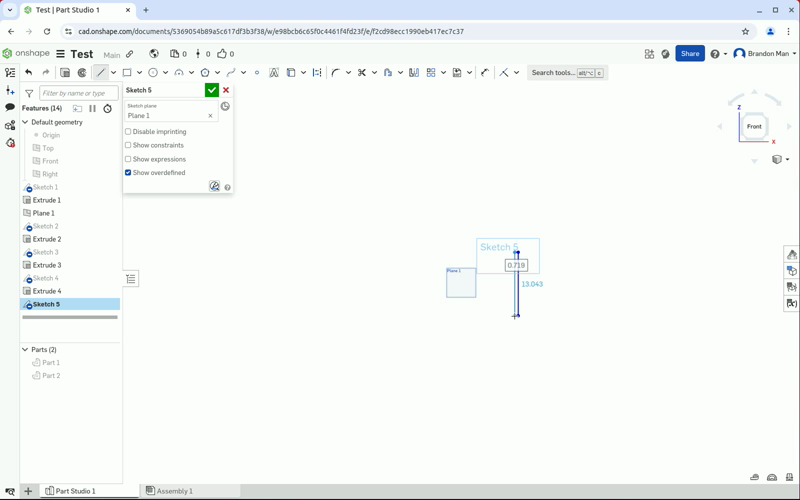
scroll(6)
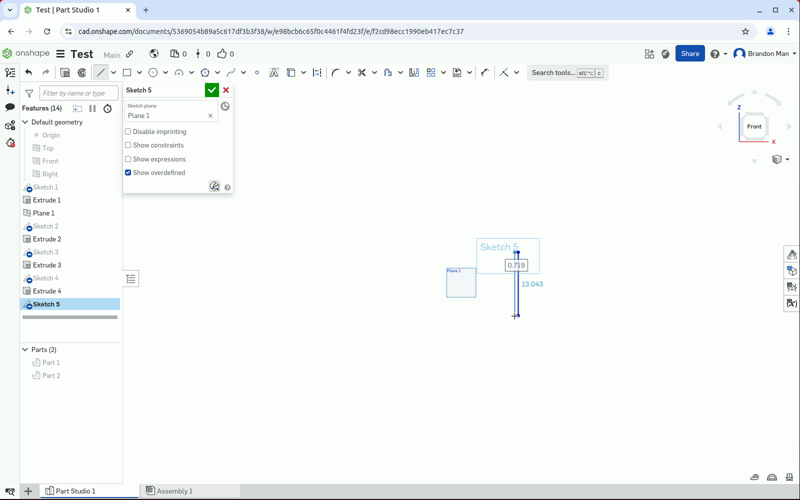
scroll(6)
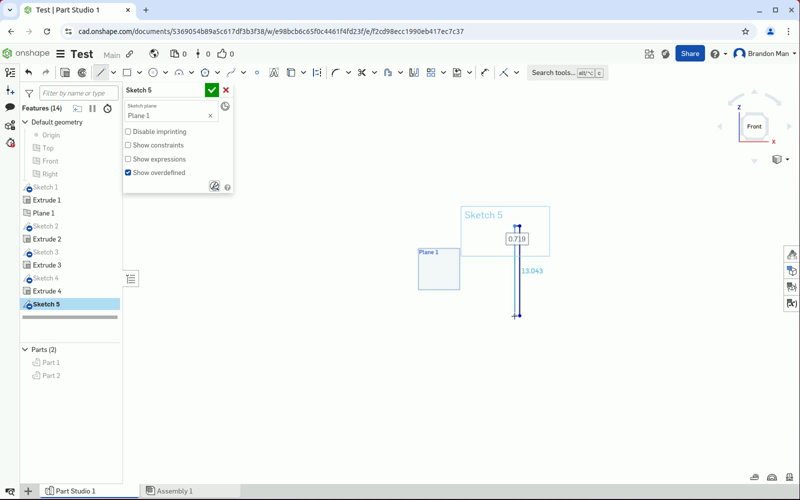
scroll(6)
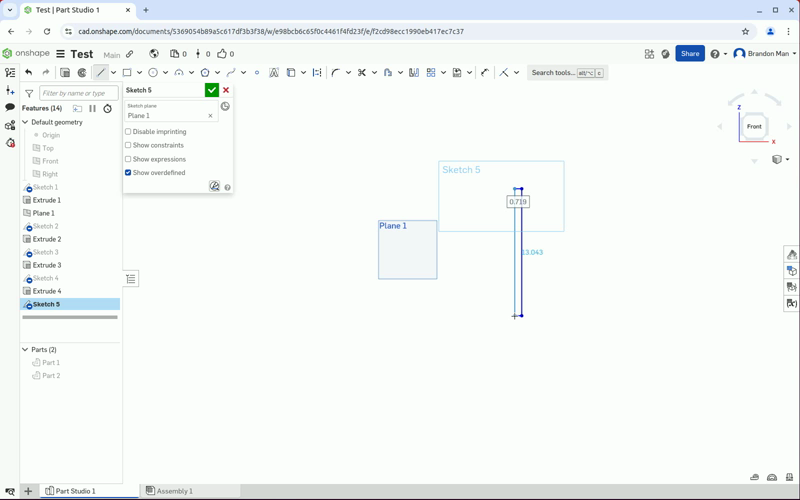
scroll(6)
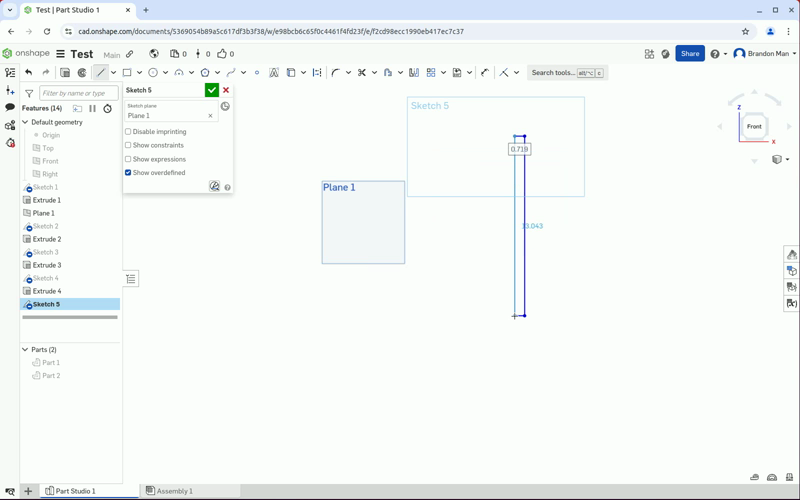
scroll(6)
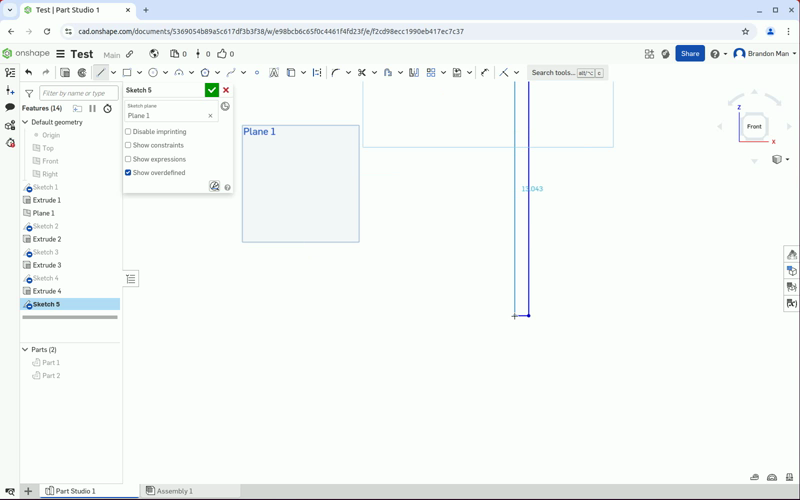
scroll(6)
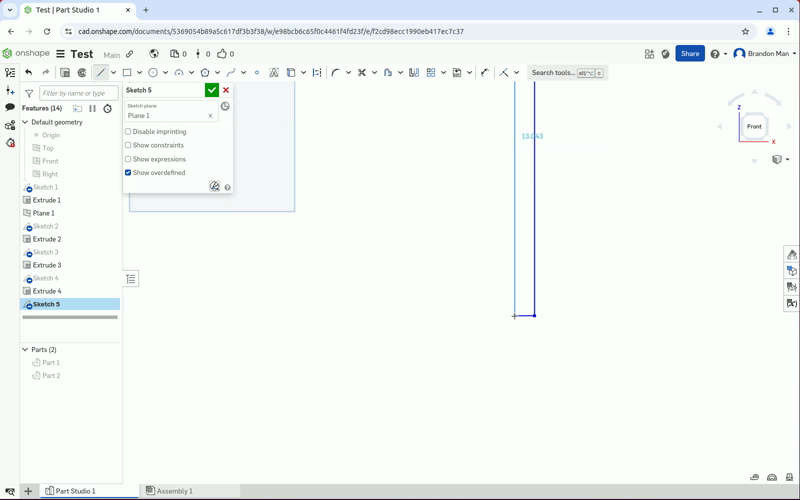
scroll(6)
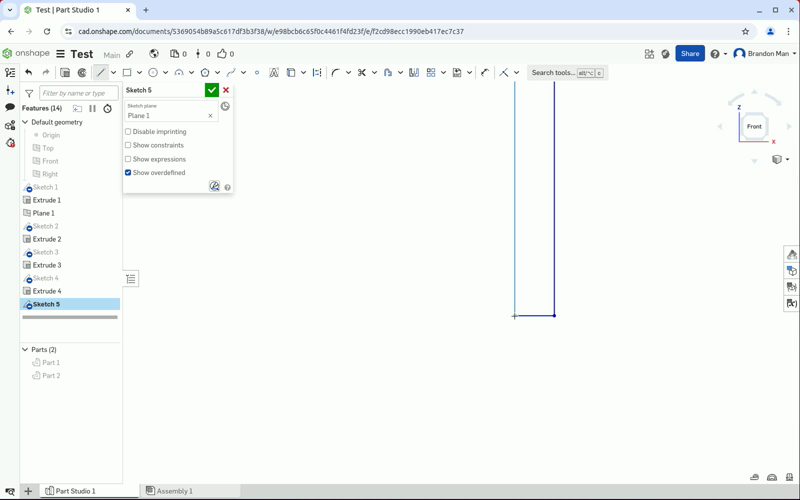
key_up(shift)
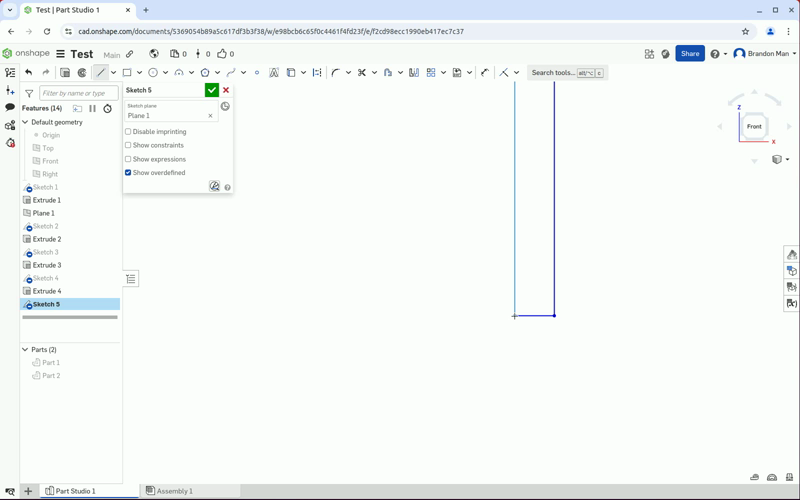
click(514, 315)
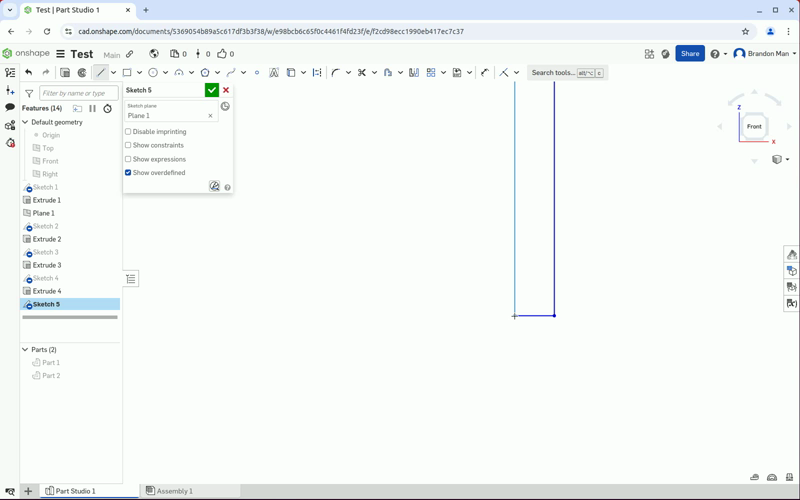
scroll(-6)
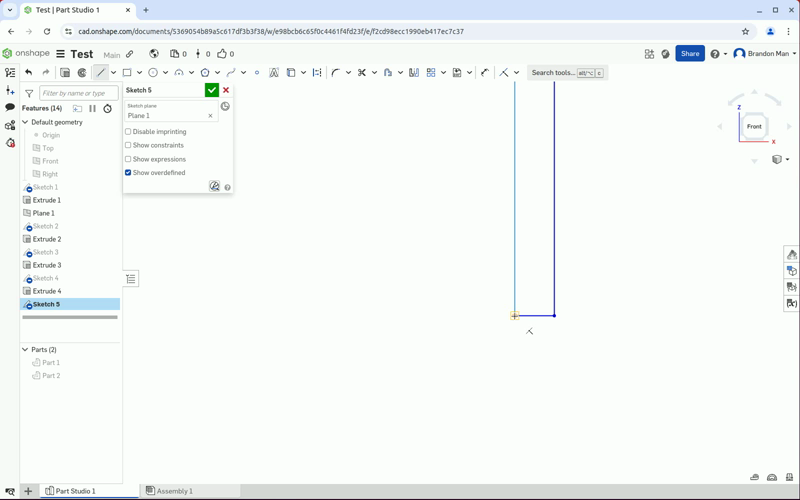
scroll(-6)
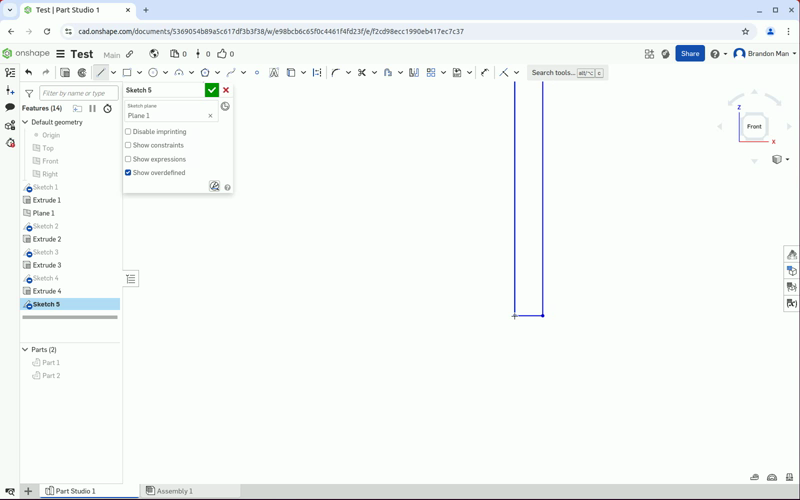
scroll(-6)
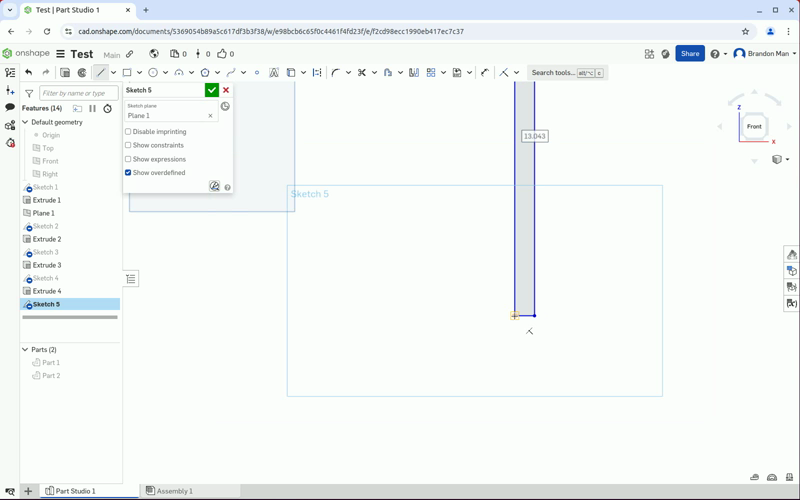
scroll(-6)
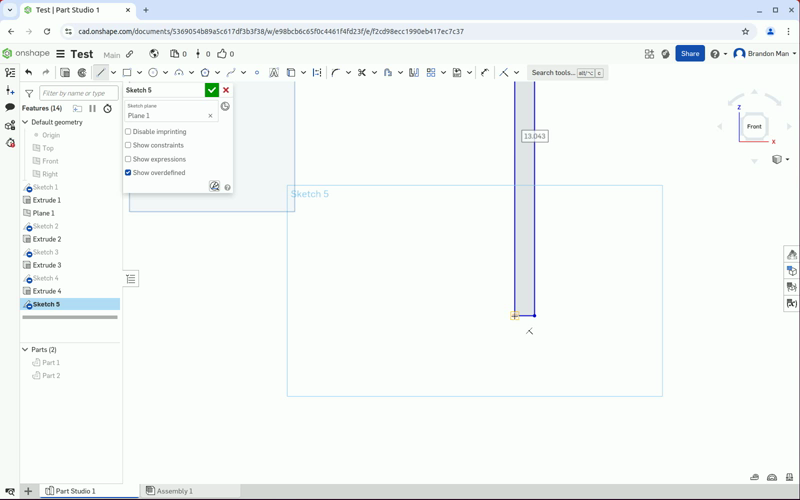
scroll(-6)
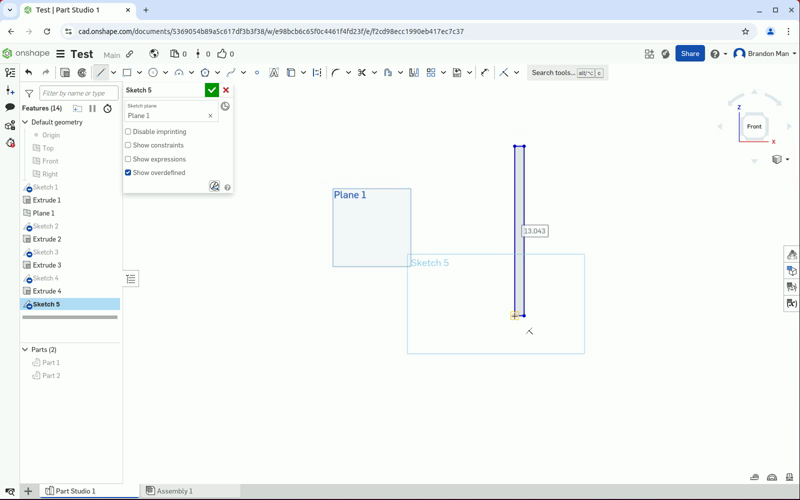
scroll(-6)
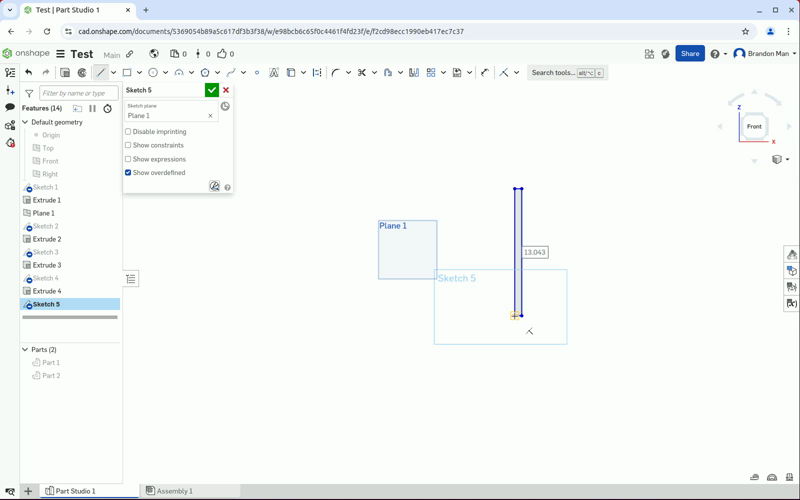
scroll(-6)
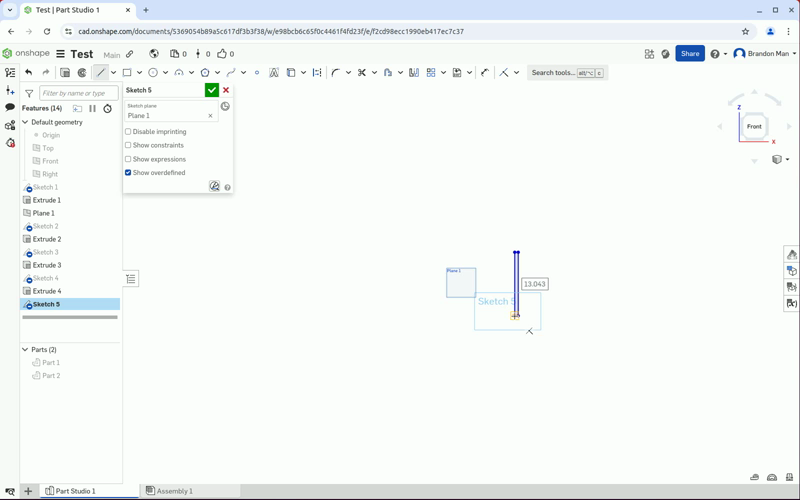
key(esc)
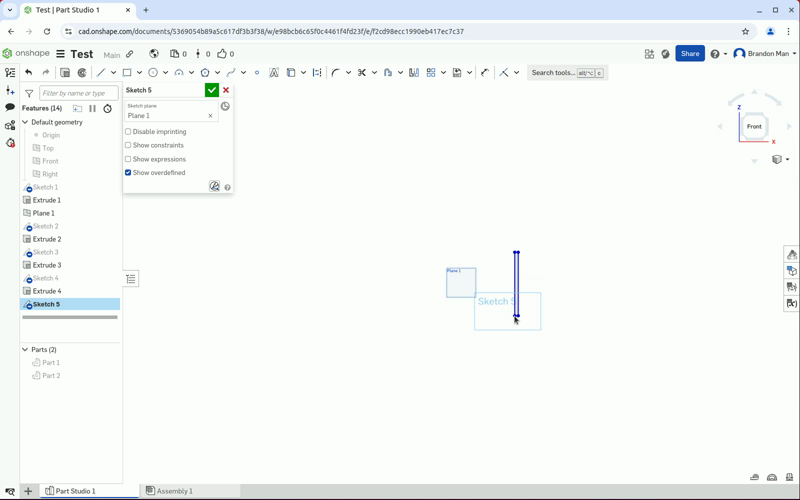
mouse_move(517, 253)
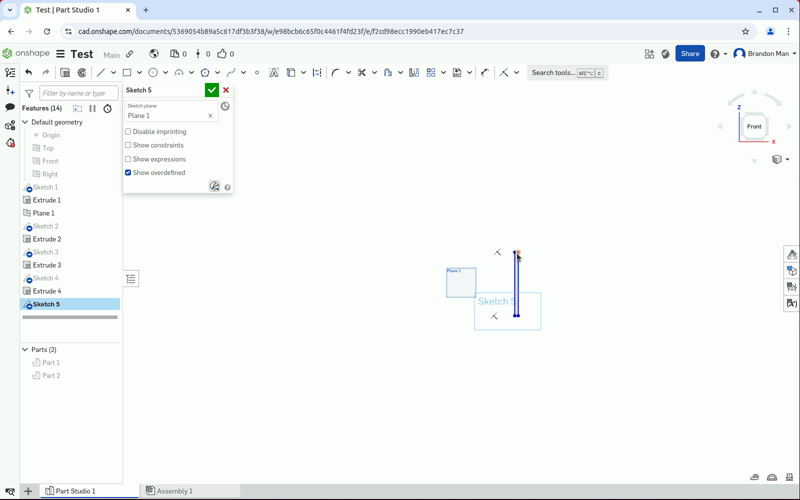
scroll(6)
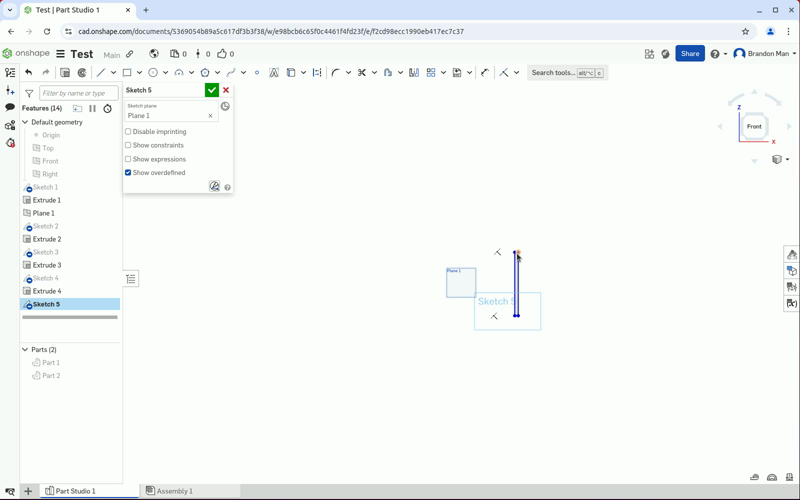
scroll(6)
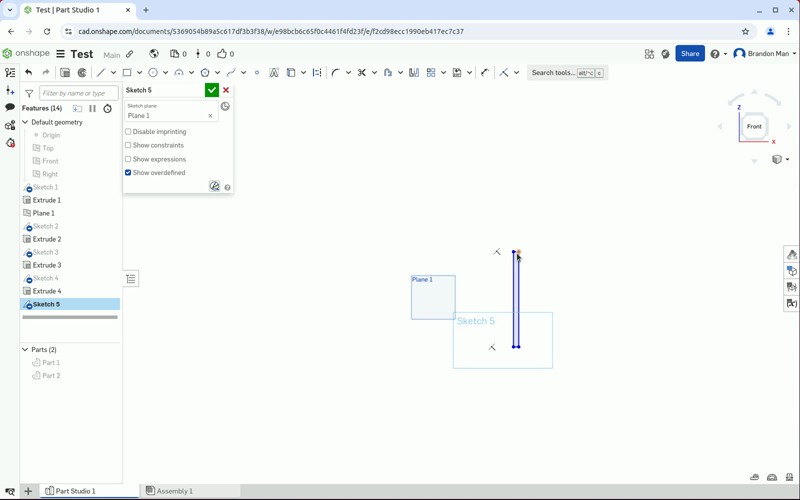
scroll(6)
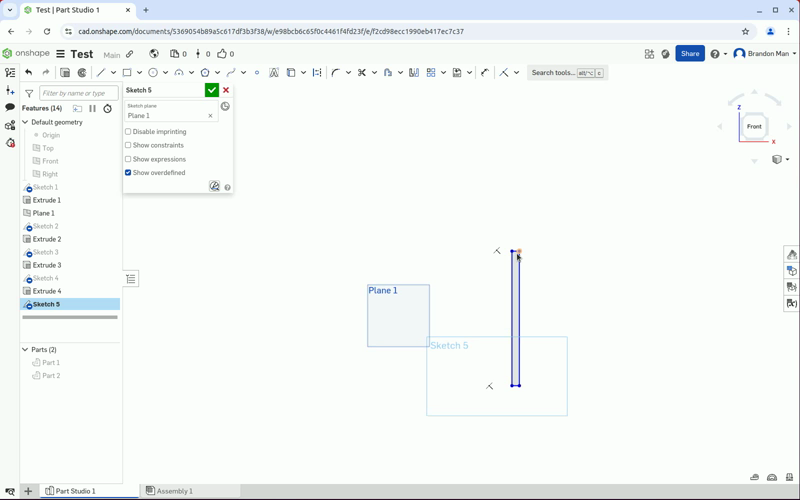
scroll(6)
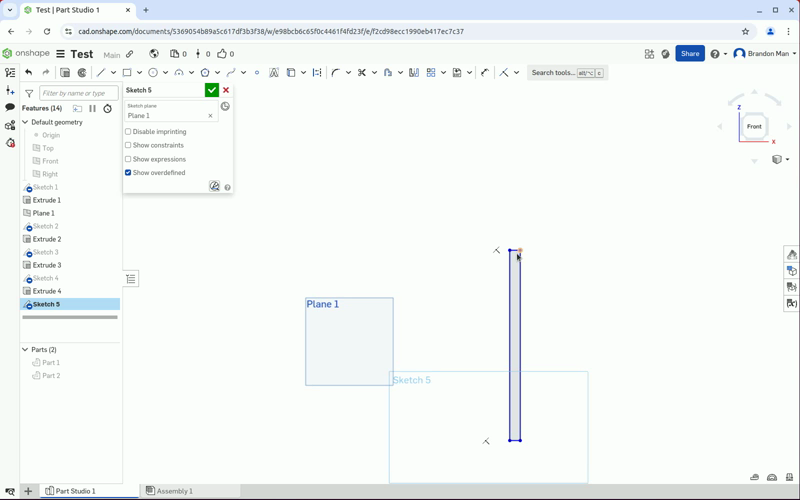
scroll(6)
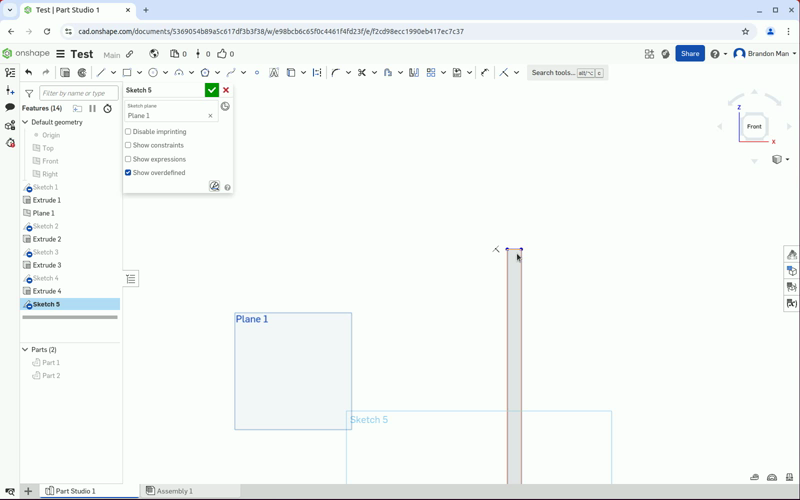
scroll(6)
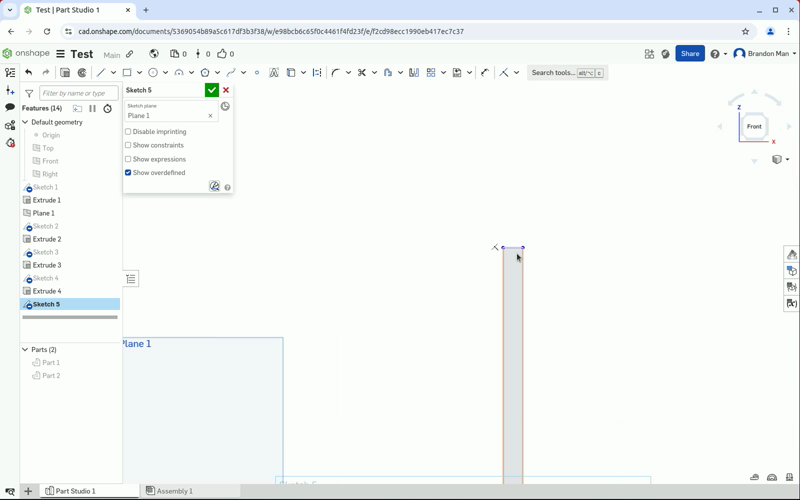
scroll(6)
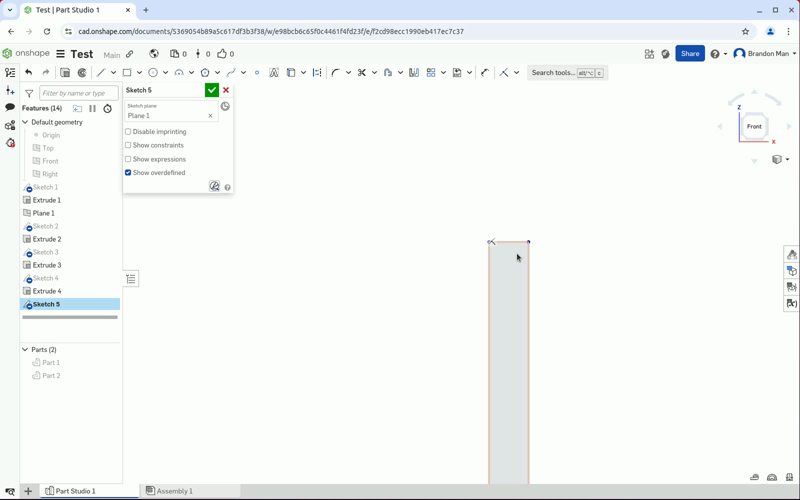
click(517, 253)
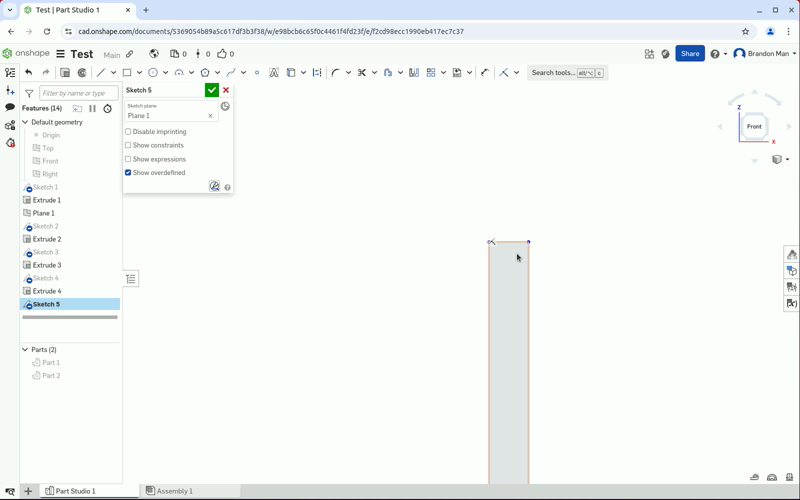
scroll(-6)
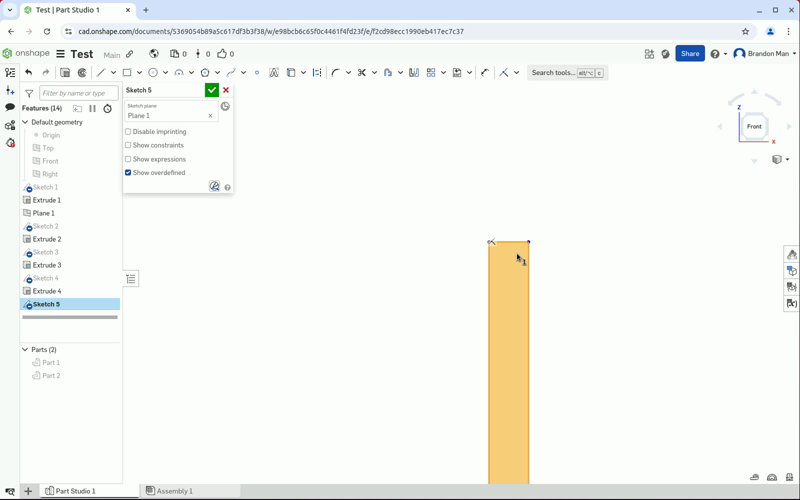
scroll(-6)
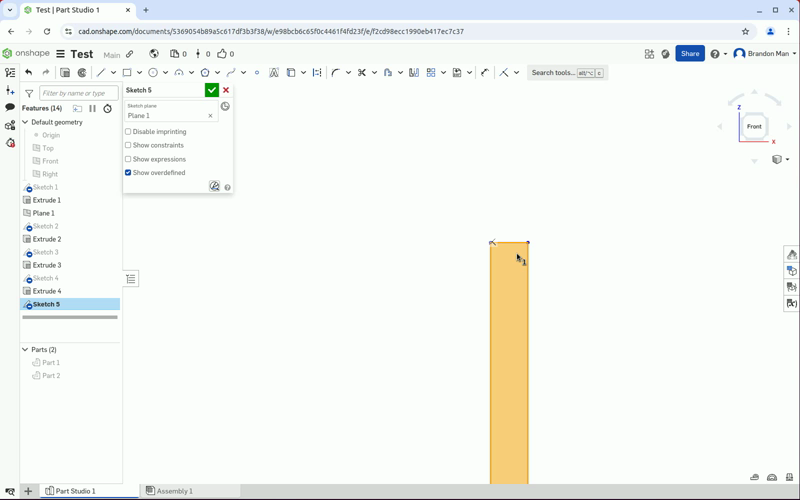
scroll(-6)
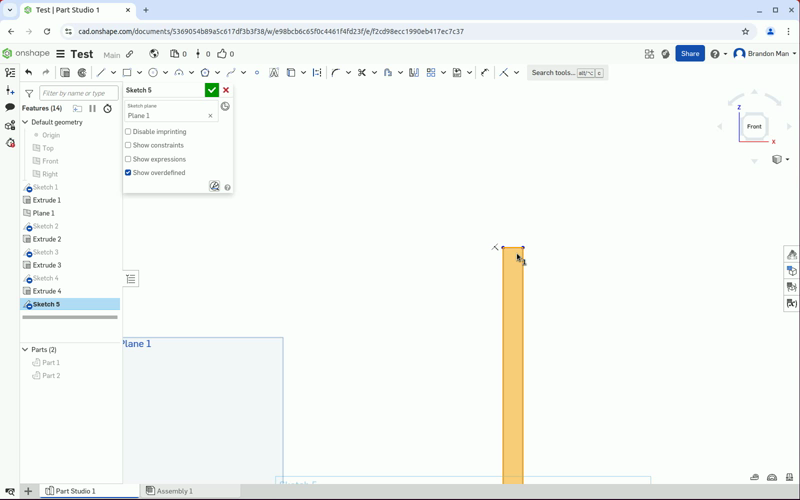
scroll(-6)
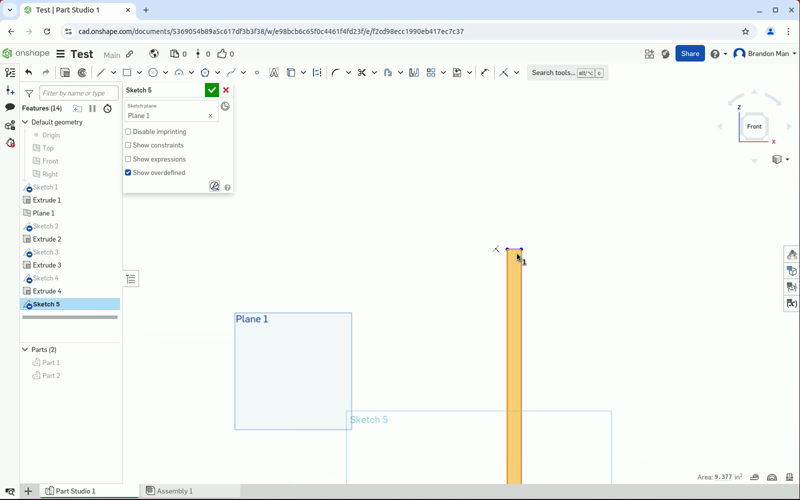
scroll(-6)
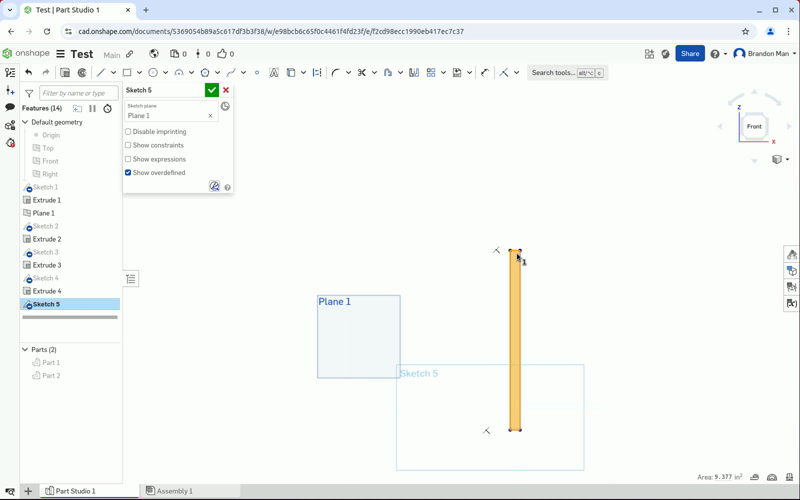
scroll(-6)
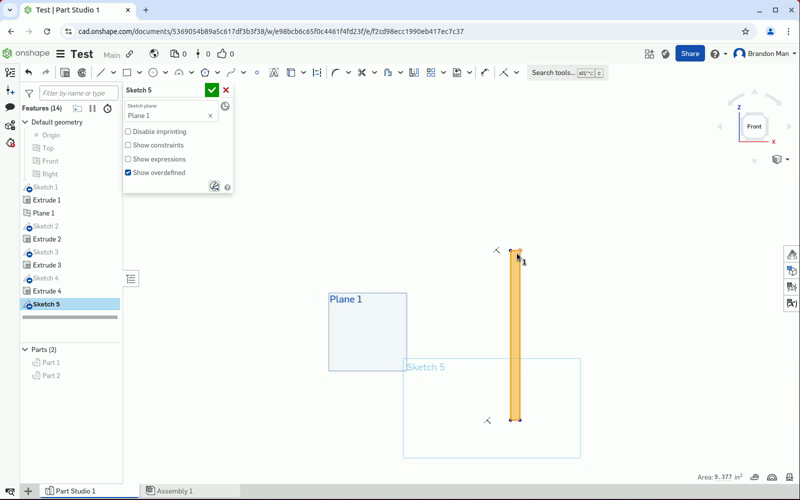
scroll(-6)
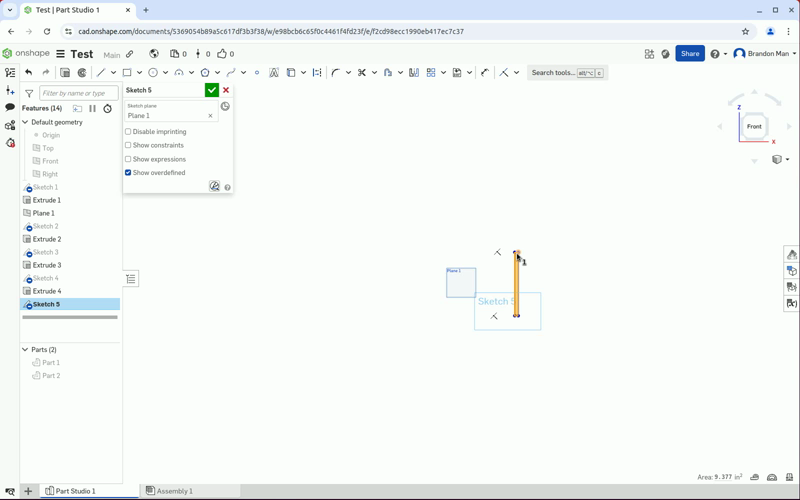
mouse_move(73, 352)
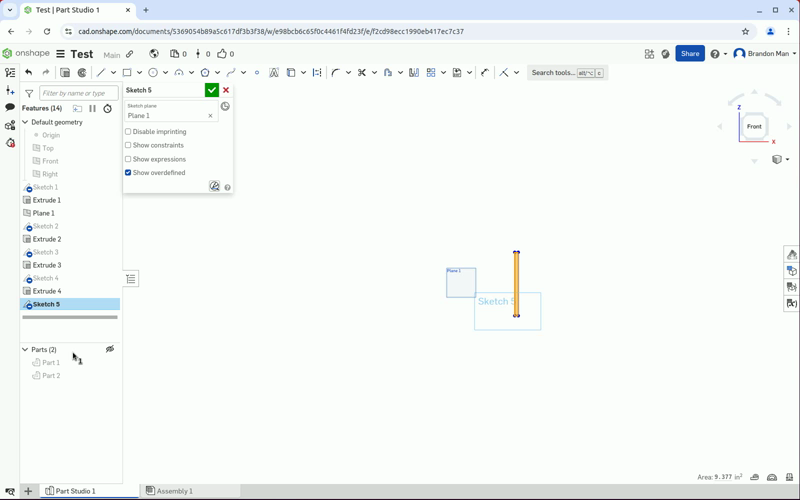
key(shift+y)
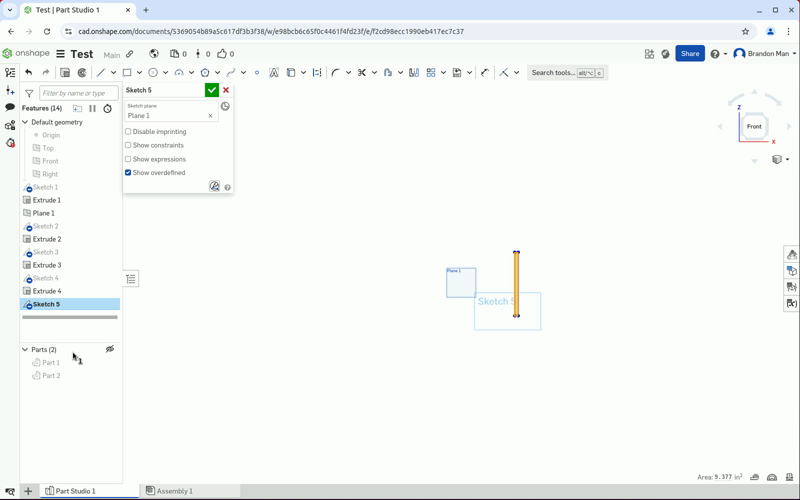
key(shift+e)
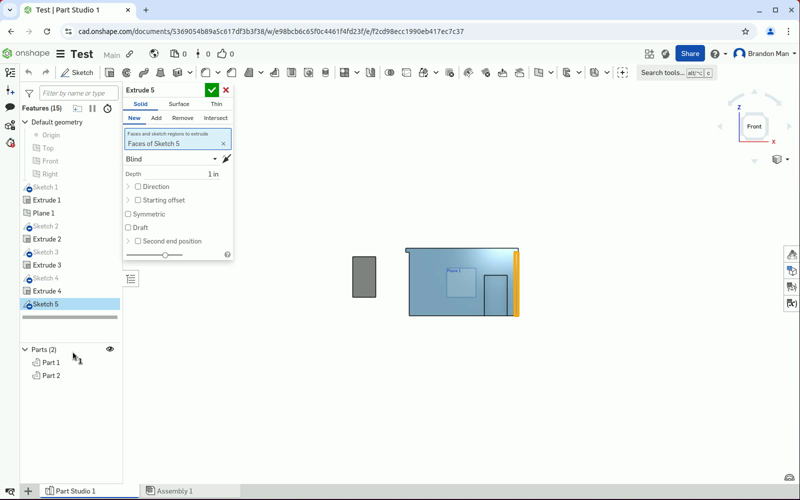
mouse_move(143, 106)
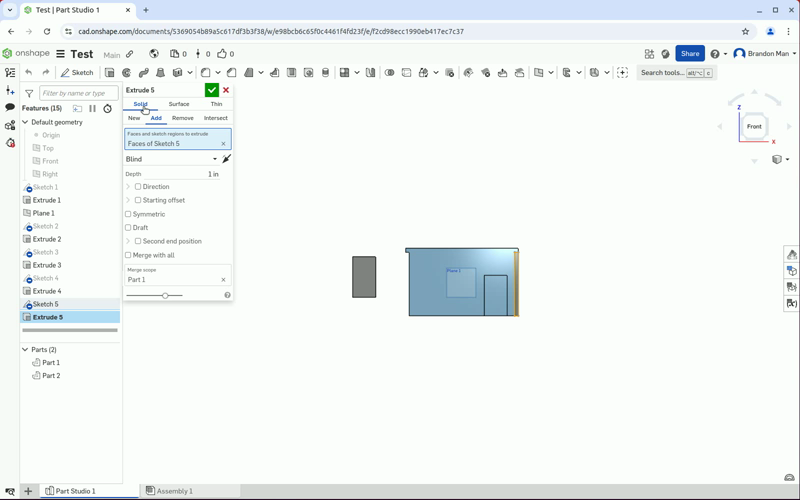
click(143, 106)
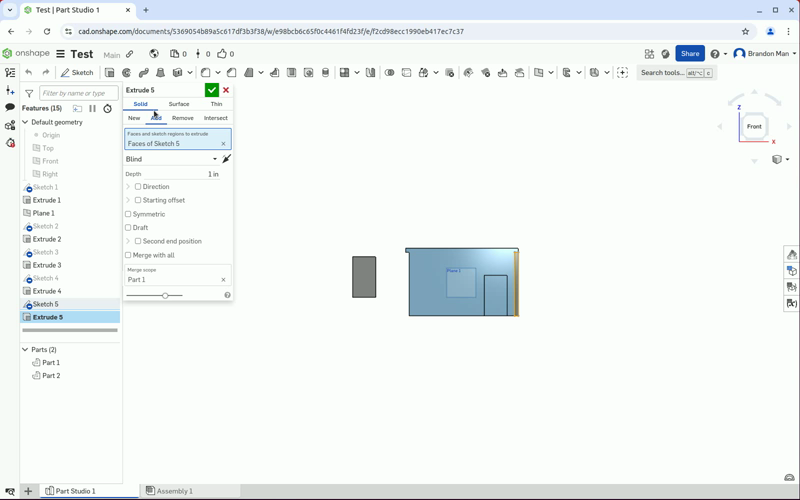
mouse_move(186, 120)
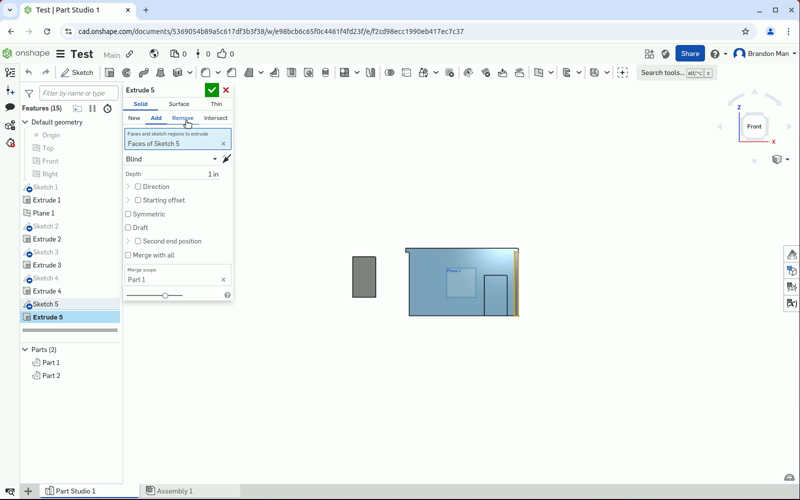
click(186, 120)
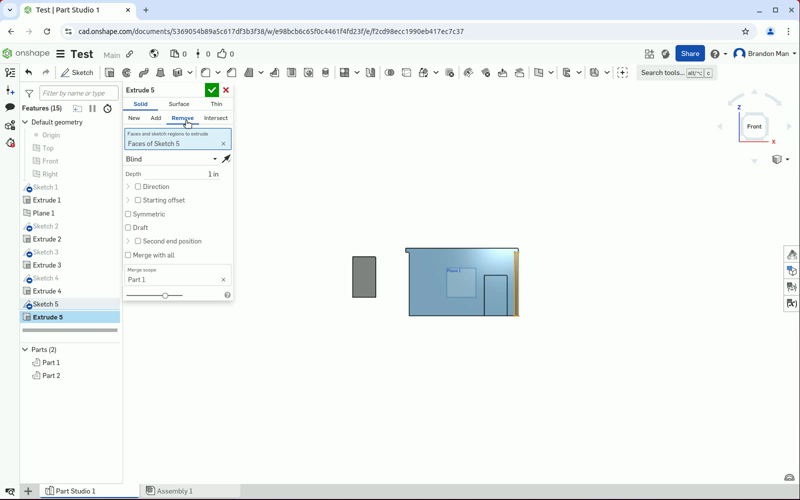
key(tab, 4)
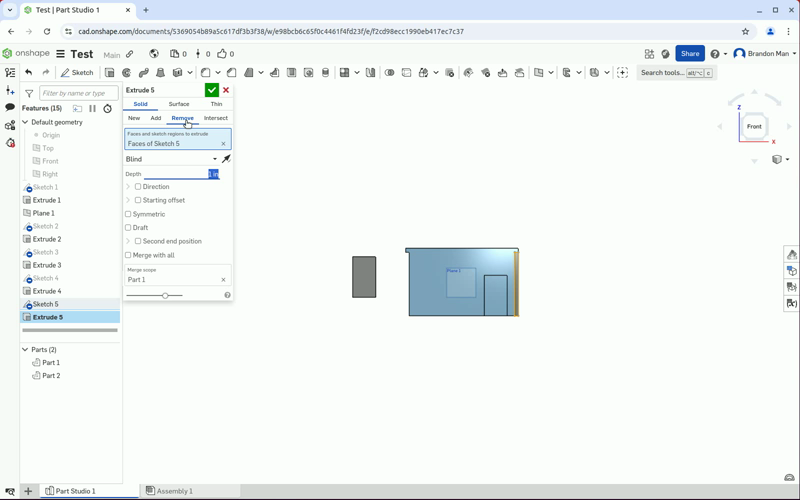
text(23.108)
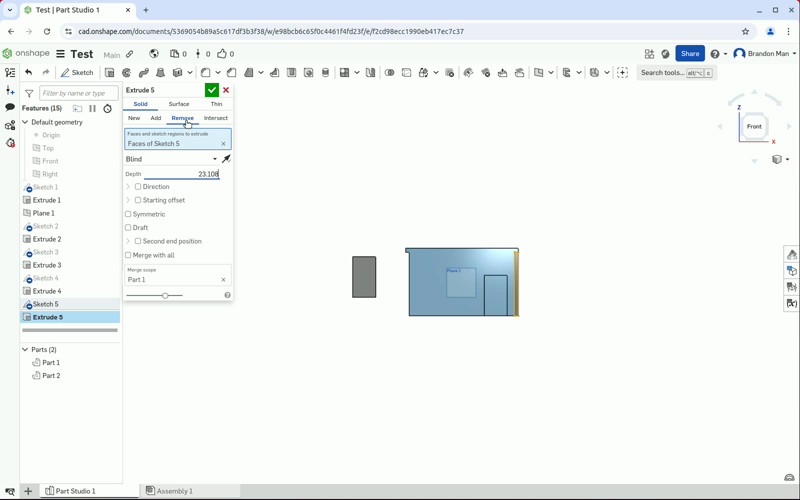
key(tab, 6)
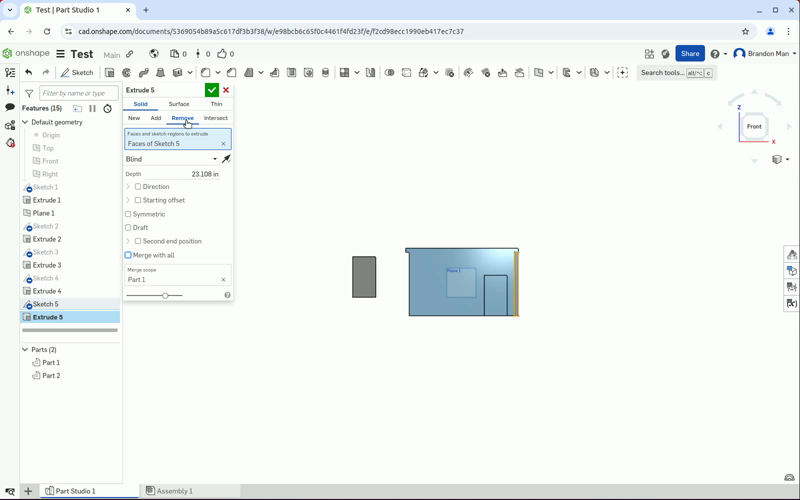
key(space)
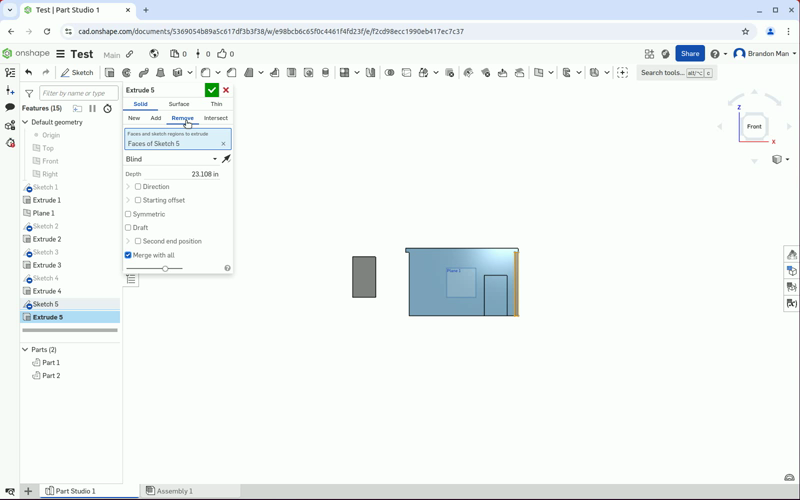
key(enter)
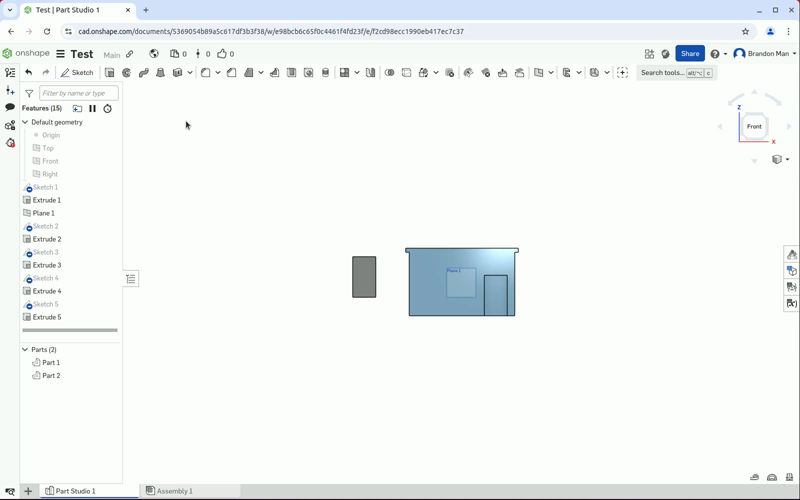
key(shift+h)
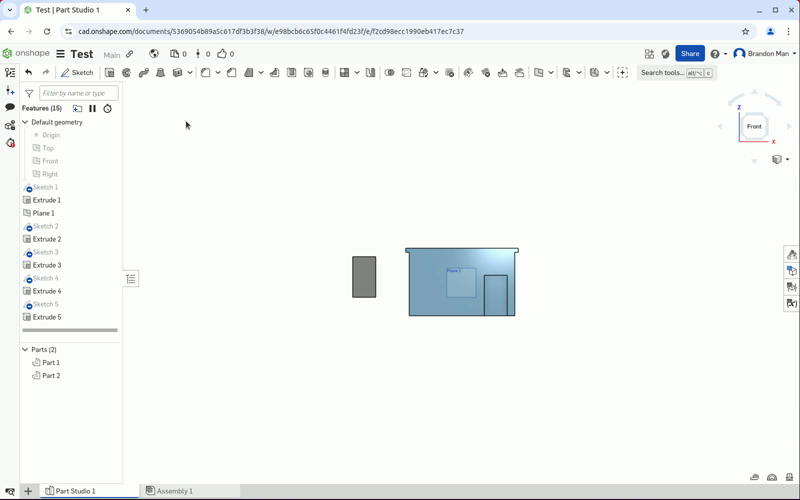
key(shift+h)
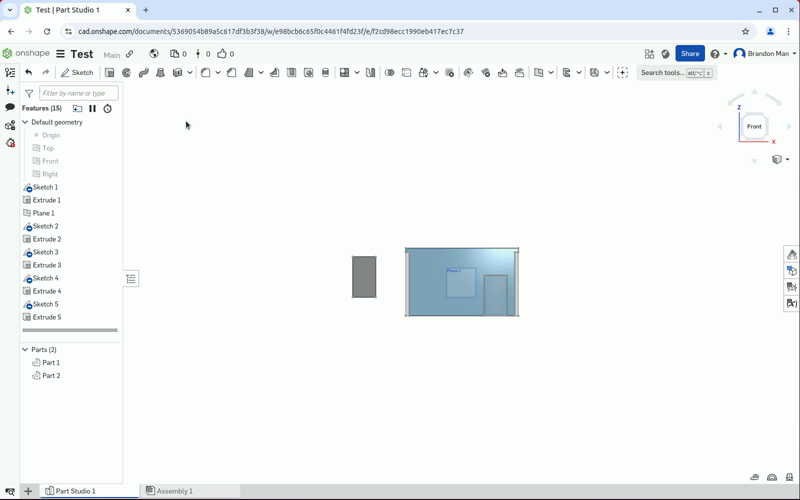
key(shift+7)
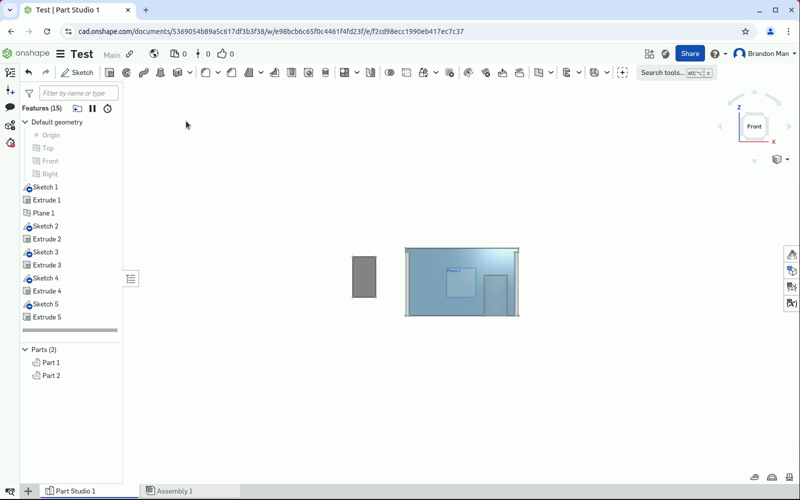
key(left, 2)
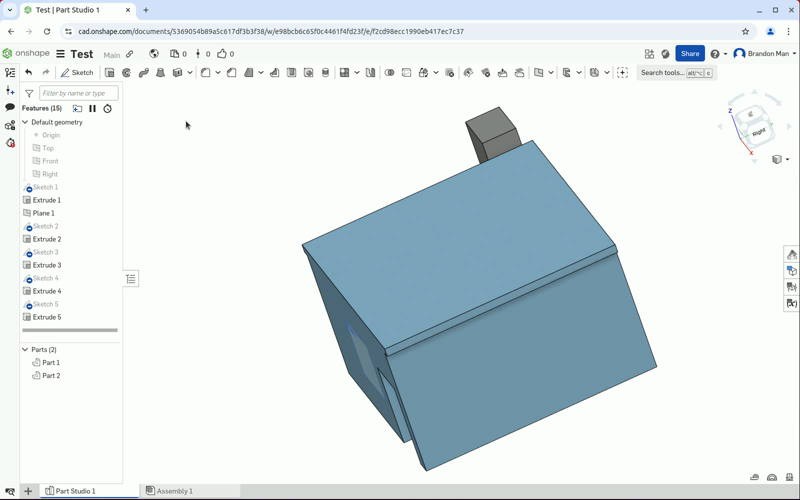
key(down, 2)
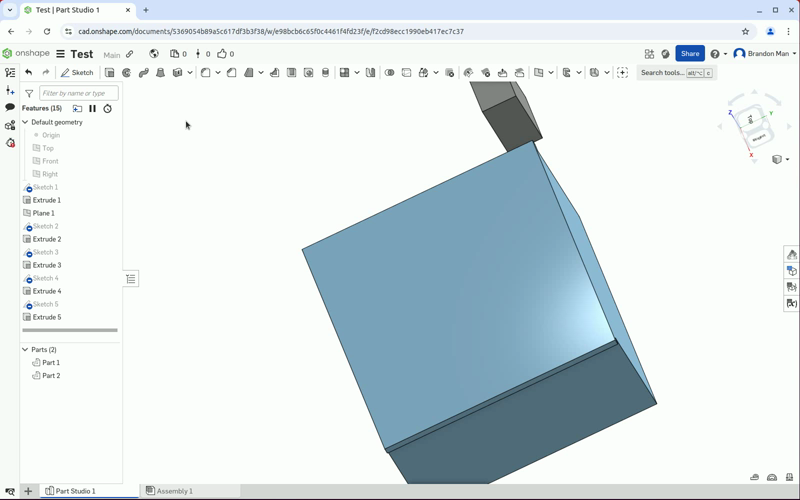
key(up, 2)
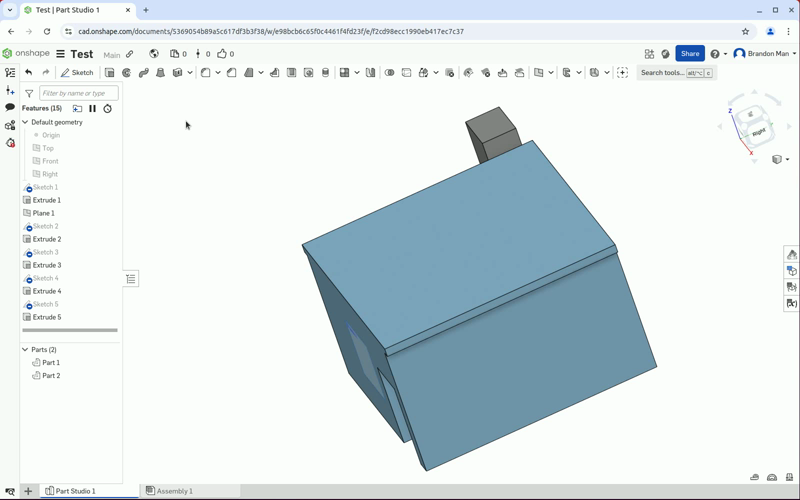
key(right, 2)
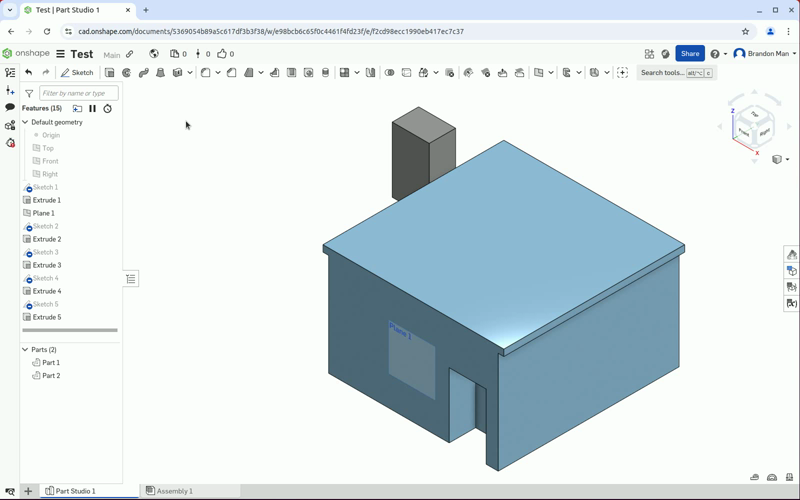
mouse_move(73, 189)
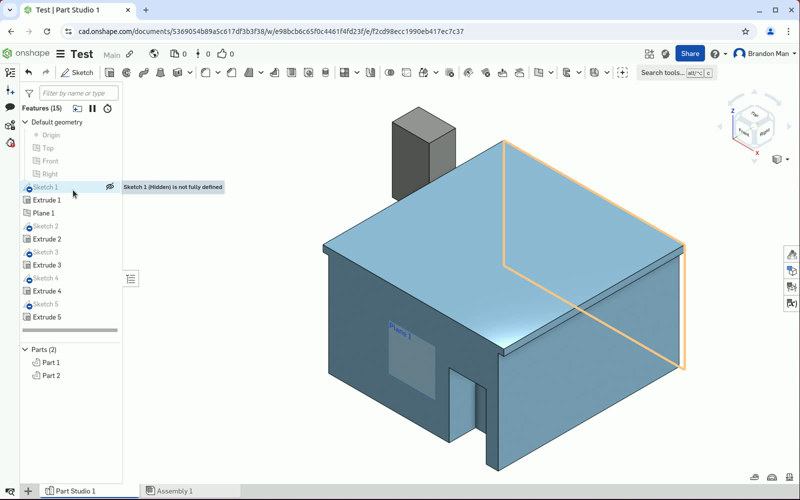
click(73, 189)